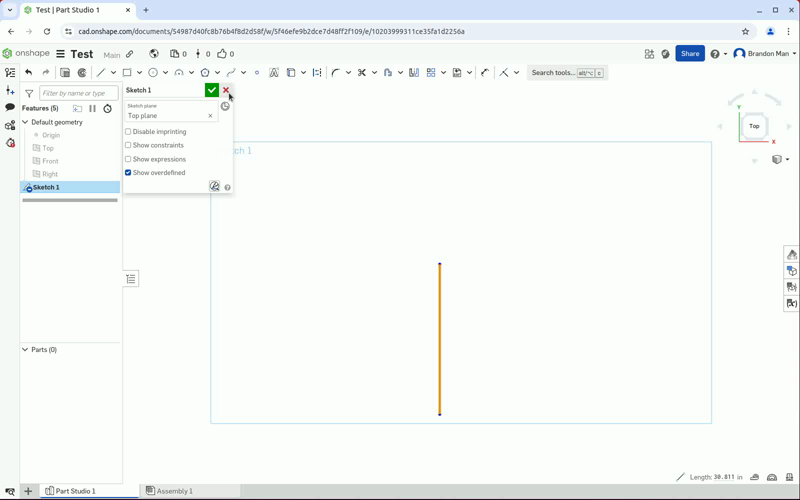
key(shift+h)
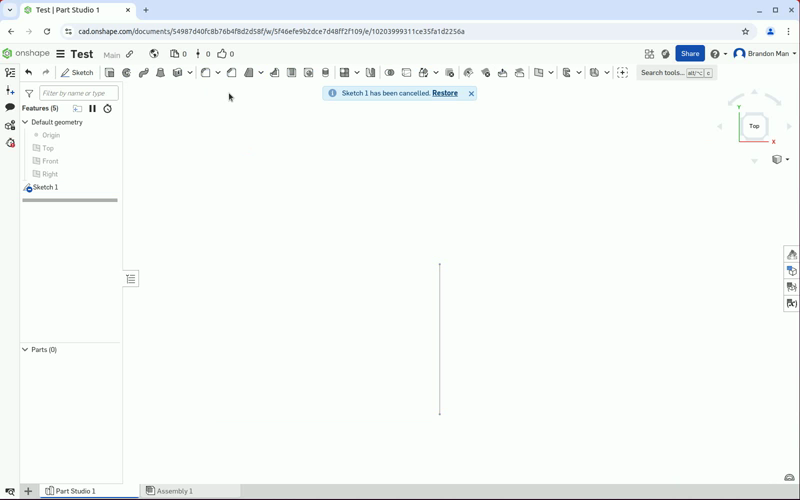
key(shift+s)
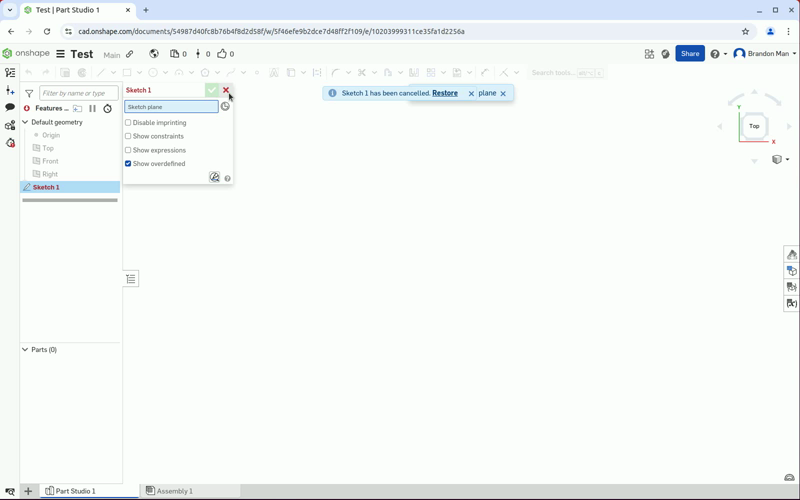
mouse_move(73, 150)
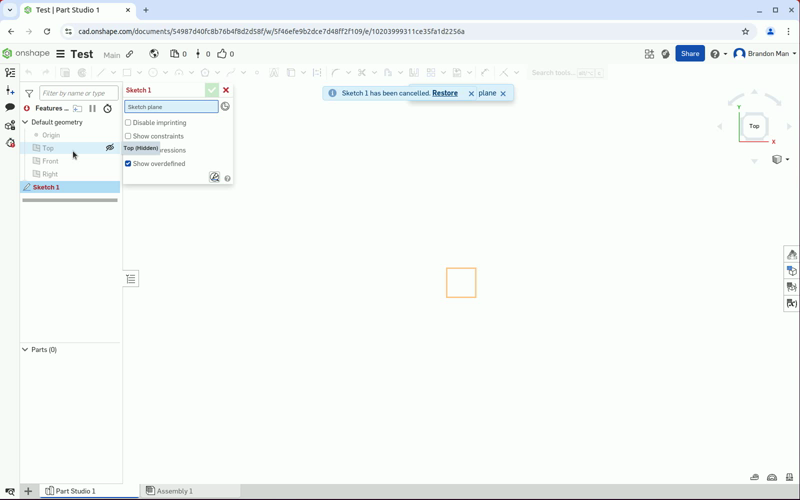
click(73, 150)
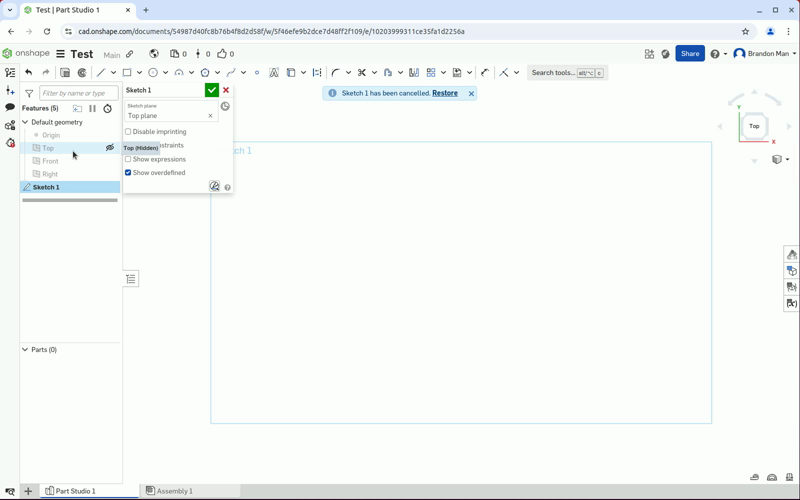
mouse_move(73, 352)
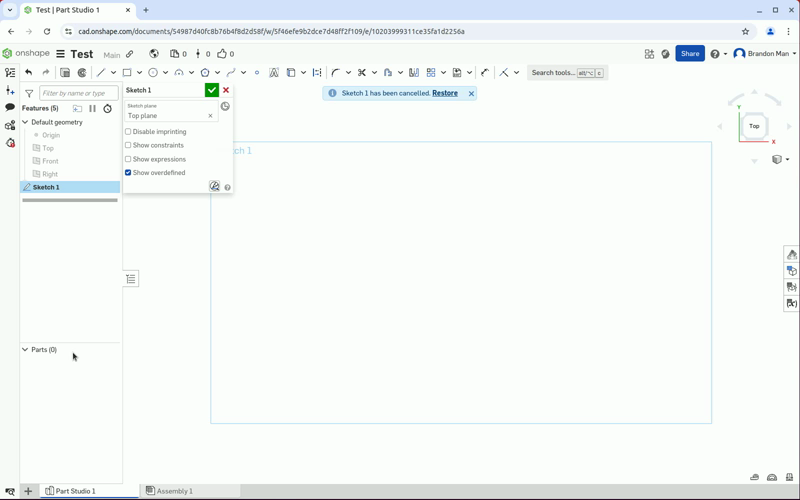
key(y)
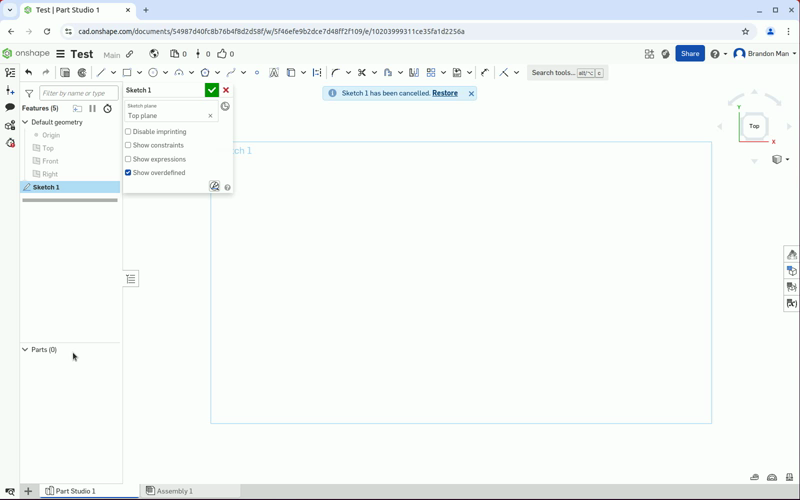
key(l)
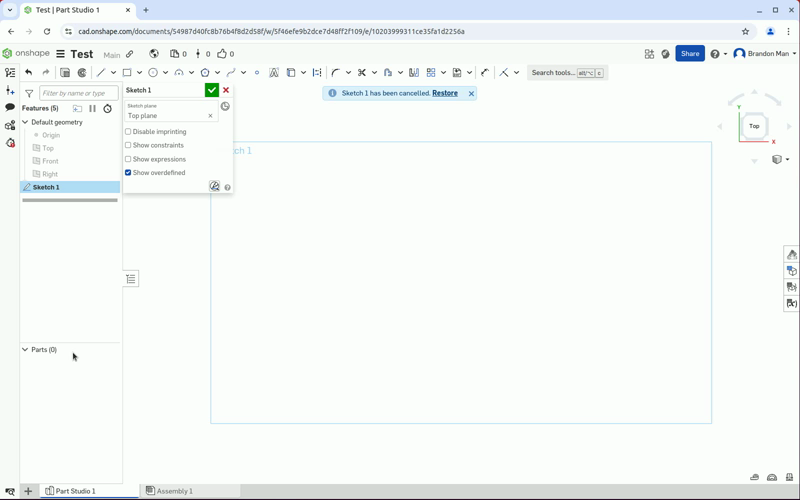
key_down(shift)
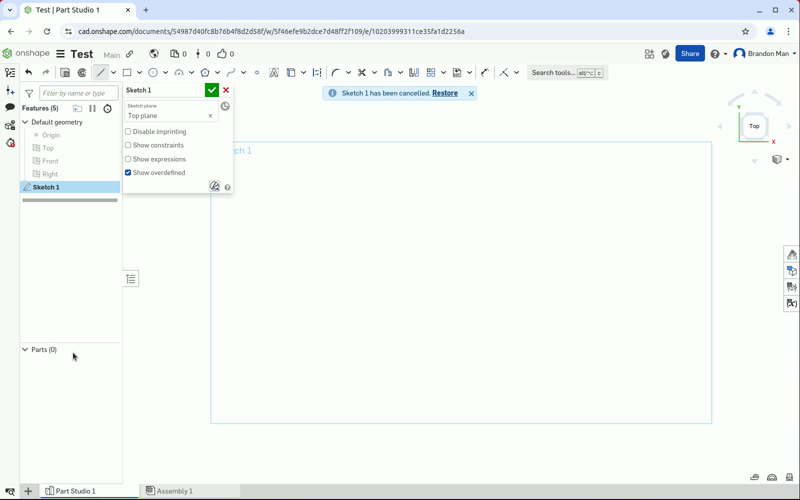
mouse_move(372, 284)
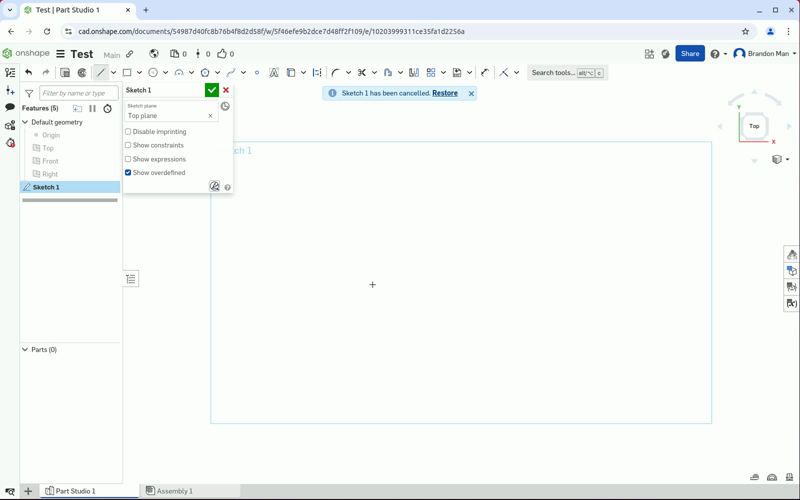
click(372, 284)
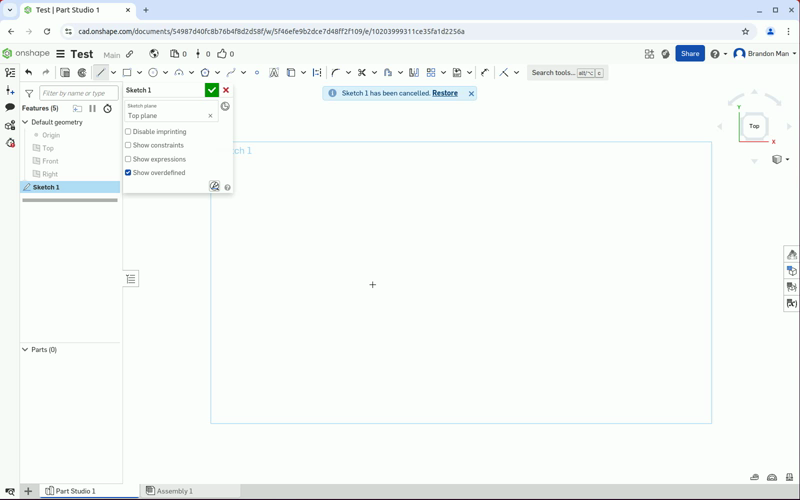
key_up(shift)
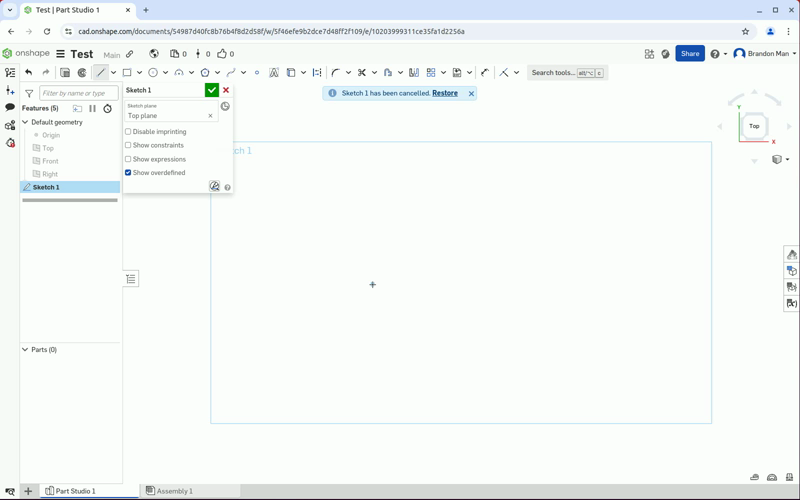
key_down(shift)
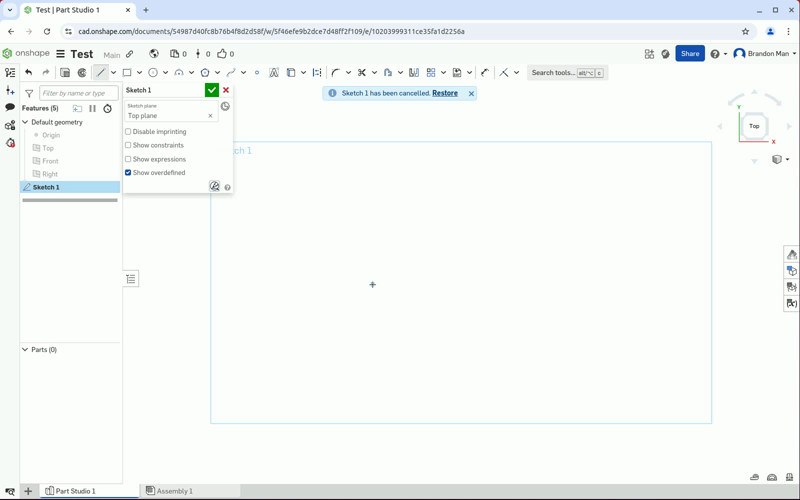
mouse_move(418, 359)
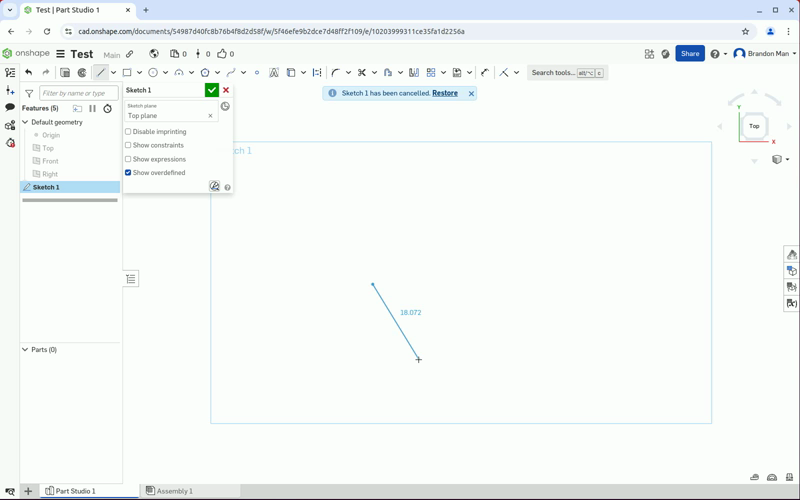
click(418, 359)
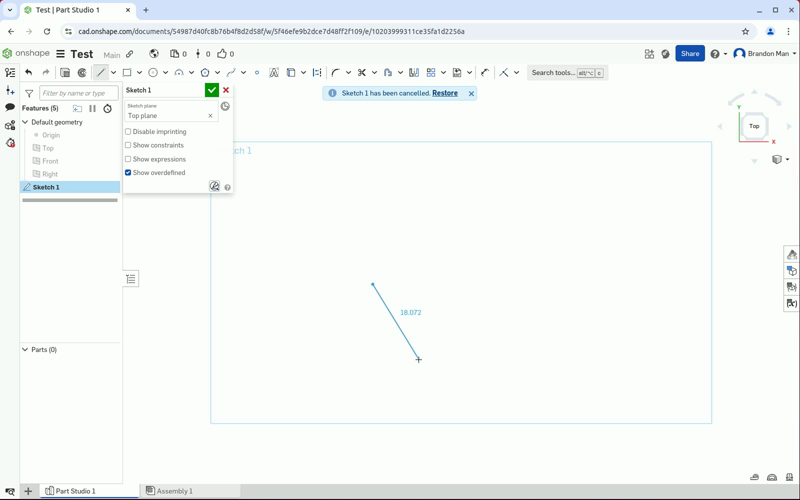
key_up(shift)
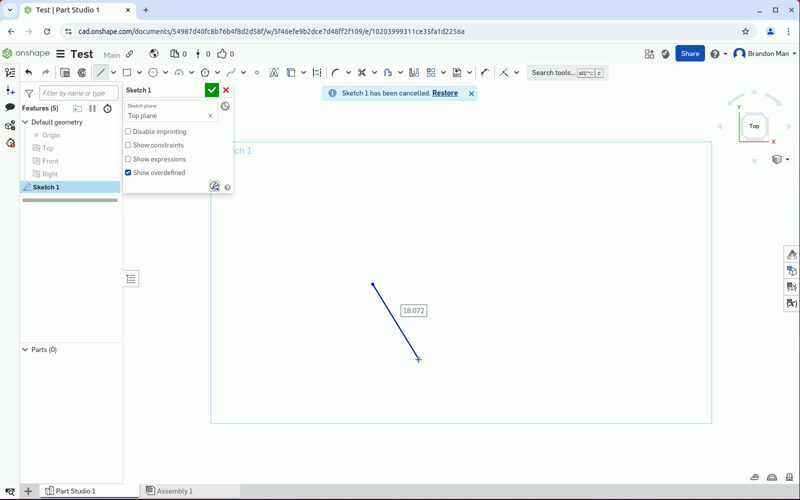
key_down(shift)
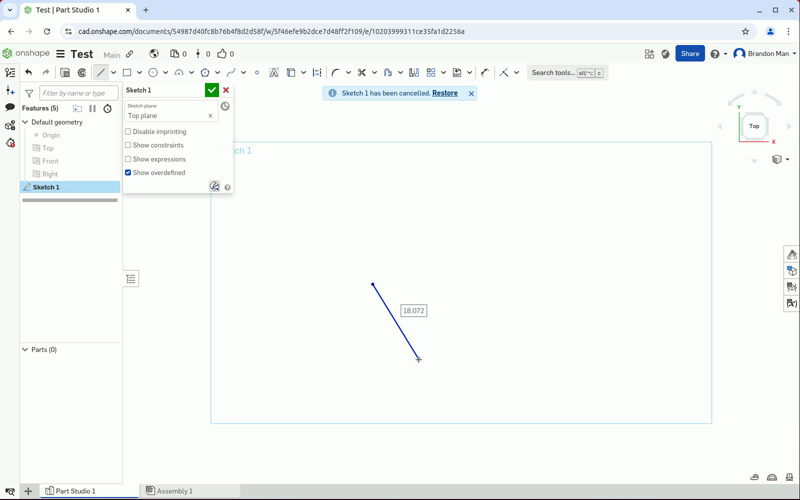
mouse_move(504, 357)
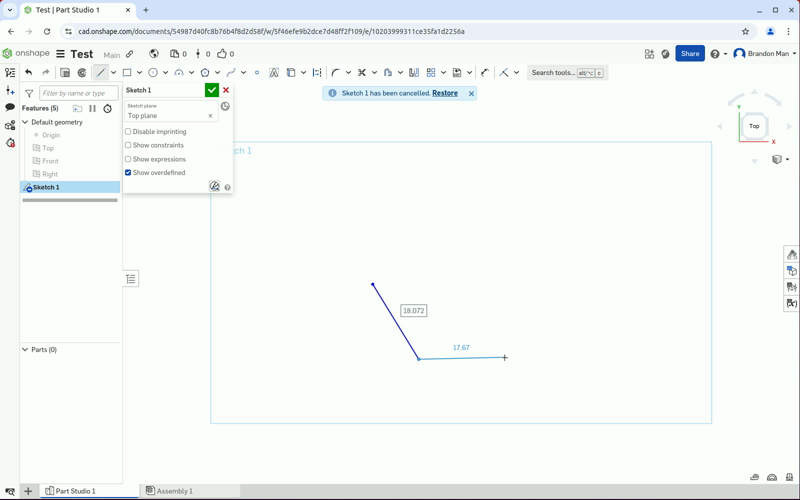
click(504, 357)
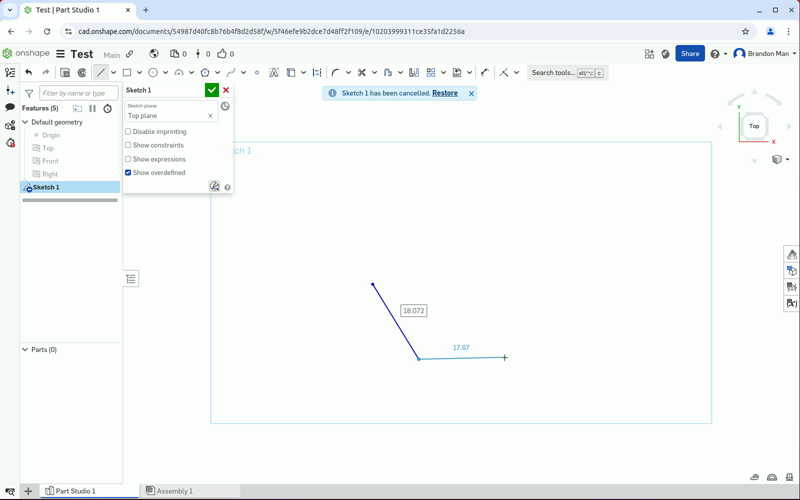
key_up(shift)
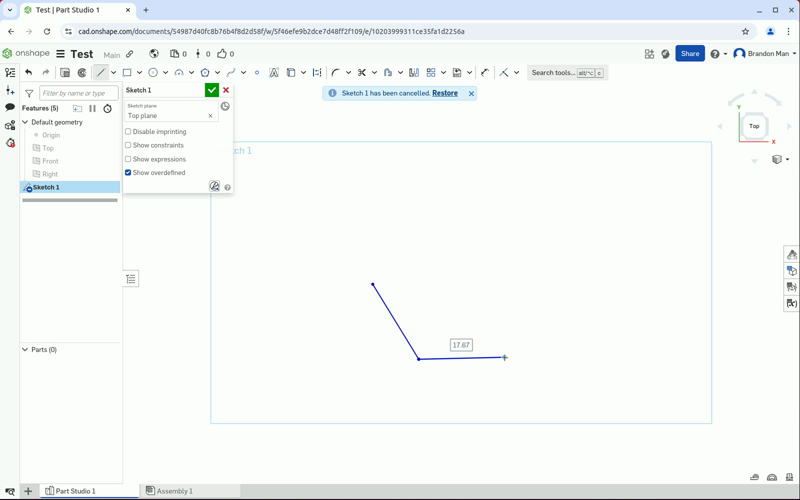
key_down(shift)
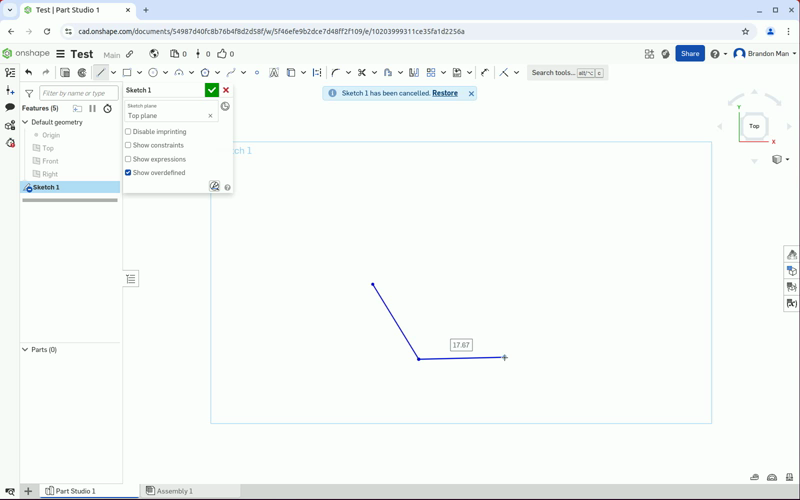
mouse_move(546, 280)
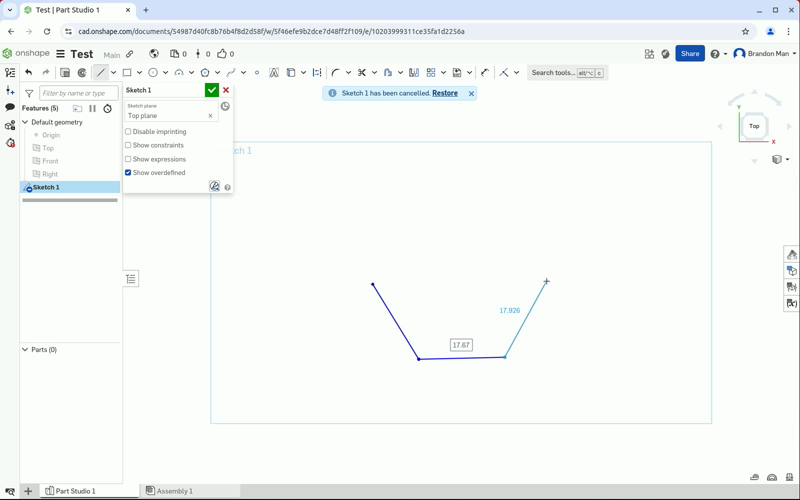
click(546, 280)
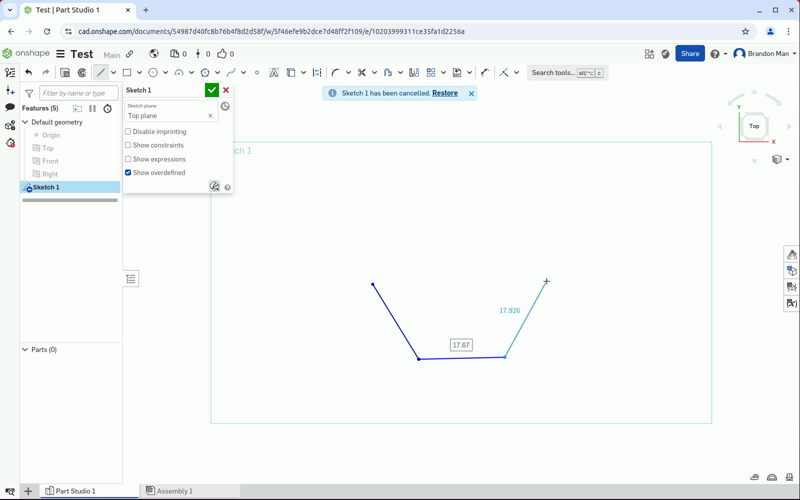
key_up(shift)
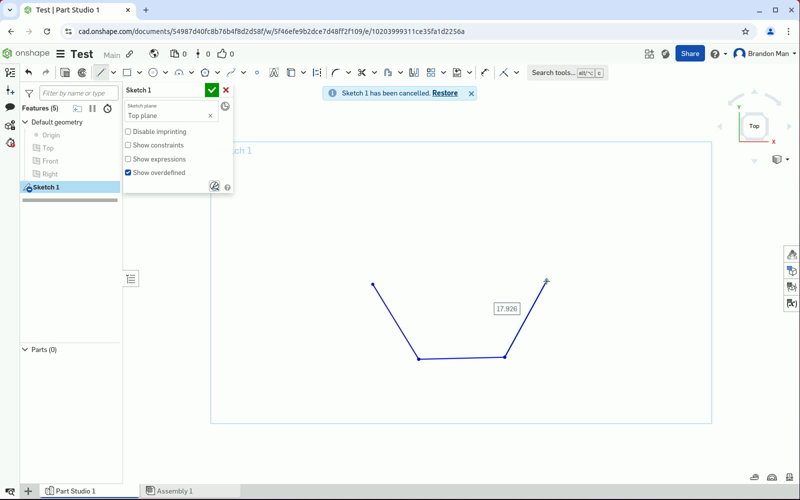
key_down(shift)
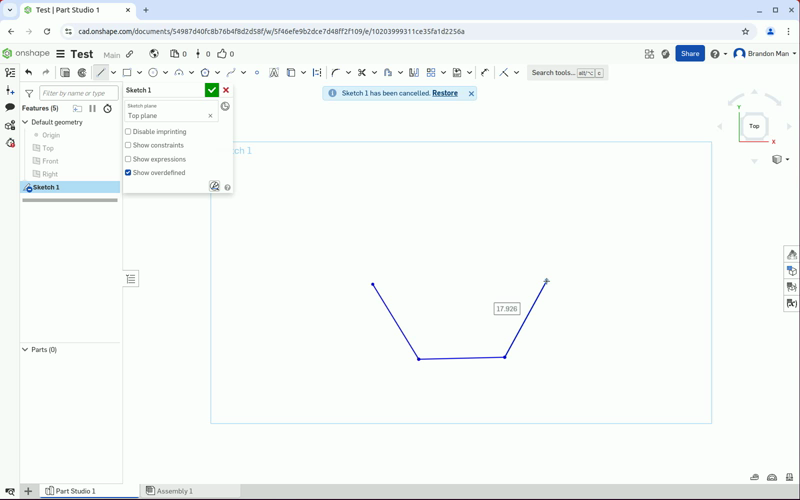
mouse_move(501, 205)
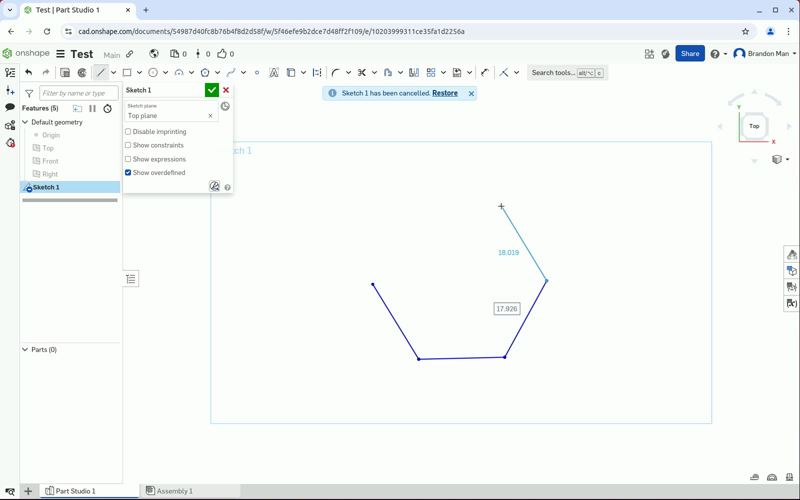
click(501, 205)
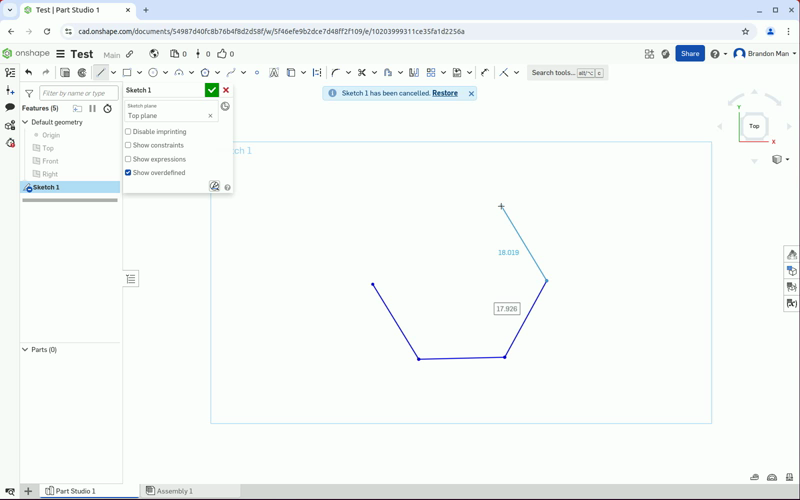
key_up(shift)
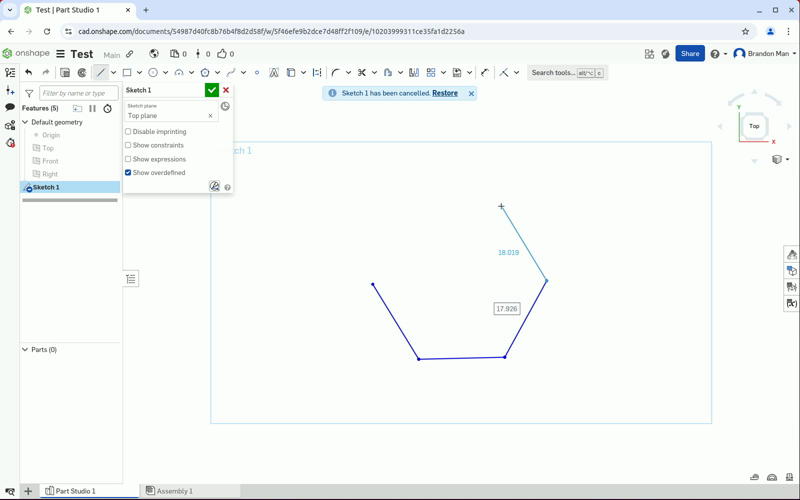
key_down(shift)
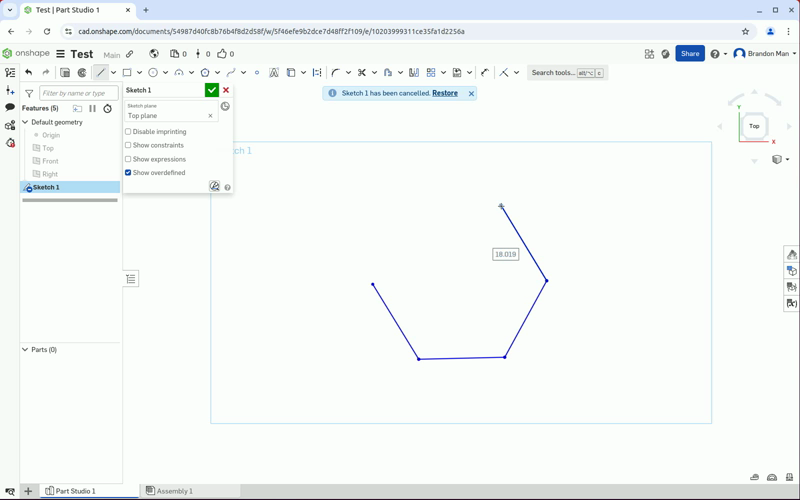
mouse_move(414, 207)
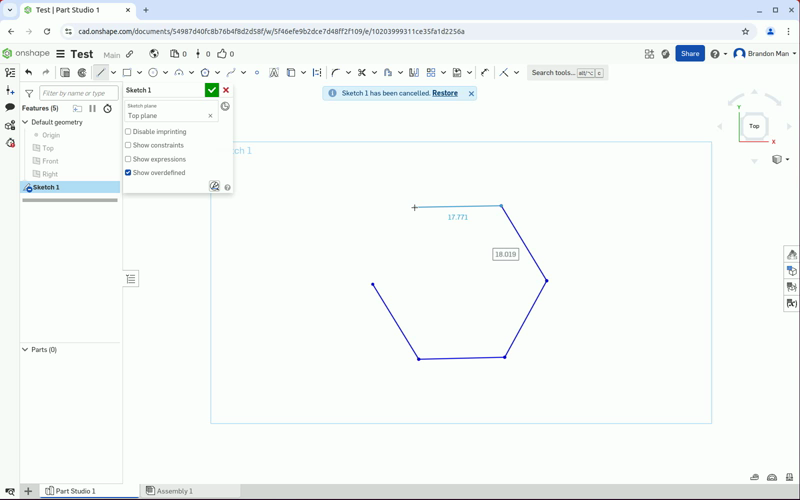
click(414, 207)
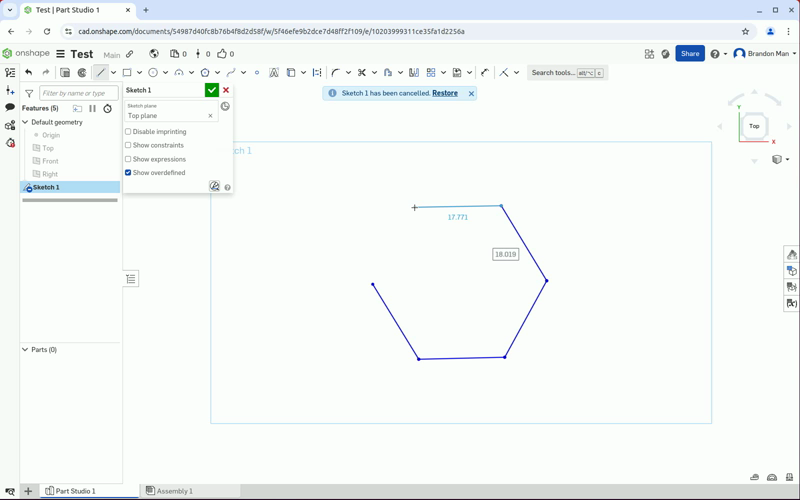
key_up(shift)
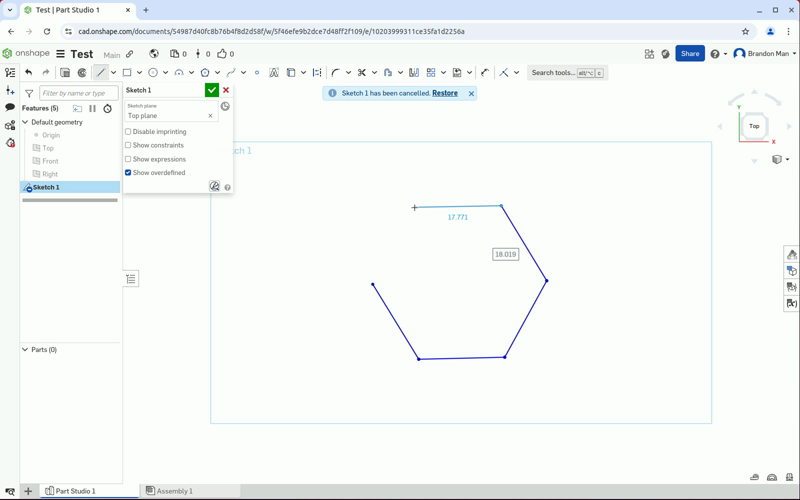
key_down(shift)
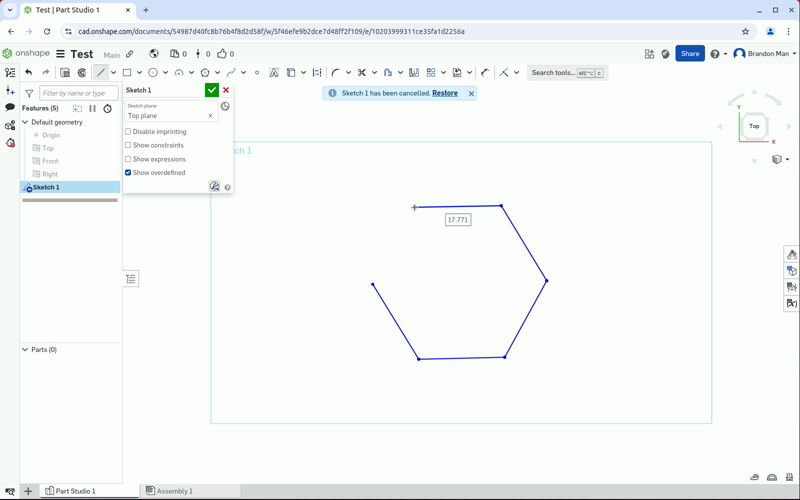
mouse_move(372, 284)
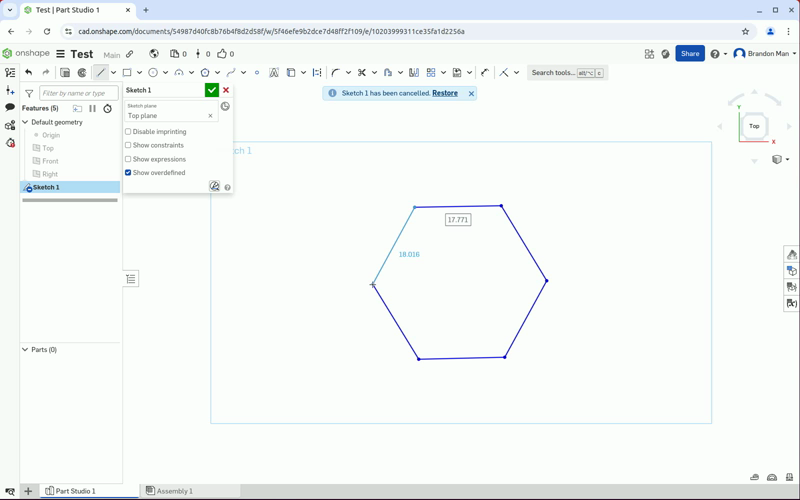
key_up(shift)
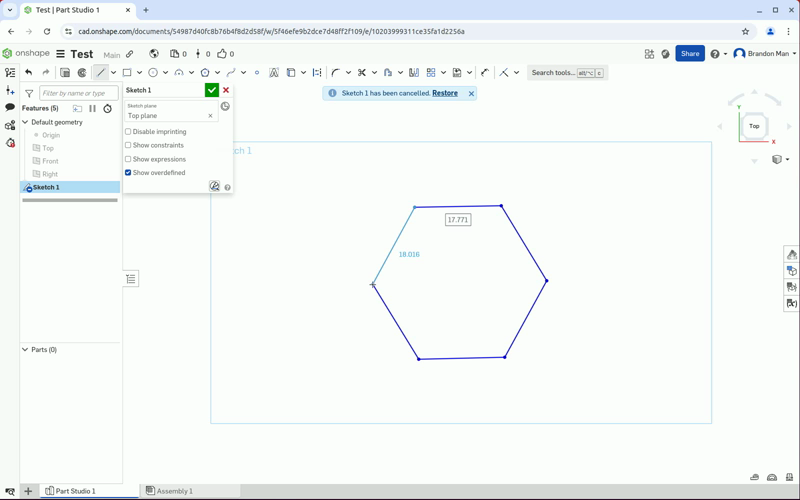
click(372, 284)
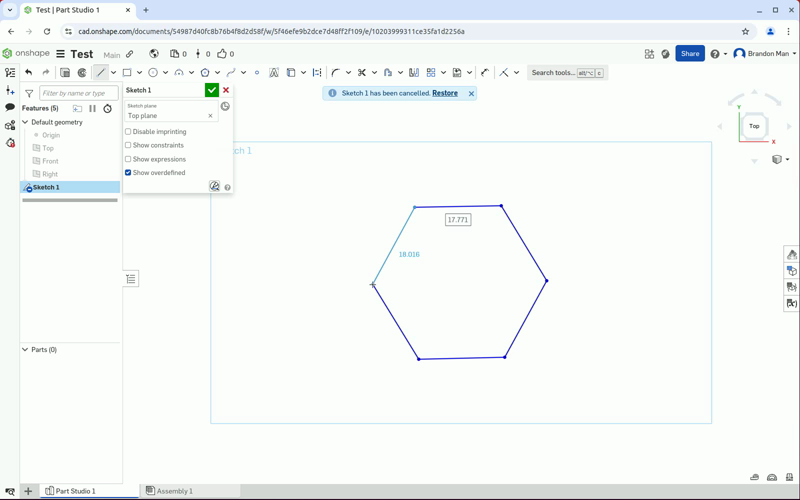
key(esc)
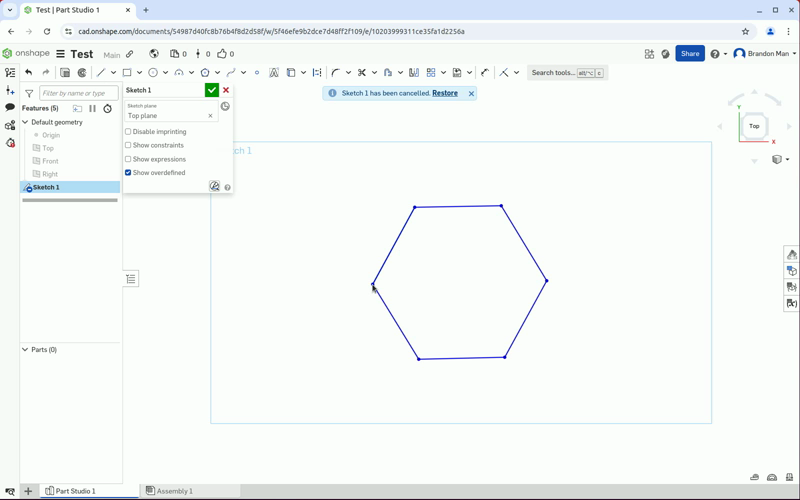
mouse_move(484, 332)
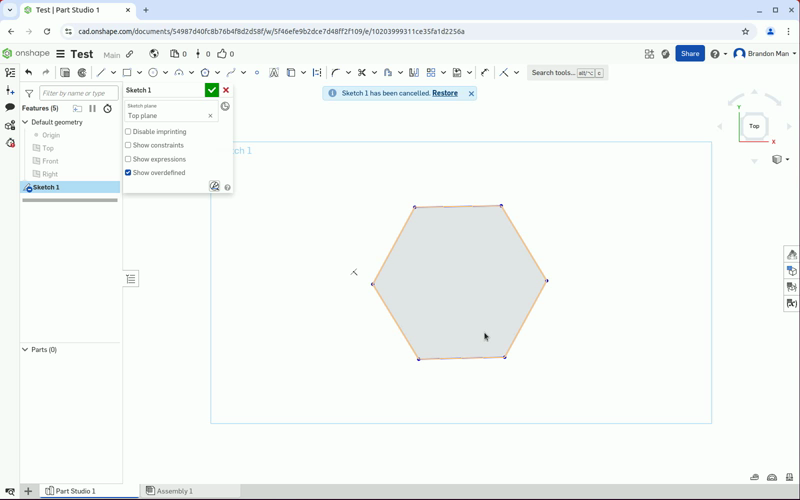
click(484, 332)
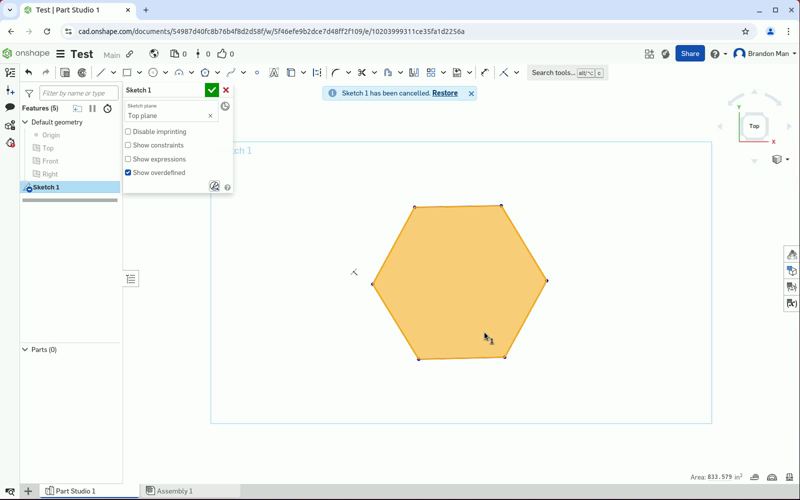
mouse_move(73, 352)
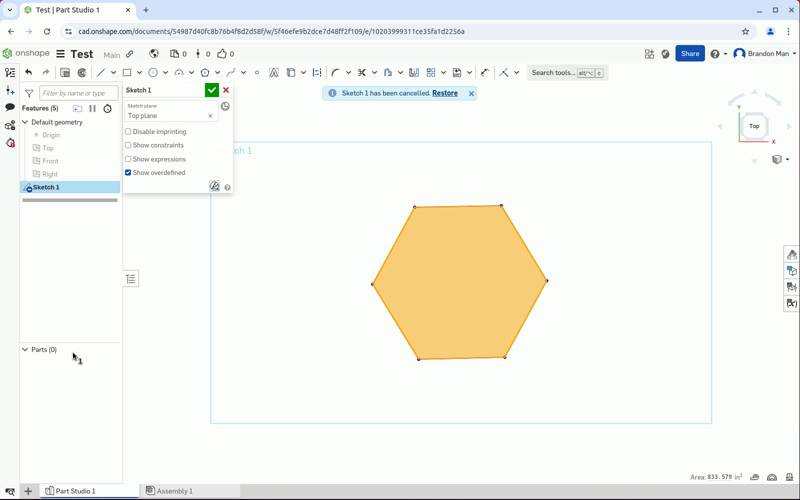
key(shift+y)
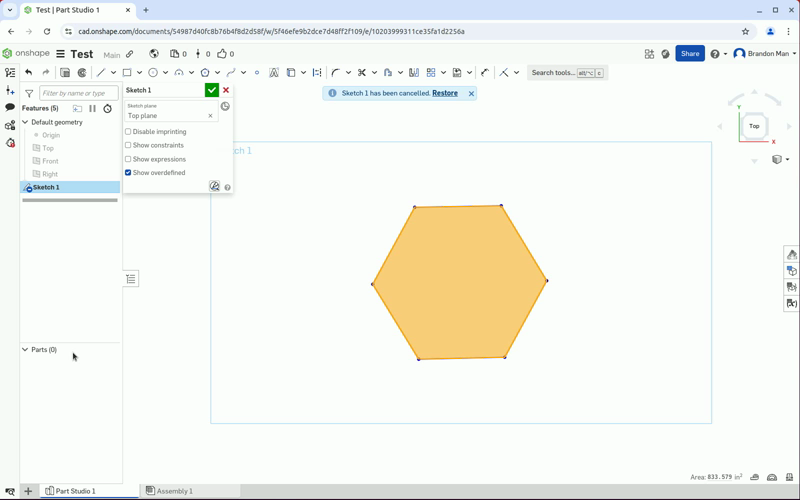
key(shift+e)
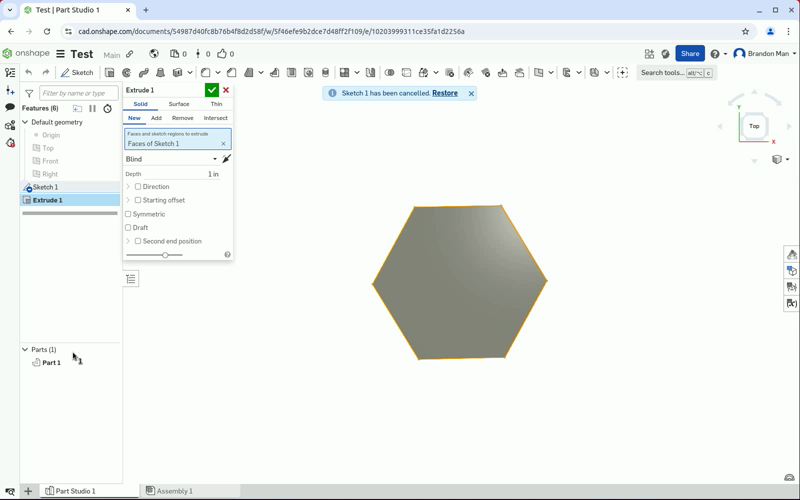
mouse_move(143, 106)
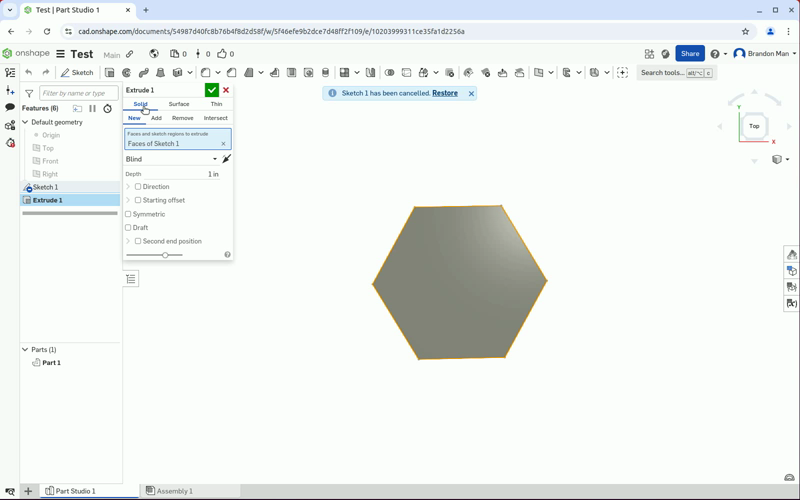
click(143, 106)
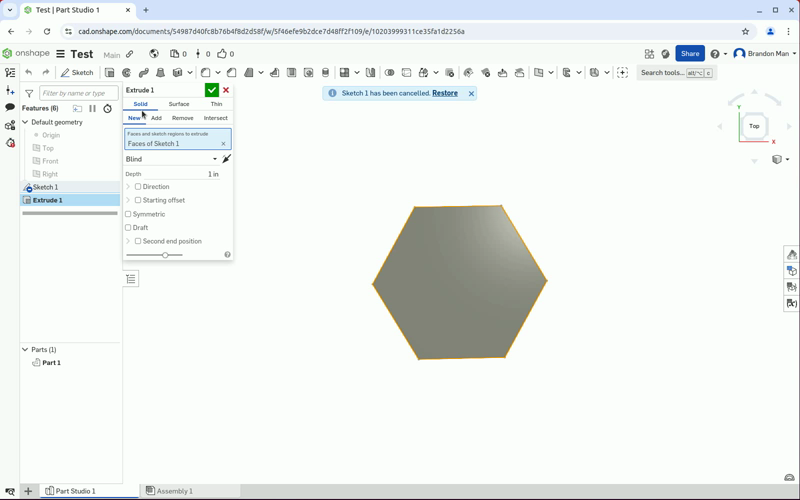
mouse_move(137, 120)
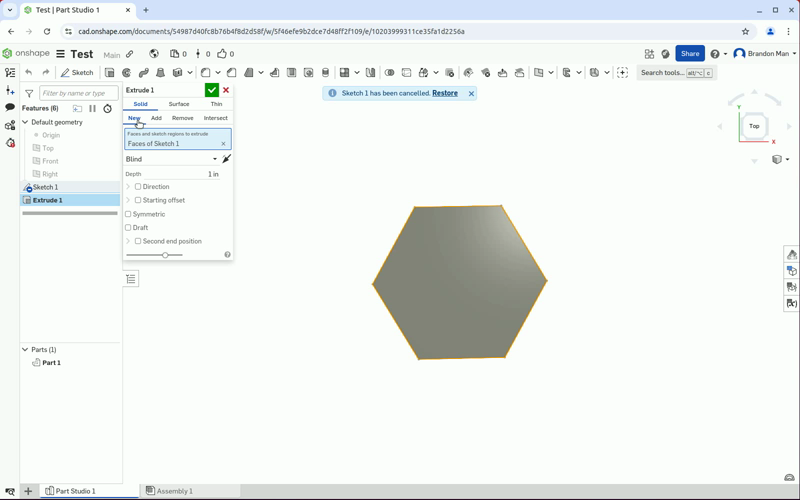
click(137, 120)
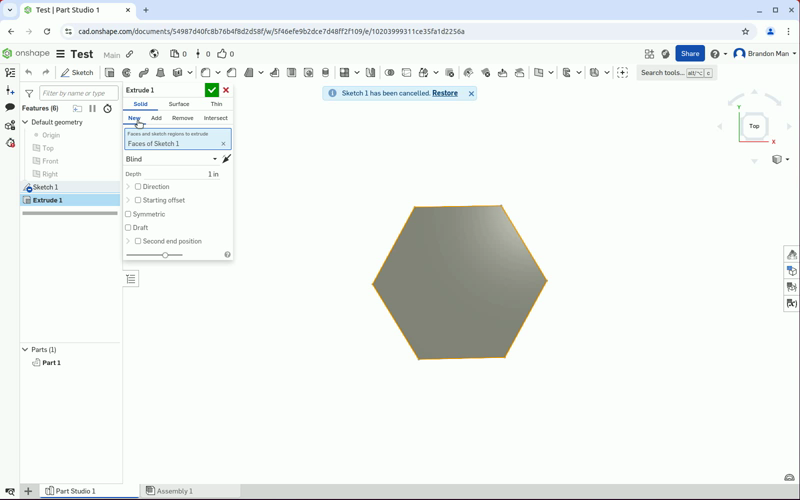
key(tab, 4)
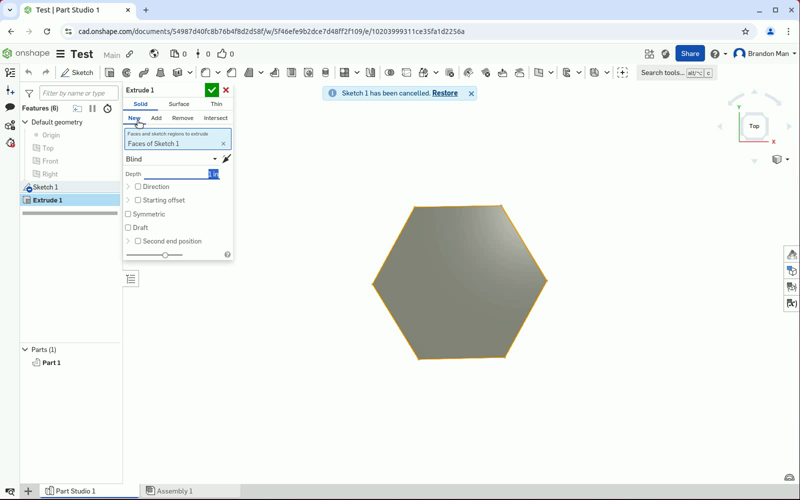
text(1.685)
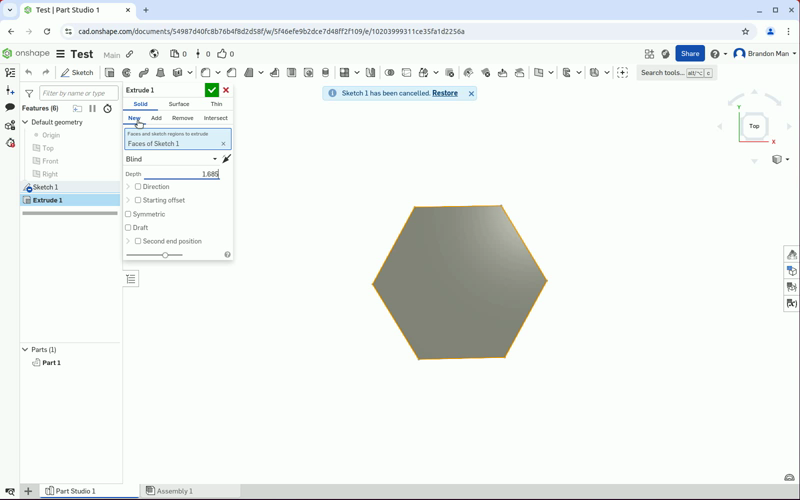
key(enter)
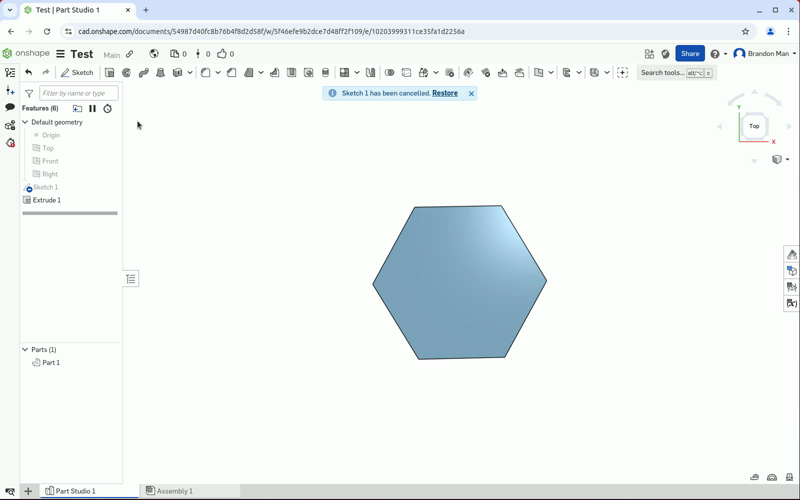
key(shift+h)
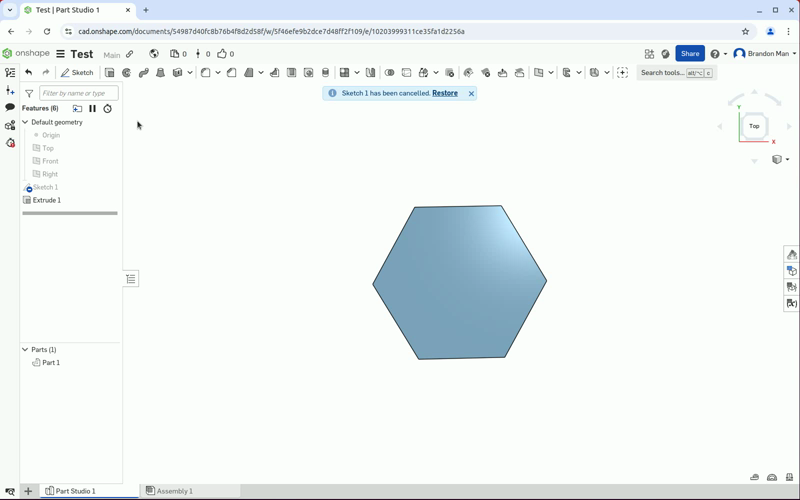
key(shift+h)
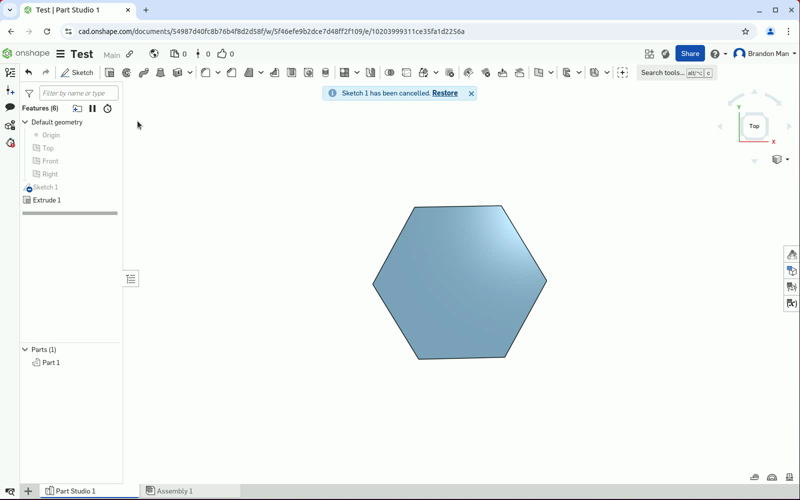
mouse_move(73, 189)
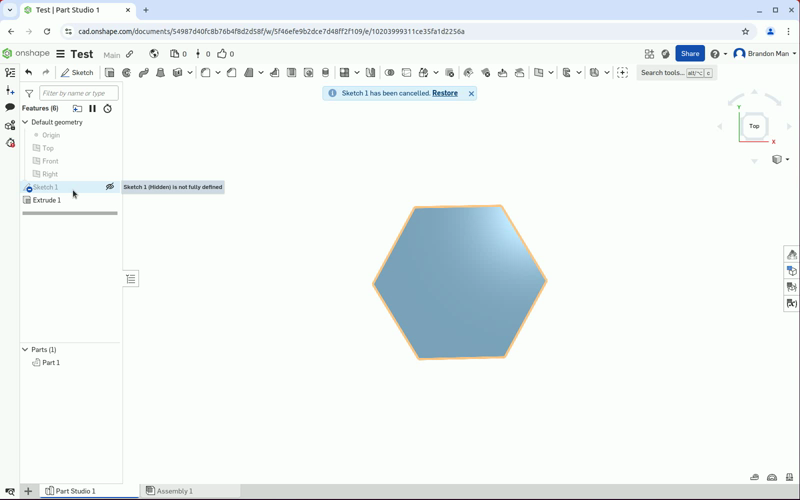
click(73, 189)
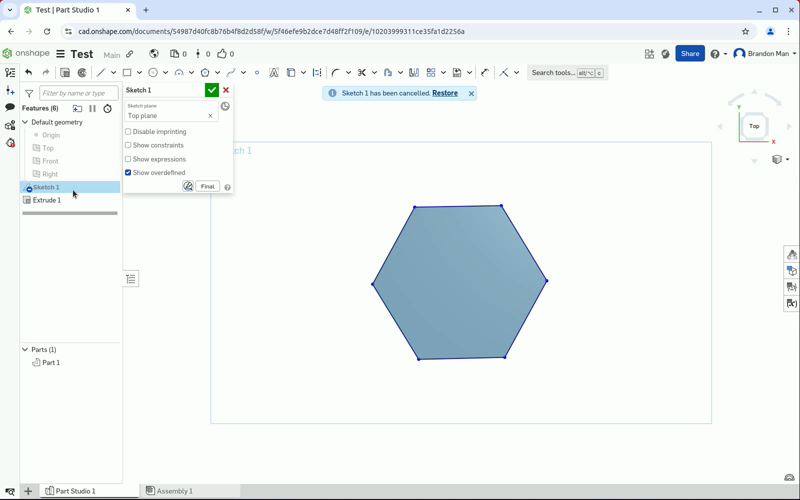
mouse_move(229, 92)
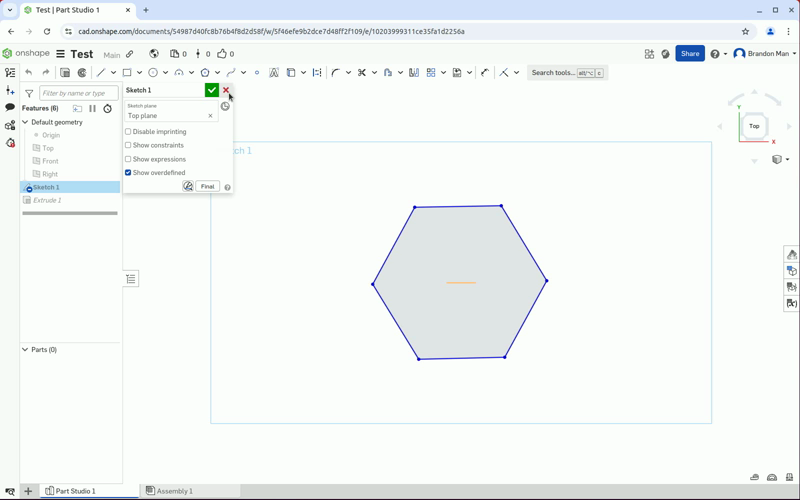
click(229, 92)
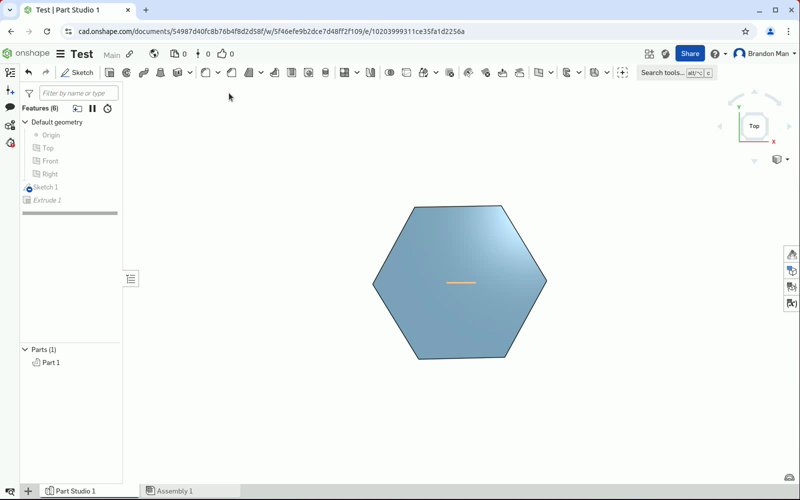
mouse_move(541, 75)
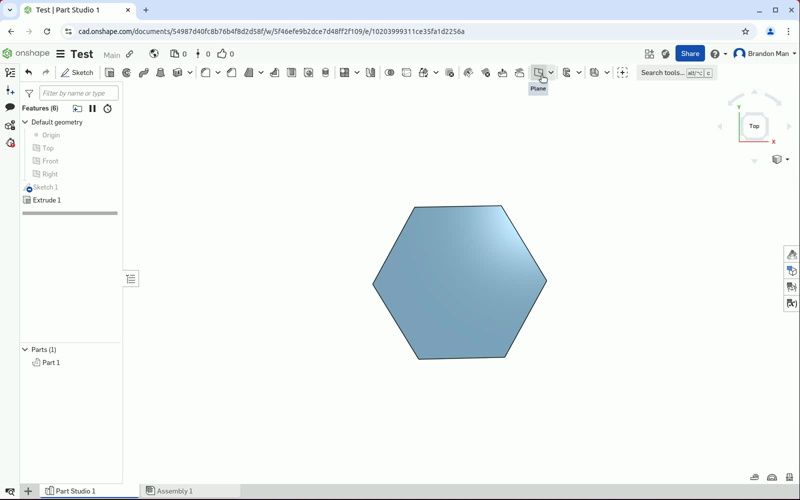
click(541, 75)
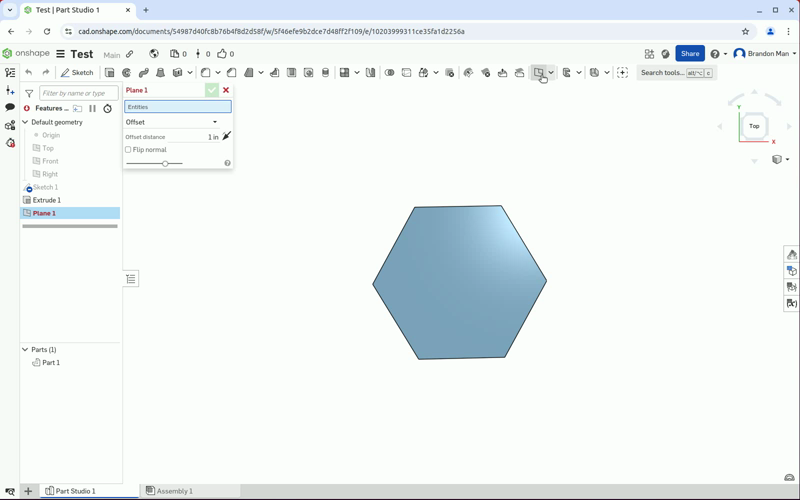
mouse_move(73, 150)
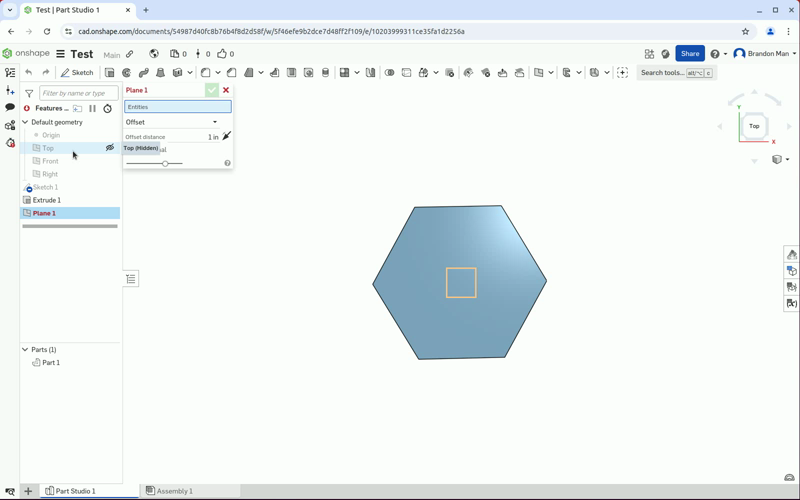
click(73, 150)
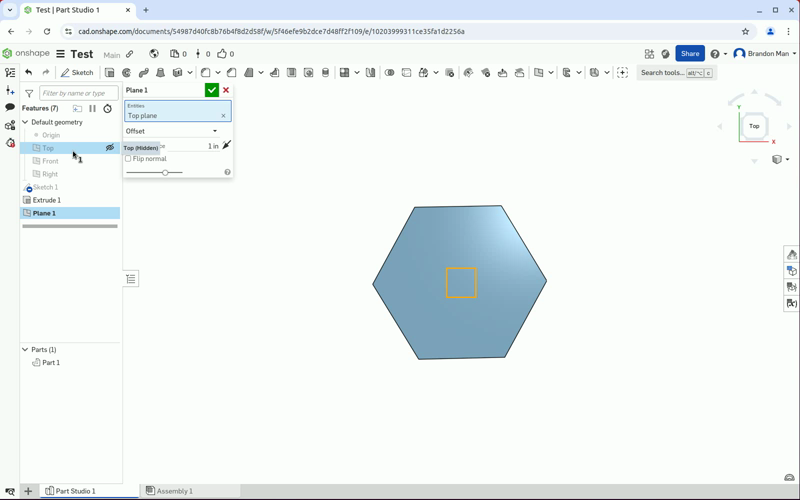
key(tab, 2)
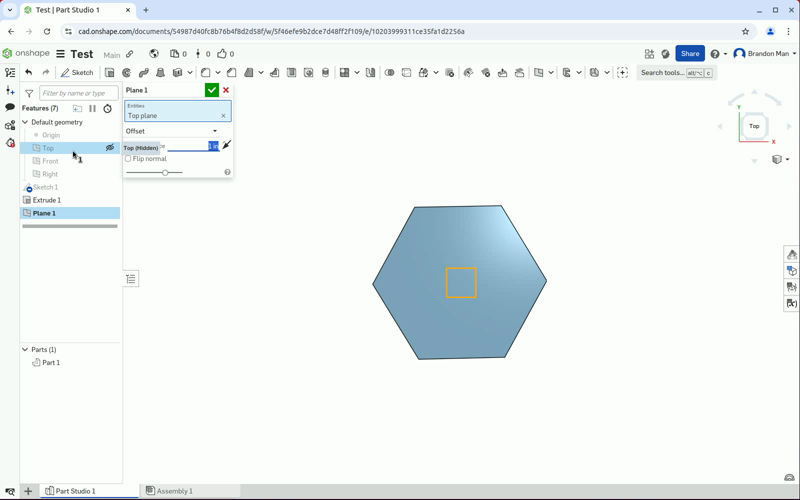
text(1.695)
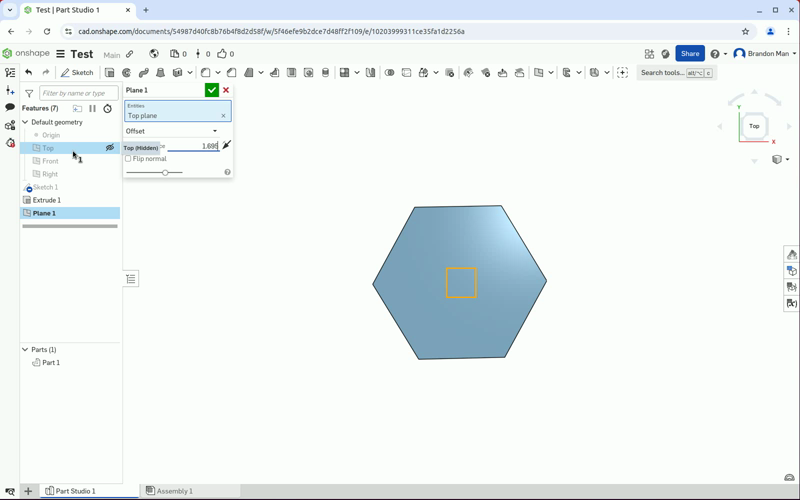
key(enter, 2)
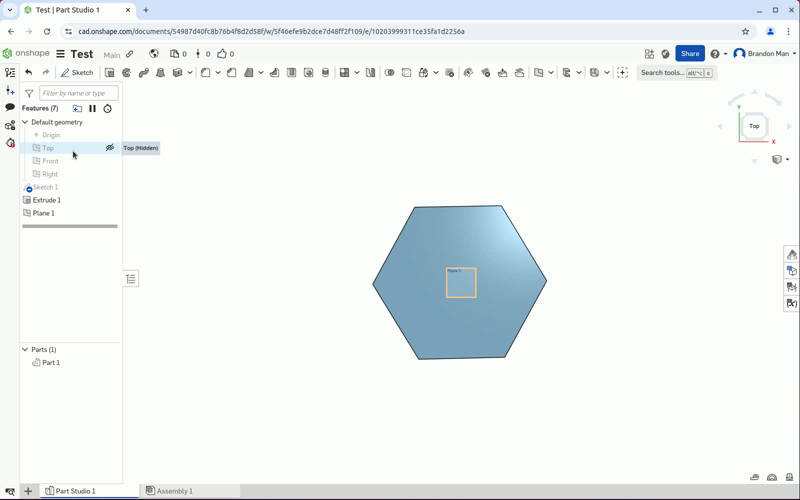
key(shift+s)
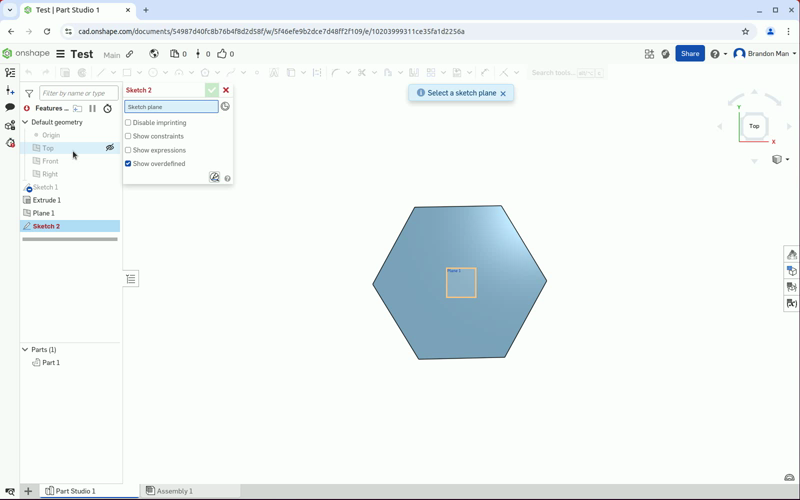
mouse_move(73, 215)
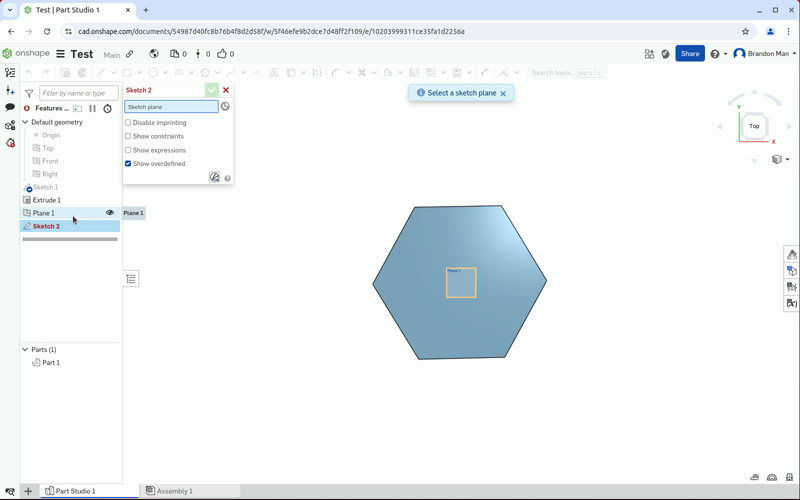
click(73, 215)
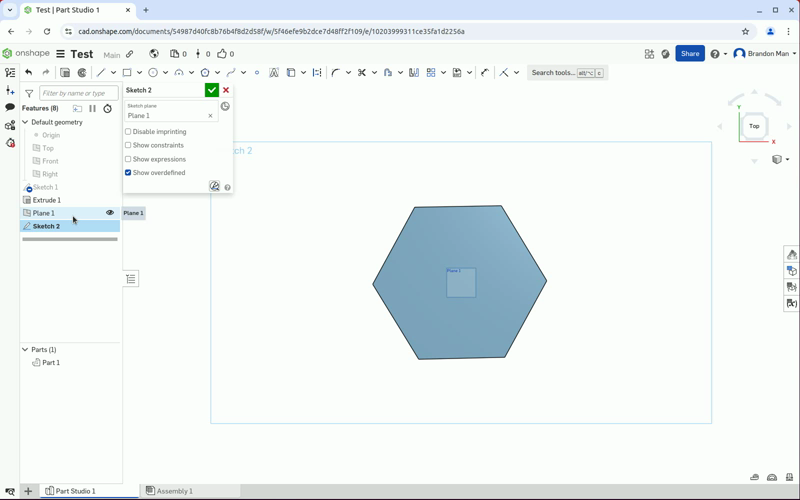
mouse_move(73, 352)
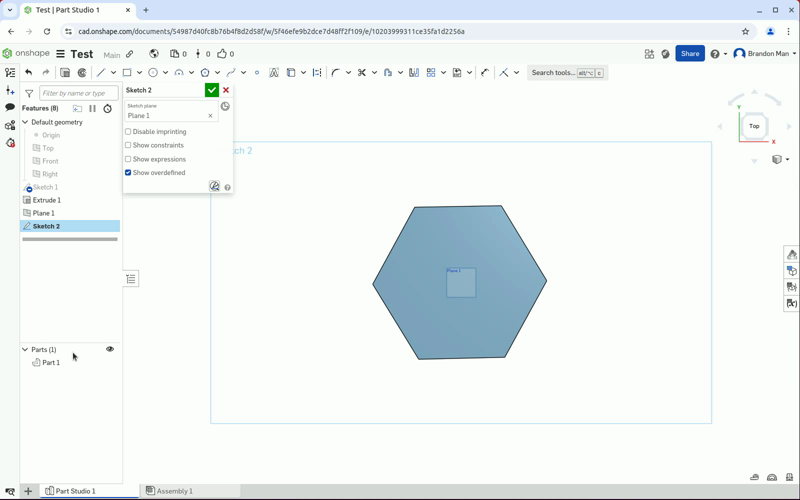
key(y)
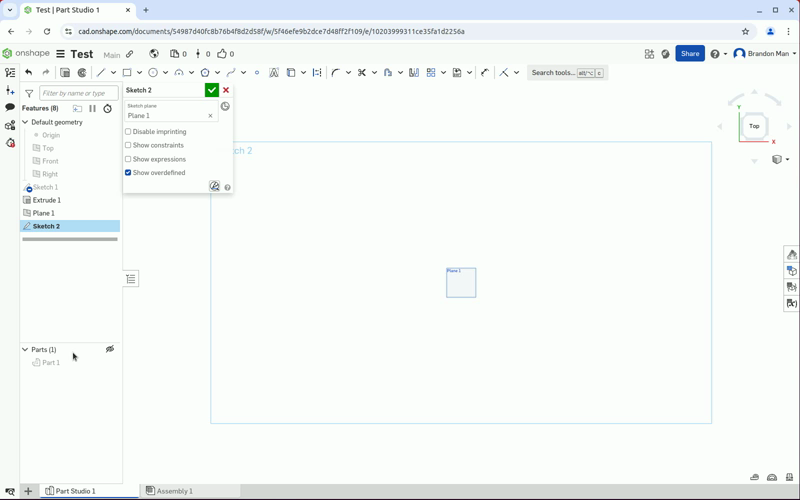
key(l)
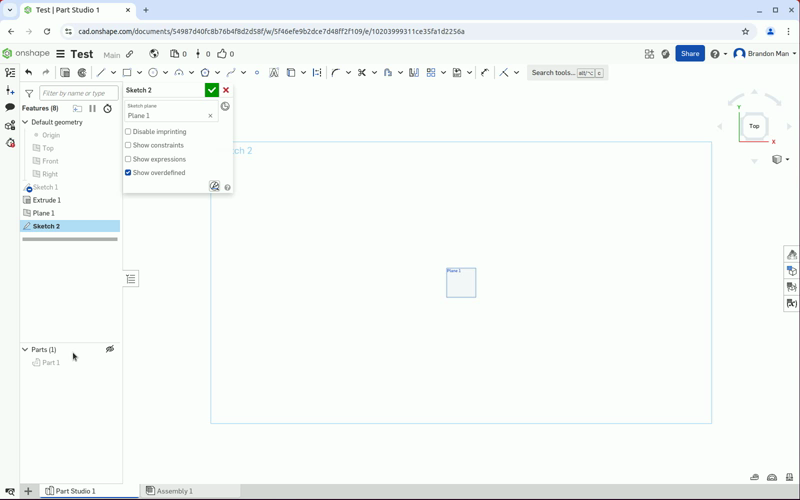
key_down(shift)
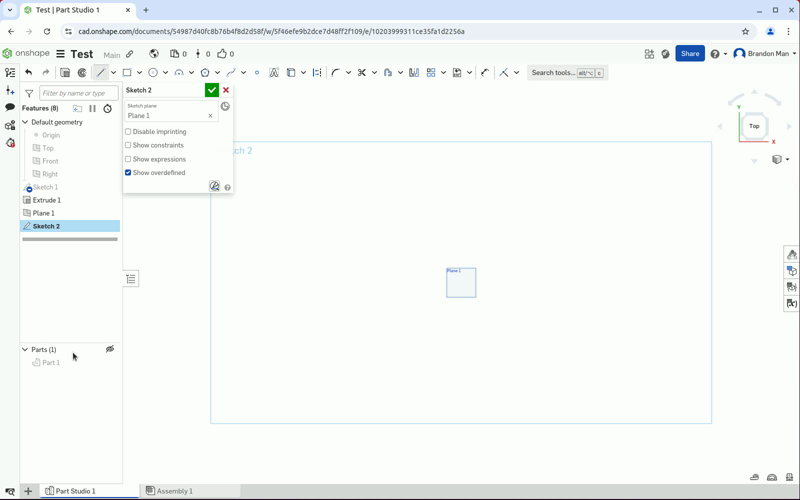
mouse_move(388, 282)
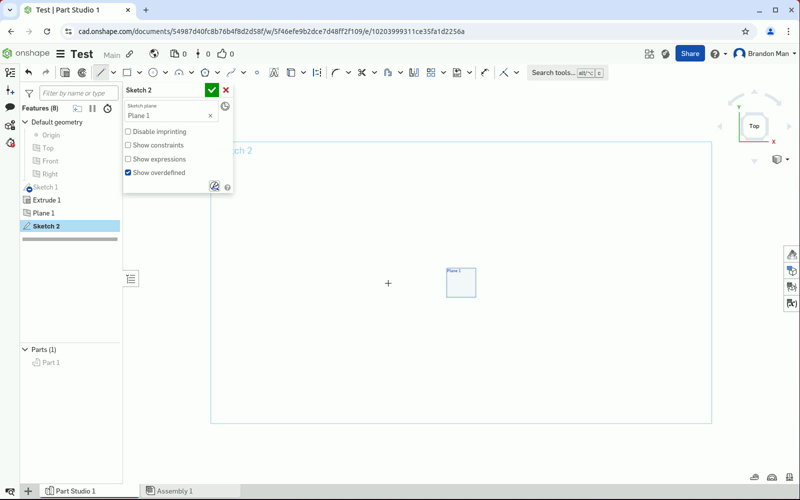
click(388, 282)
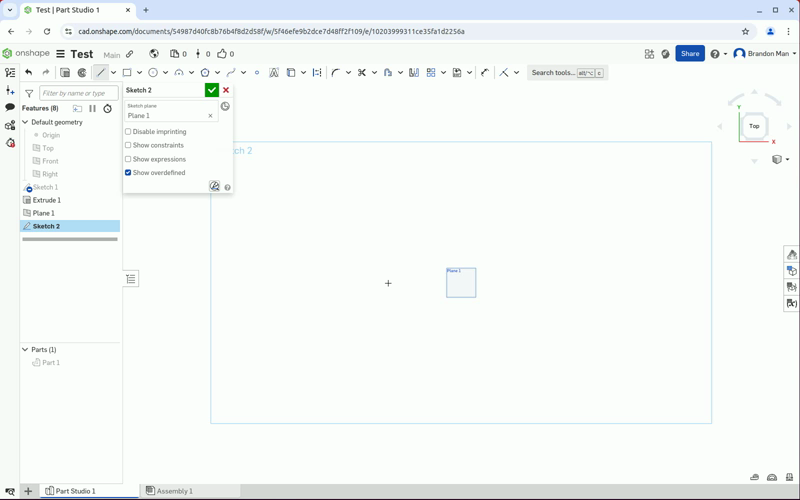
key_up(shift)
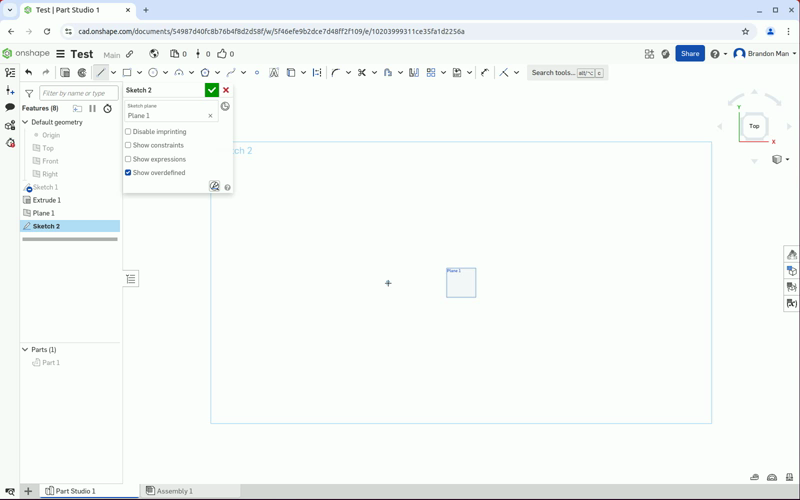
key_down(shift)
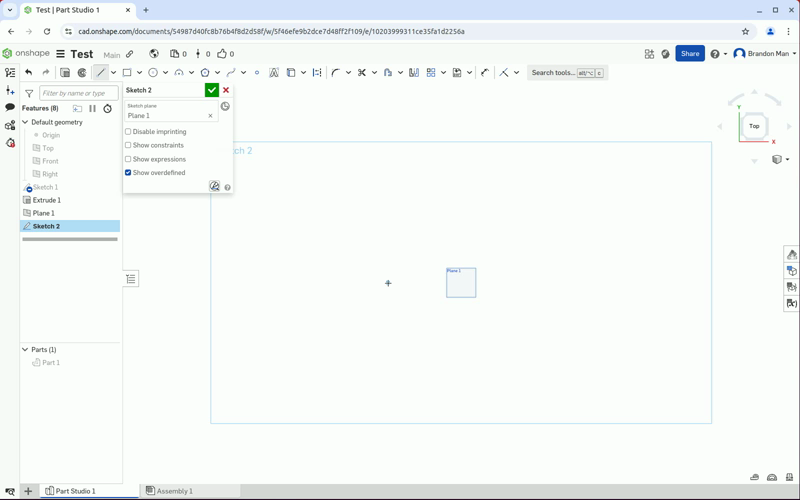
mouse_move(424, 345)
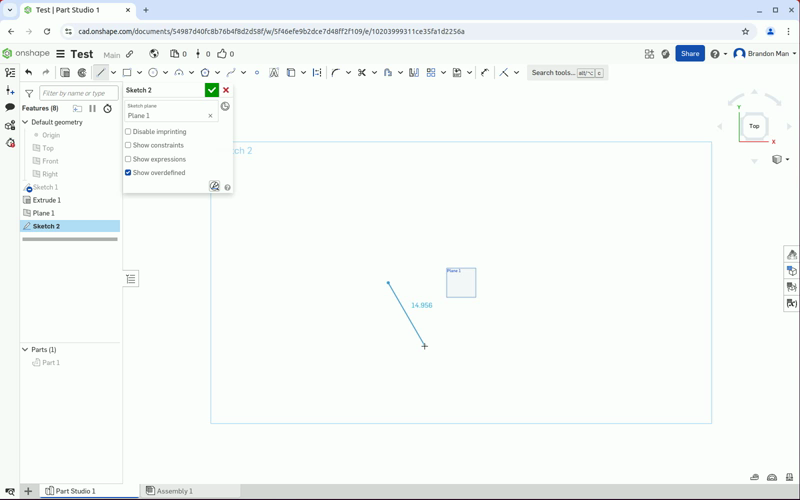
click(424, 345)
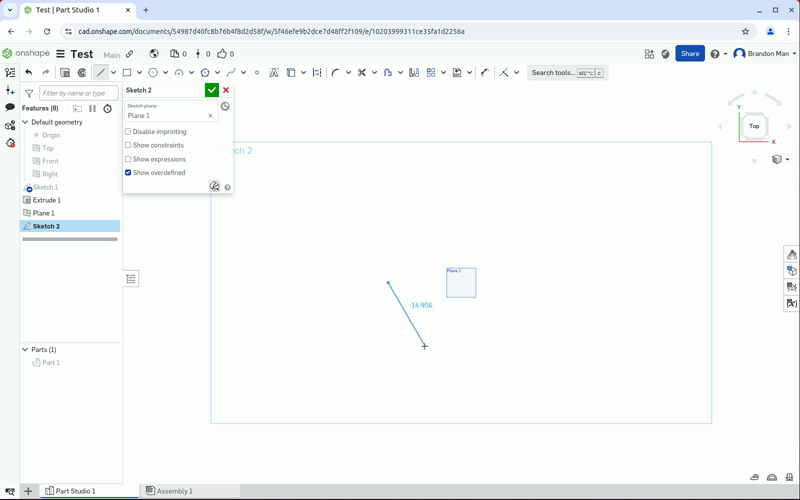
key_up(shift)
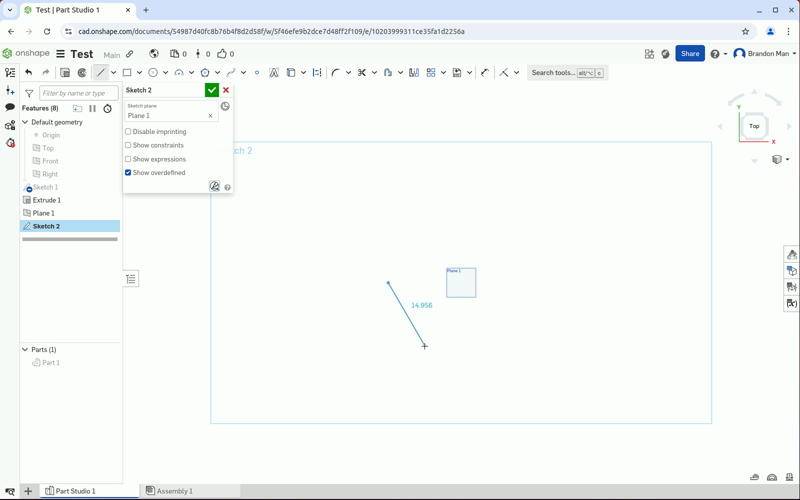
key_down(shift)
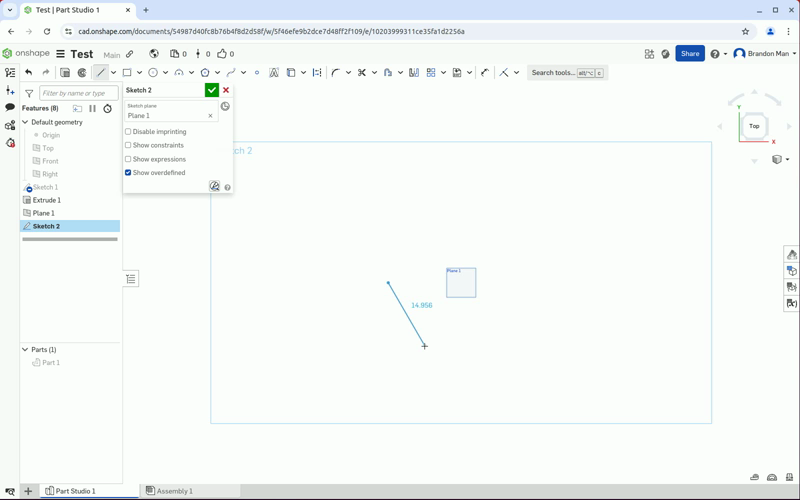
mouse_move(496, 345)
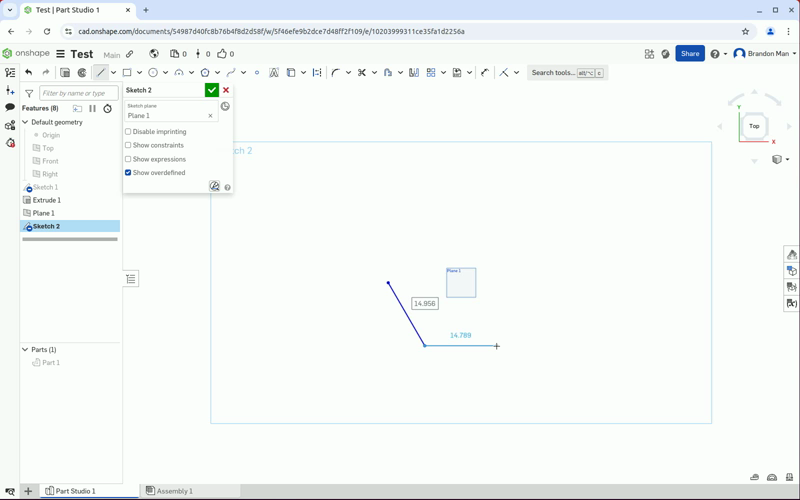
click(496, 345)
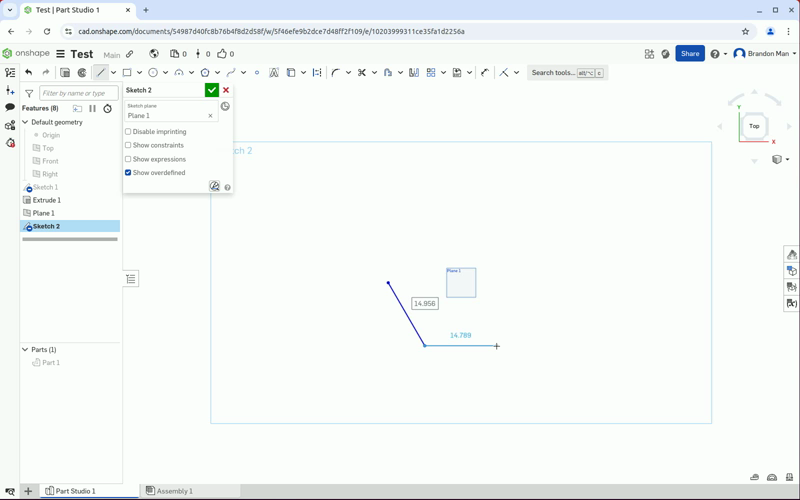
key_up(shift)
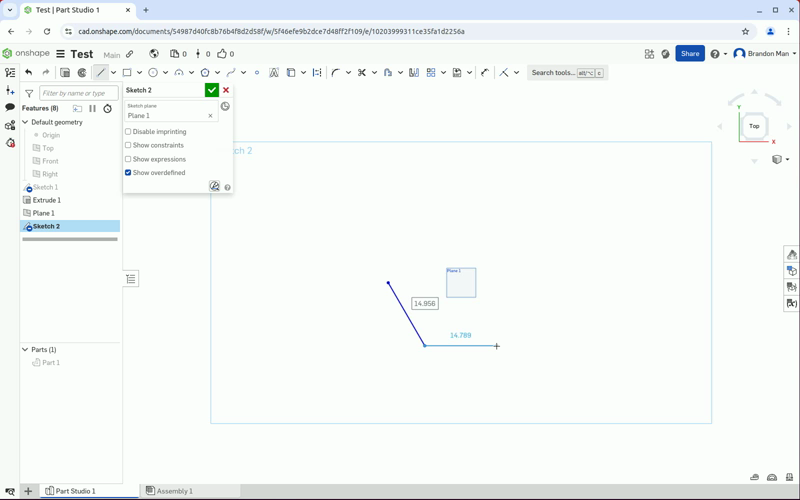
key_down(shift)
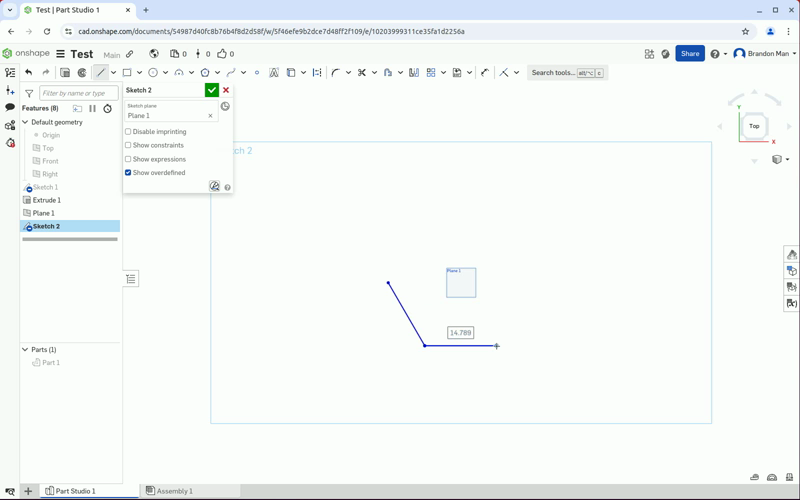
mouse_move(533, 281)
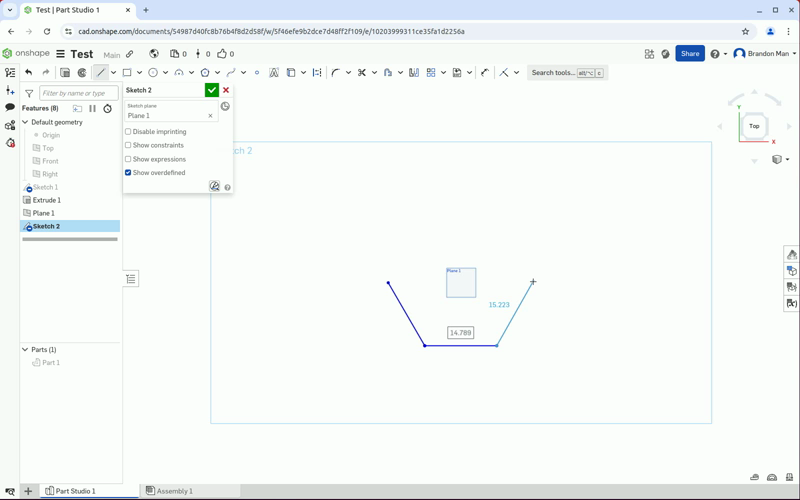
click(533, 281)
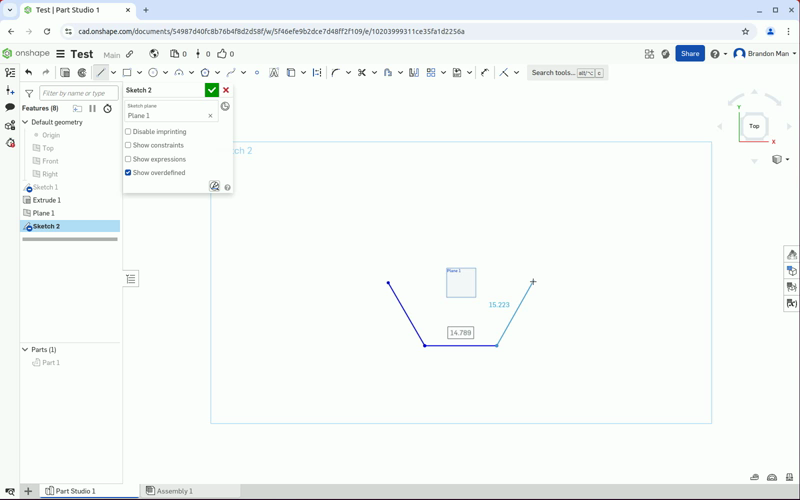
key_up(shift)
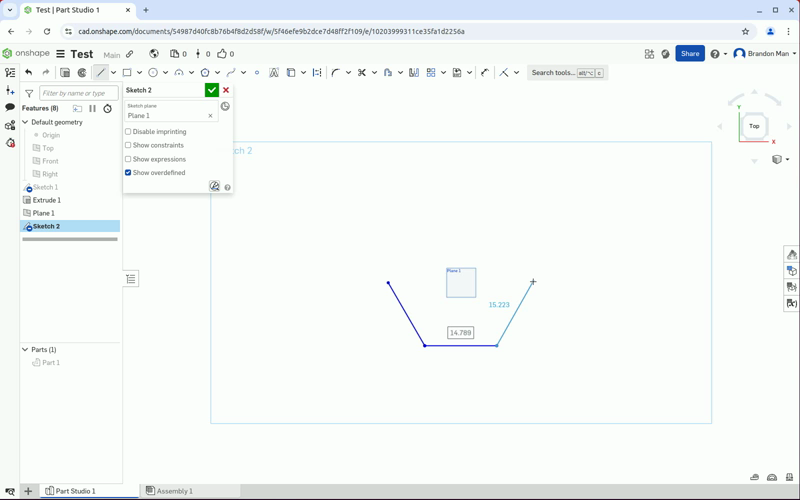
key_down(shift)
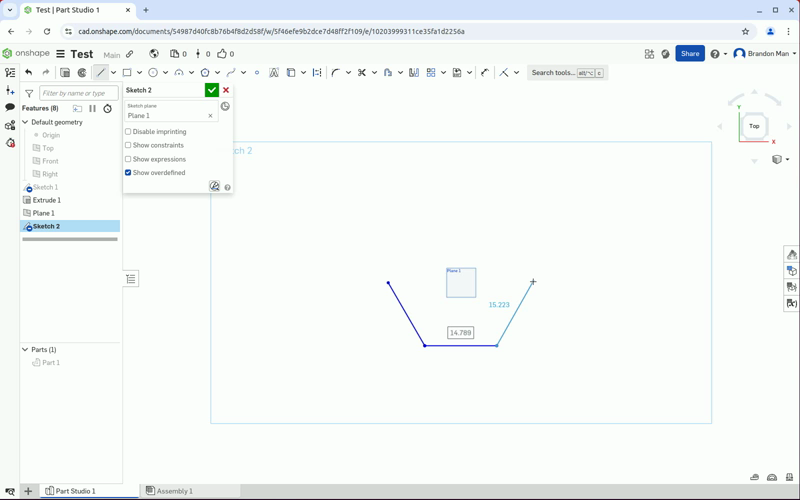
mouse_move(496, 218)
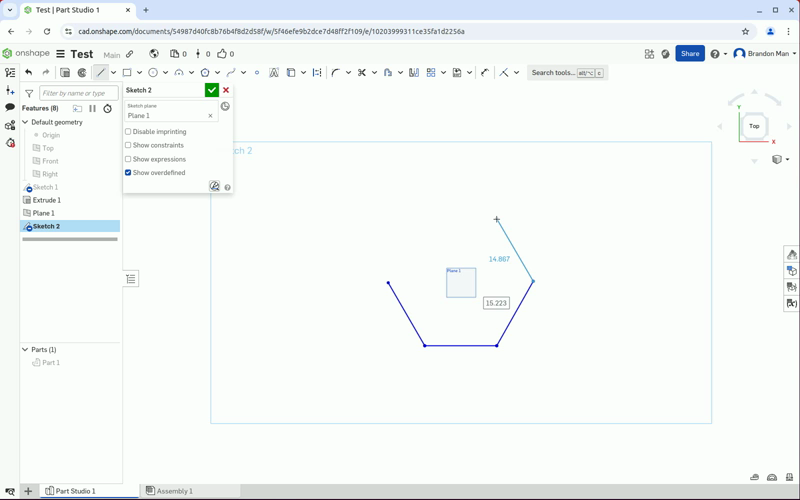
click(496, 218)
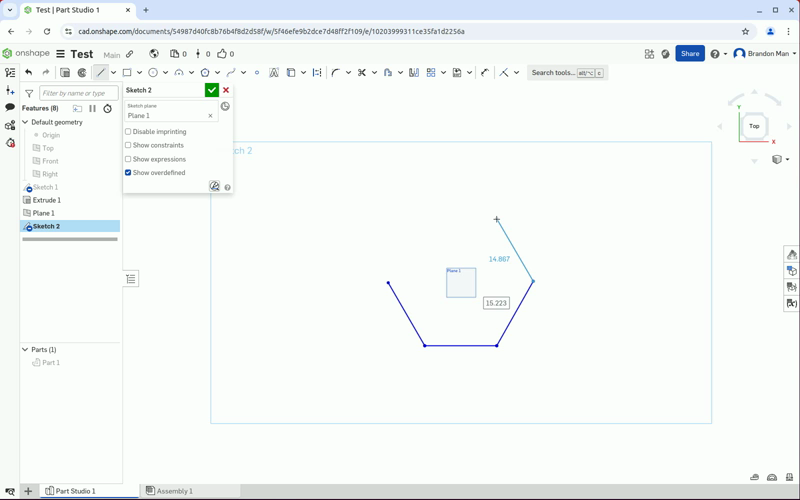
key_up(shift)
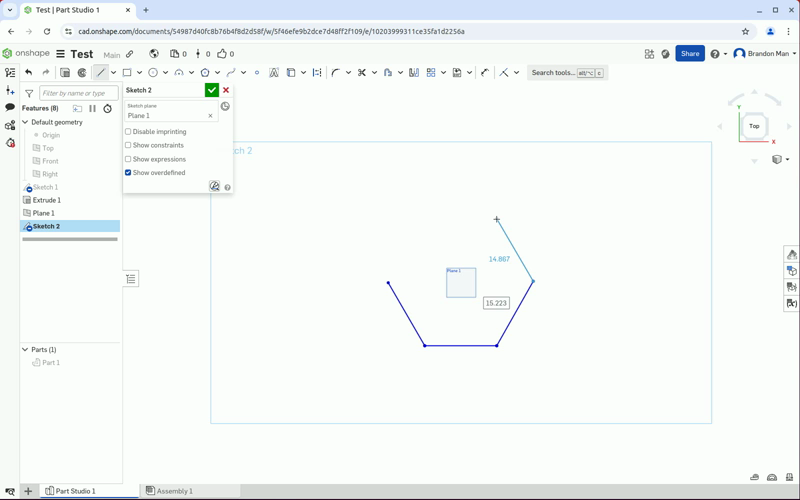
key_down(shift)
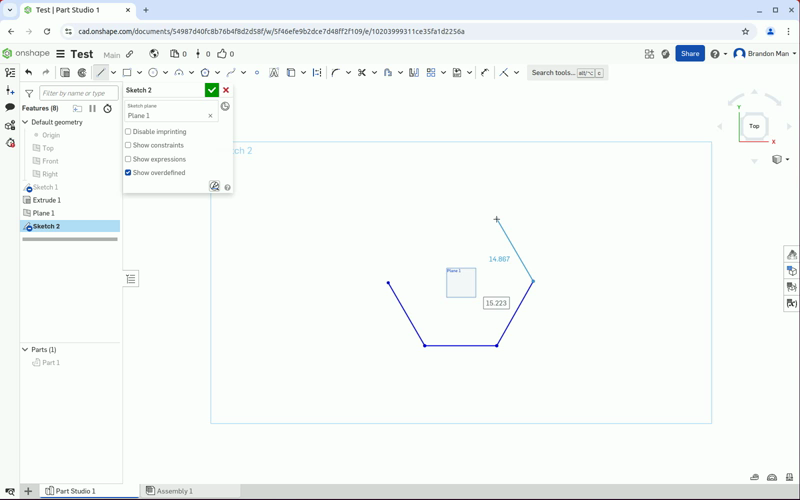
mouse_move(424, 220)
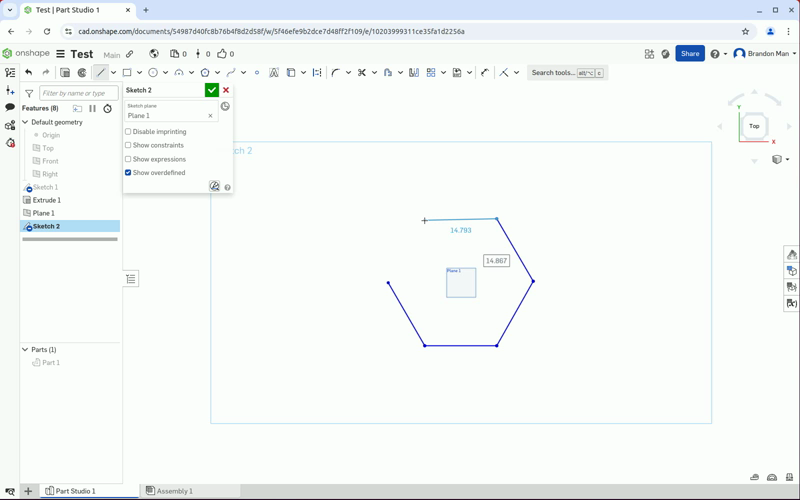
click(424, 220)
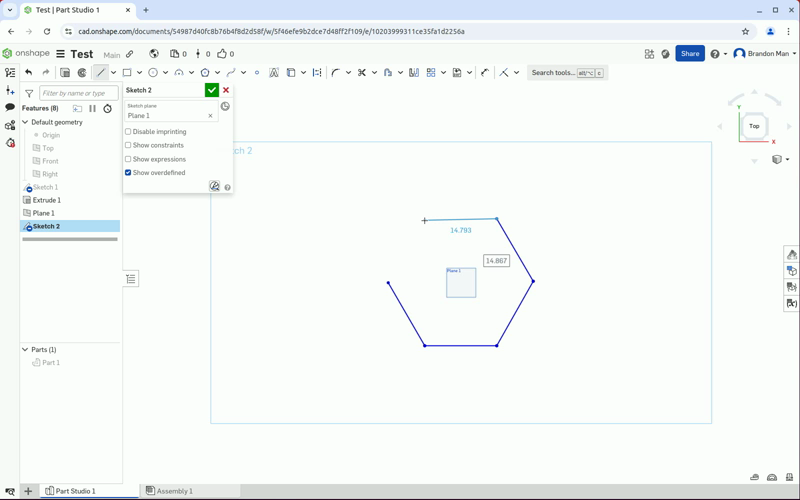
key_up(shift)
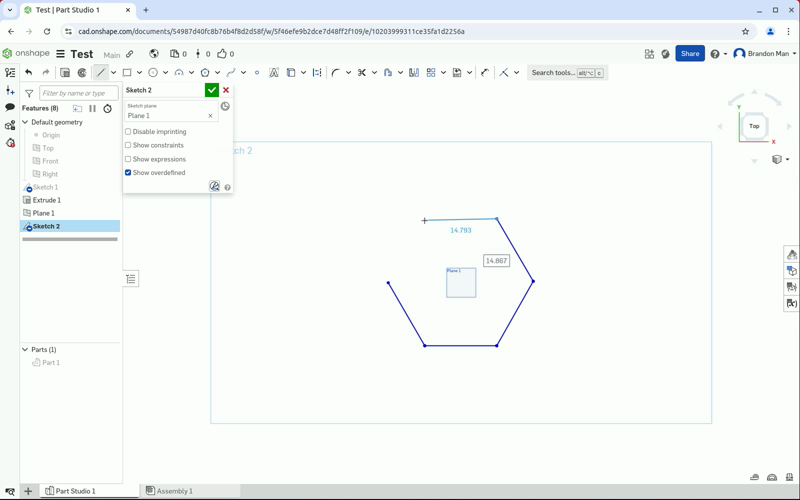
key_down(shift)
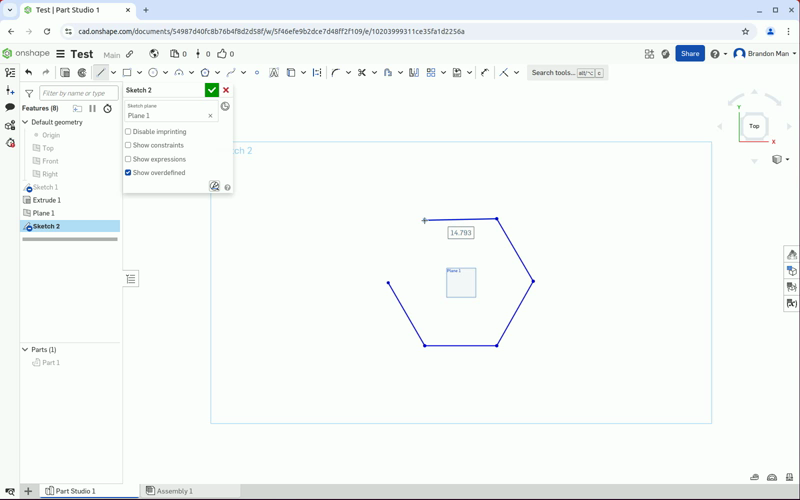
mouse_move(388, 282)
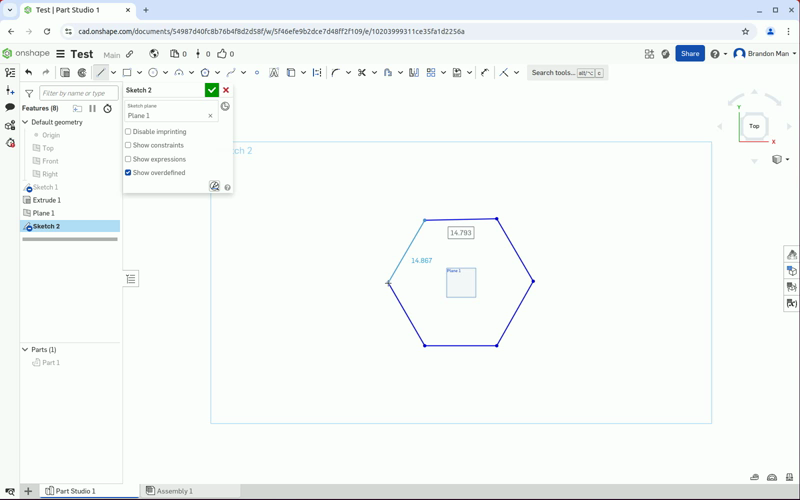
key_up(shift)
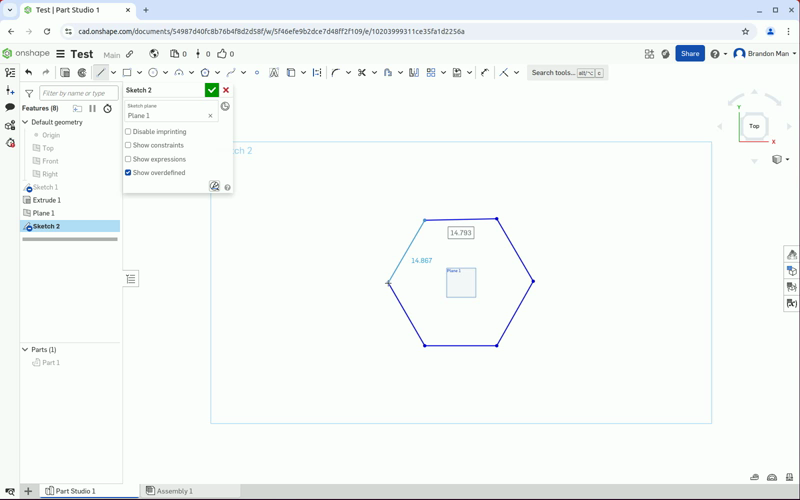
click(388, 282)
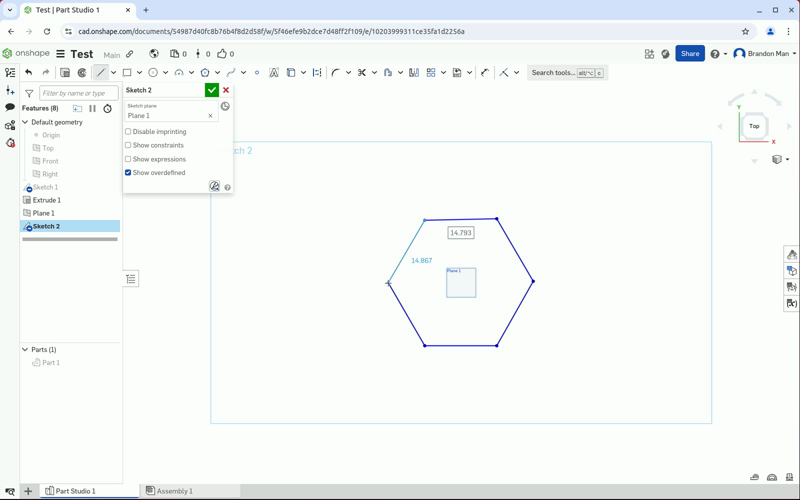
key(esc)
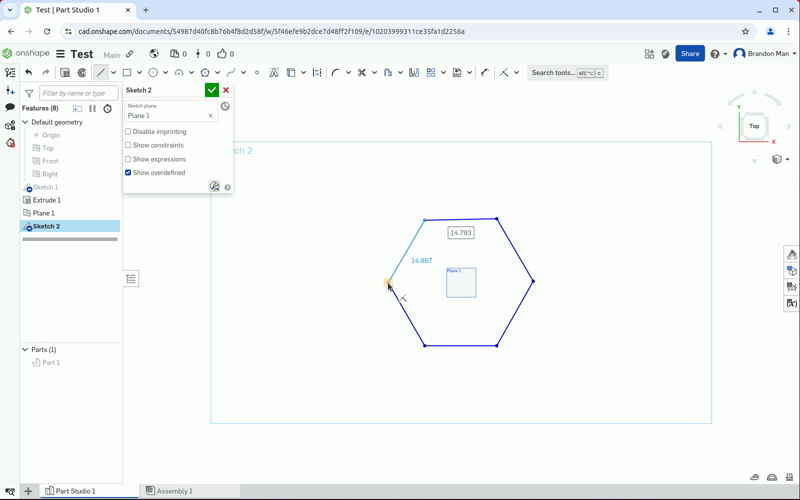
mouse_move(486, 261)
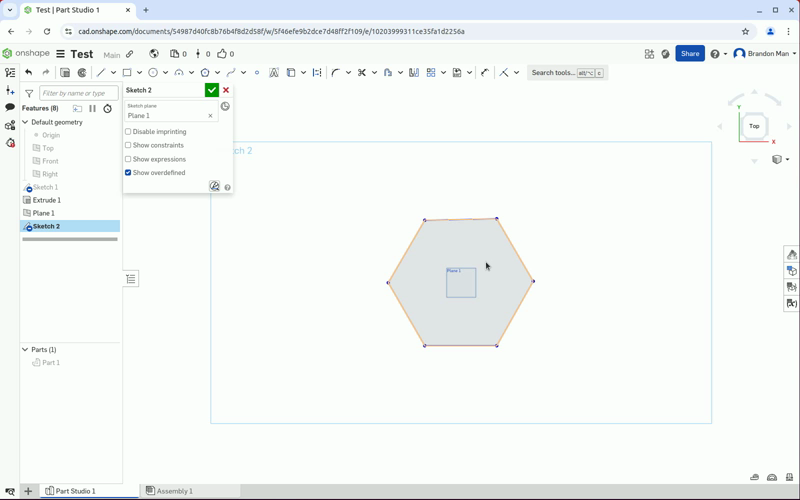
click(486, 261)
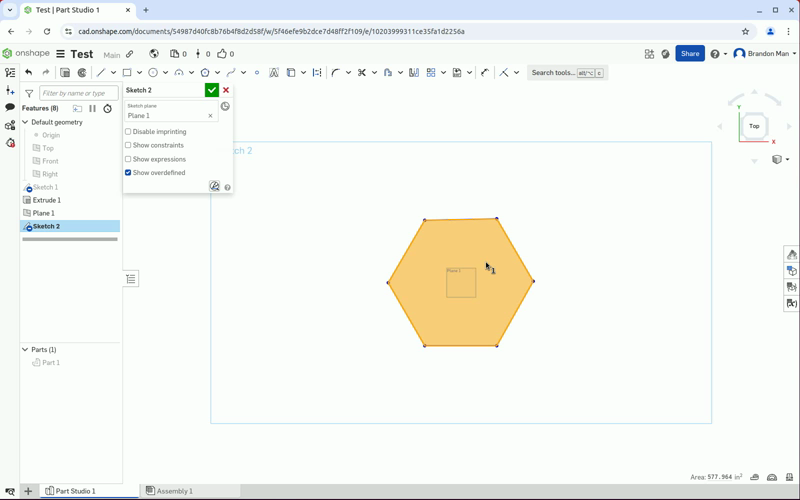
mouse_move(73, 352)
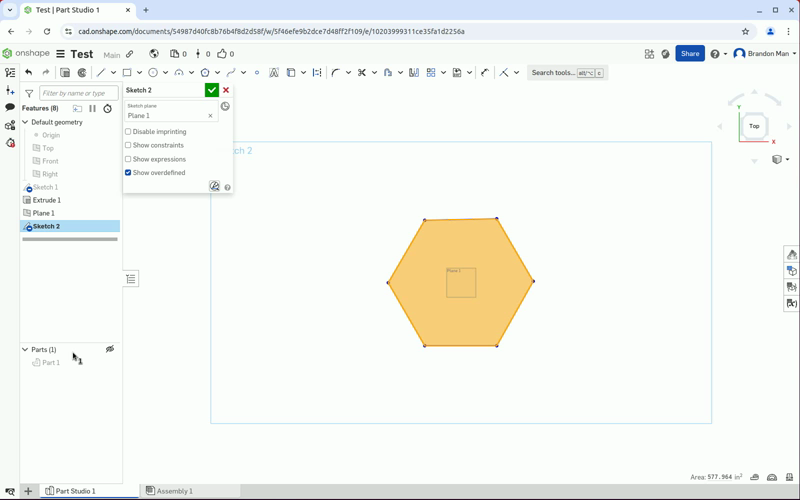
key(shift+y)
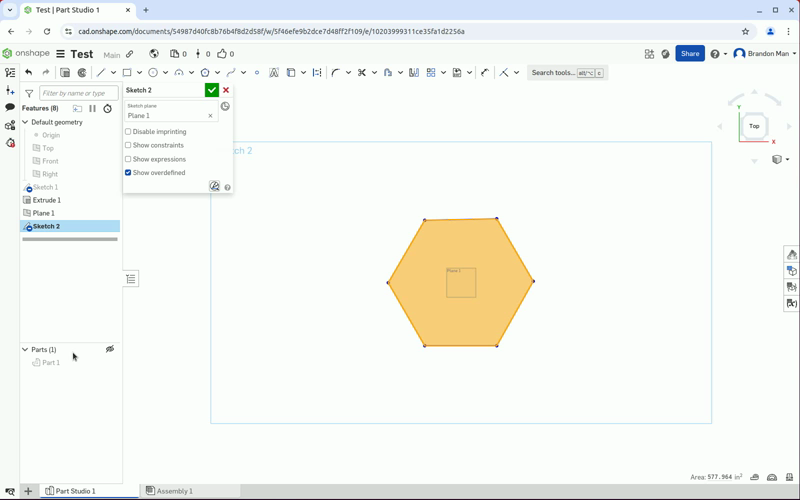
key(shift+e)
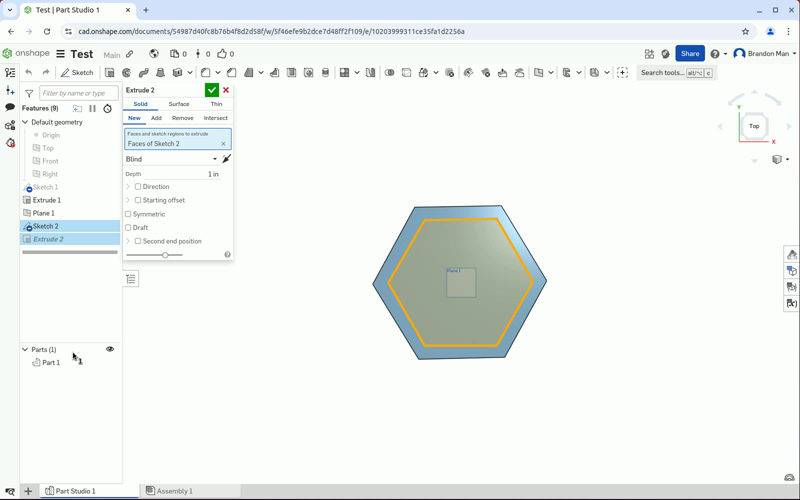
mouse_move(143, 106)
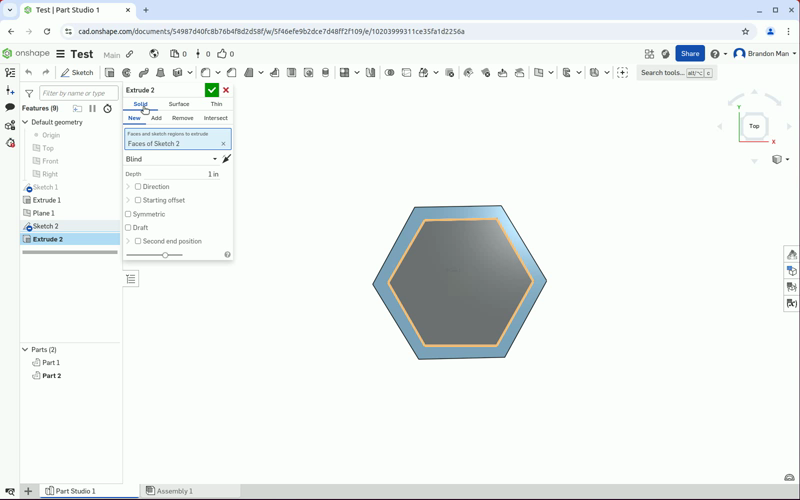
click(143, 106)
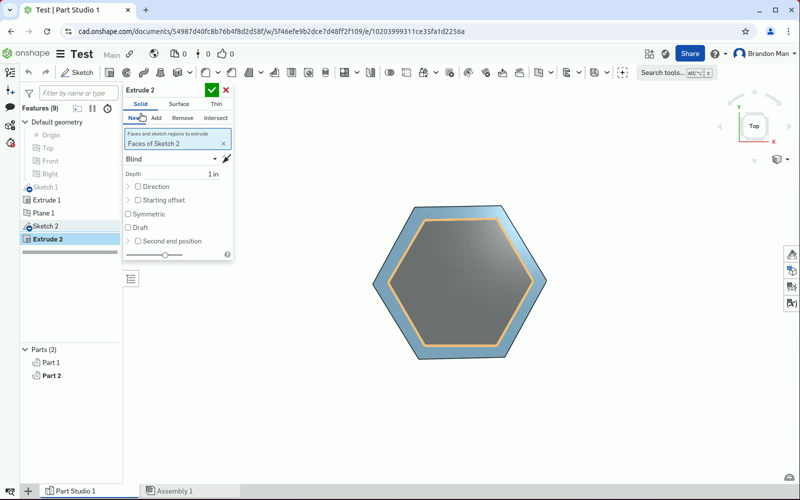
mouse_move(137, 120)
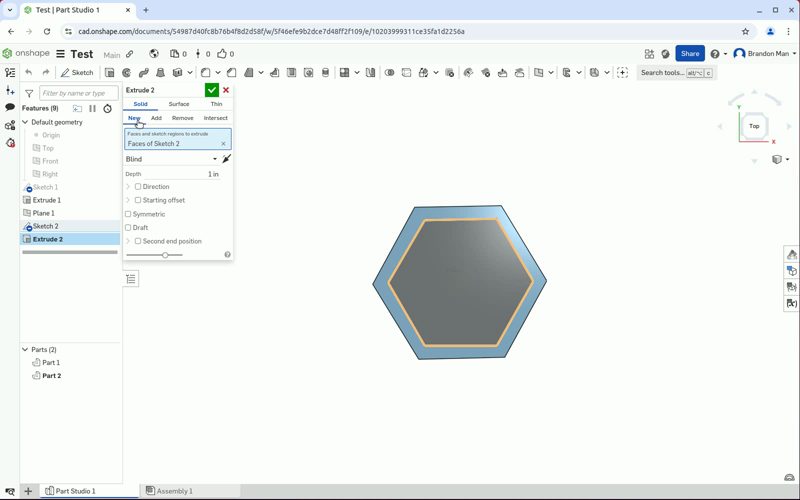
click(137, 120)
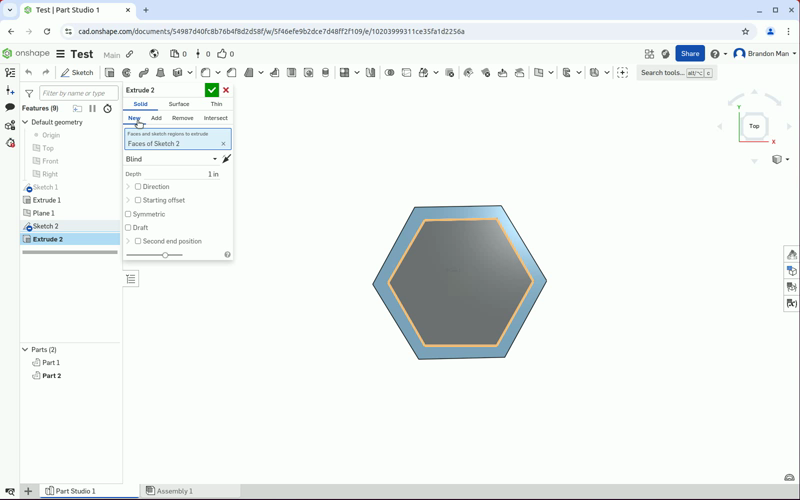
key(tab, 4)
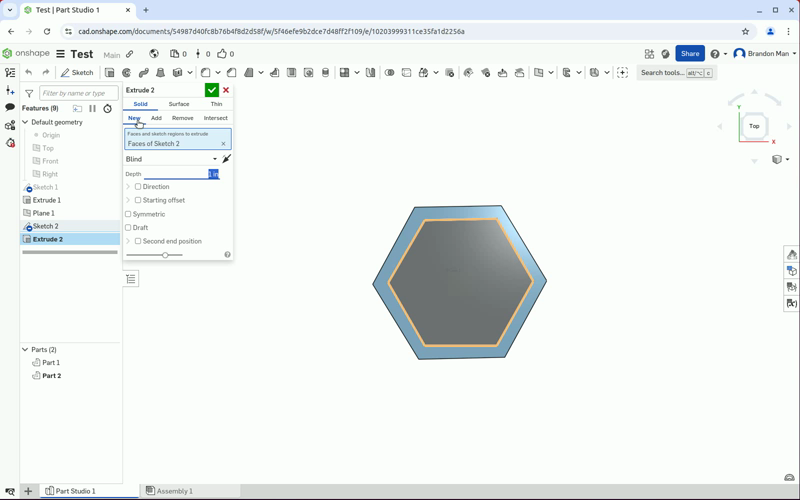
text(1.204)
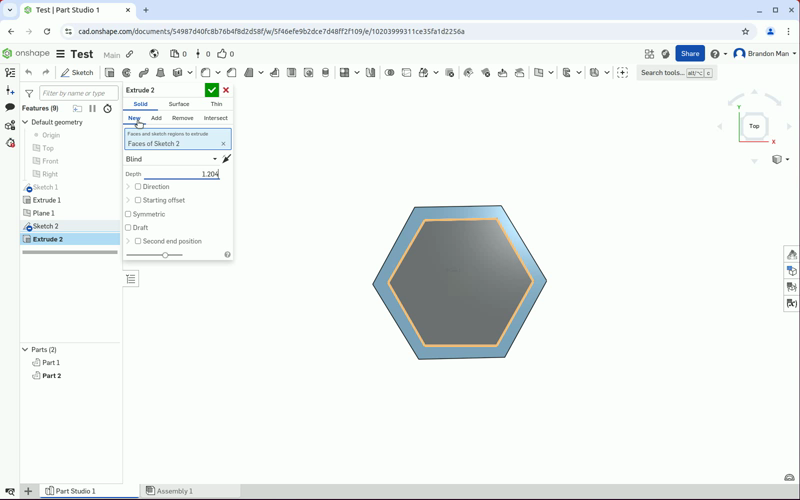
key(enter)
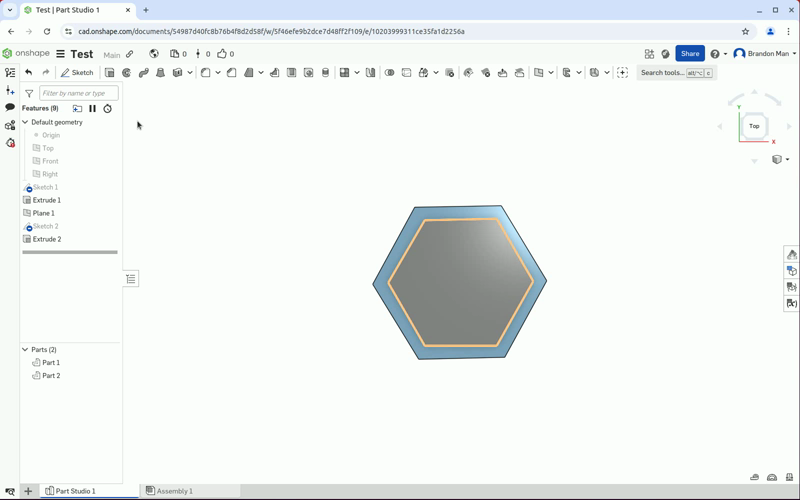
key(shift+h)
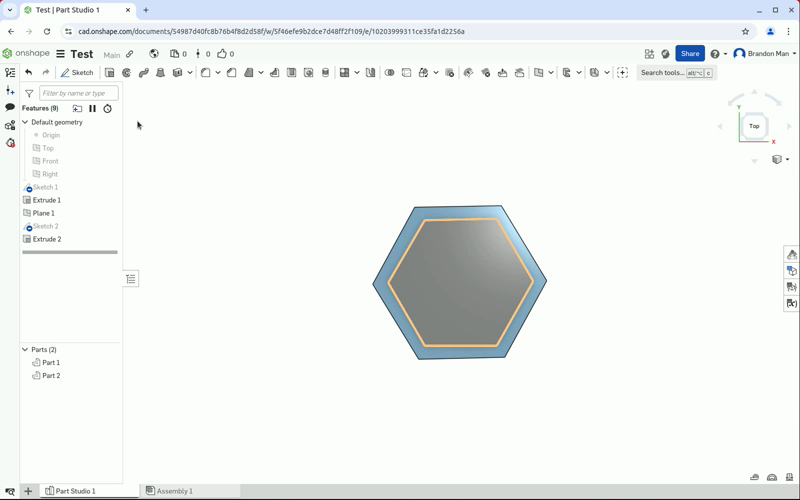
key(shift+h)
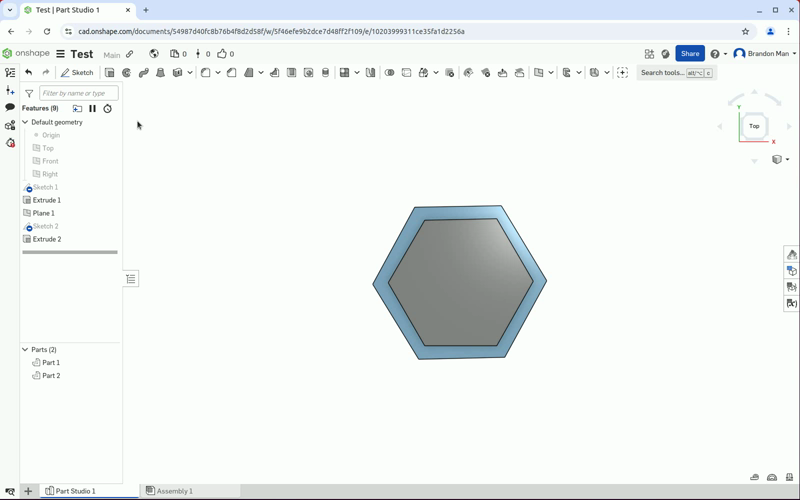
mouse_move(73, 189)
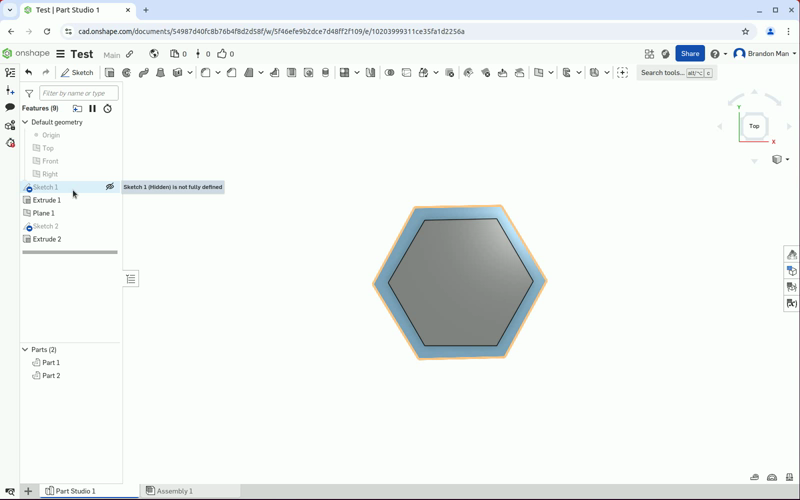
click(73, 189)
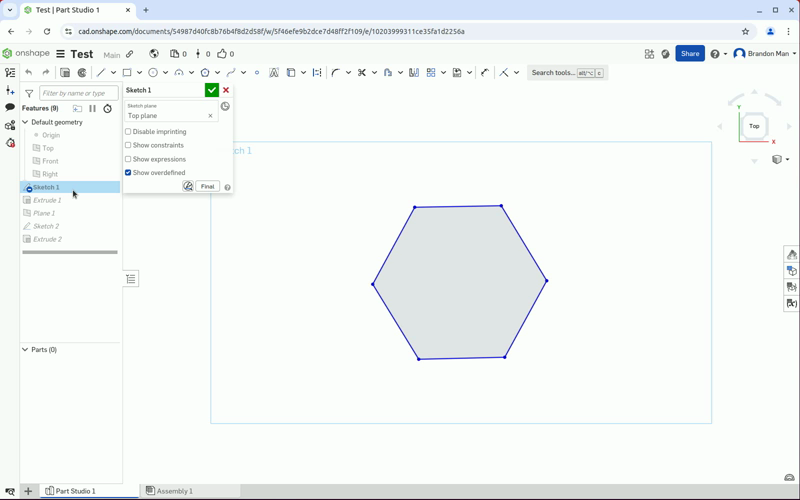
mouse_move(229, 92)
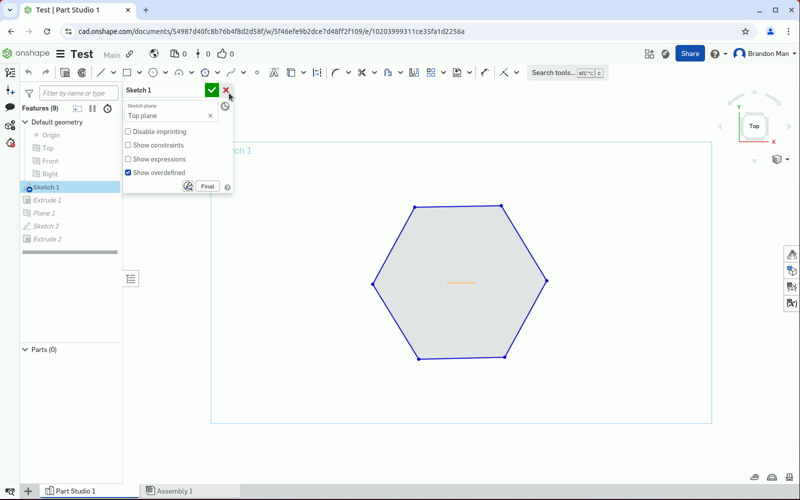
click(229, 92)
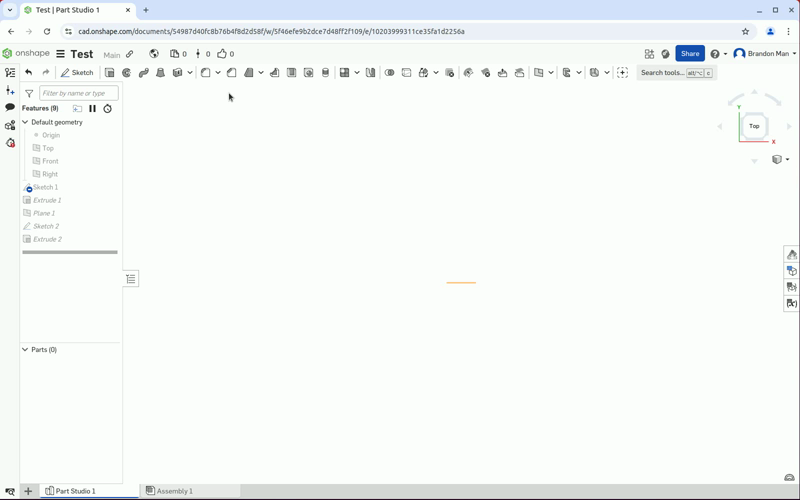
mouse_move(541, 75)
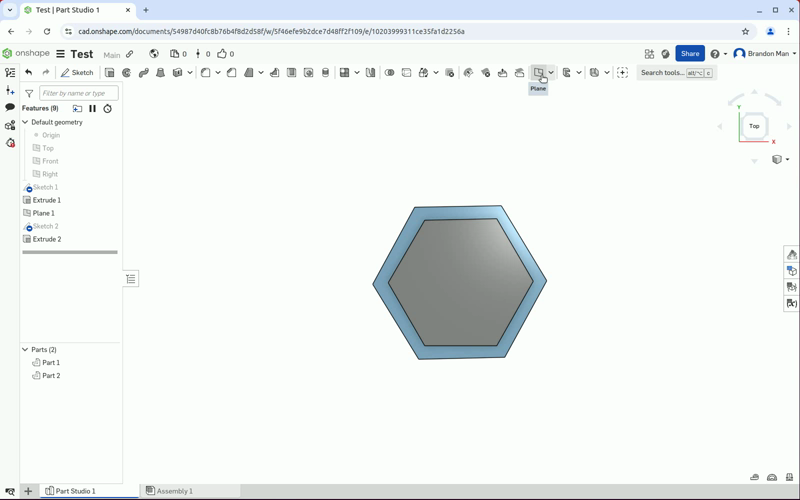
click(541, 75)
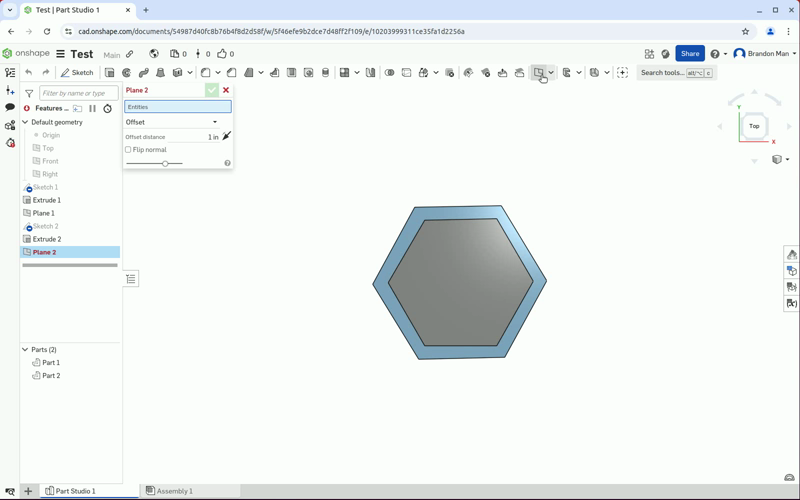
mouse_move(73, 150)
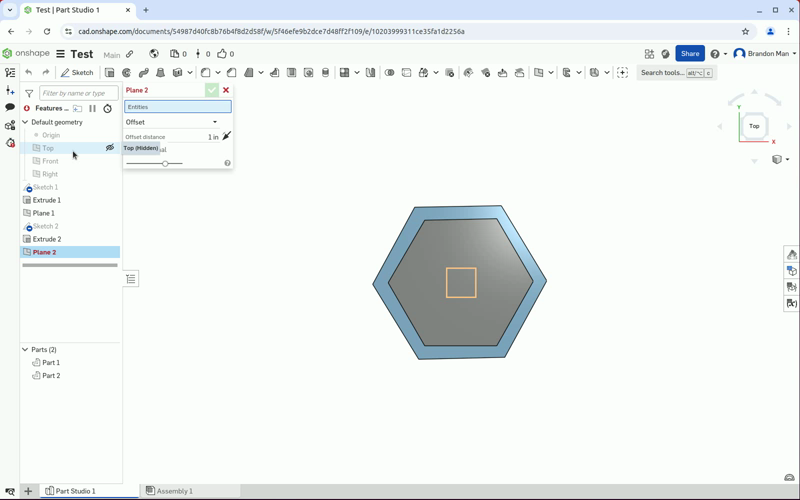
click(73, 150)
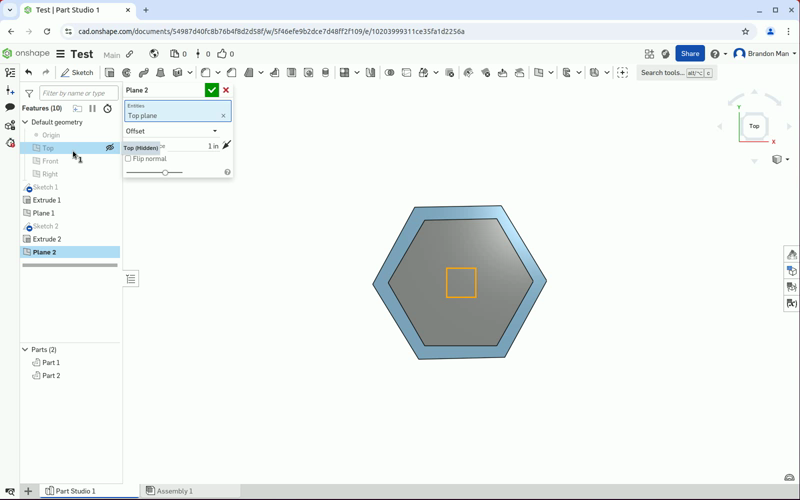
key(tab, 2)
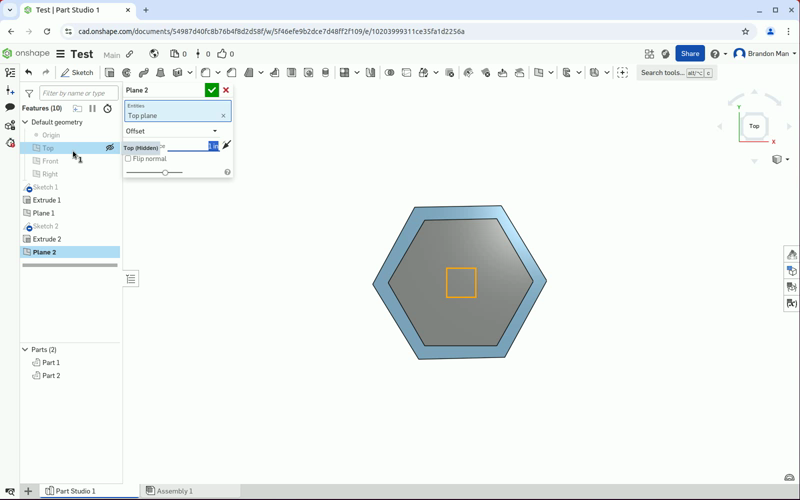
text(3.143)
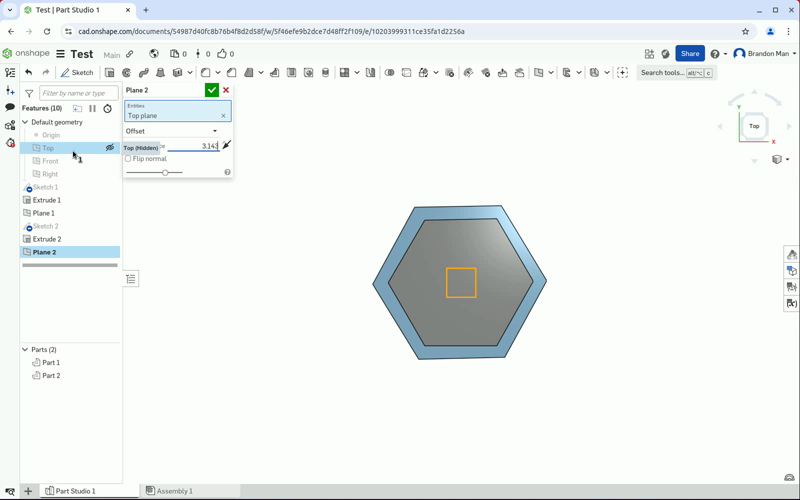
key(enter, 2)
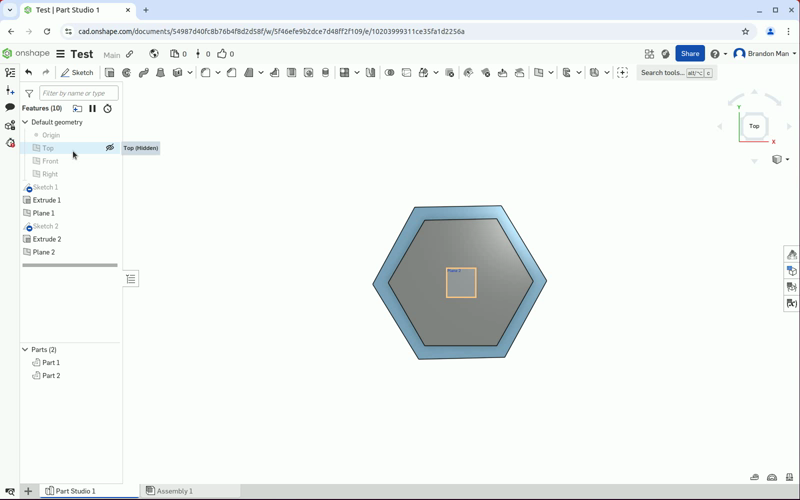
key(shift+s)
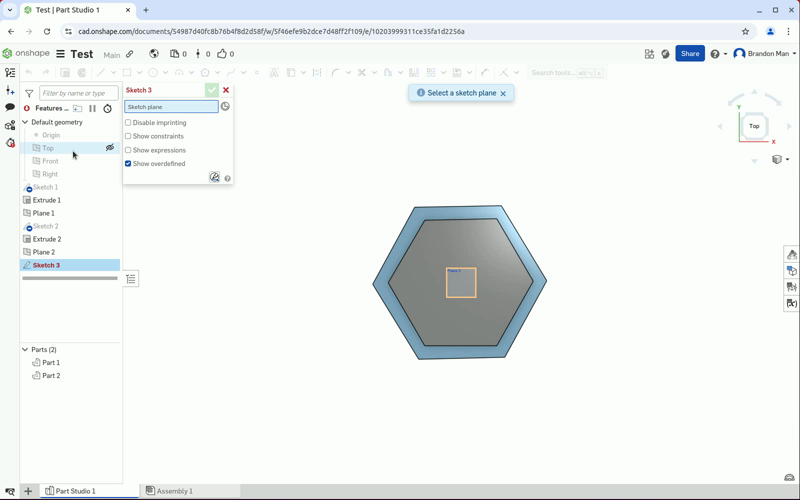
mouse_move(73, 254)
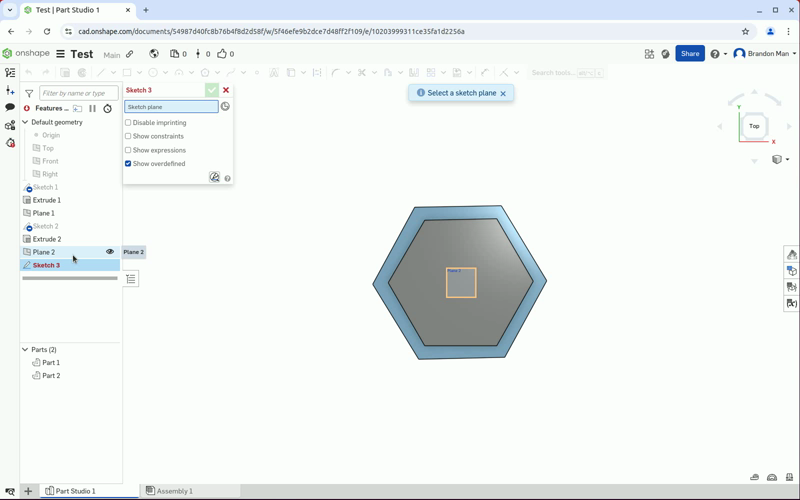
click(73, 254)
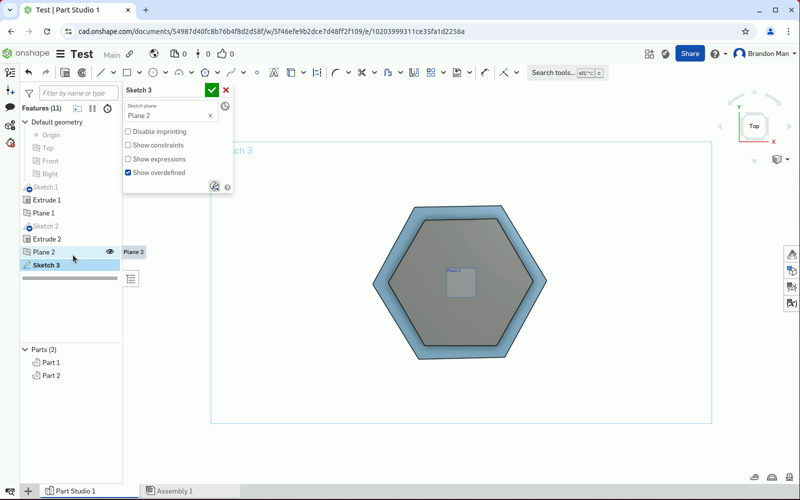
mouse_move(73, 352)
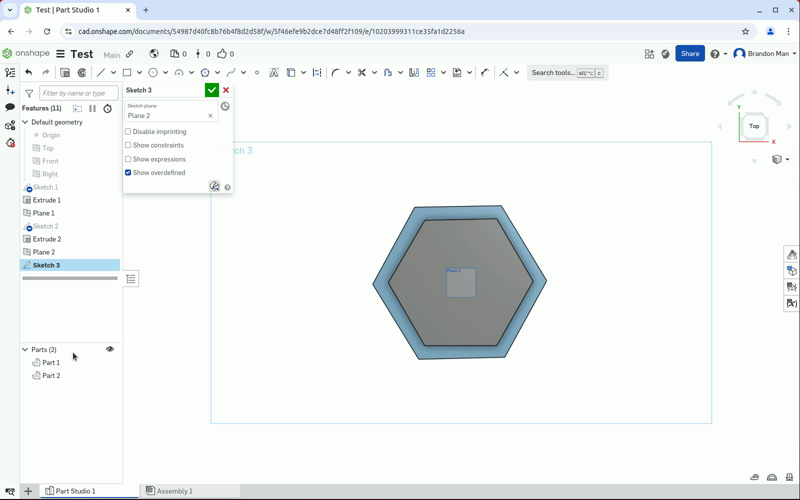
key(y)
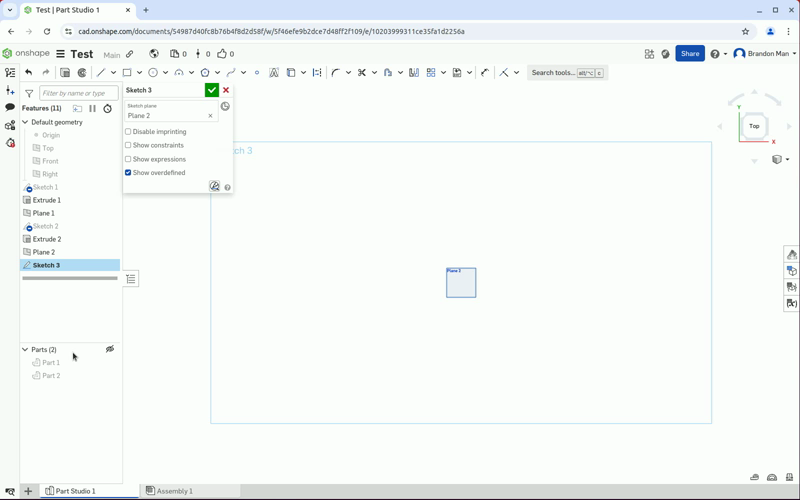
key(l)
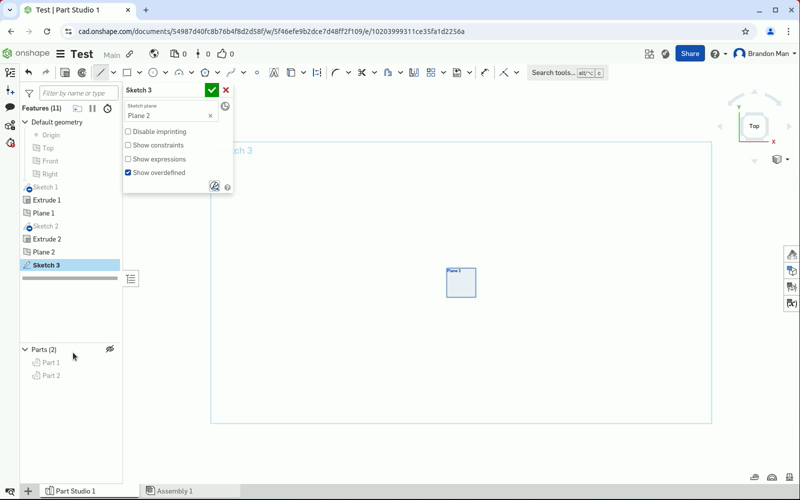
key_down(shift)
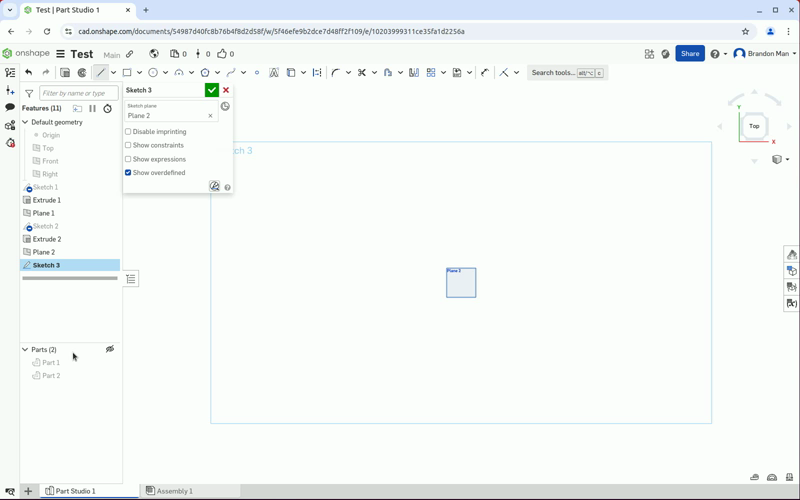
mouse_move(403, 282)
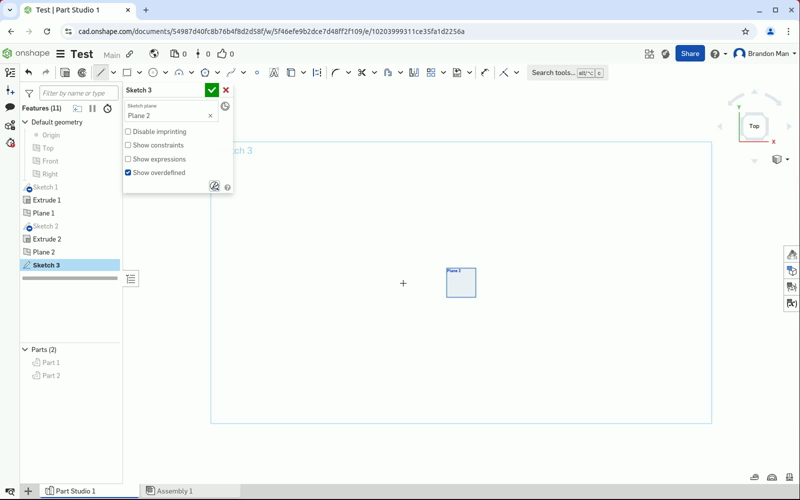
click(403, 282)
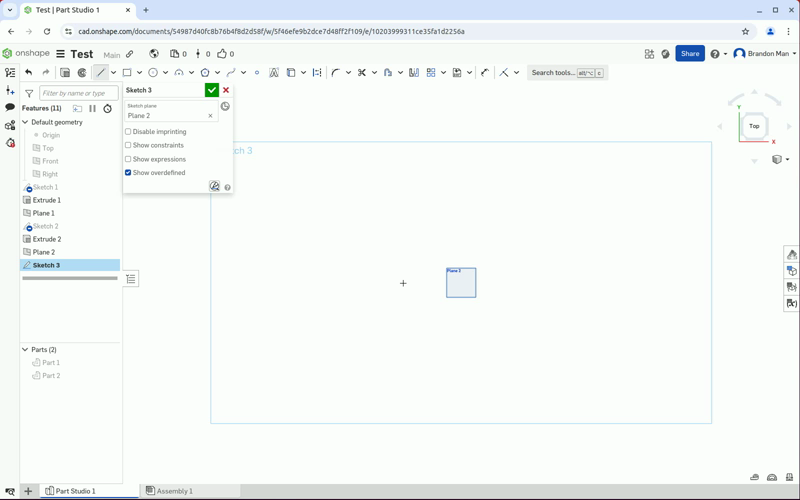
key_up(shift)
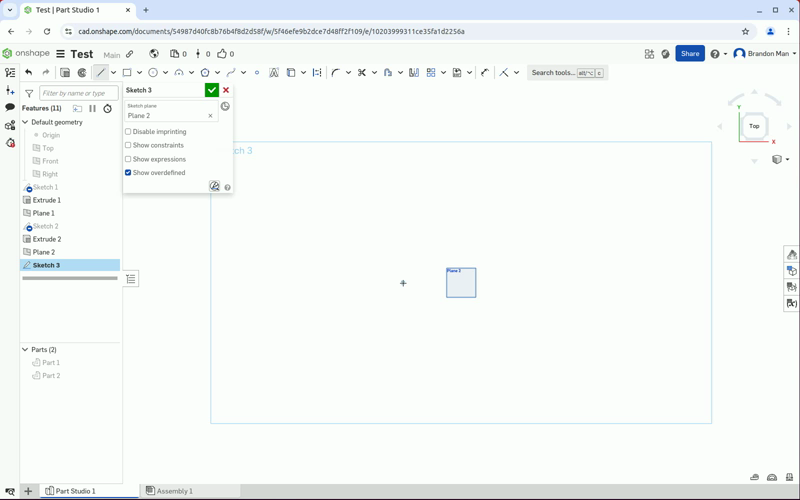
key_down(shift)
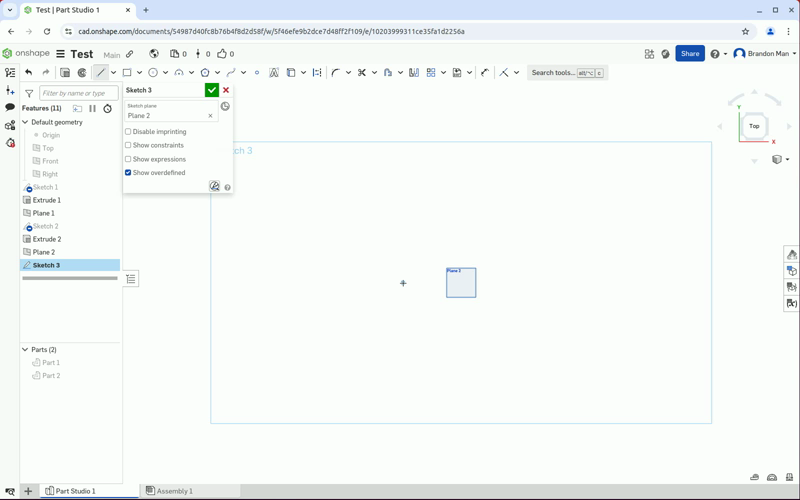
mouse_move(433, 282)
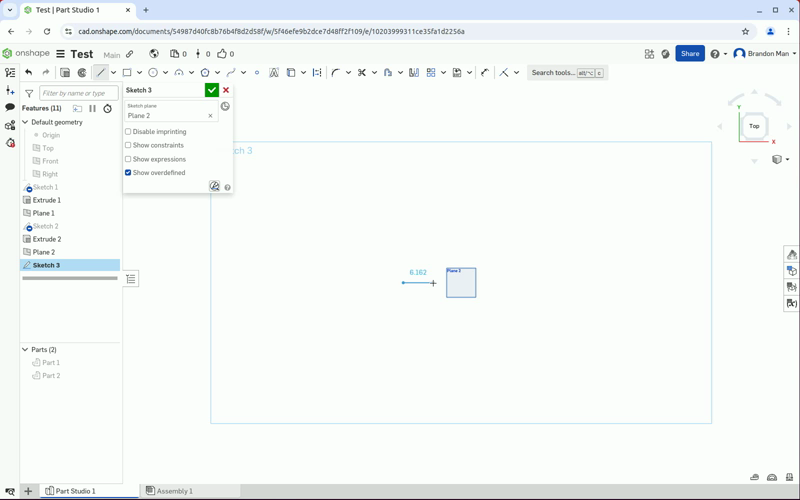
mouse_move(431, 331)
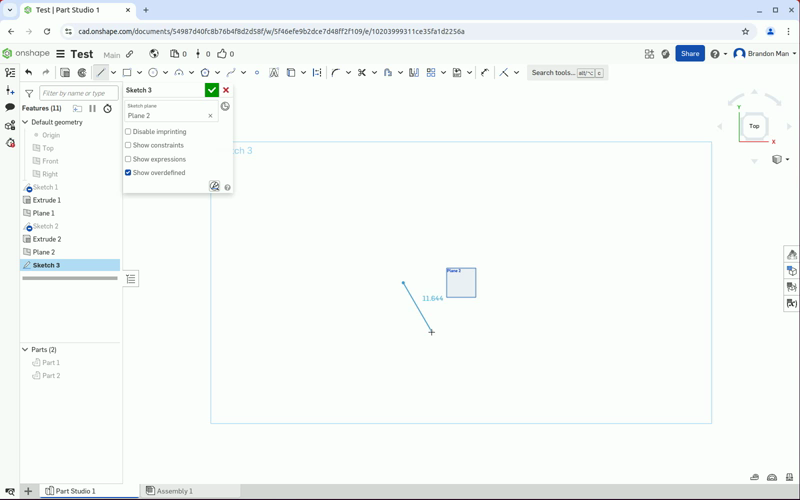
click(431, 331)
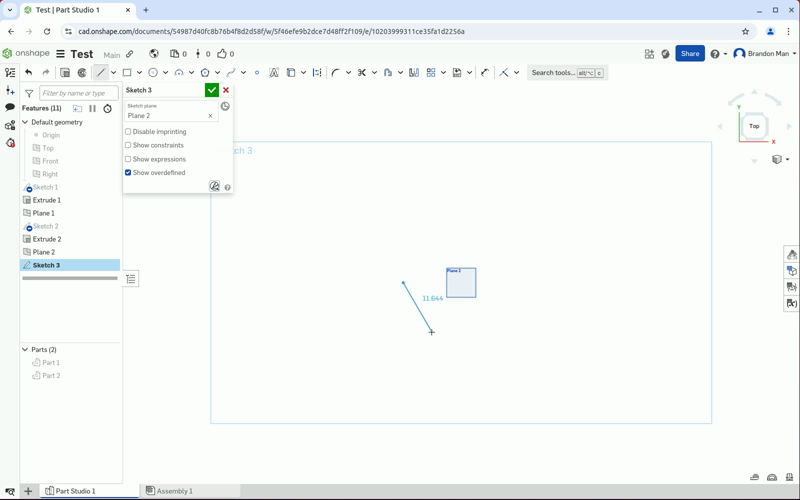
key_up(shift)
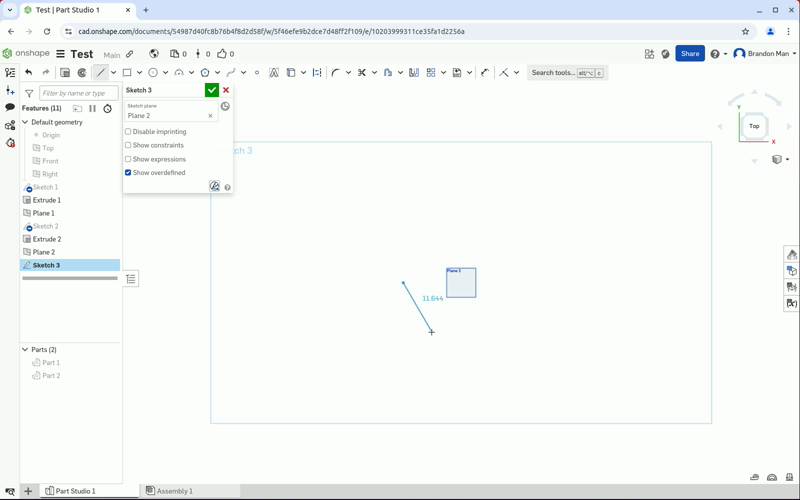
key_down(shift)
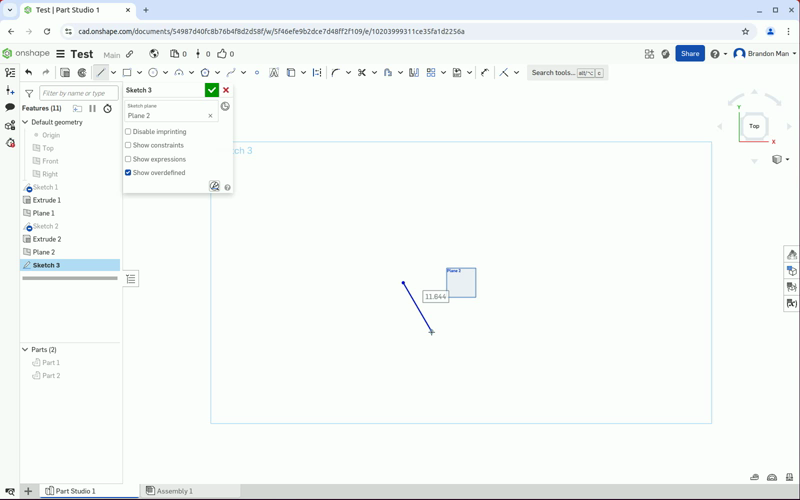
mouse_move(461, 331)
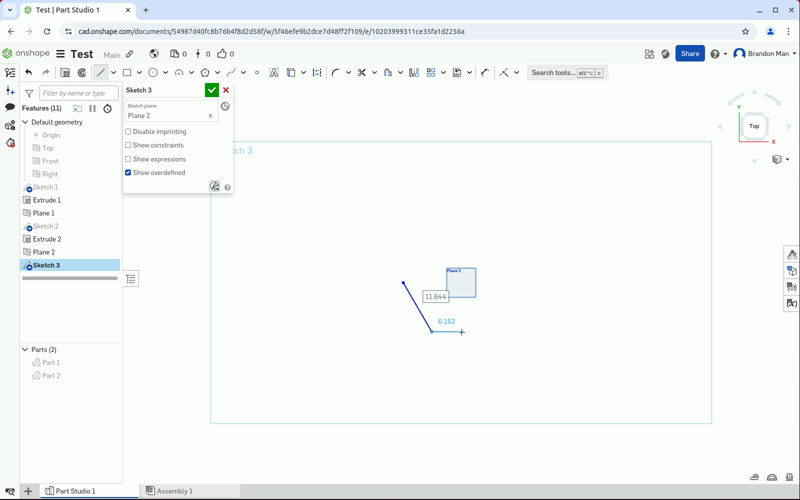
mouse_move(489, 331)
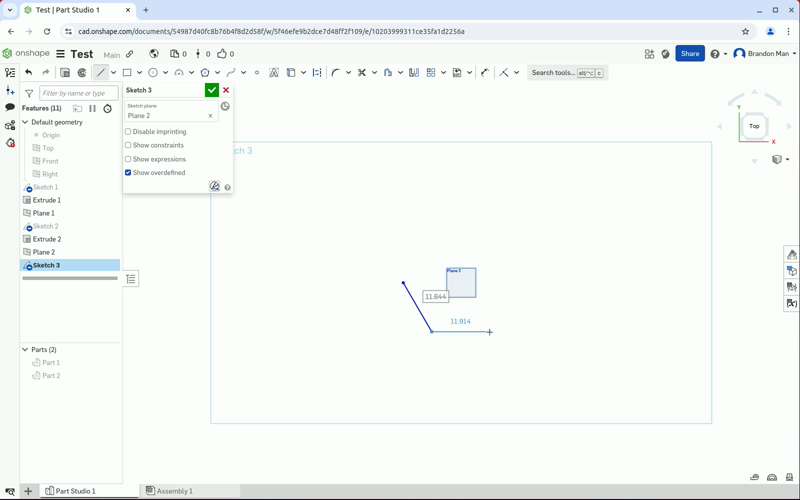
click(489, 331)
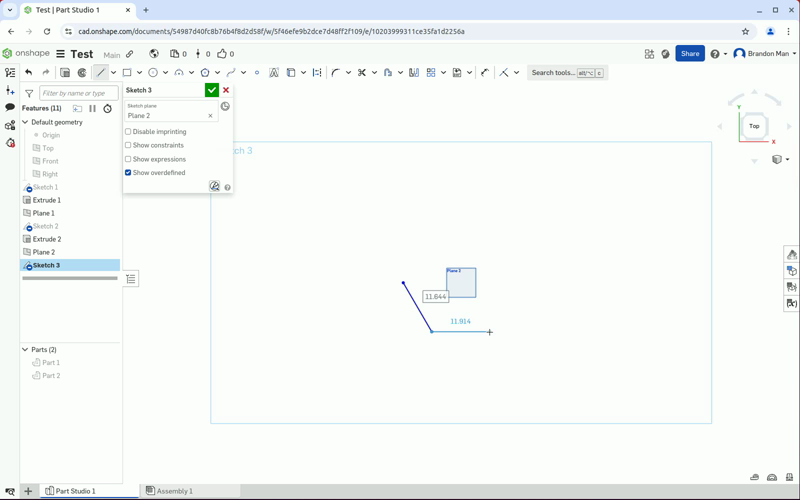
key_up(shift)
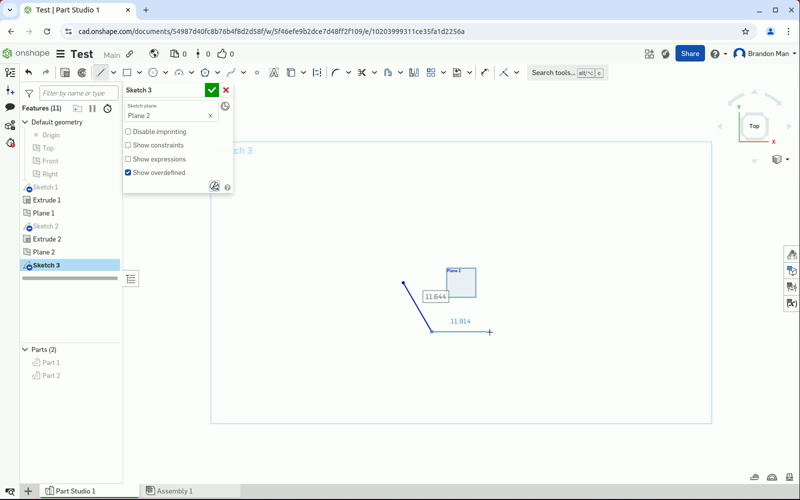
key_down(shift)
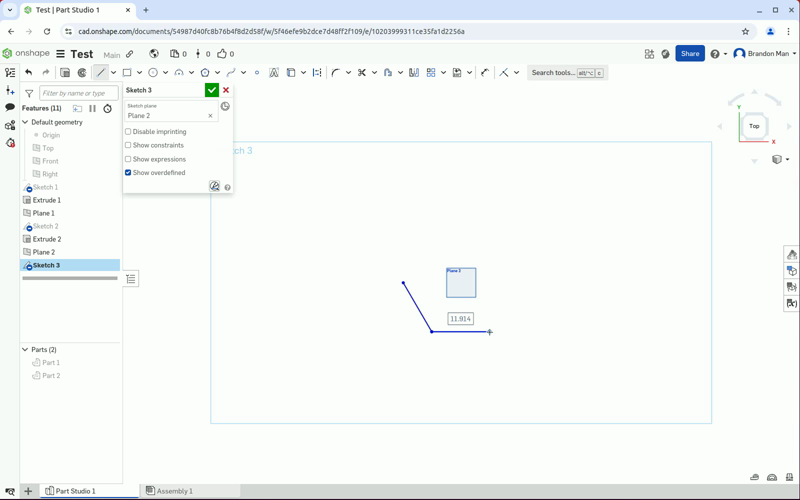
mouse_move(519, 331)
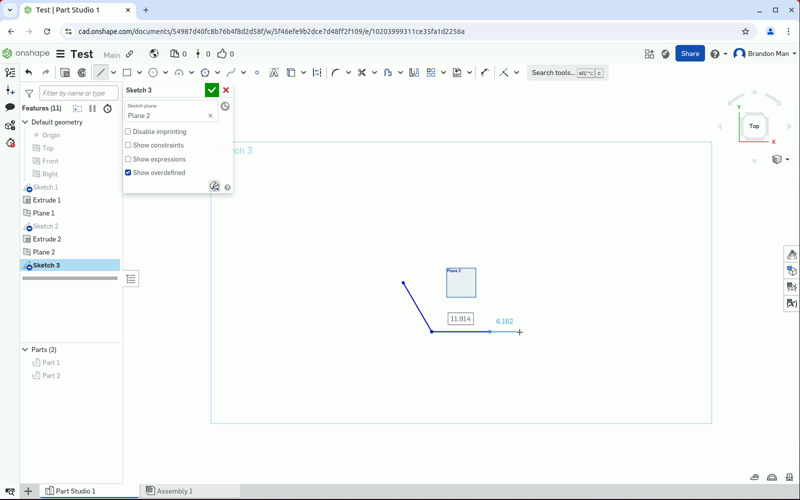
mouse_move(516, 281)
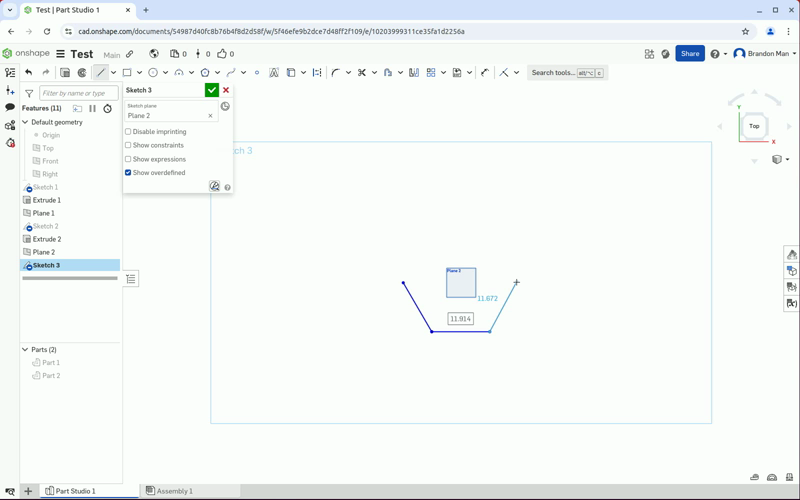
click(516, 281)
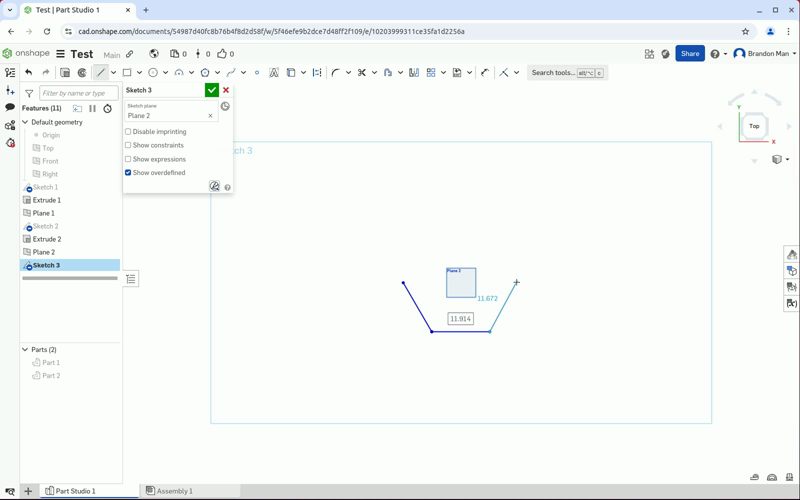
key_up(shift)
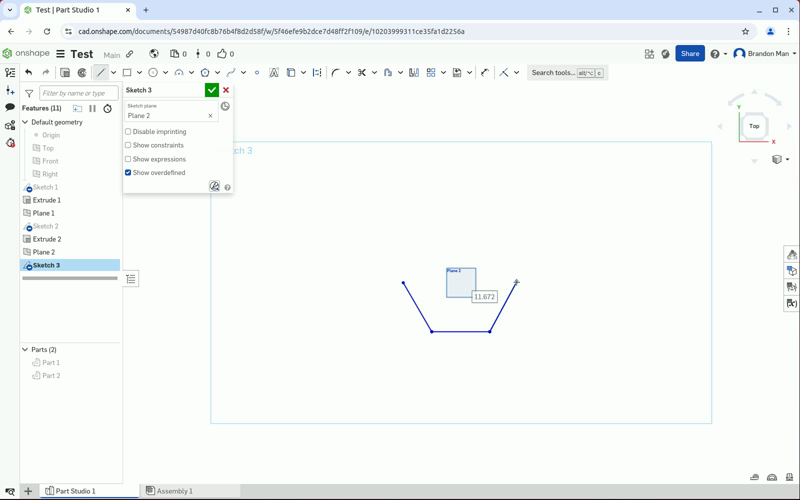
key_down(shift)
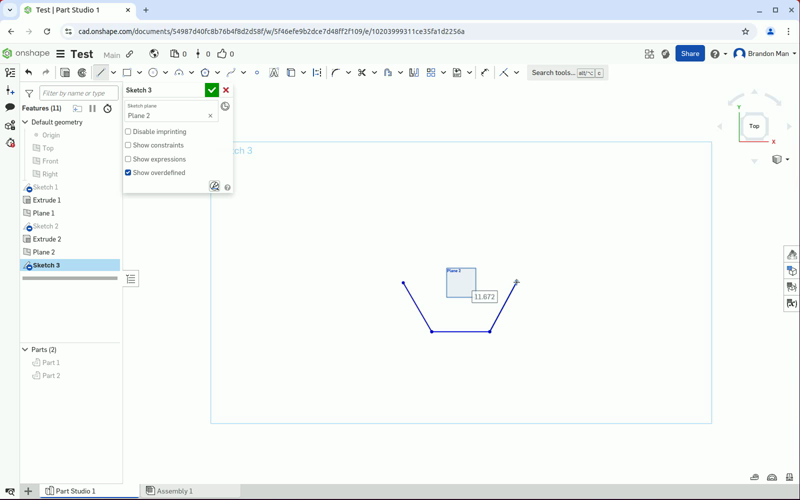
mouse_move(546, 281)
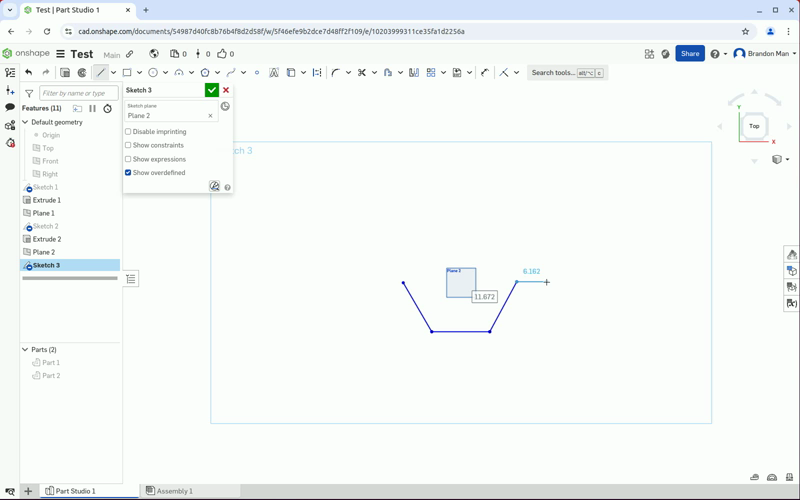
mouse_move(488, 232)
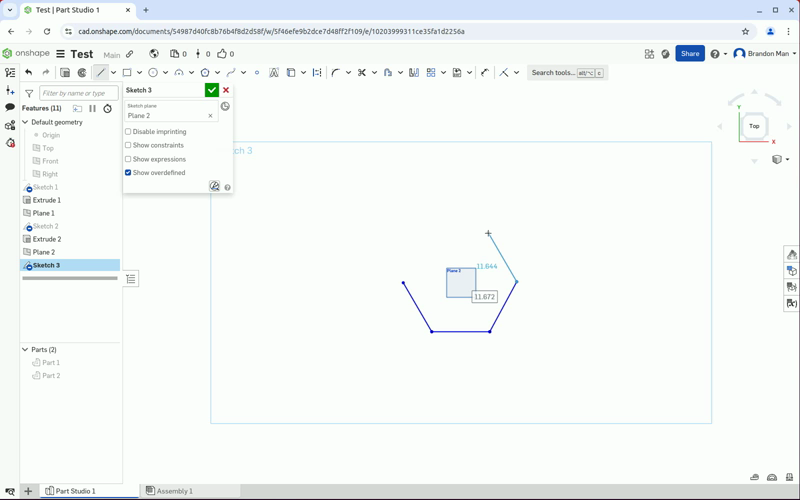
click(488, 232)
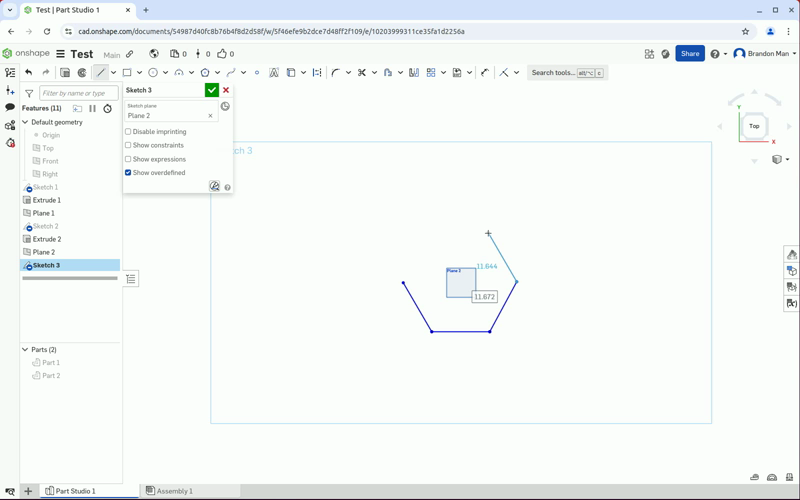
key_up(shift)
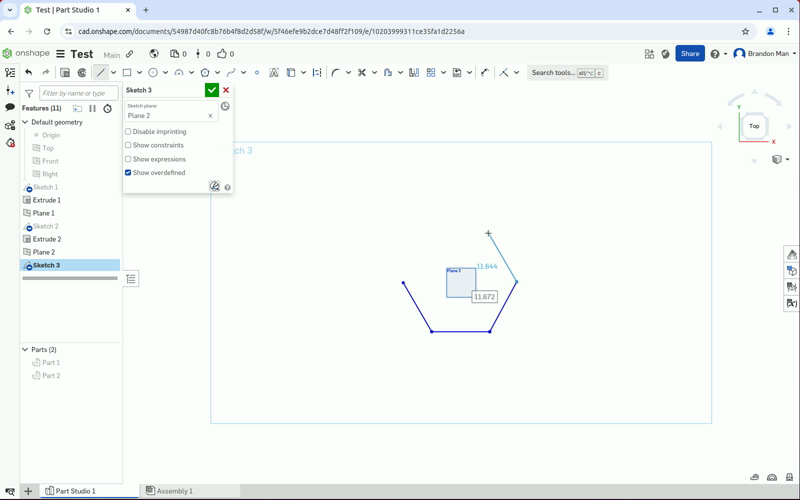
key_down(shift)
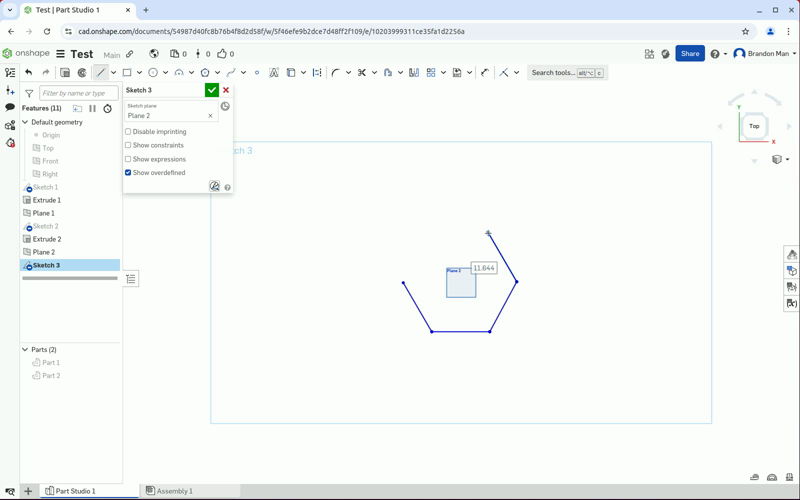
mouse_move(518, 232)
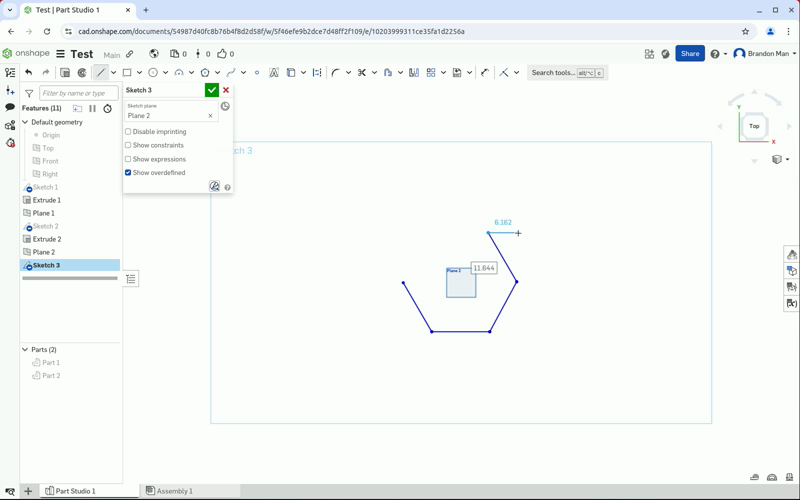
mouse_move(430, 234)
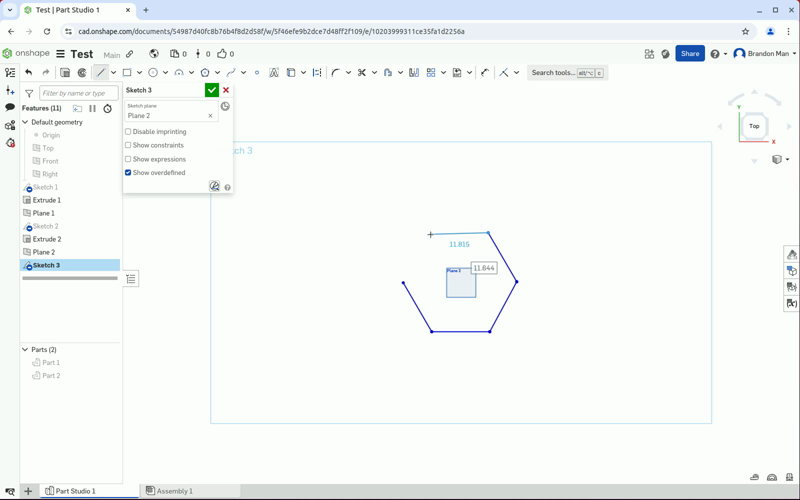
click(430, 234)
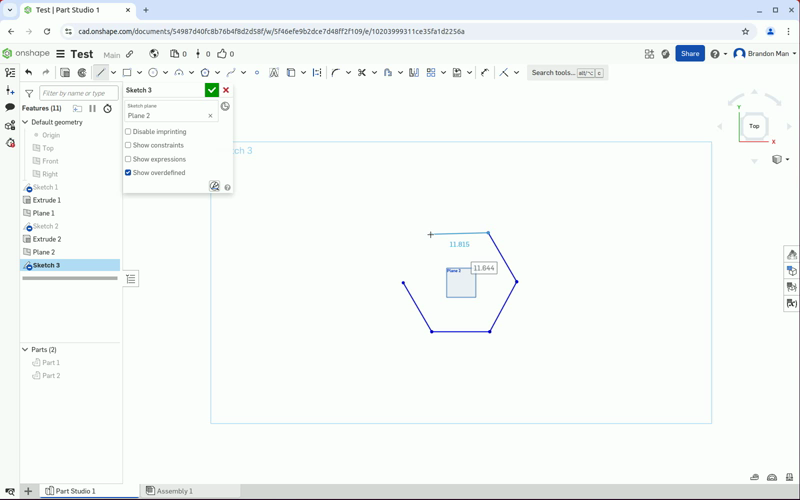
key_up(shift)
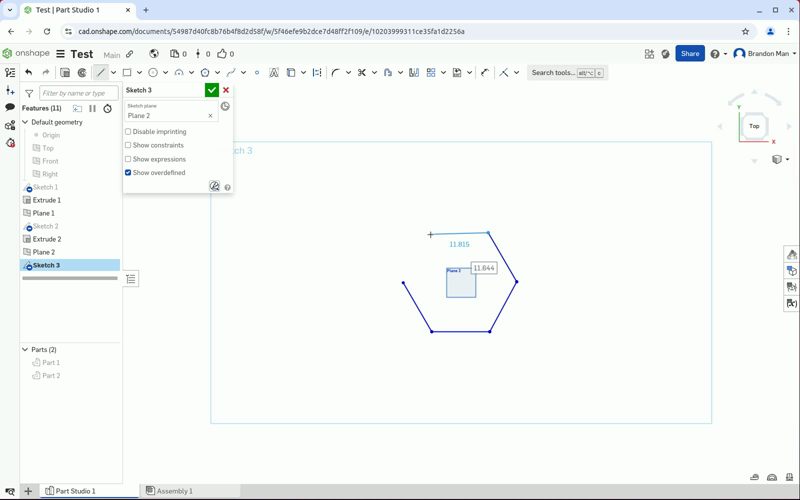
mouse_move(460, 234)
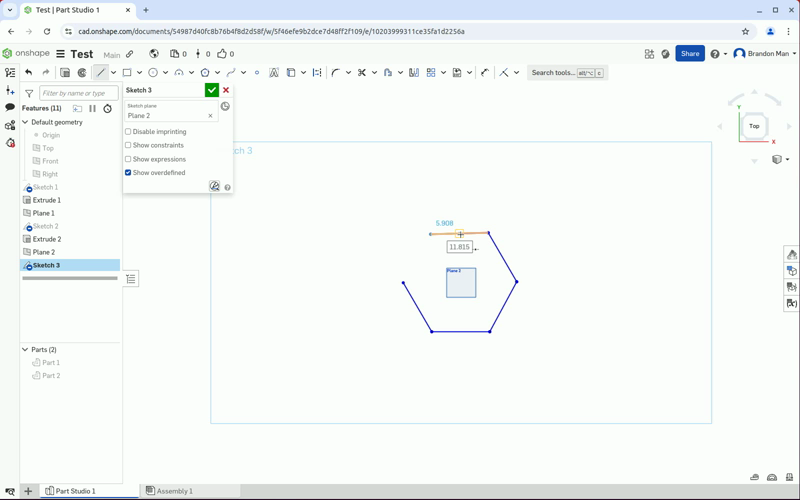
key_down(shift)
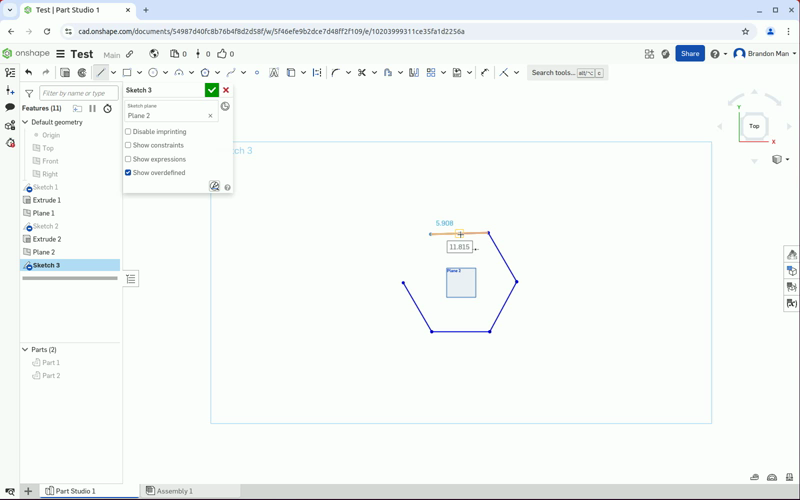
mouse_move(403, 282)
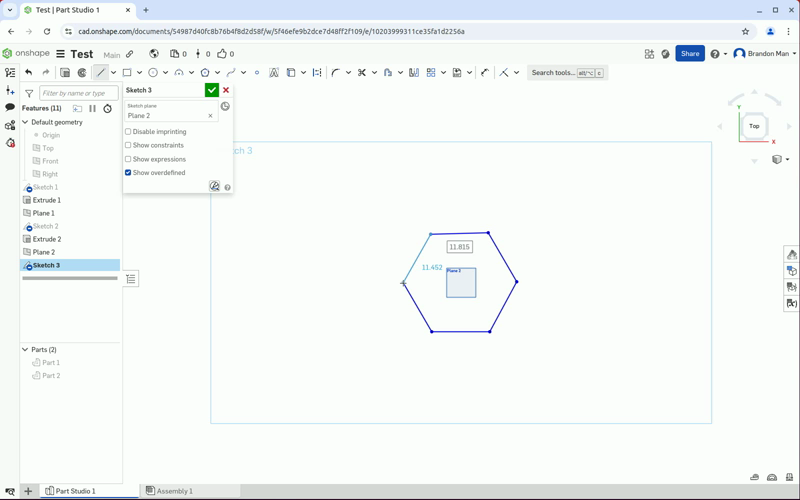
key_up(shift)
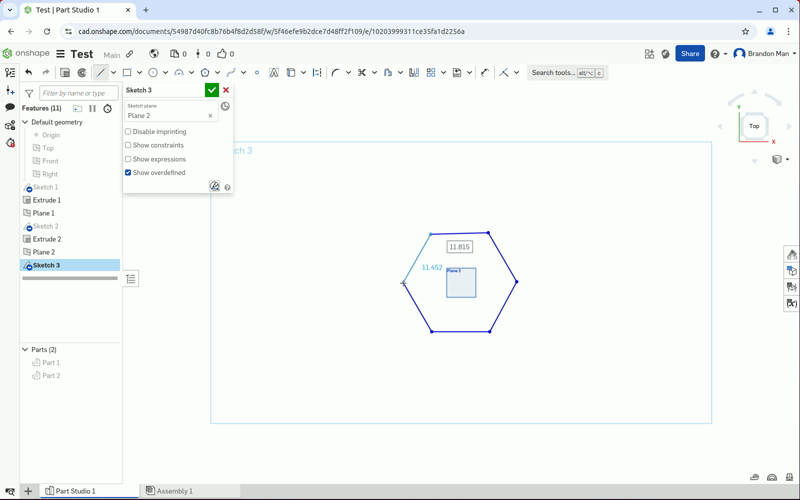
click(403, 282)
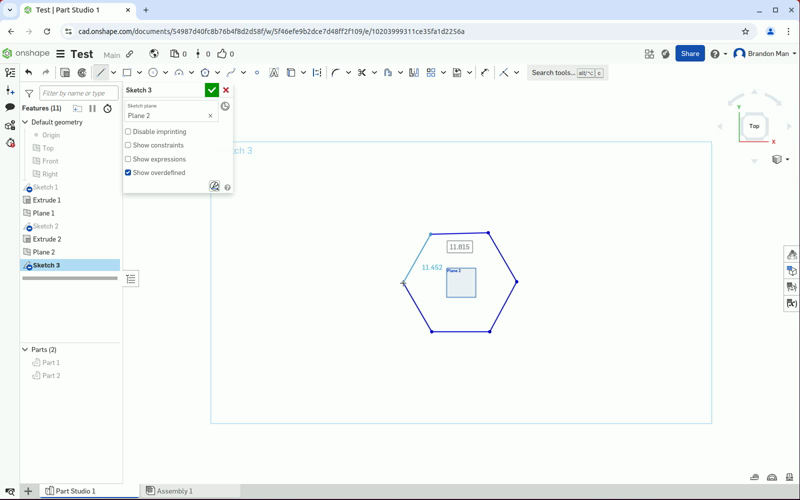
key(esc)
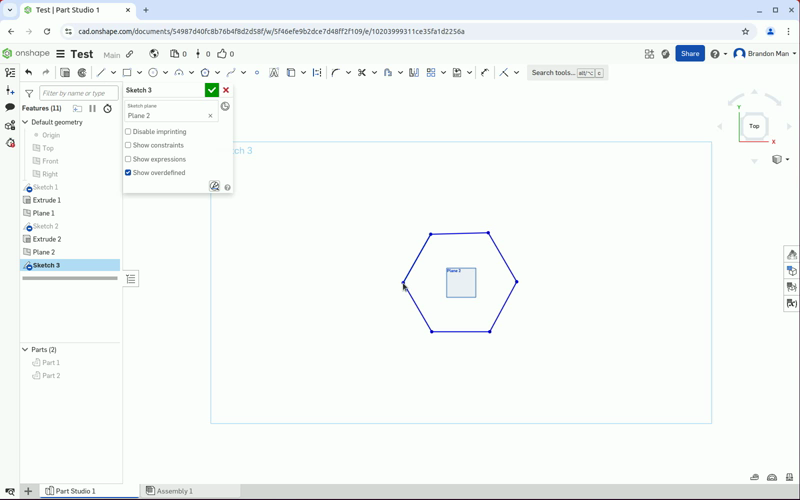
mouse_move(471, 253)
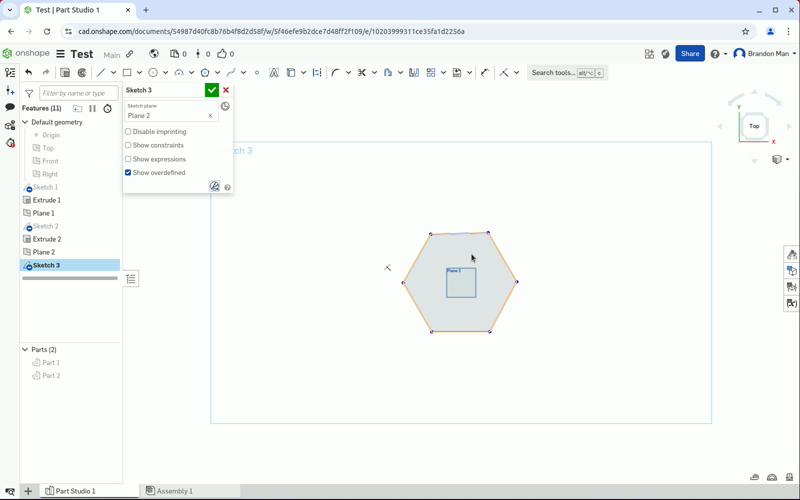
click(471, 253)
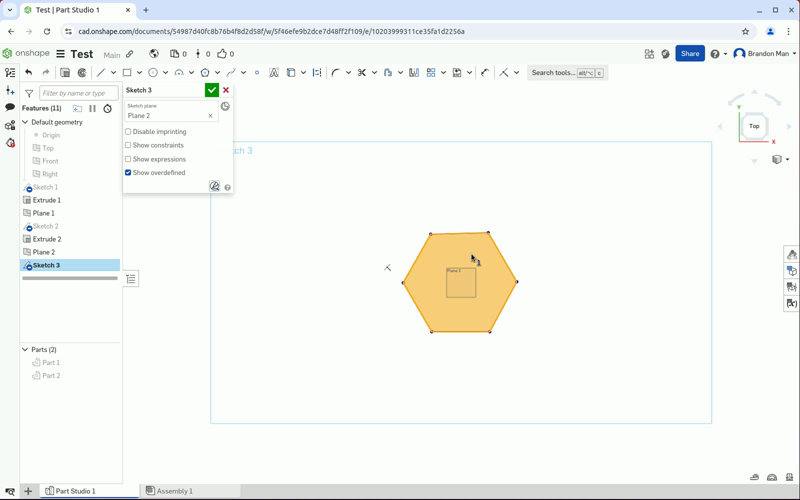
mouse_move(73, 352)
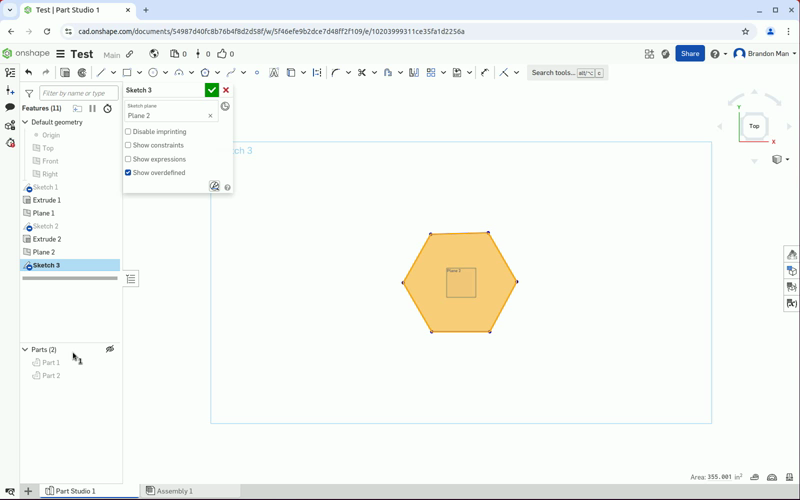
key(shift+y)
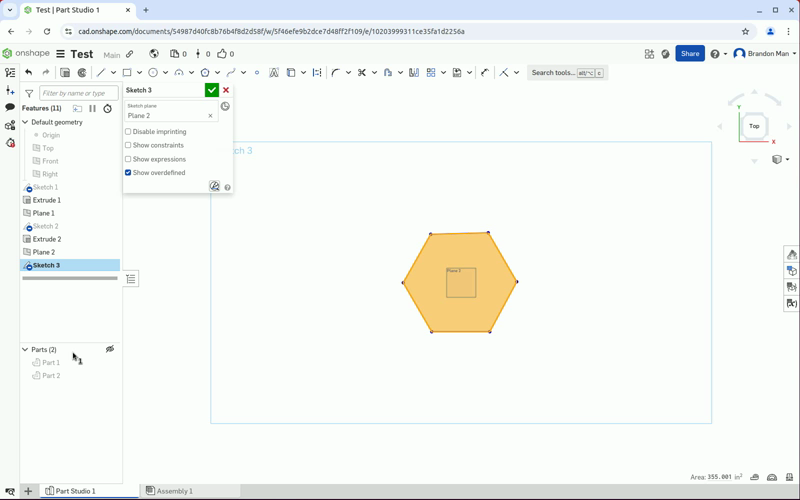
key(shift+e)
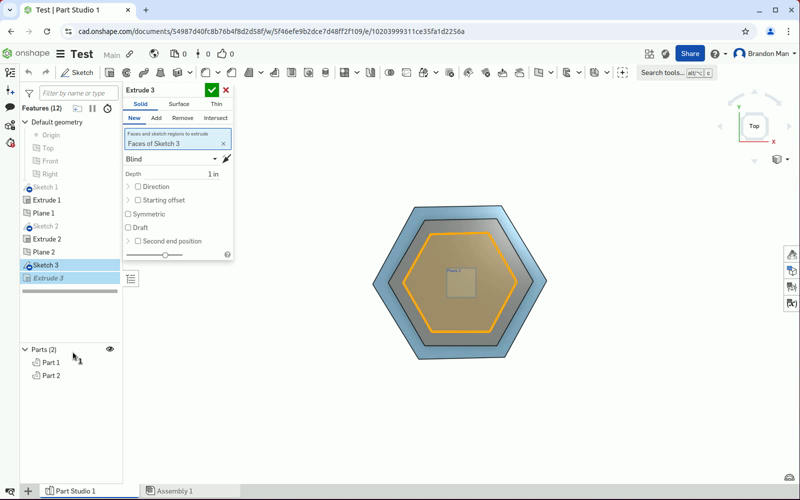
mouse_move(143, 106)
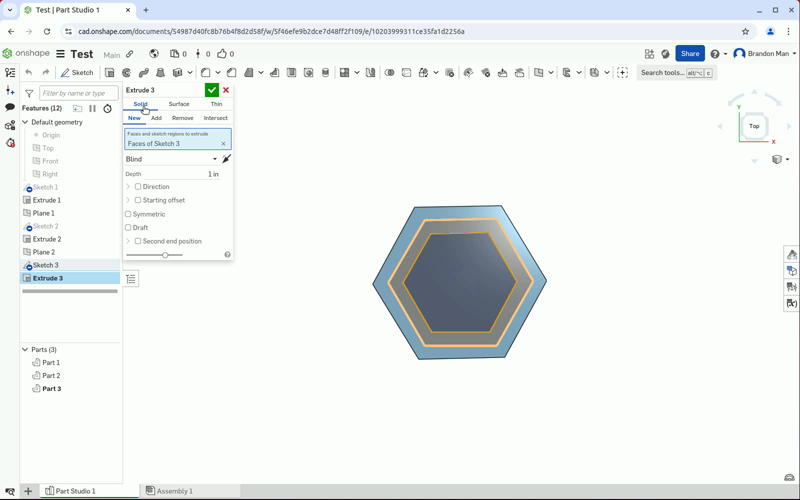
click(143, 106)
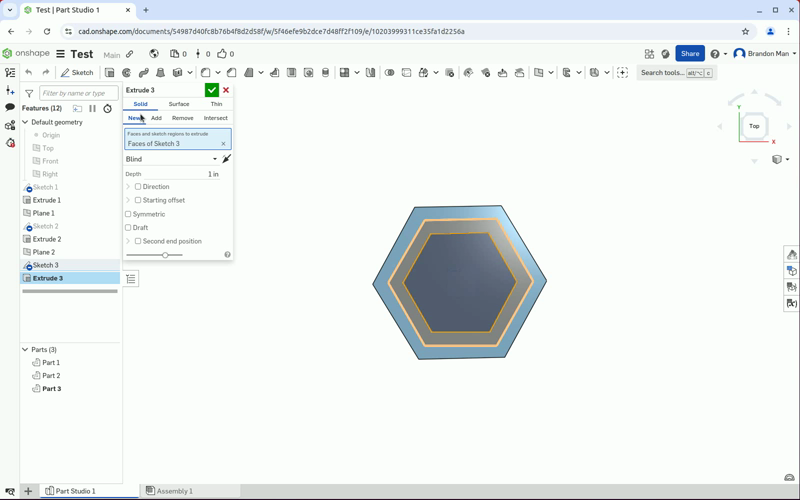
mouse_move(137, 120)
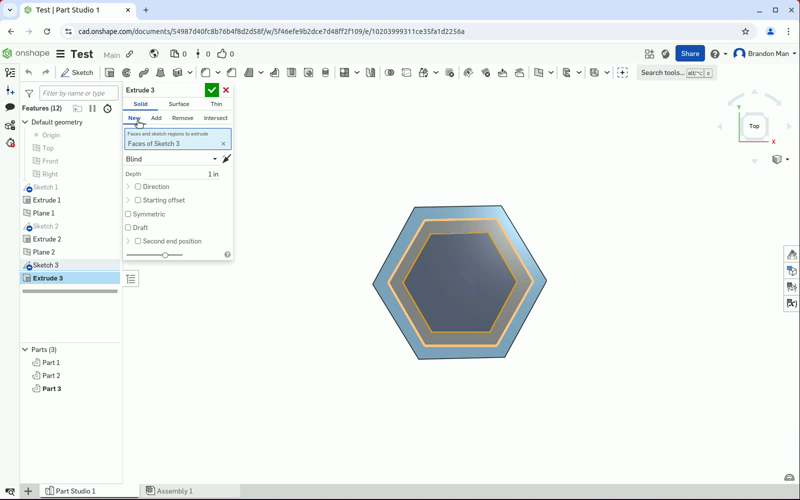
click(137, 120)
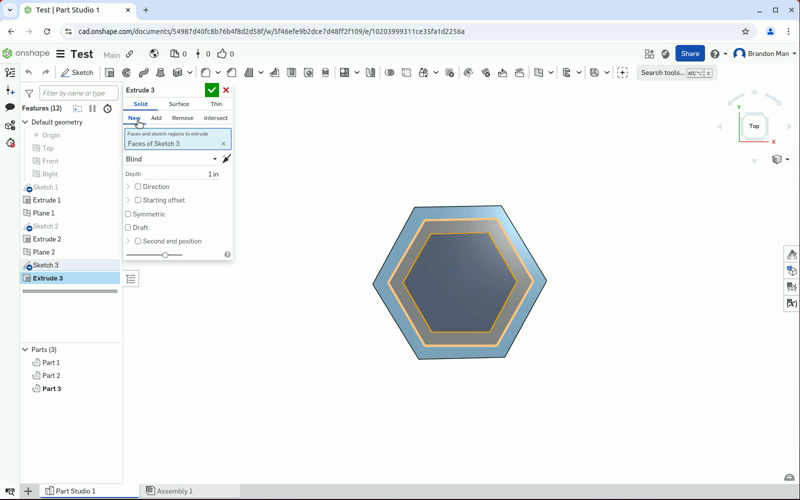
key(tab, 4)
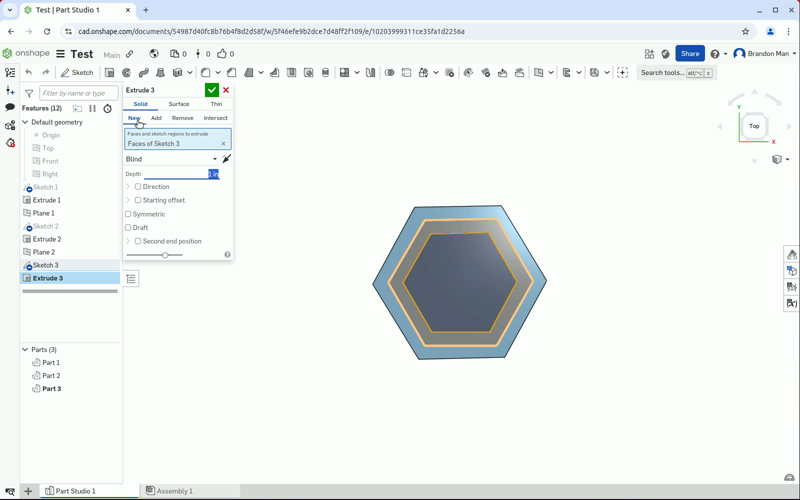
text(1.444)
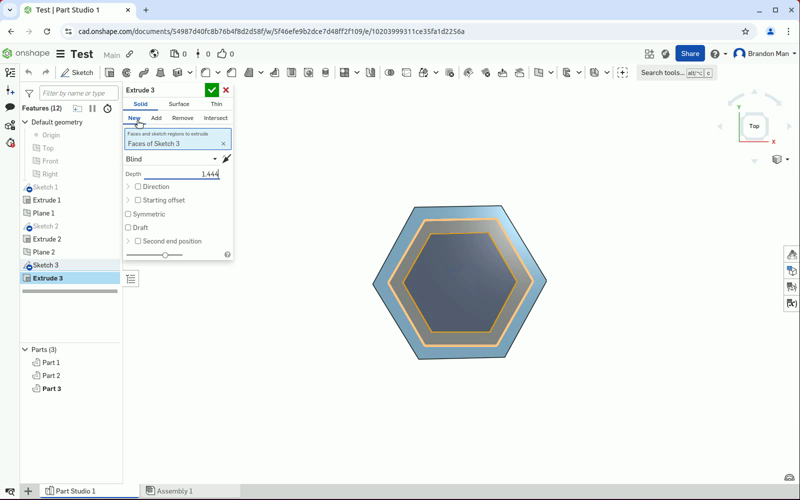
key(enter)
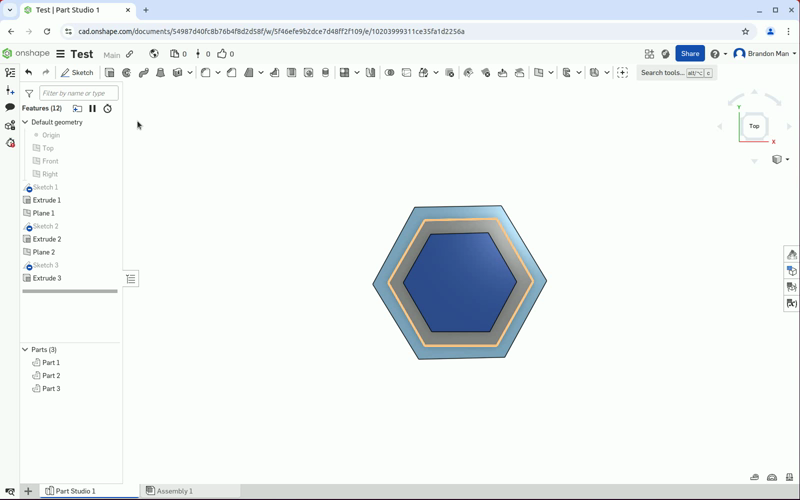
key(shift+h)
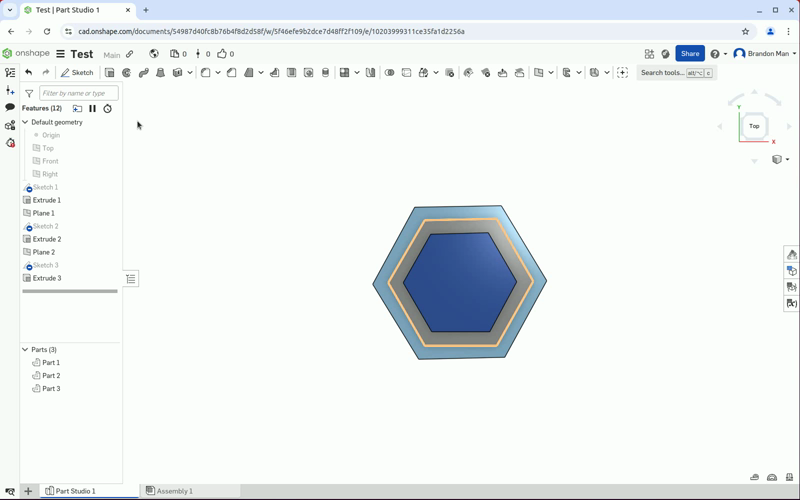
key(shift+h)
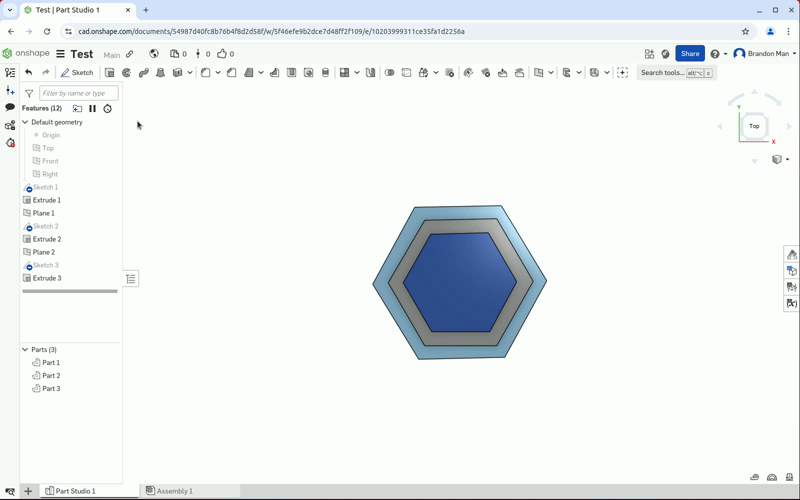
mouse_move(73, 189)
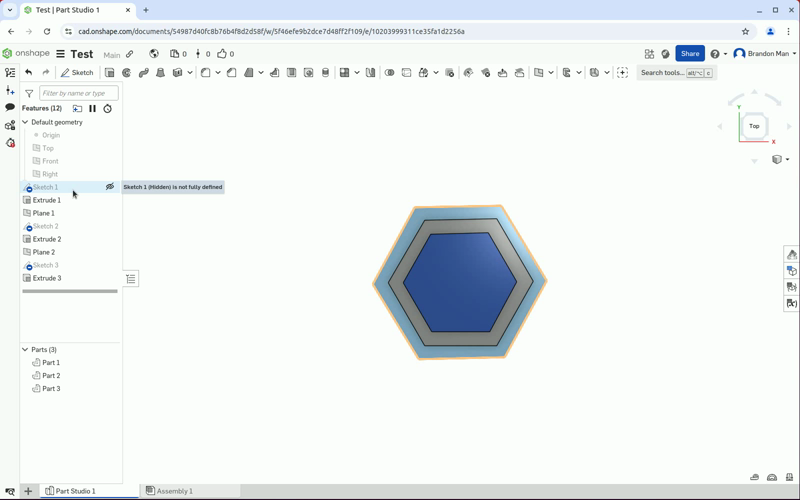
click(73, 189)
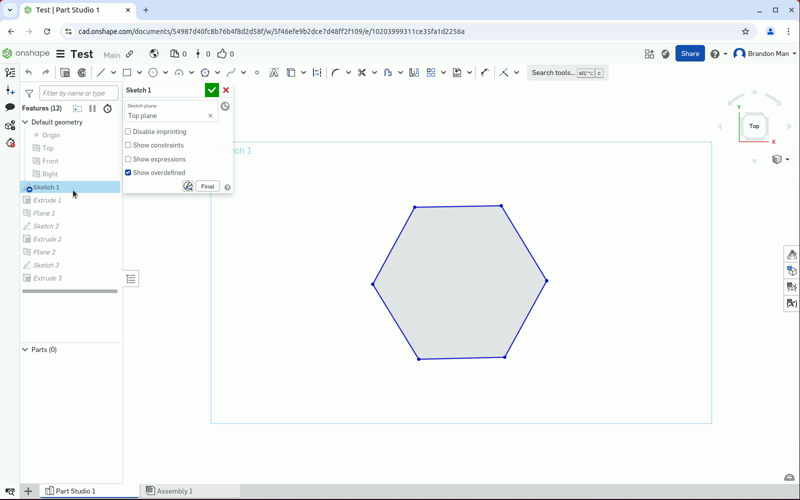
mouse_move(229, 92)
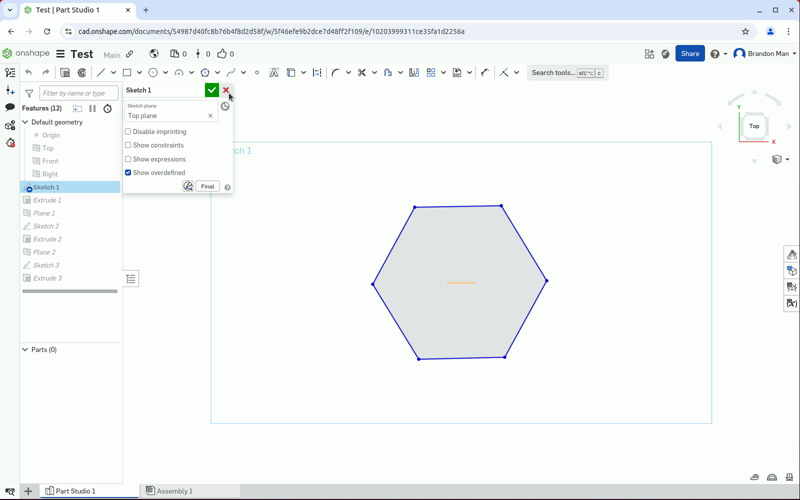
click(229, 92)
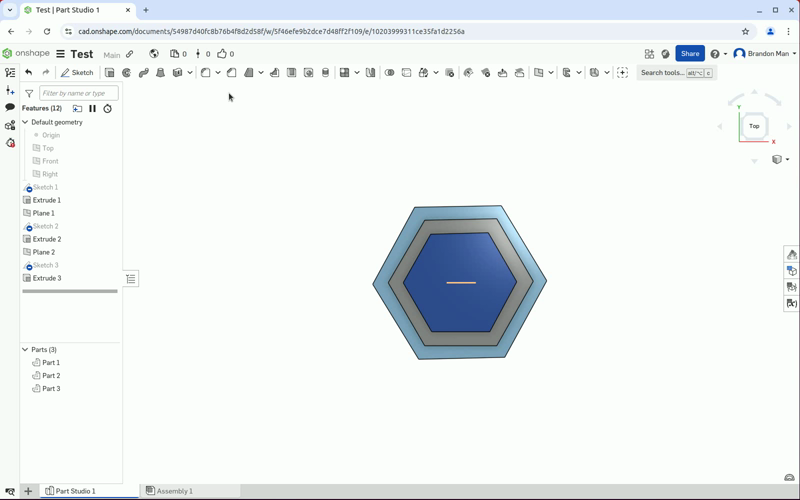
mouse_move(541, 75)
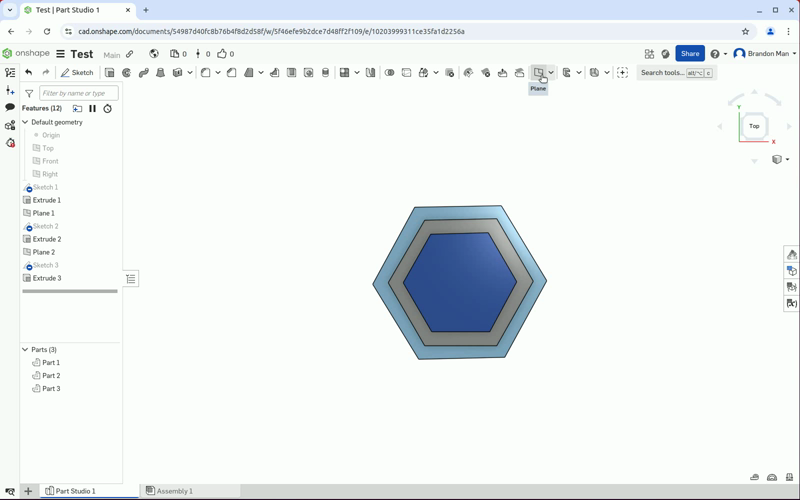
click(541, 75)
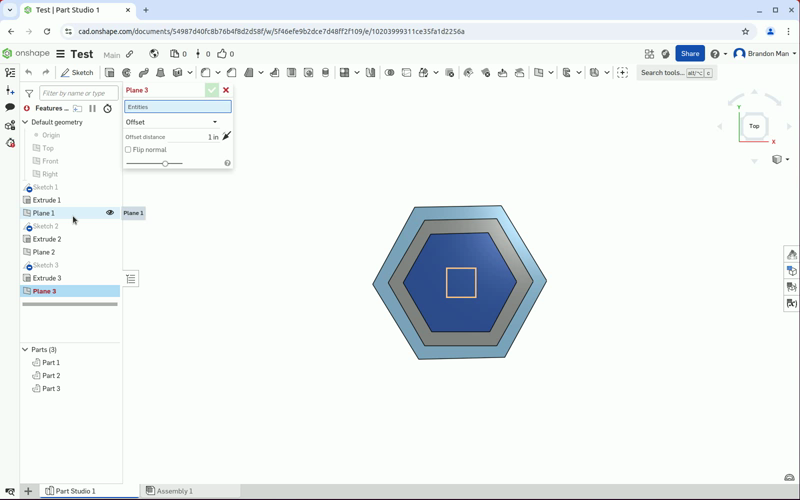
scroll(3)
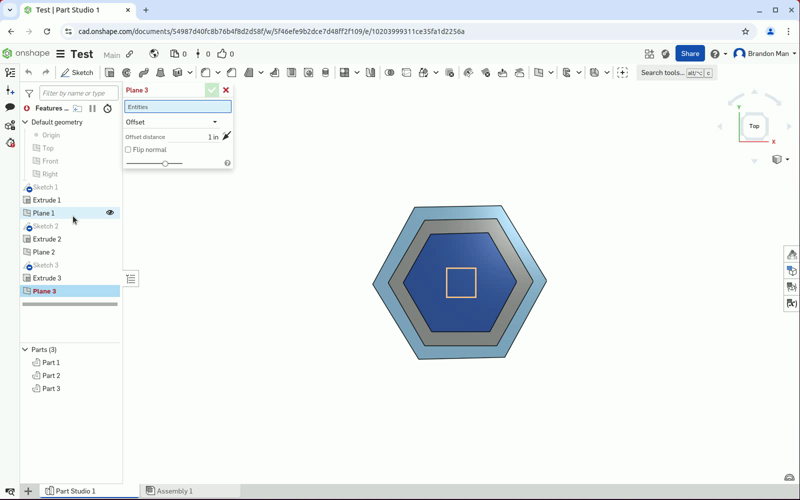
mouse_move(73, 150)
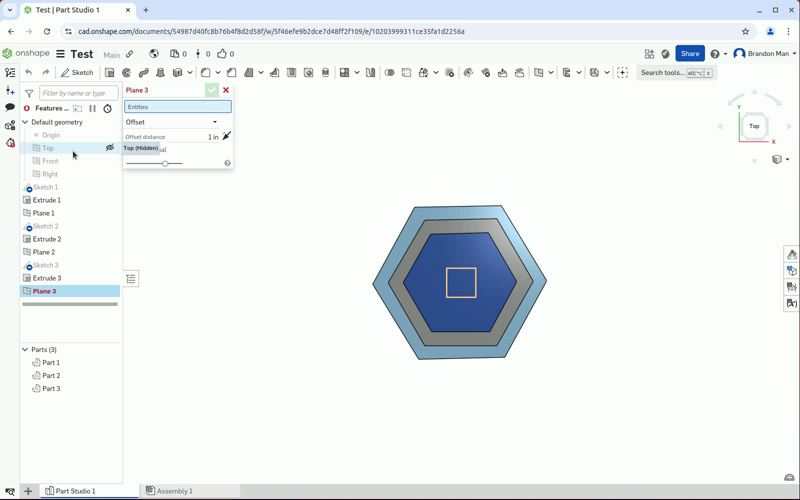
click(73, 150)
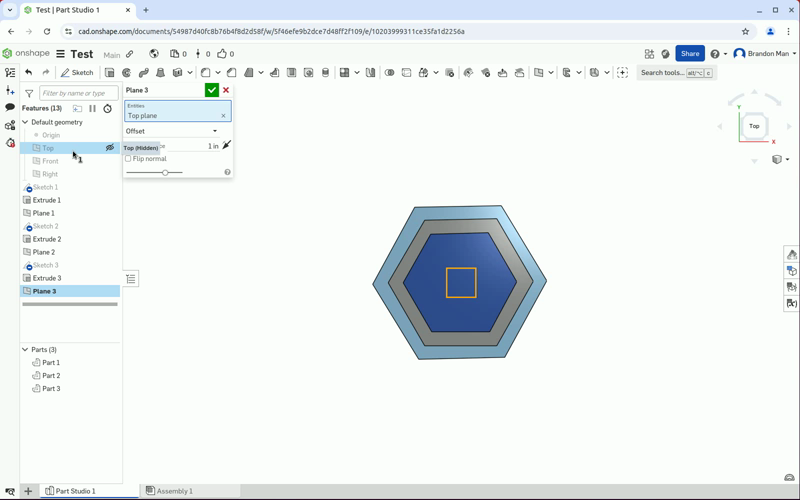
key(tab, 2)
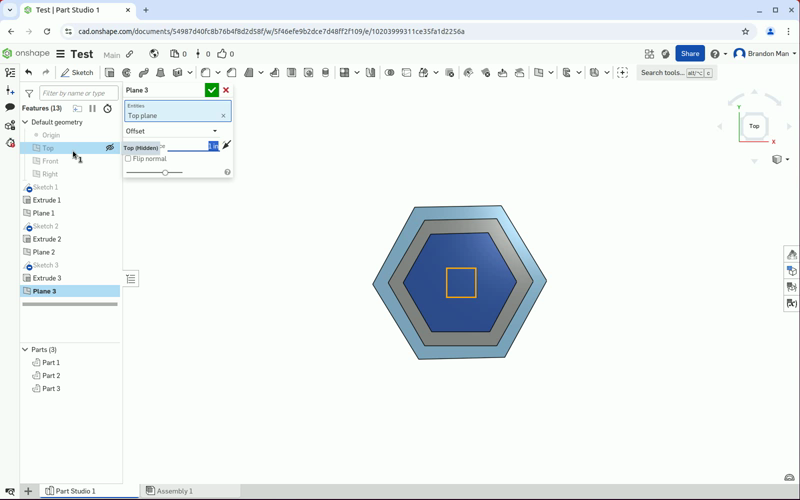
text(4.344)
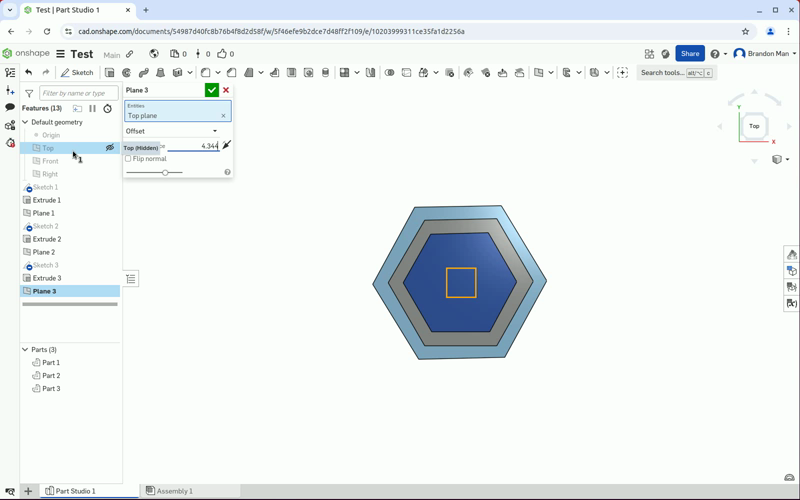
key(enter, 2)
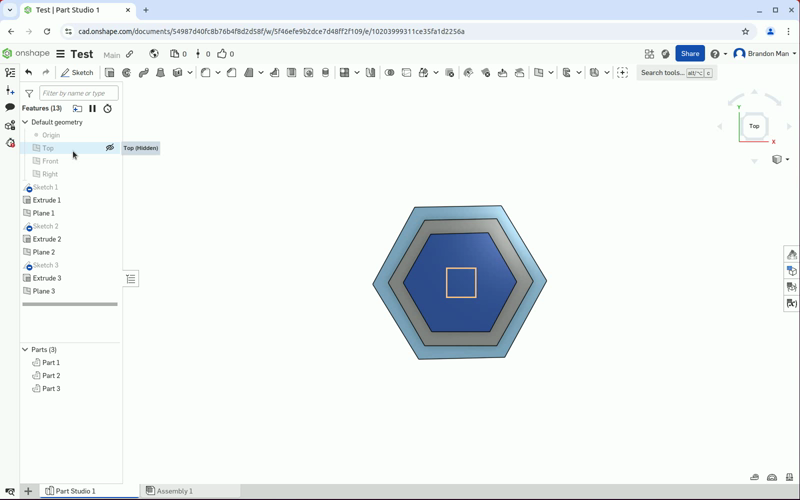
key(shift+s)
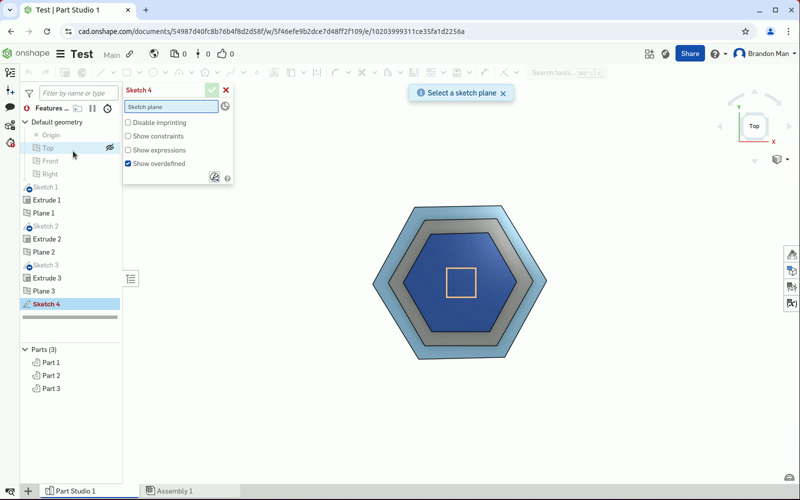
mouse_move(73, 293)
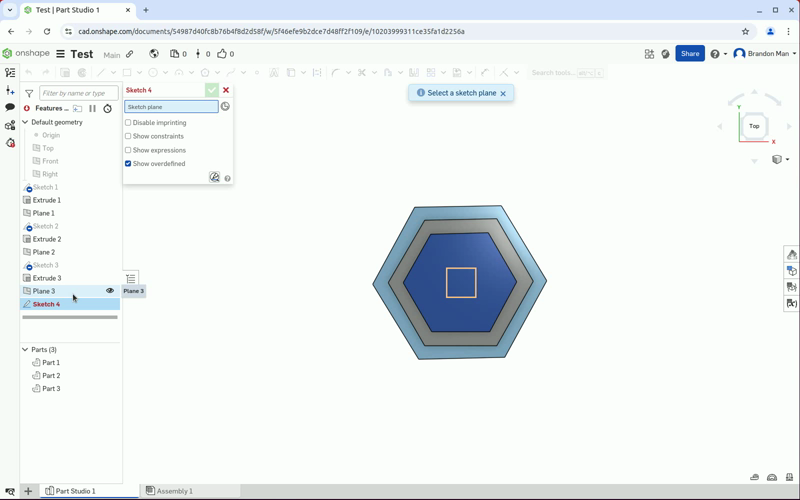
click(73, 293)
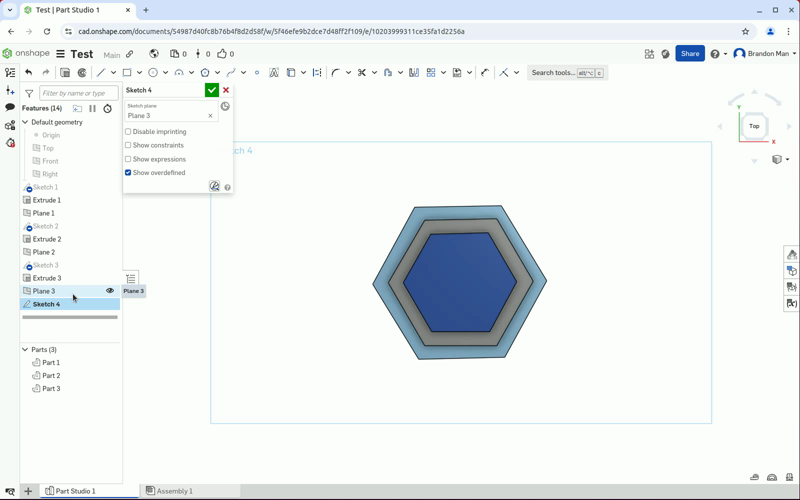
mouse_move(73, 352)
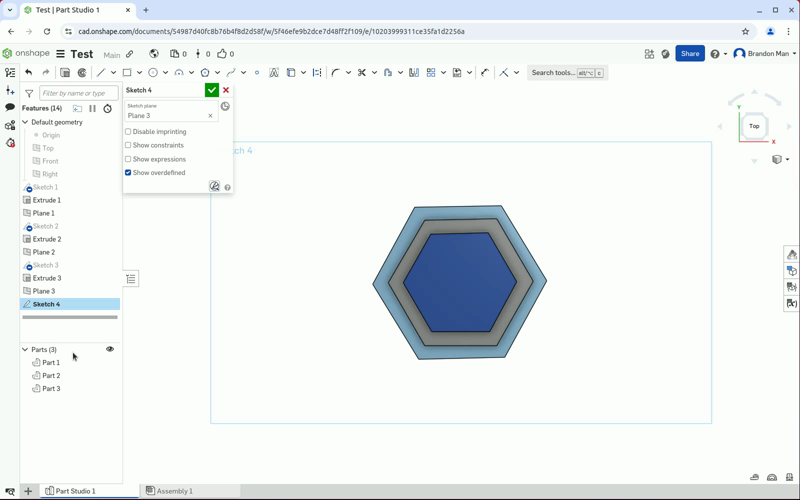
key(y)
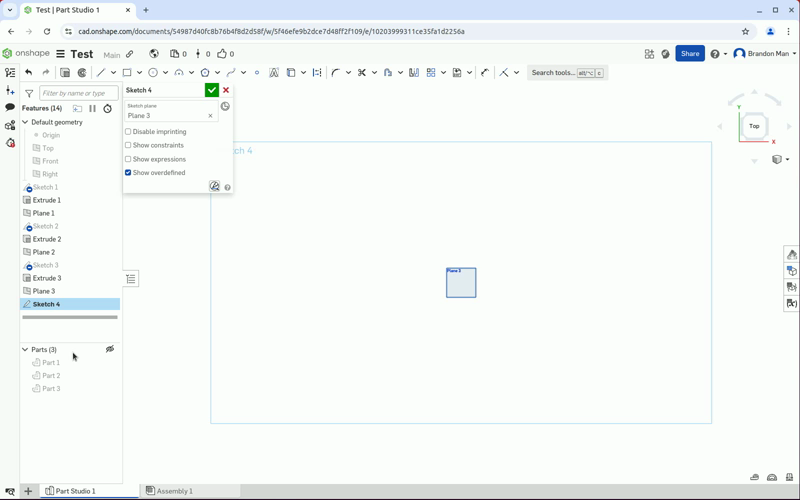
key(l)
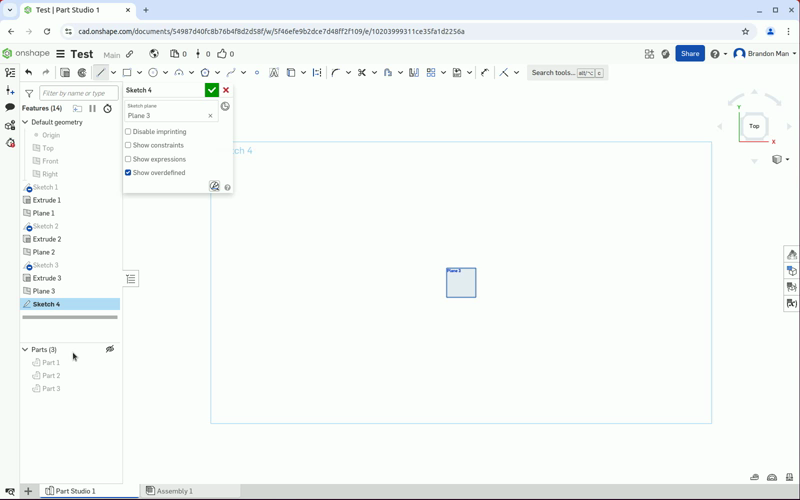
key_down(shift)
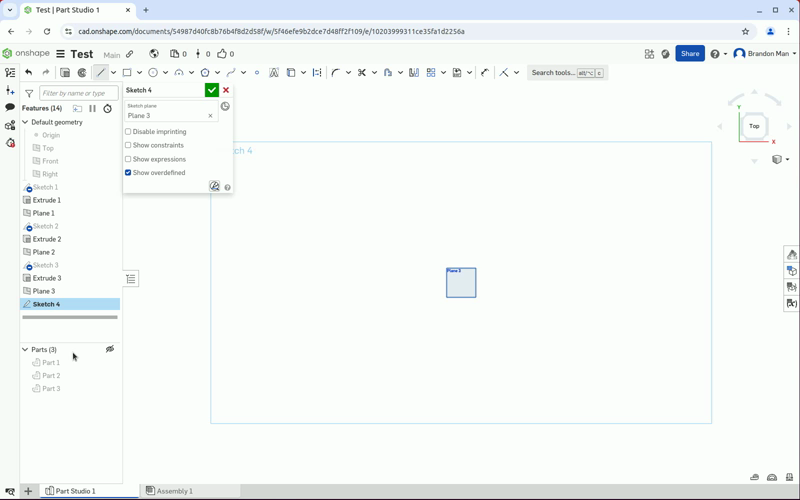
mouse_move(413, 282)
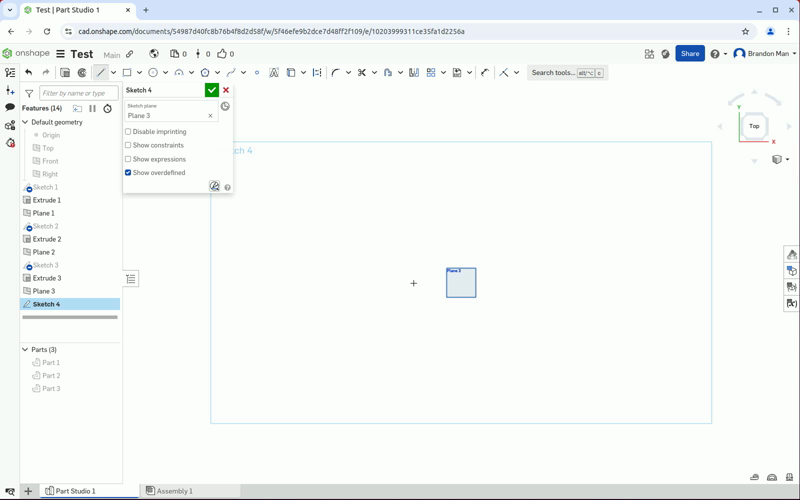
click(413, 282)
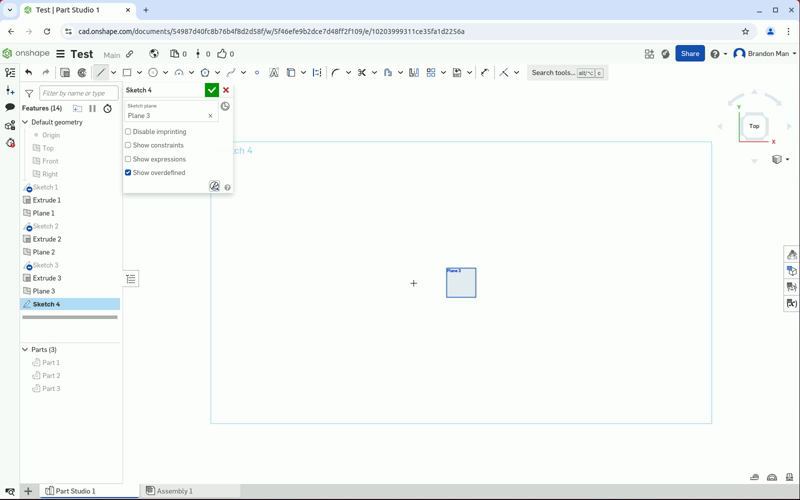
key_up(shift)
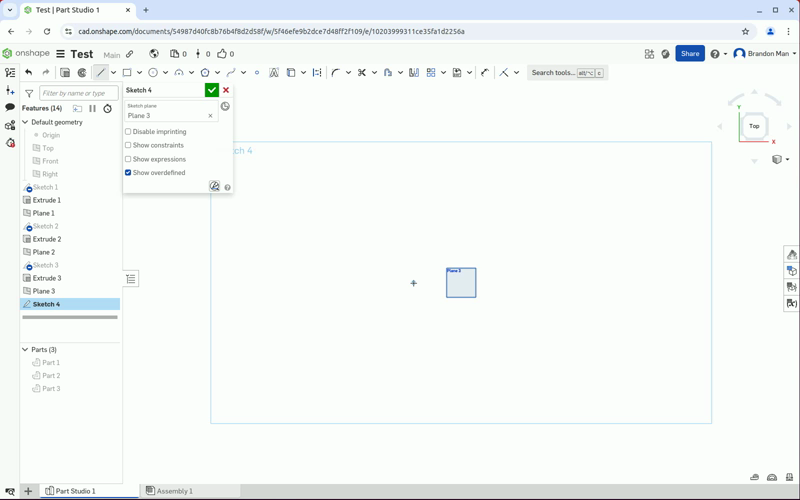
key_down(shift)
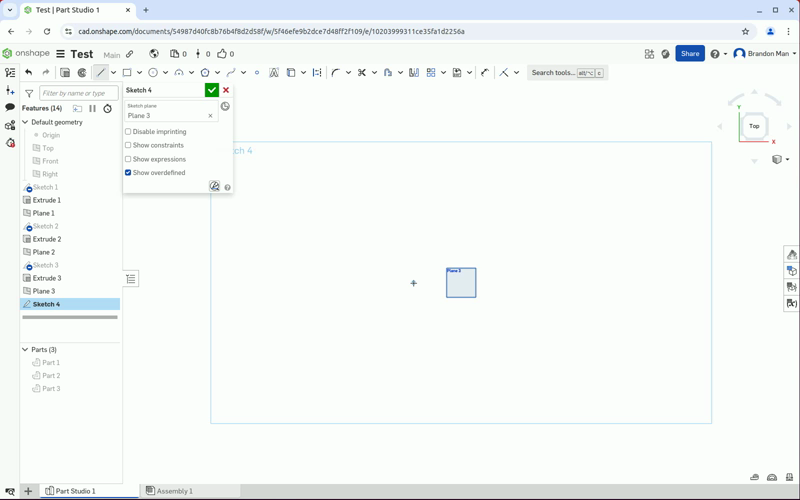
mouse_move(444, 282)
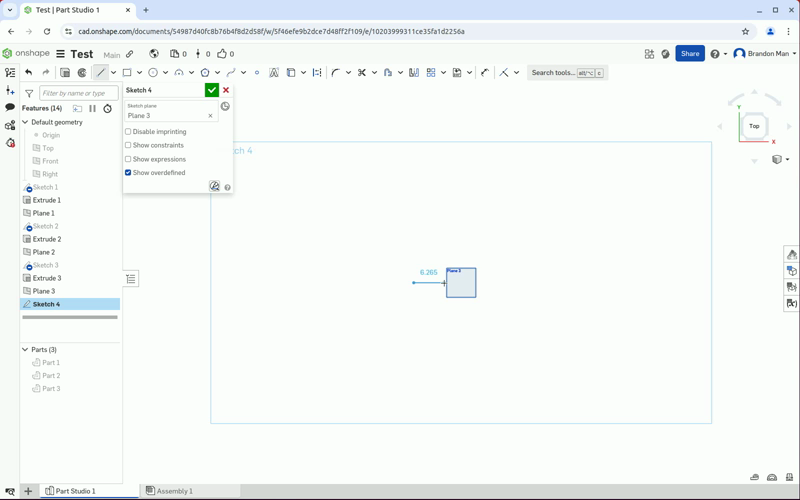
mouse_move(437, 323)
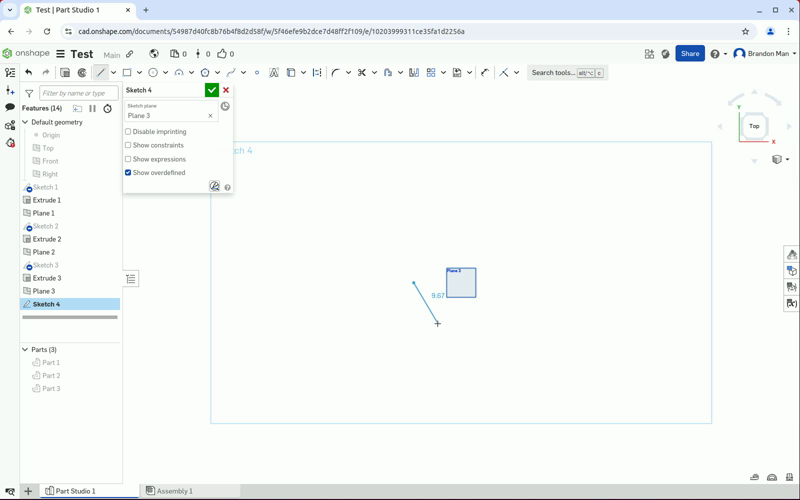
click(437, 323)
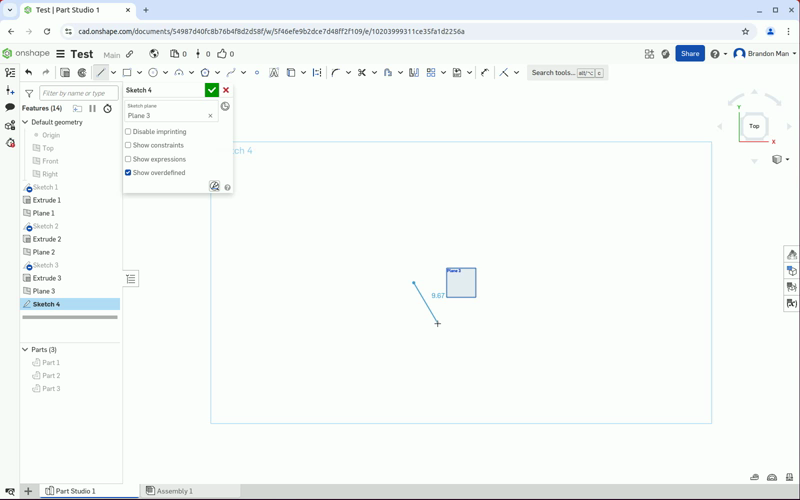
key_up(shift)
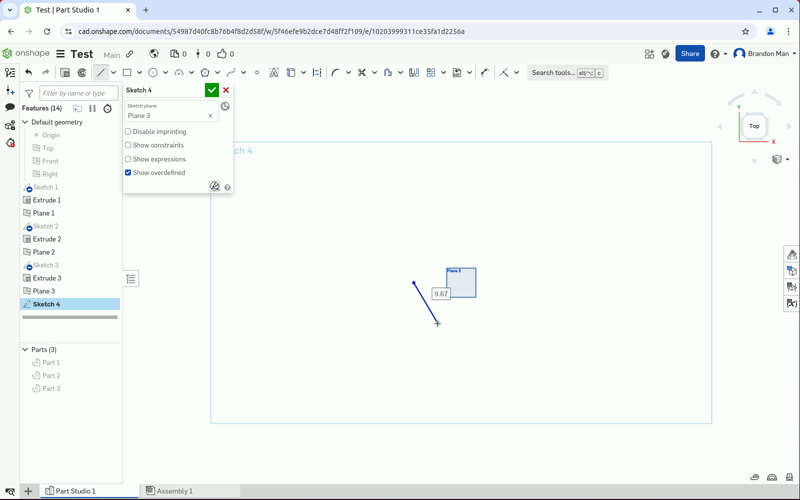
key_down(shift)
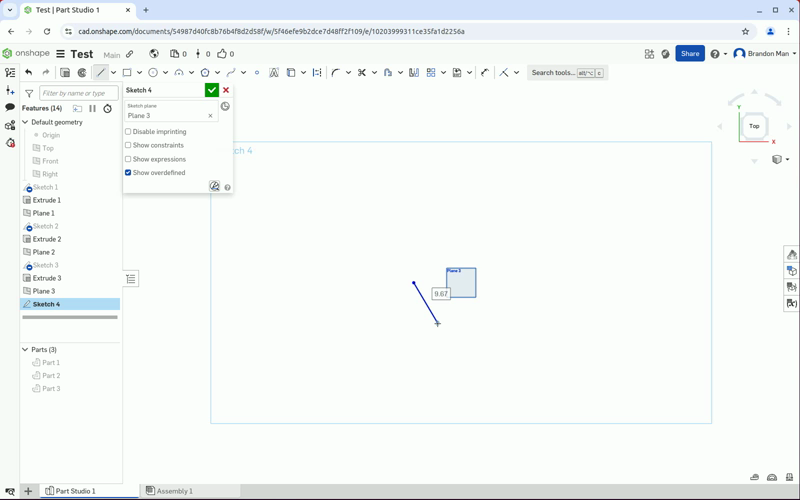
mouse_move(467, 323)
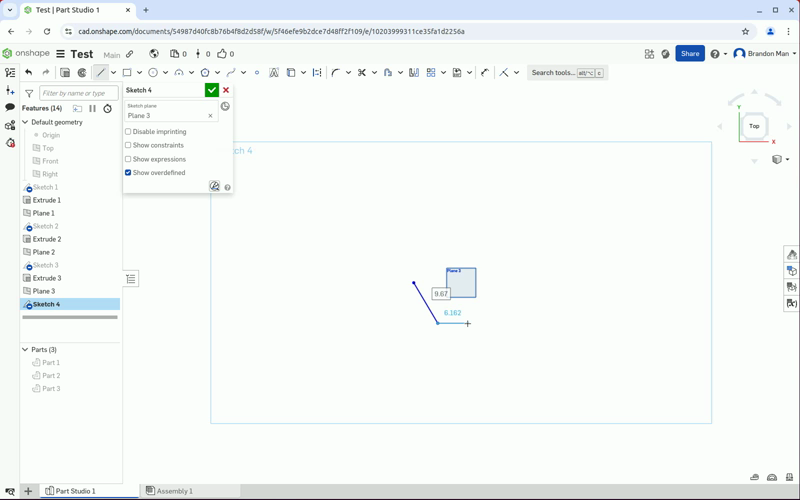
mouse_move(485, 322)
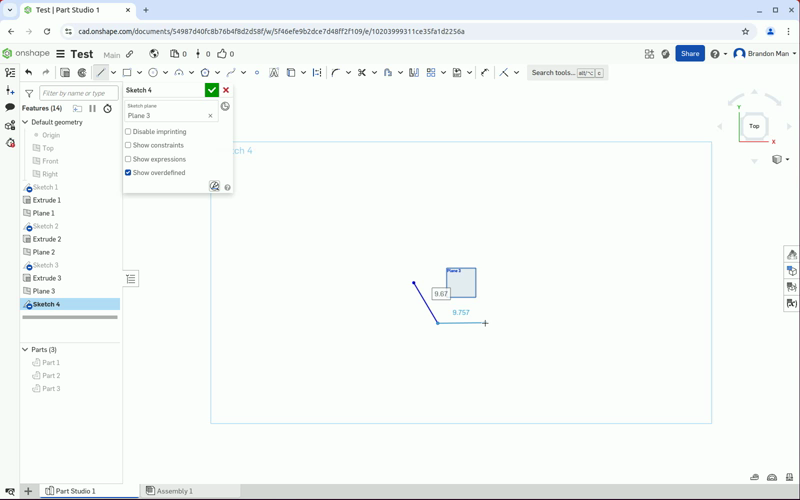
click(485, 322)
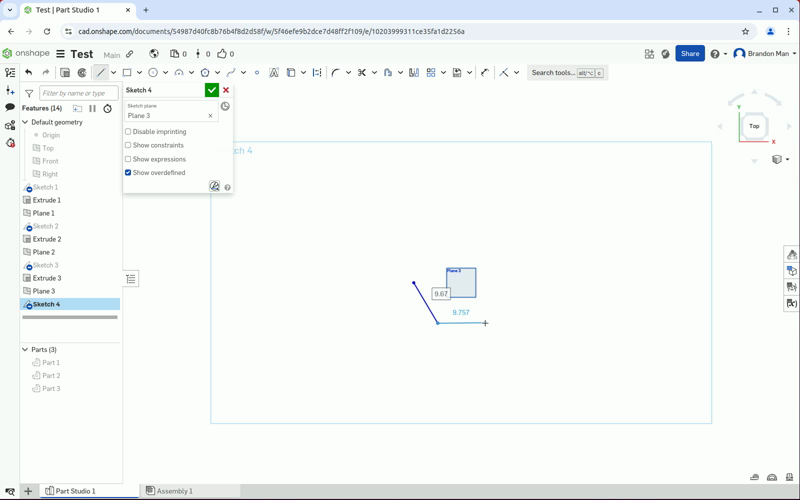
key_up(shift)
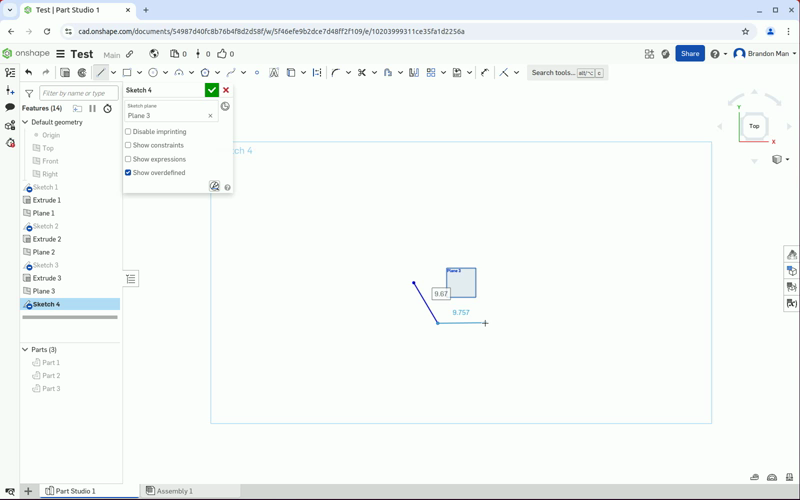
key_down(shift)
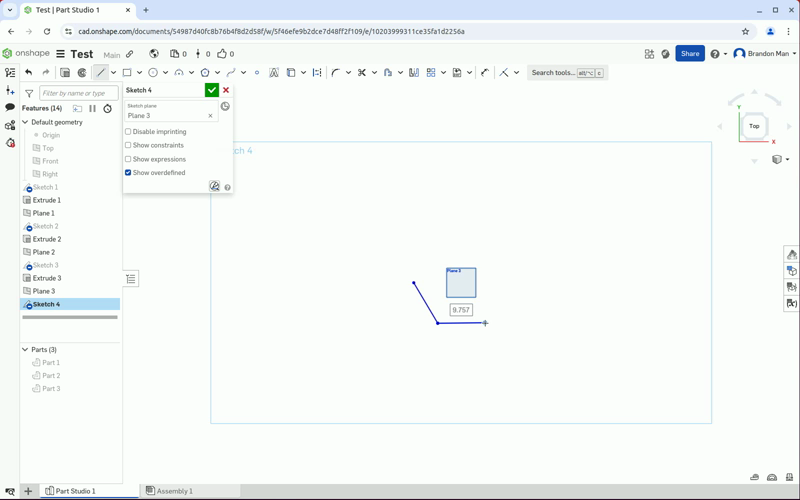
mouse_move(515, 322)
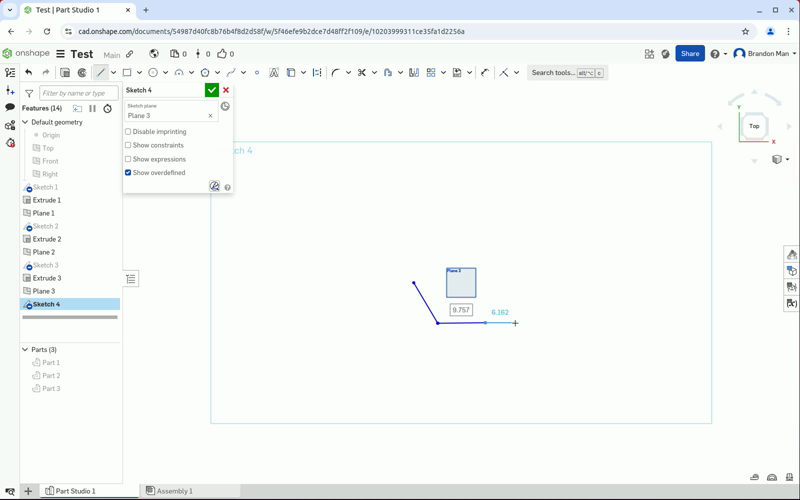
mouse_move(507, 282)
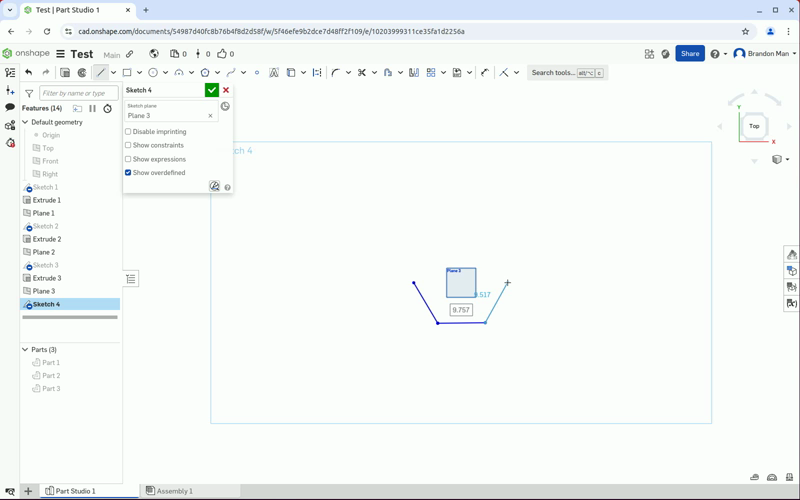
click(507, 282)
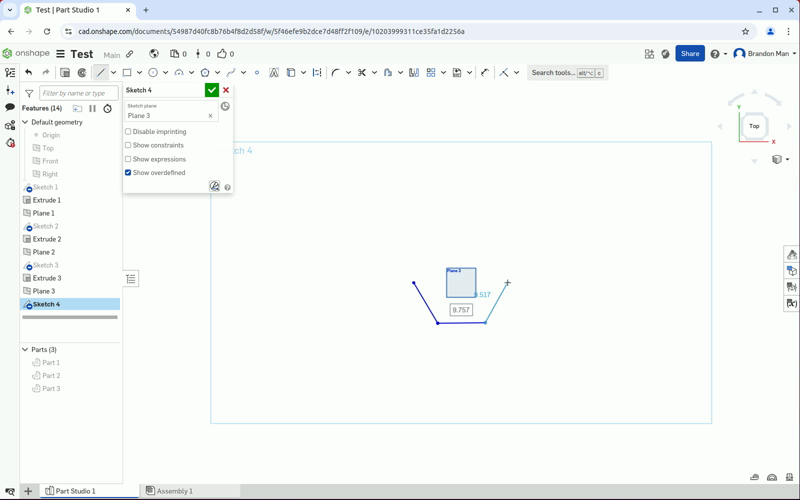
key_up(shift)
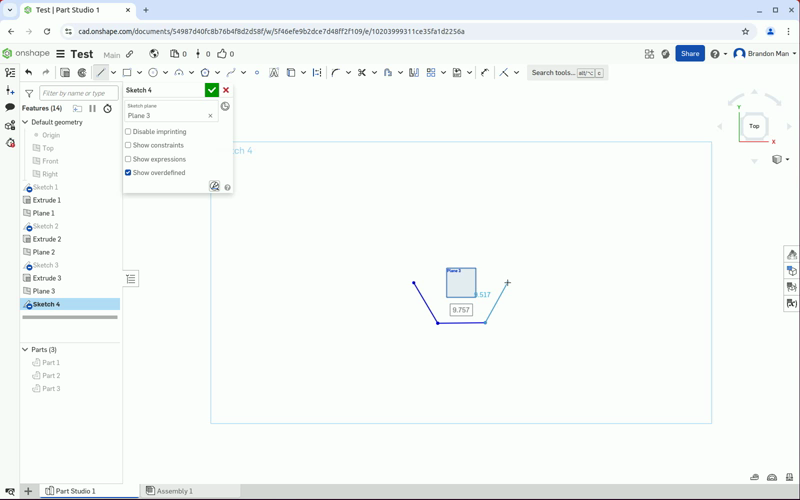
key_down(shift)
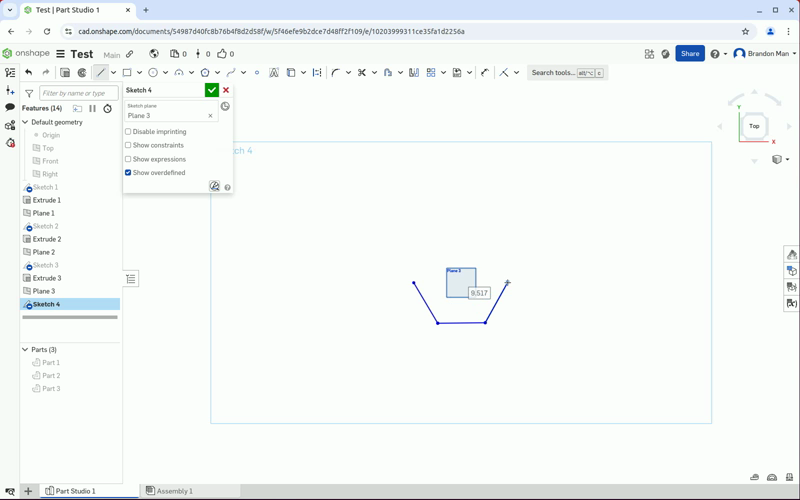
mouse_move(537, 282)
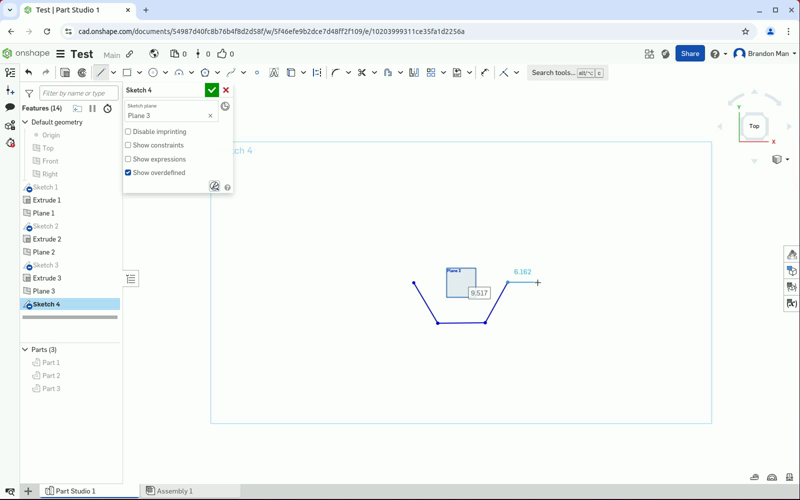
mouse_move(484, 241)
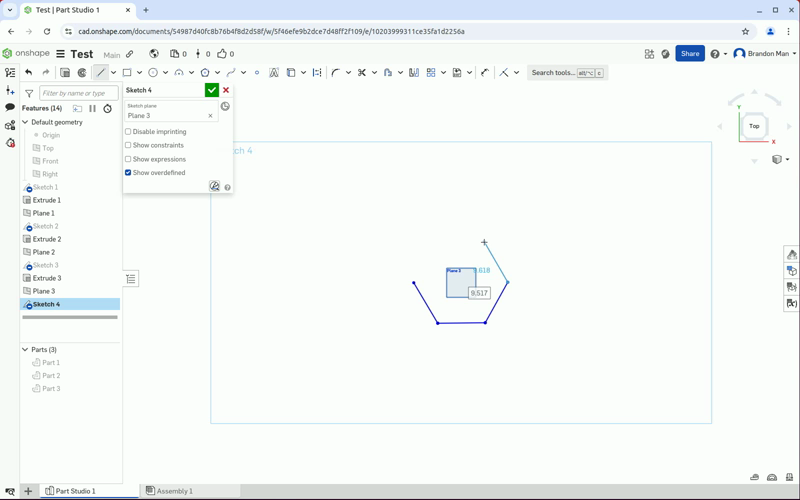
click(484, 241)
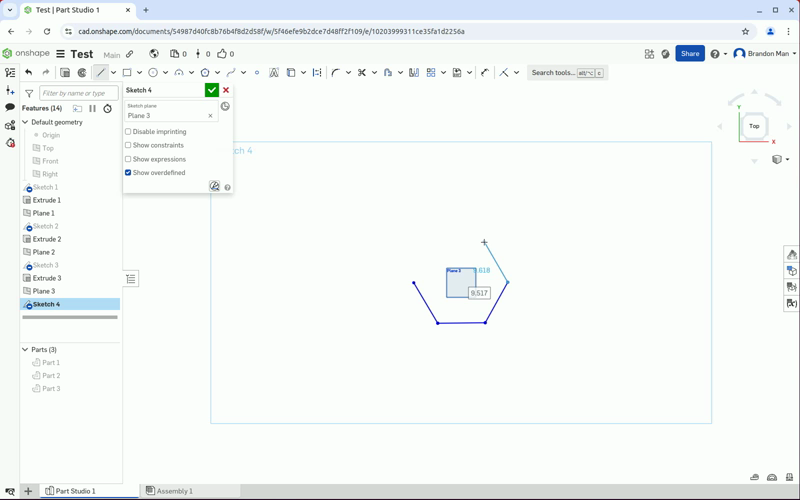
key_up(shift)
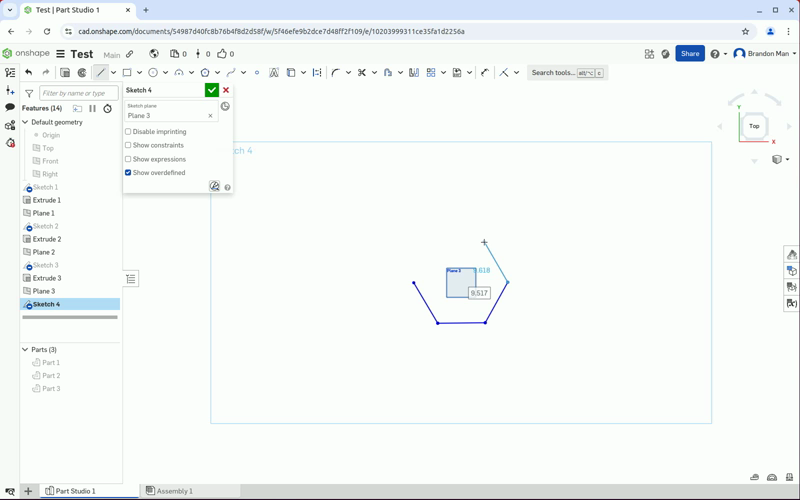
key_down(shift)
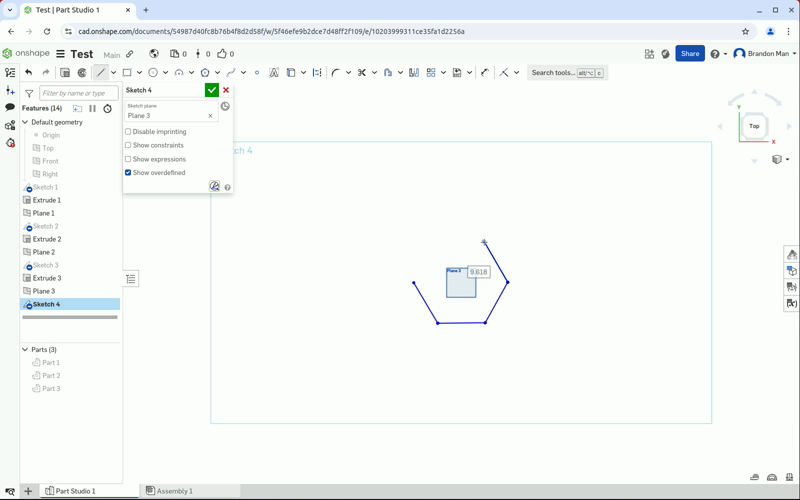
mouse_move(514, 241)
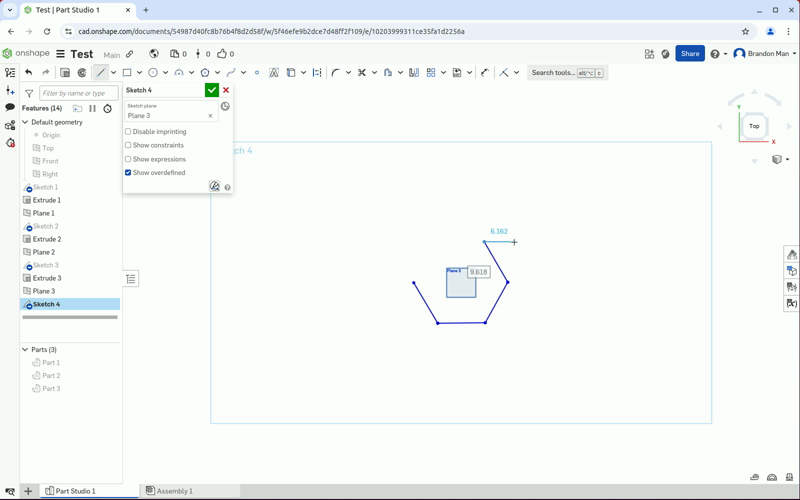
mouse_move(436, 242)
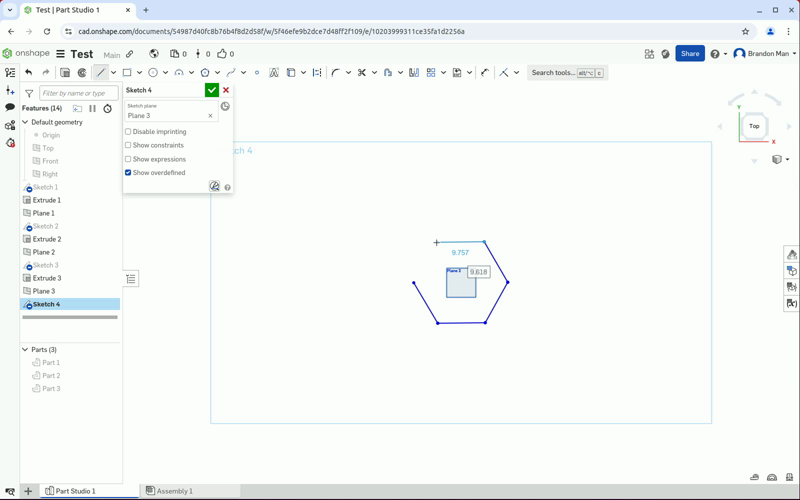
click(436, 242)
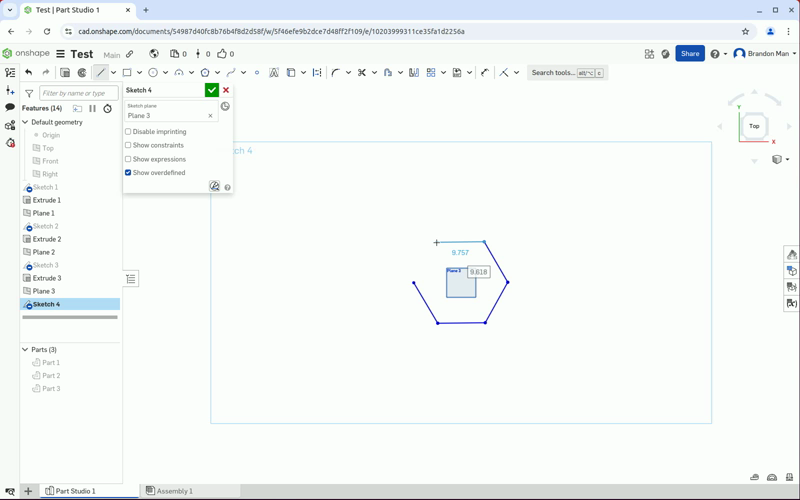
key_up(shift)
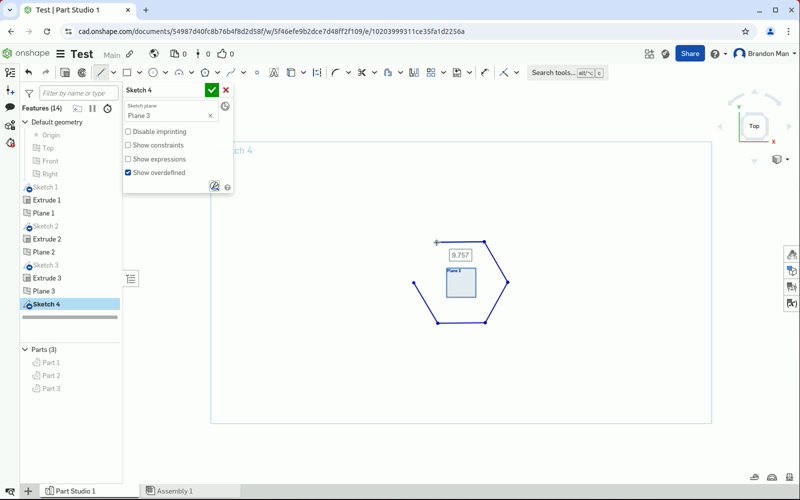
mouse_move(466, 242)
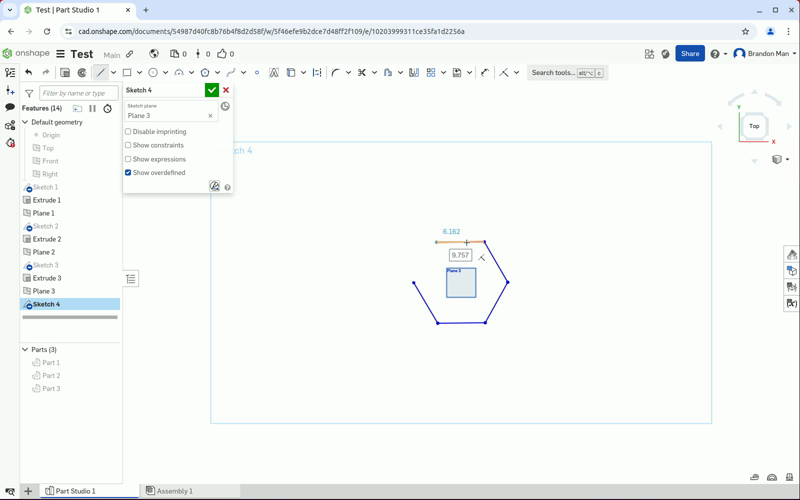
key_down(shift)
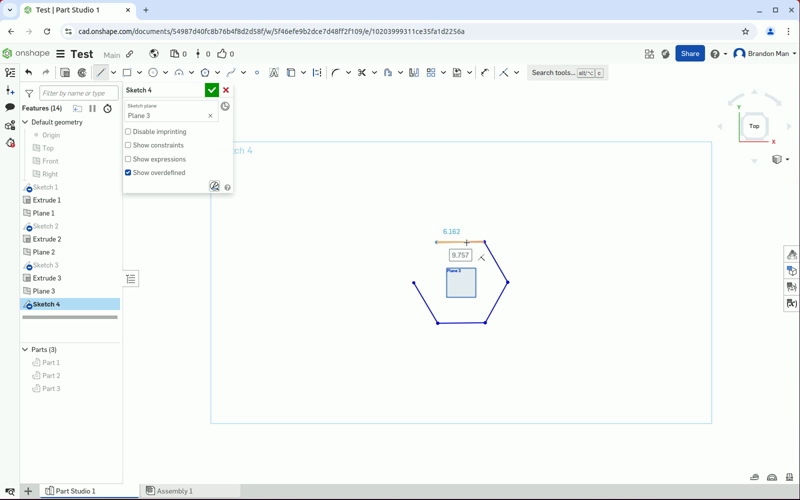
mouse_move(413, 282)
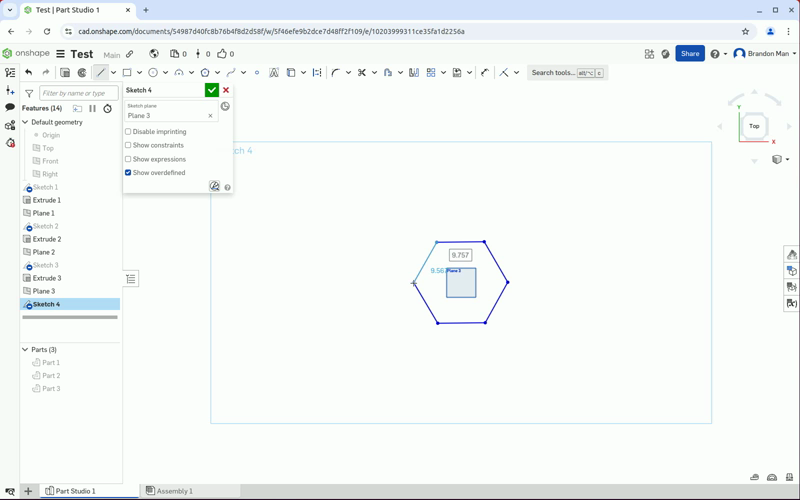
key_up(shift)
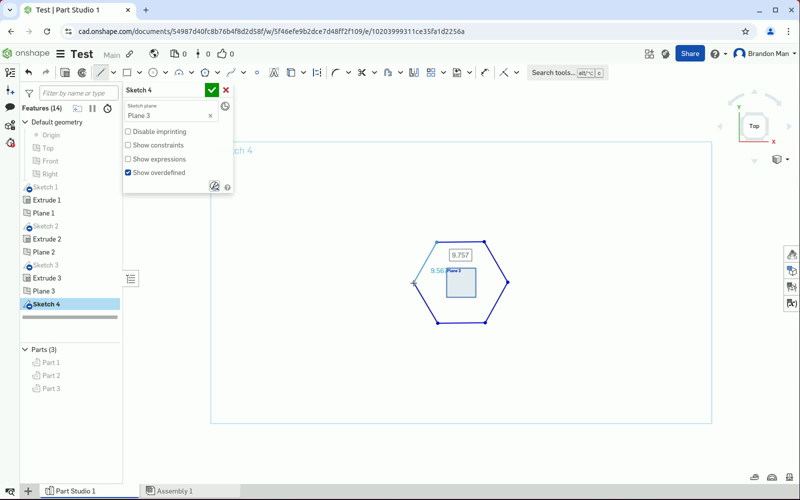
click(413, 282)
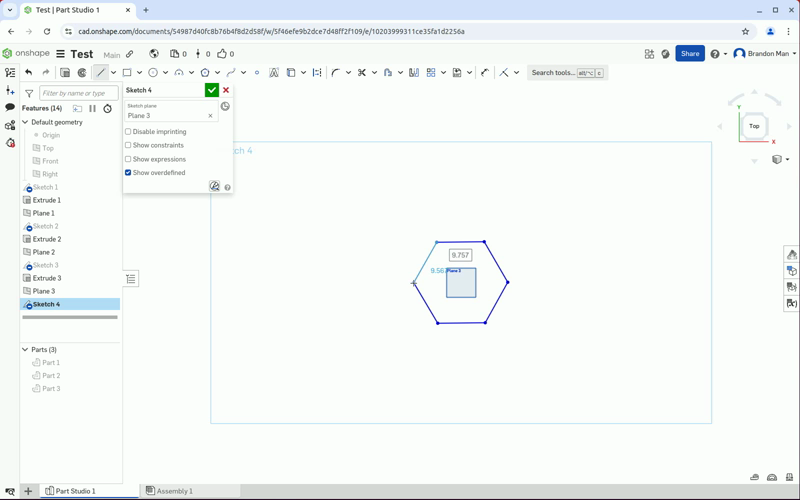
key(esc)
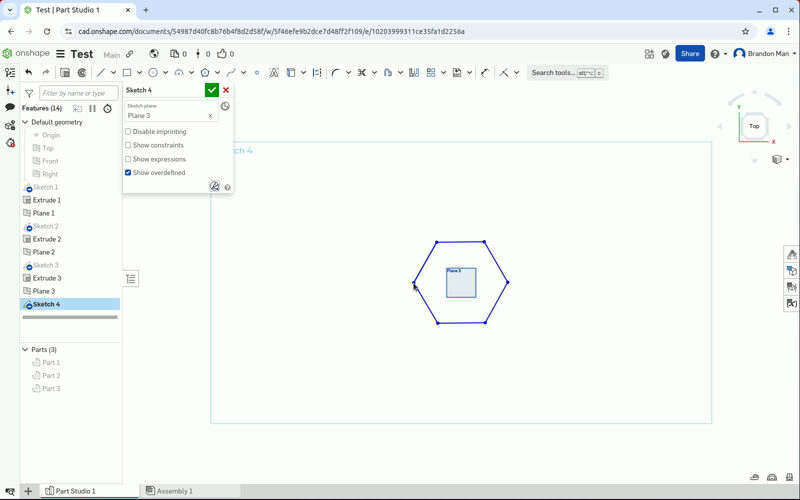
mouse_move(445, 310)
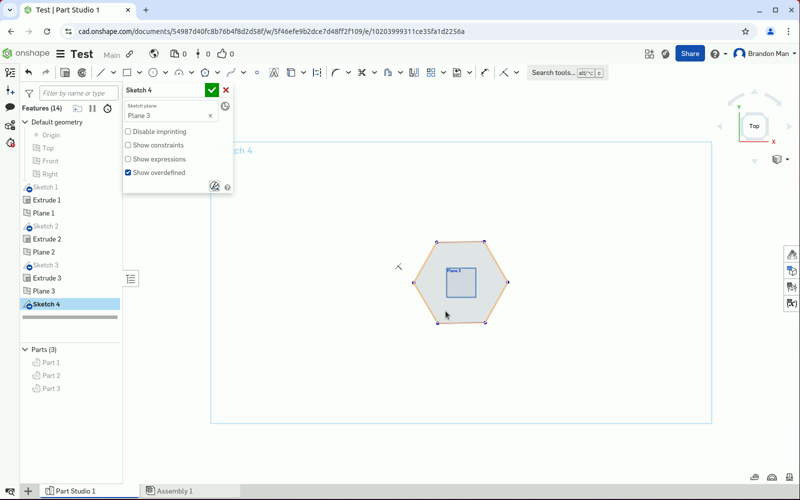
click(445, 310)
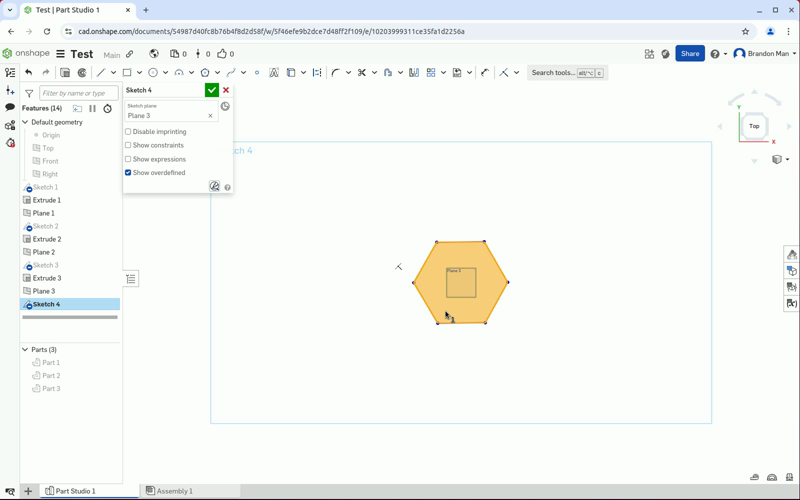
mouse_move(73, 352)
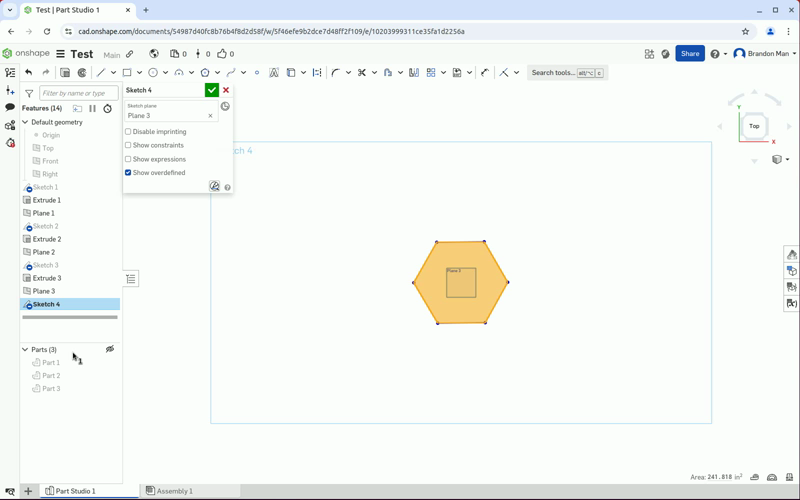
key(shift+y)
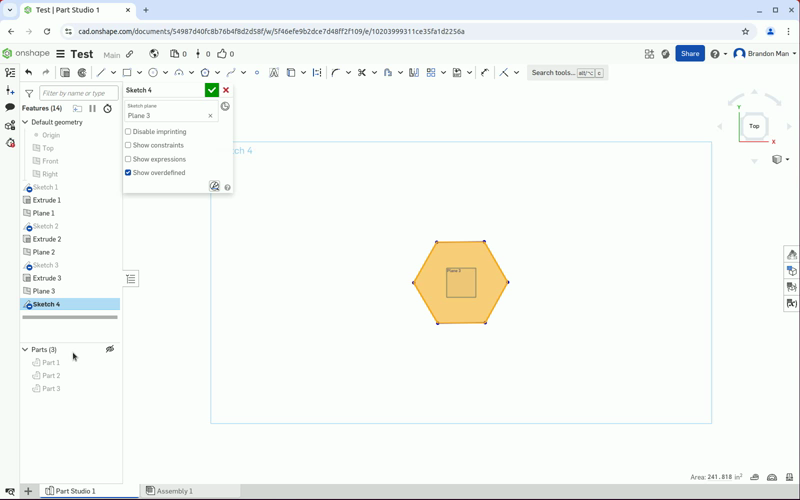
key(shift+e)
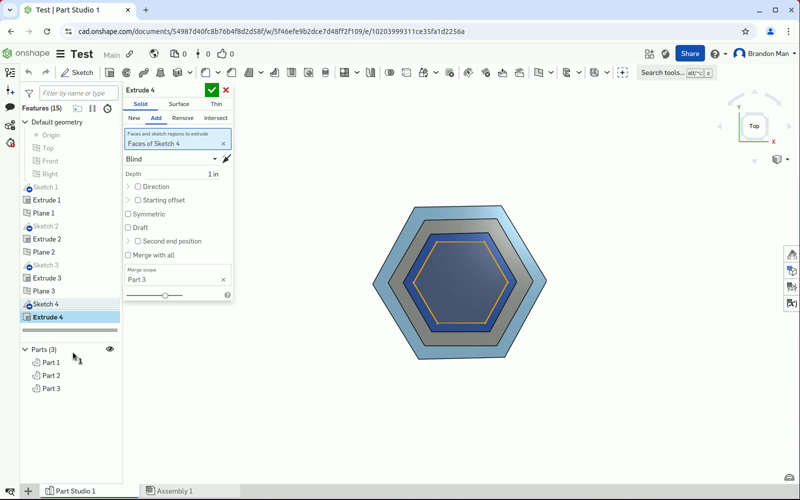
mouse_move(143, 106)
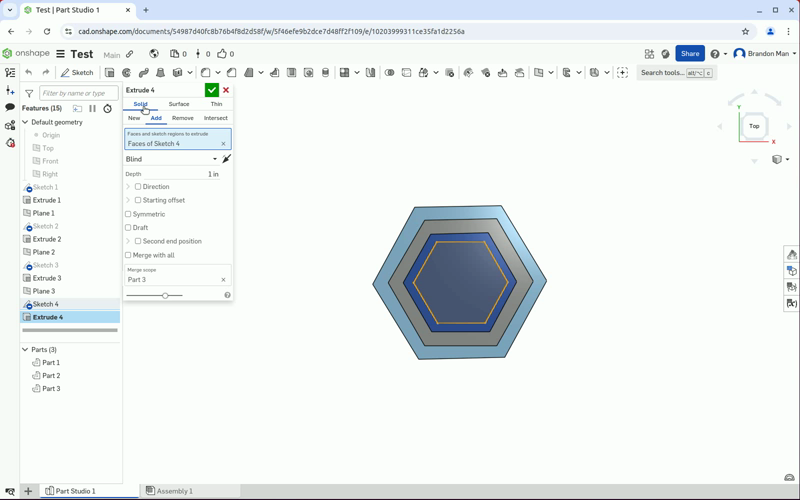
click(143, 106)
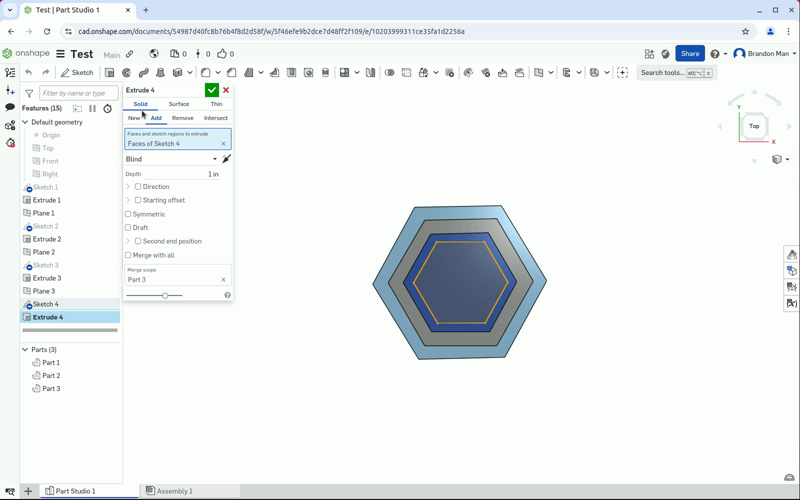
mouse_move(137, 120)
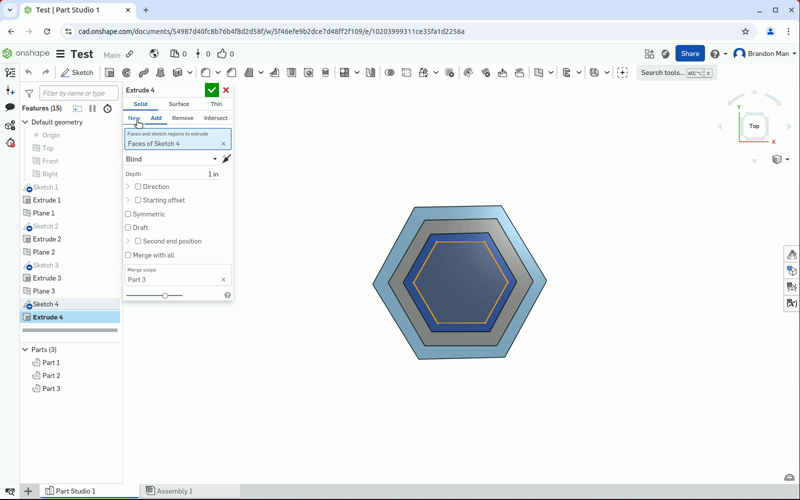
click(137, 120)
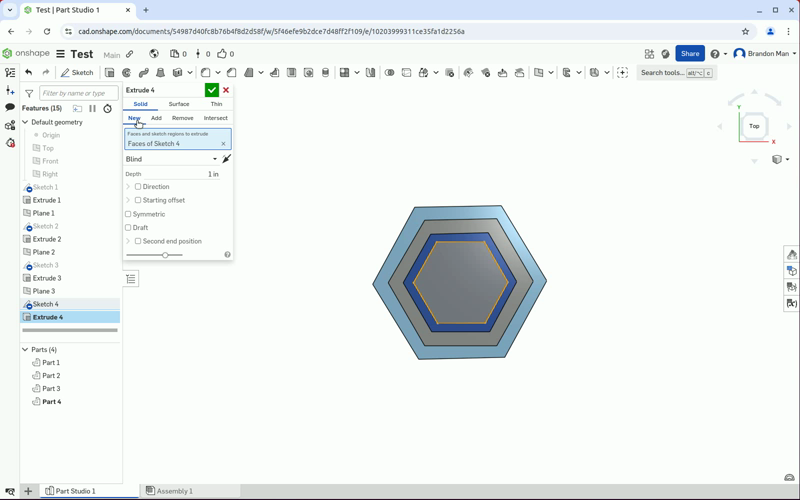
key(tab, 4)
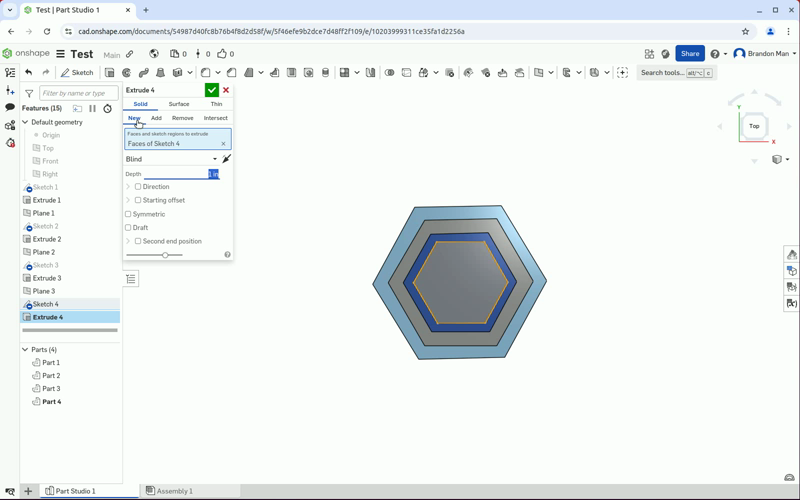
text(0.963)
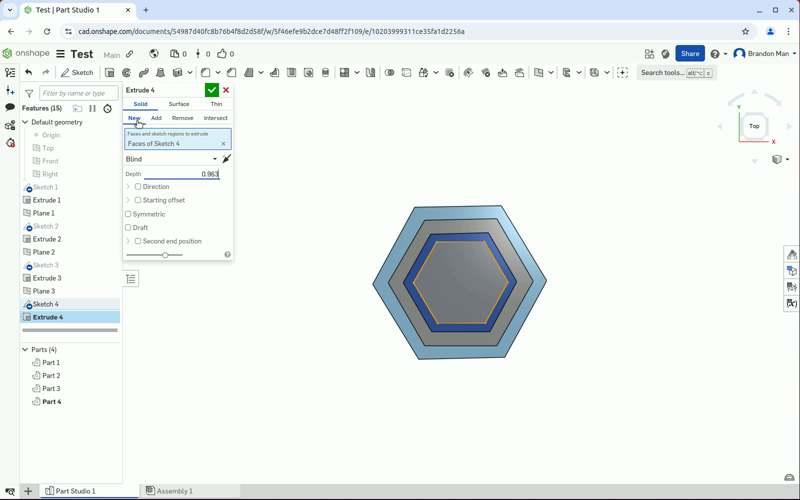
key(enter)
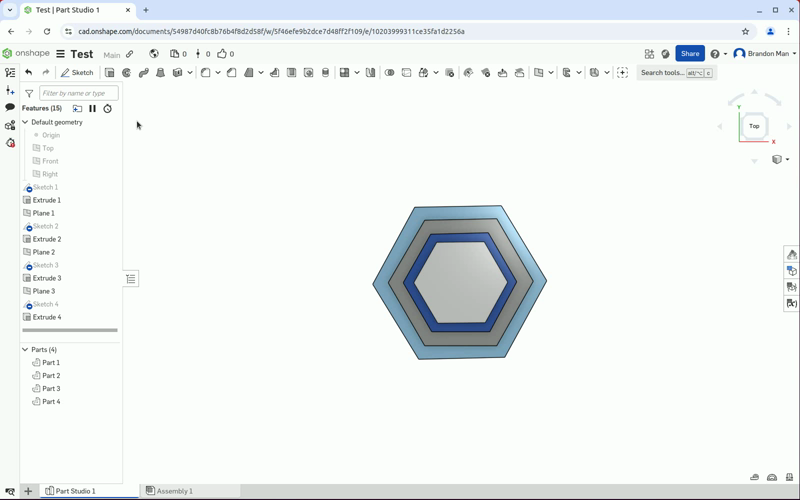
key(shift+h)
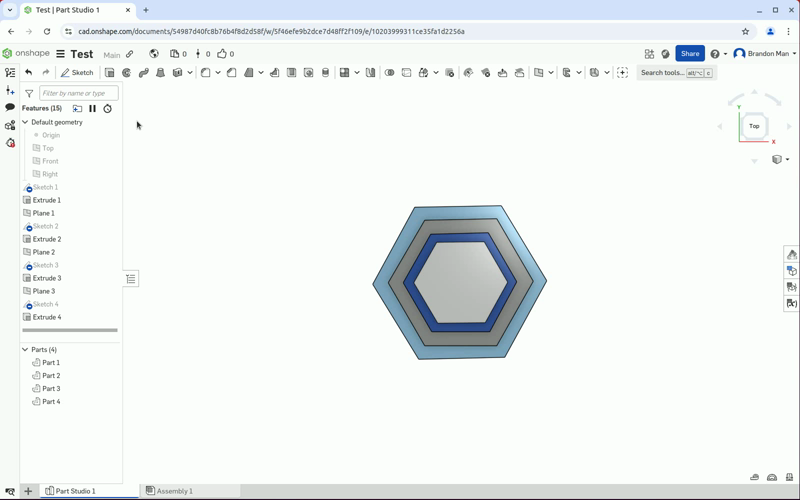
key(shift+h)
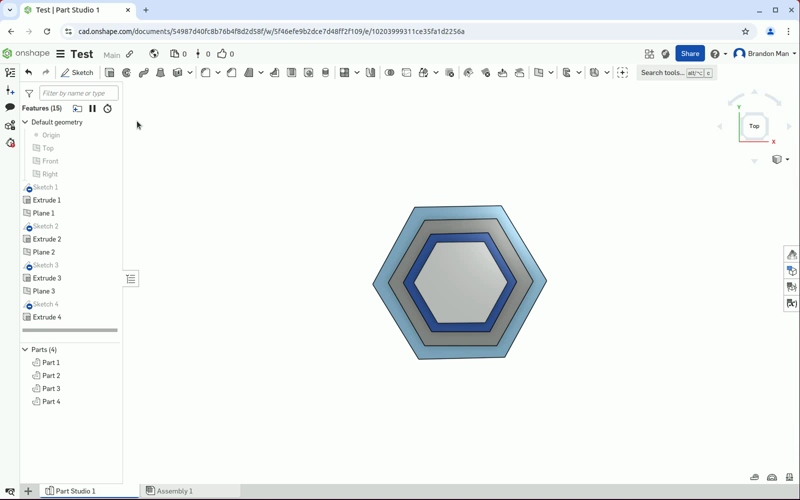
mouse_move(73, 189)
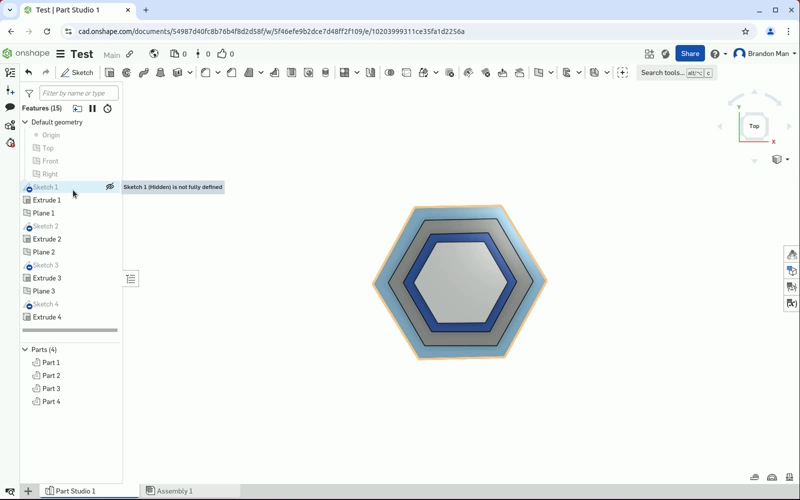
click(73, 189)
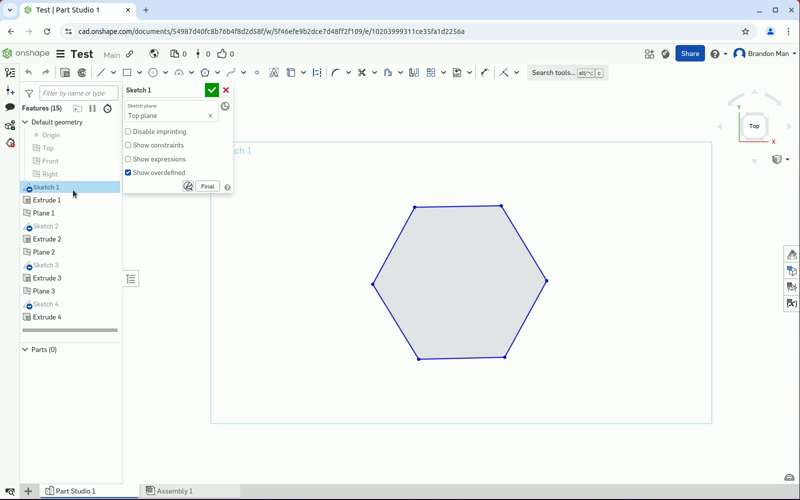
mouse_move(229, 92)
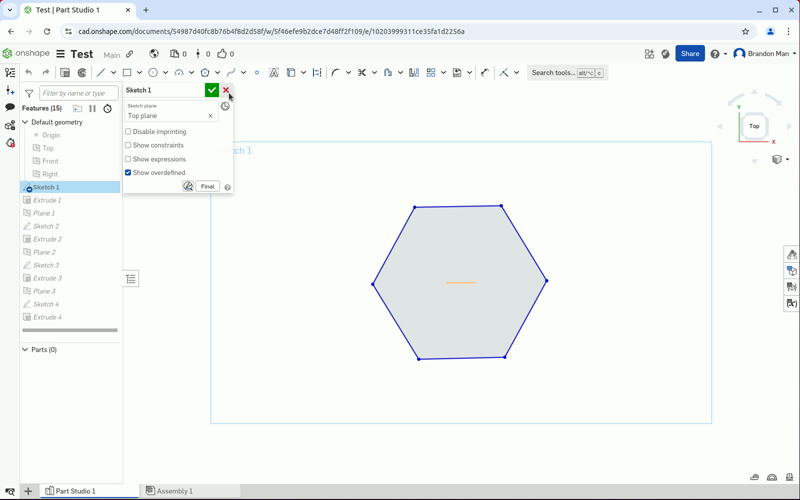
click(229, 92)
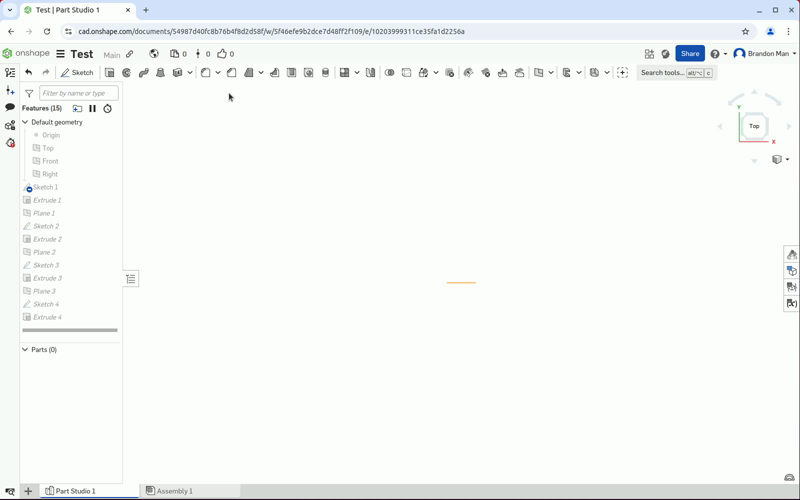
mouse_move(541, 75)
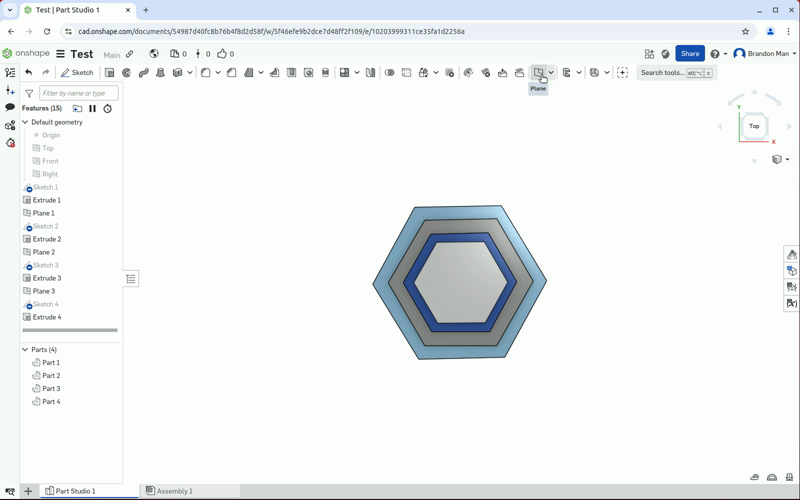
click(541, 75)
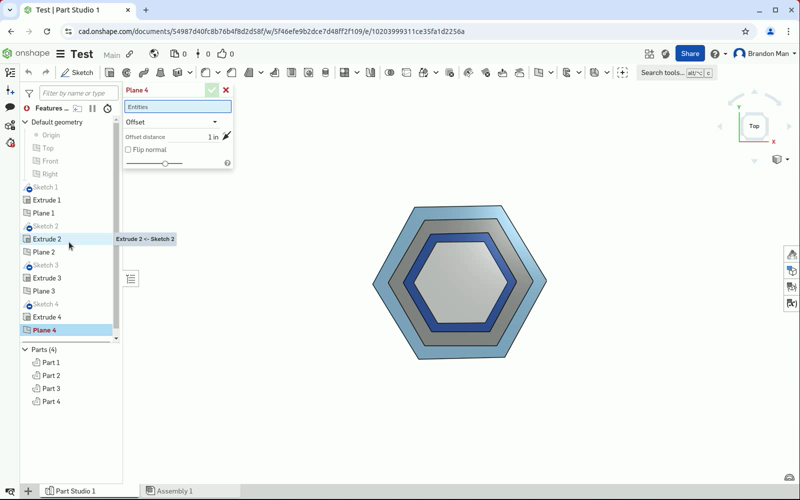
scroll(3)
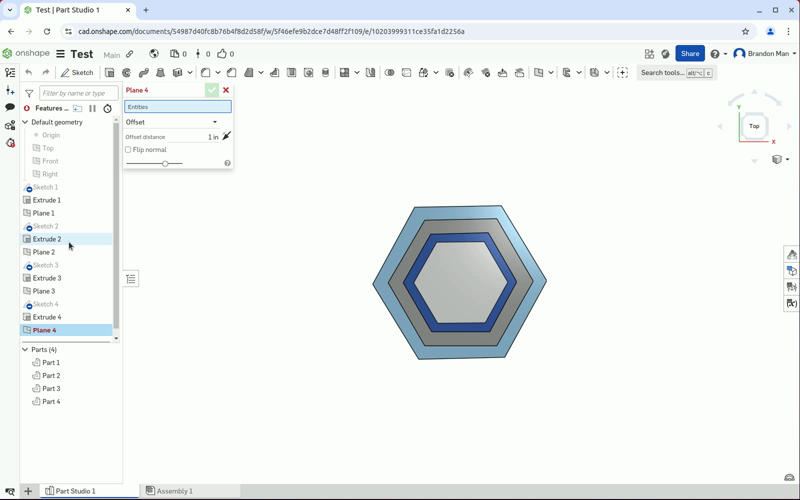
mouse_move(69, 150)
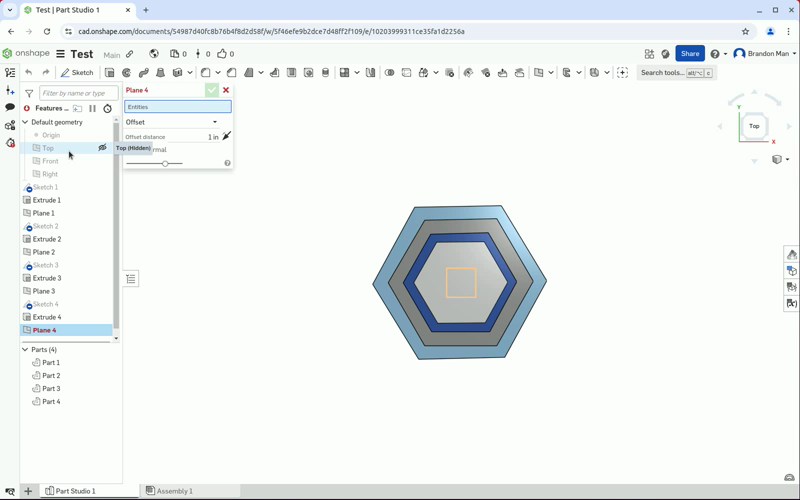
click(69, 150)
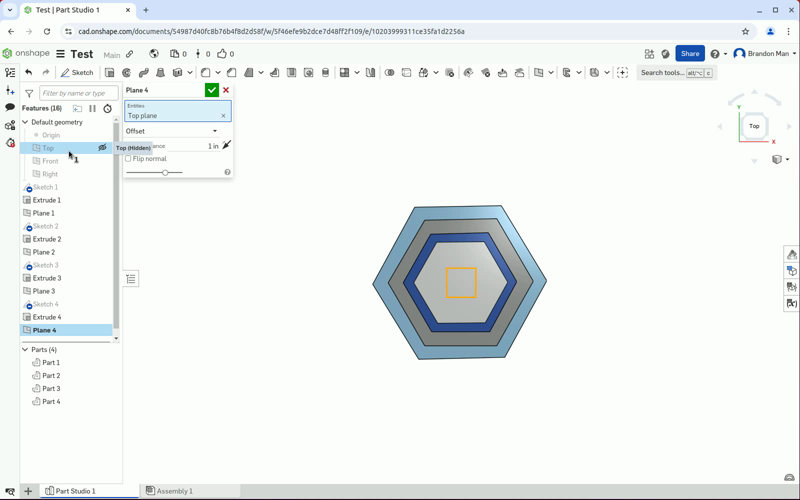
key(tab, 2)
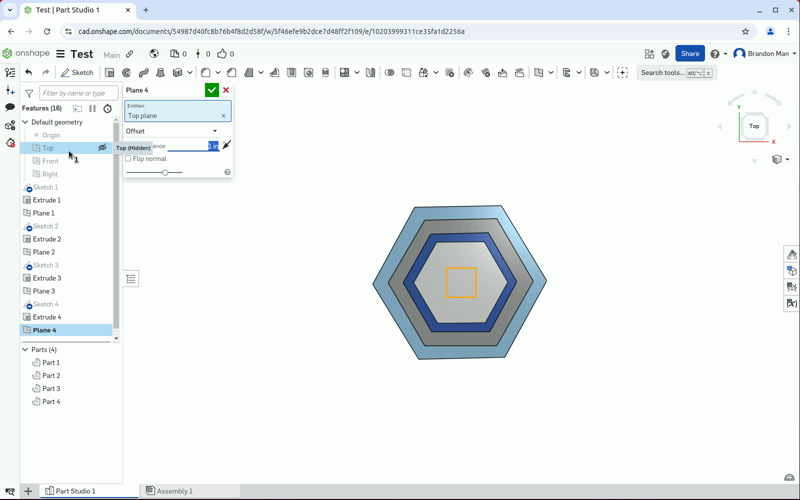
text(5.546)
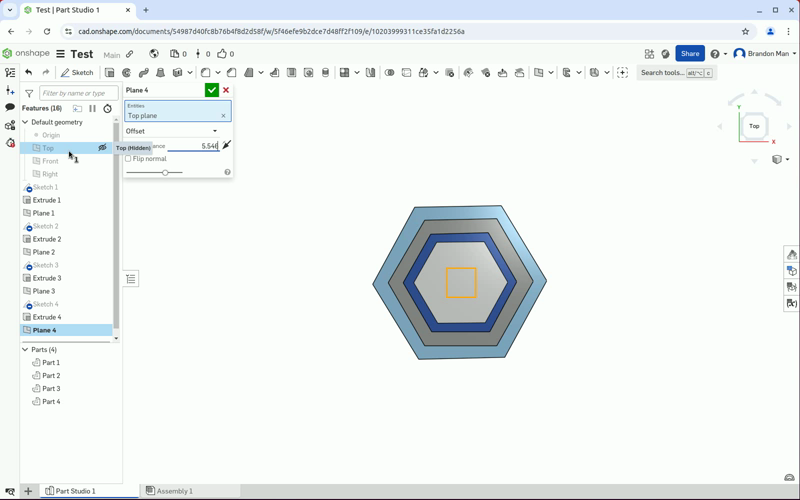
key(enter, 2)
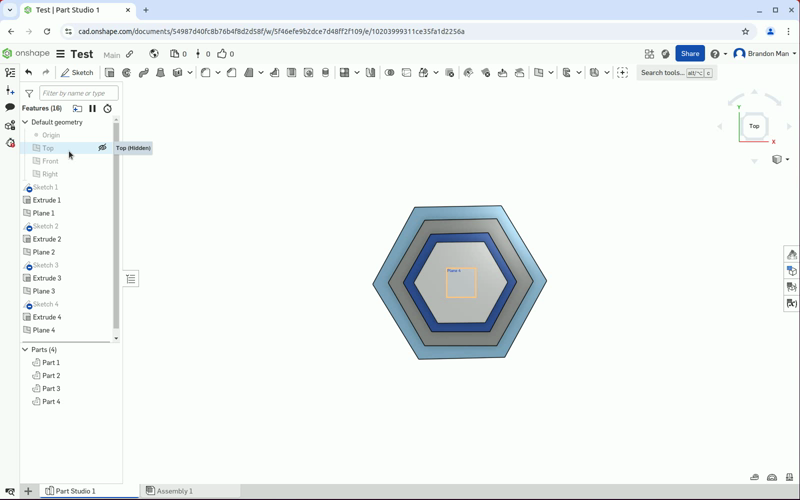
key(shift+s)
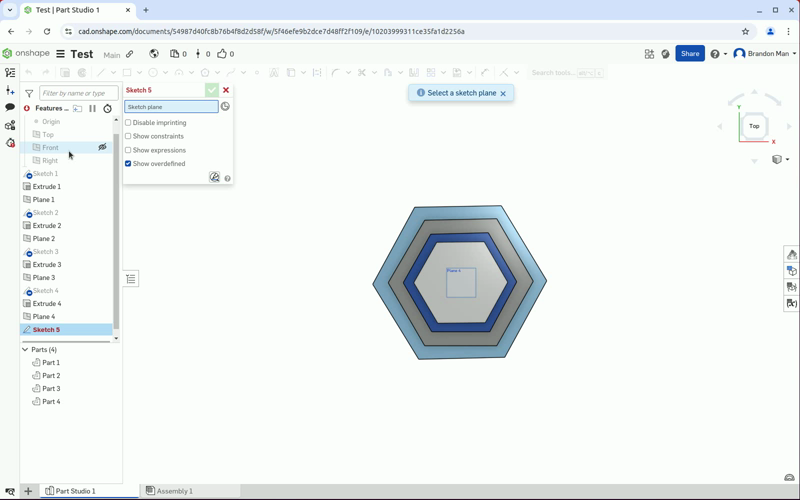
mouse_move(69, 319)
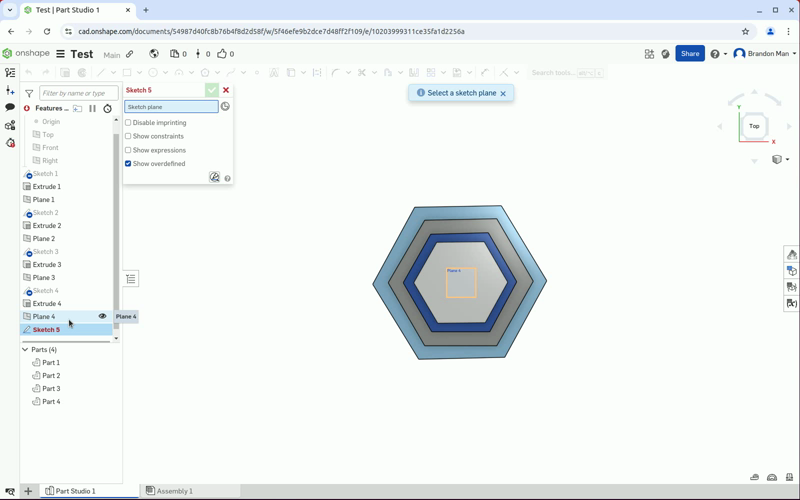
click(69, 319)
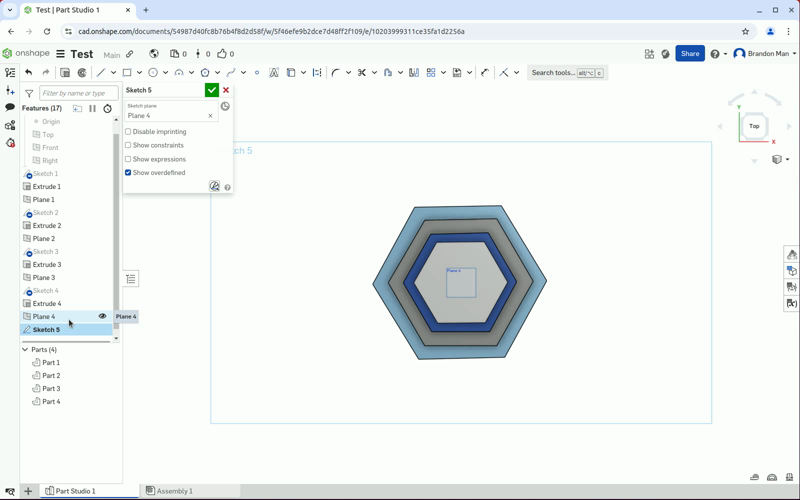
mouse_move(73, 352)
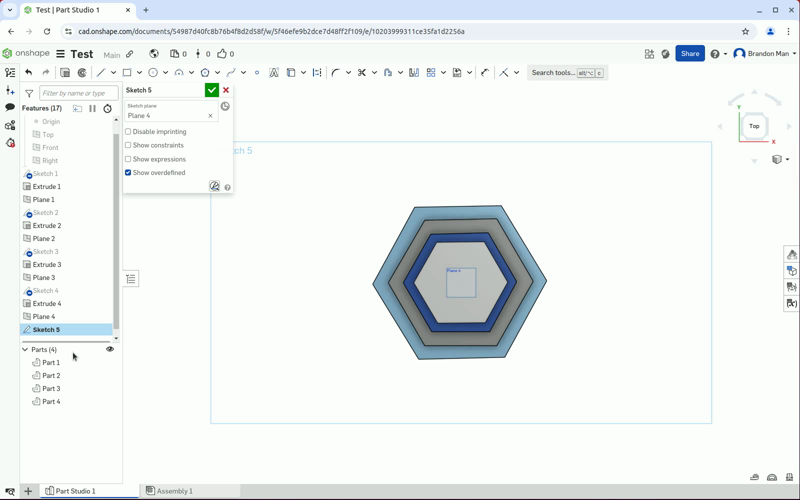
key(y)
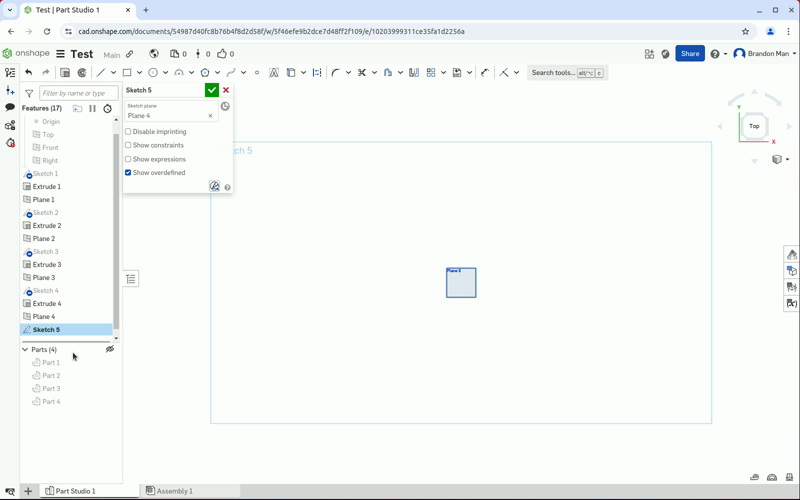
key(l)
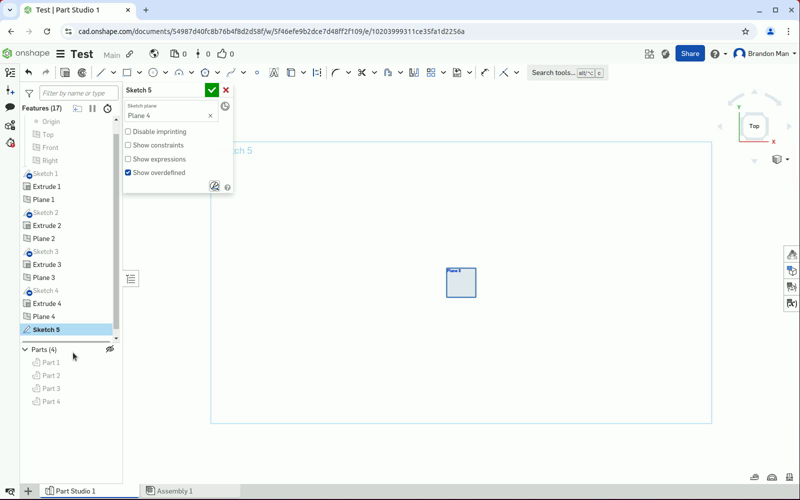
key_down(shift)
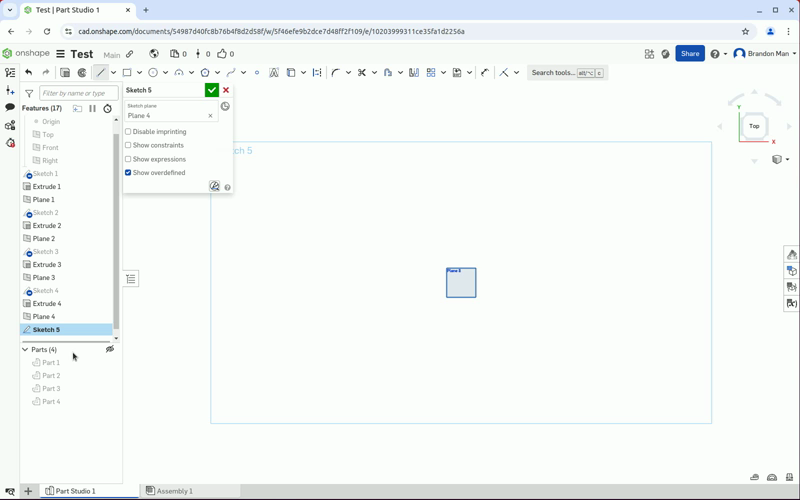
mouse_move(425, 284)
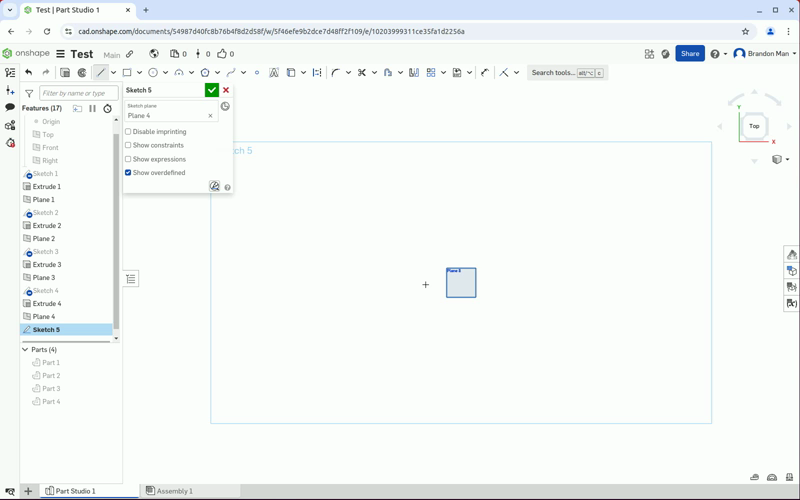
click(425, 284)
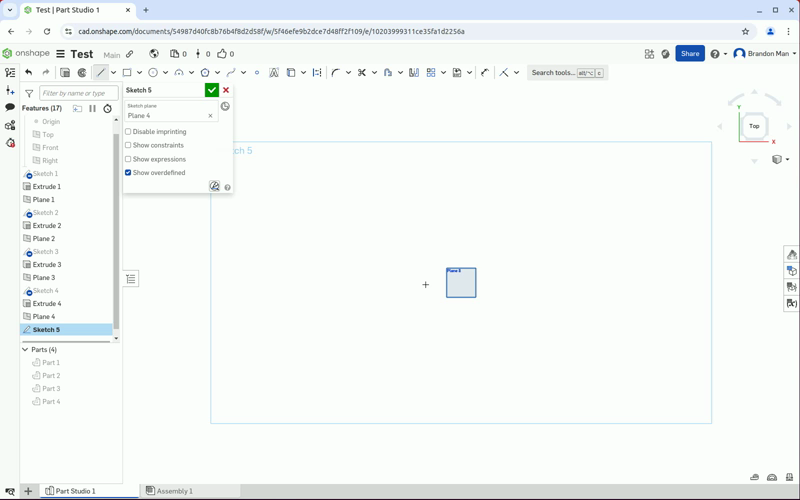
key_up(shift)
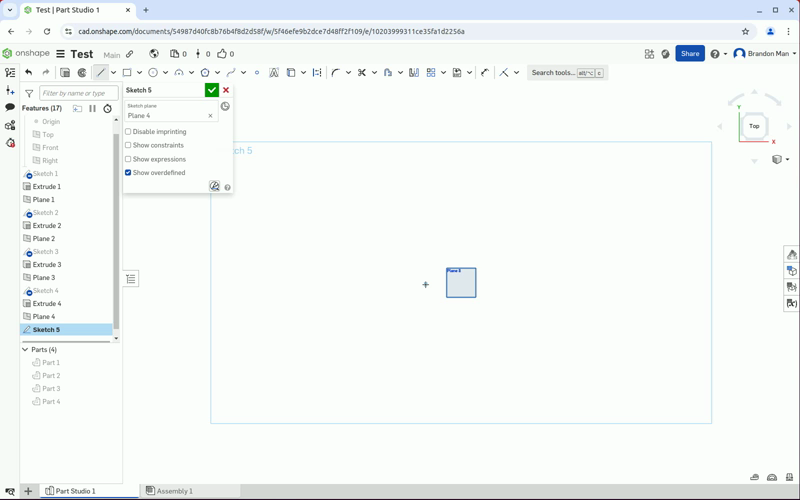
key_down(shift)
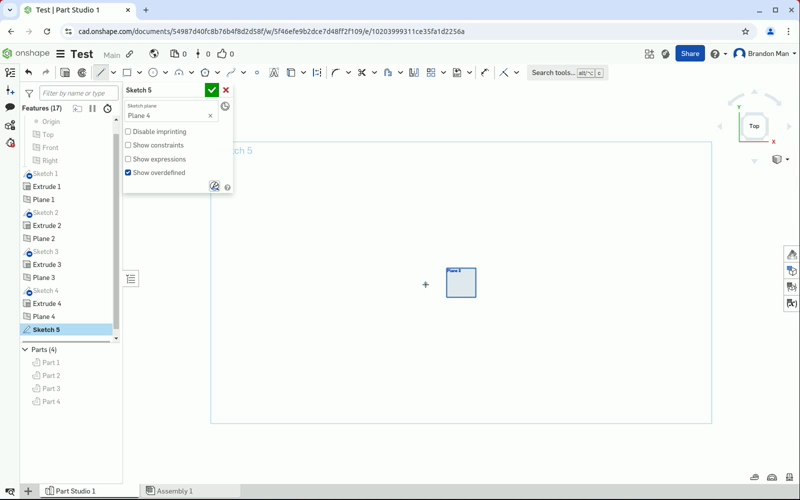
mouse_move(455, 284)
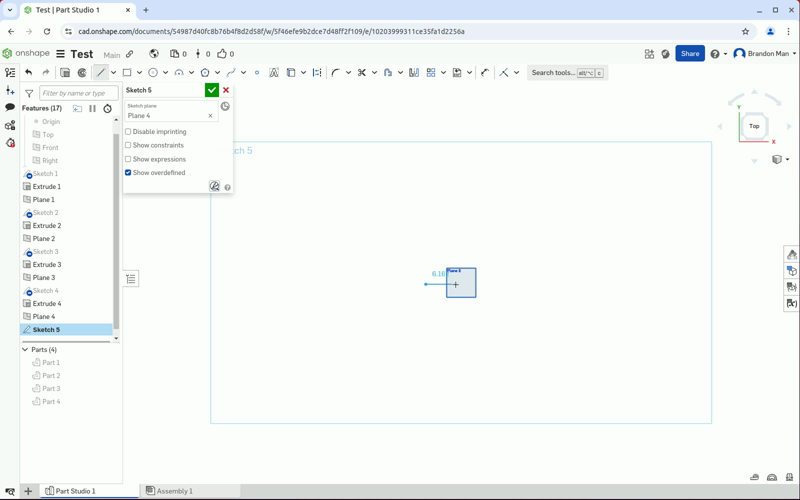
mouse_move(444, 313)
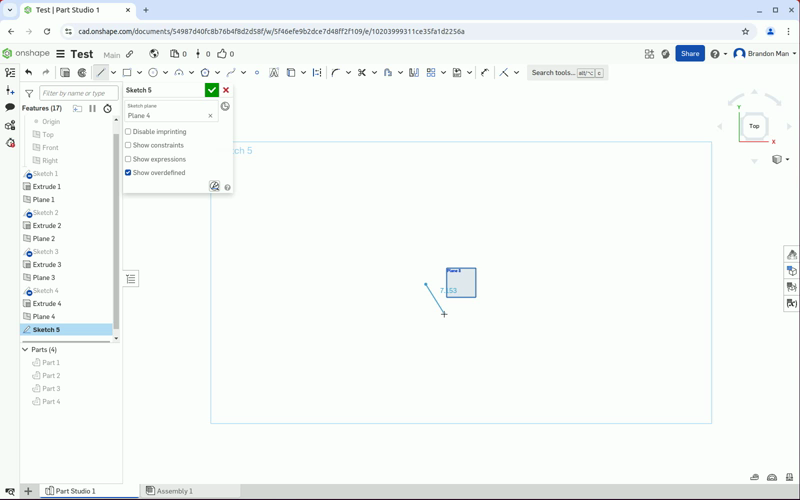
click(444, 313)
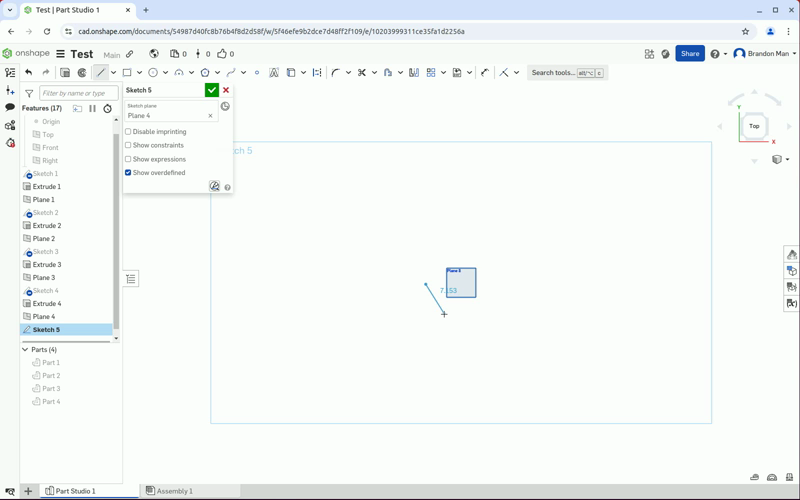
key_up(shift)
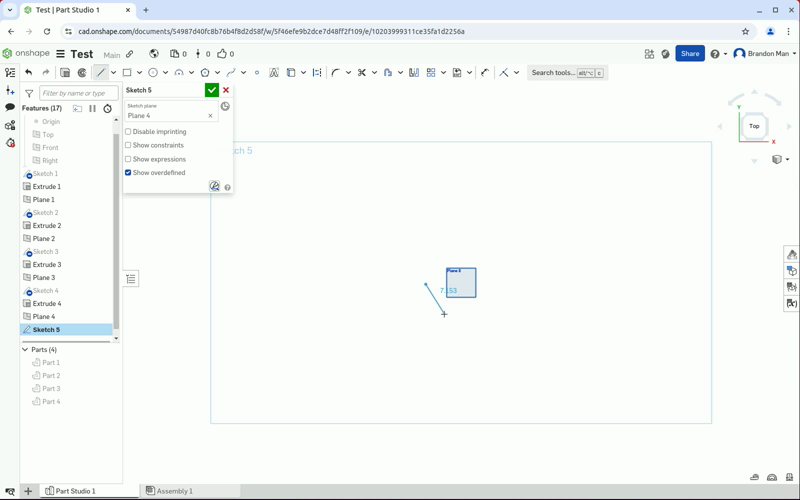
key_down(shift)
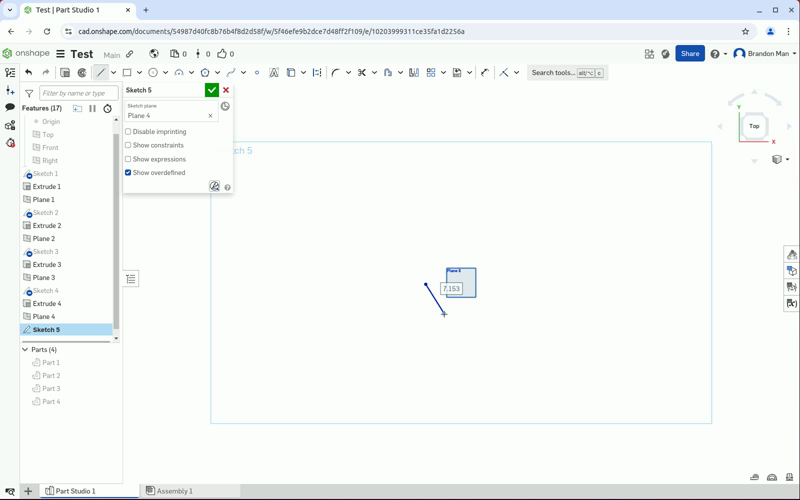
mouse_move(474, 313)
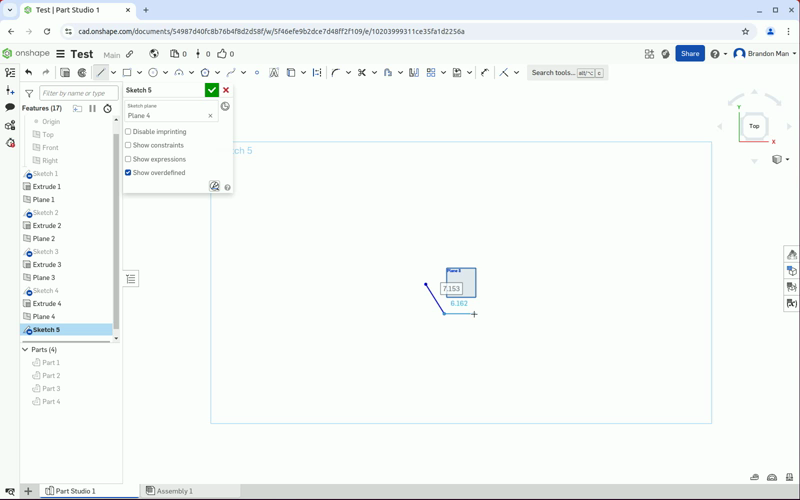
mouse_move(480, 313)
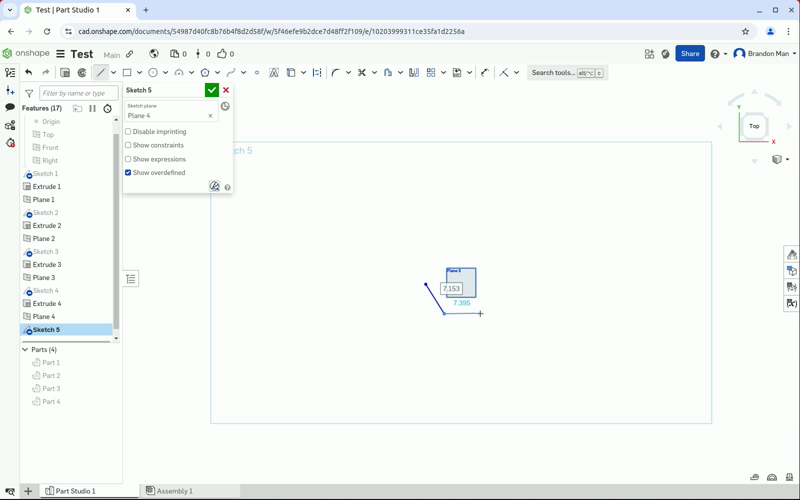
click(480, 313)
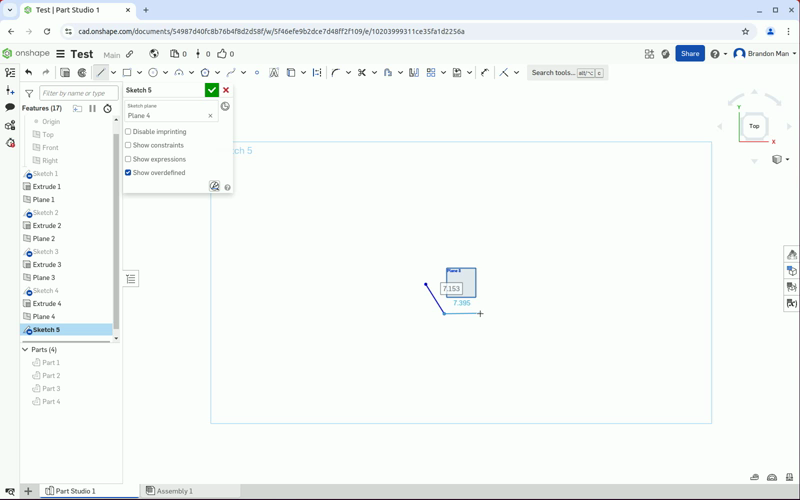
key_up(shift)
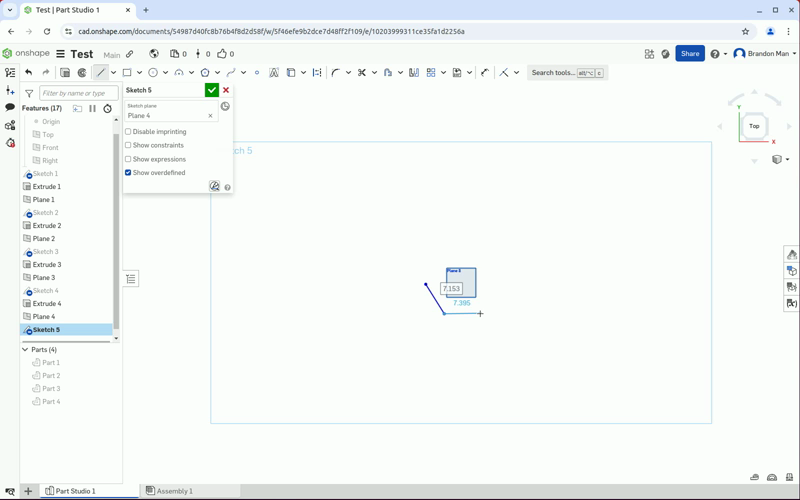
key_down(shift)
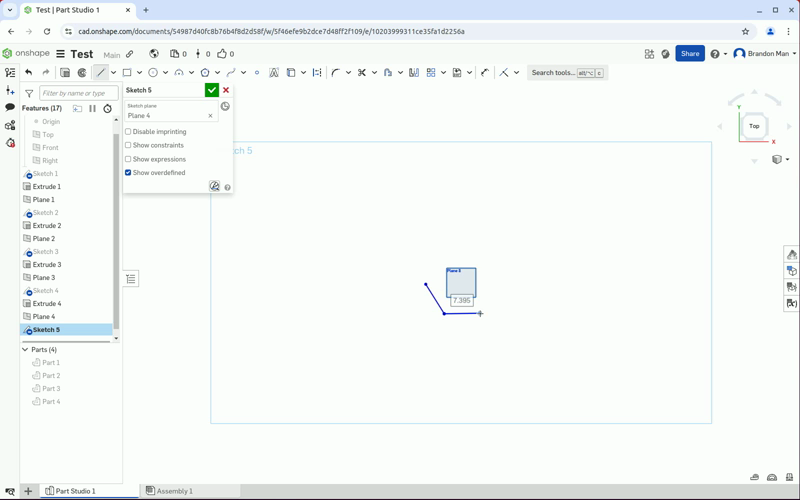
mouse_move(510, 313)
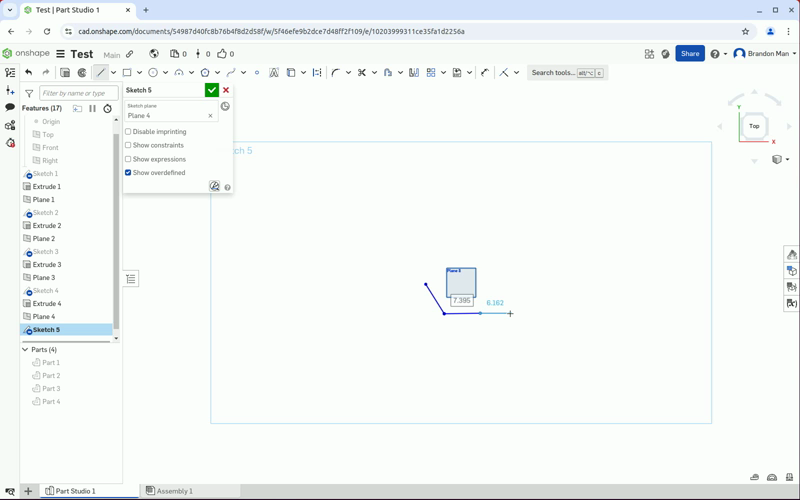
mouse_move(496, 282)
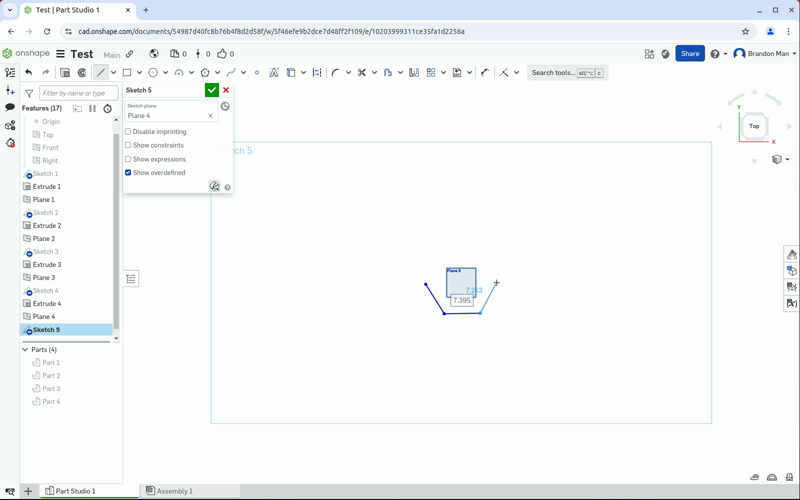
click(496, 282)
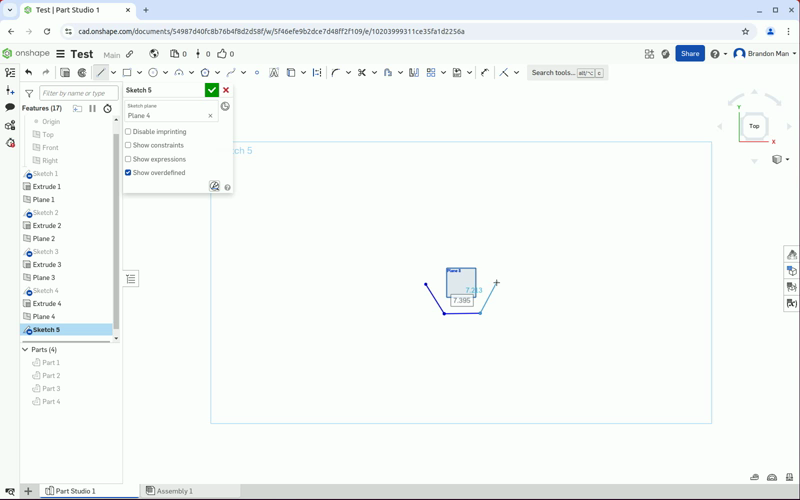
key_up(shift)
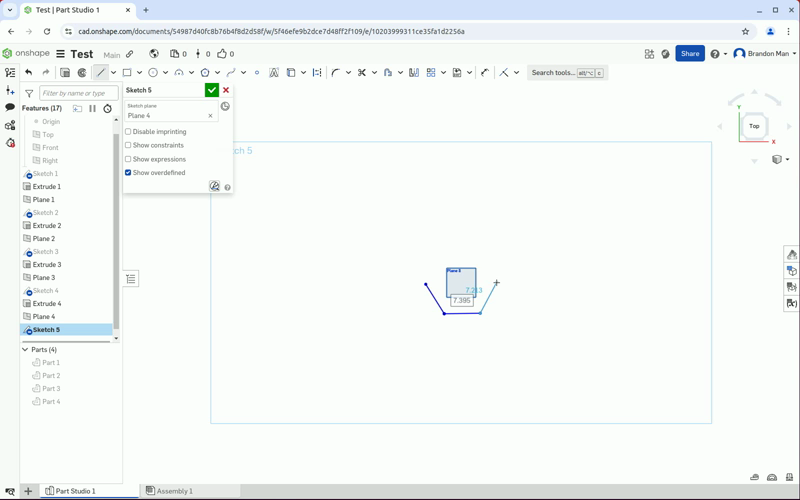
key_down(shift)
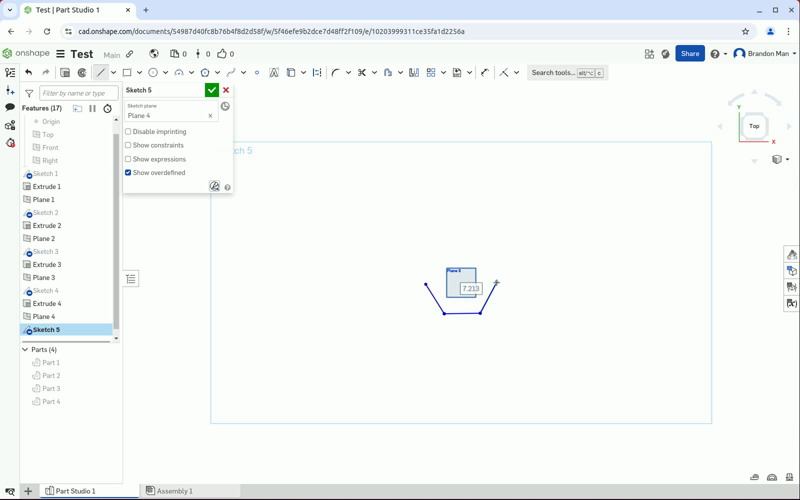
mouse_move(526, 282)
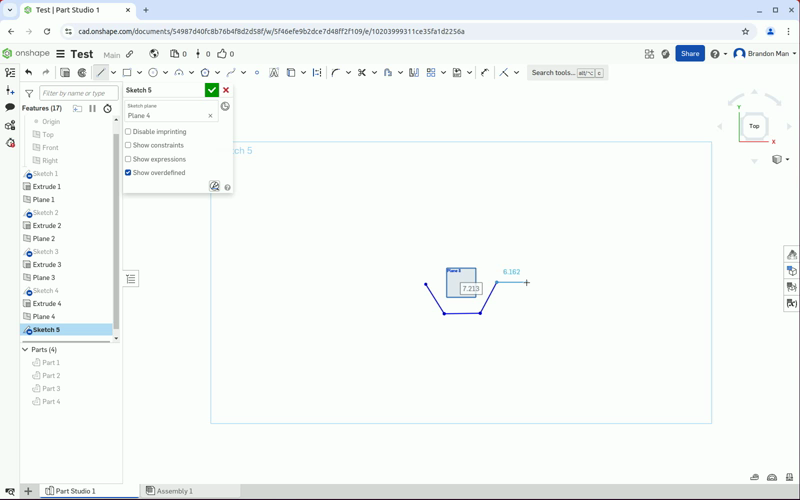
mouse_move(477, 252)
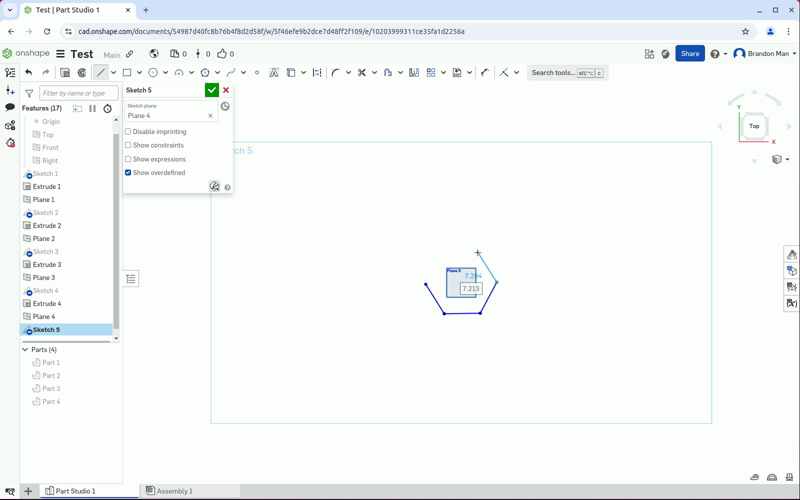
click(477, 252)
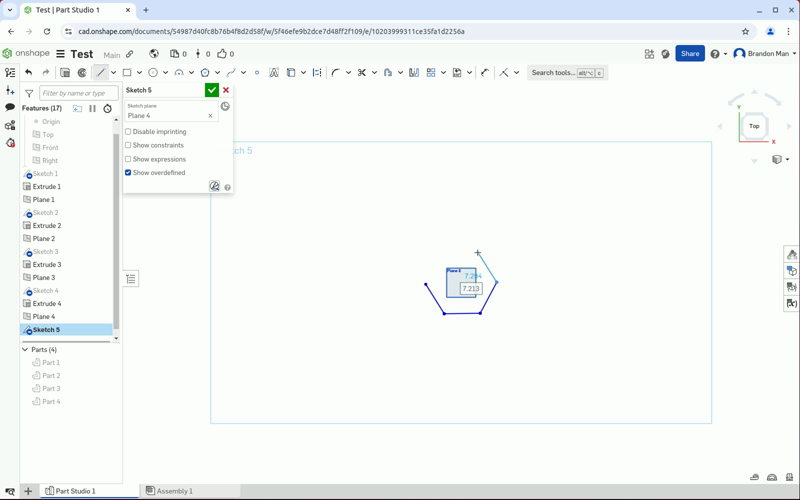
key_up(shift)
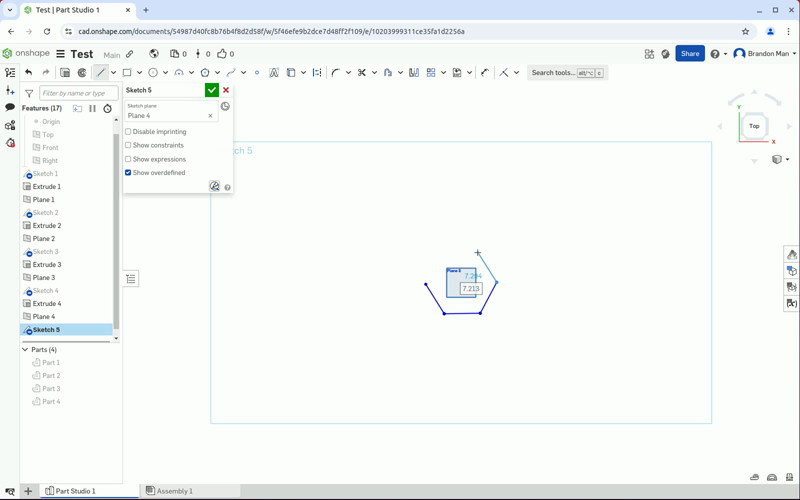
key_down(shift)
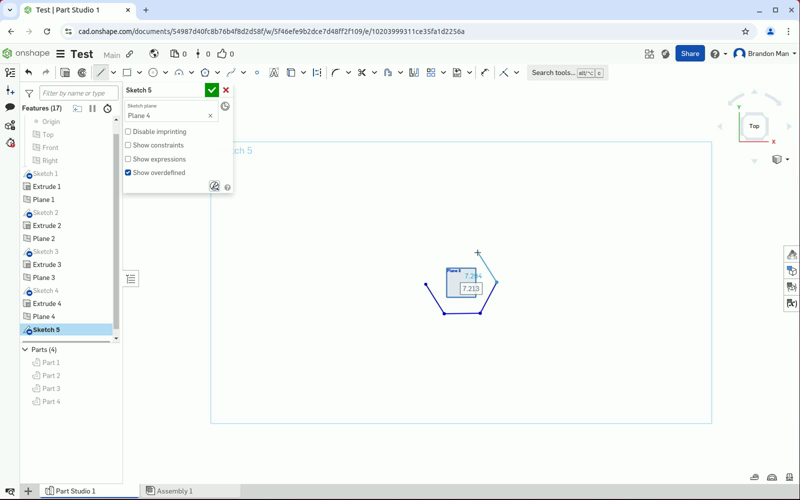
mouse_move(507, 252)
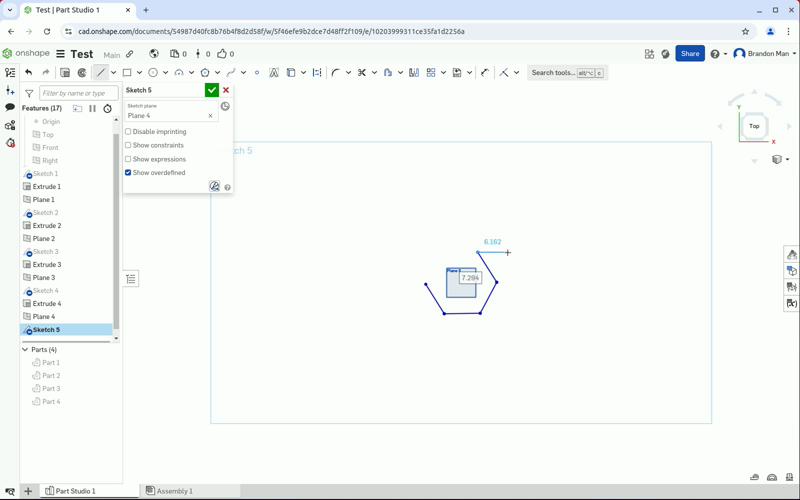
mouse_move(442, 252)
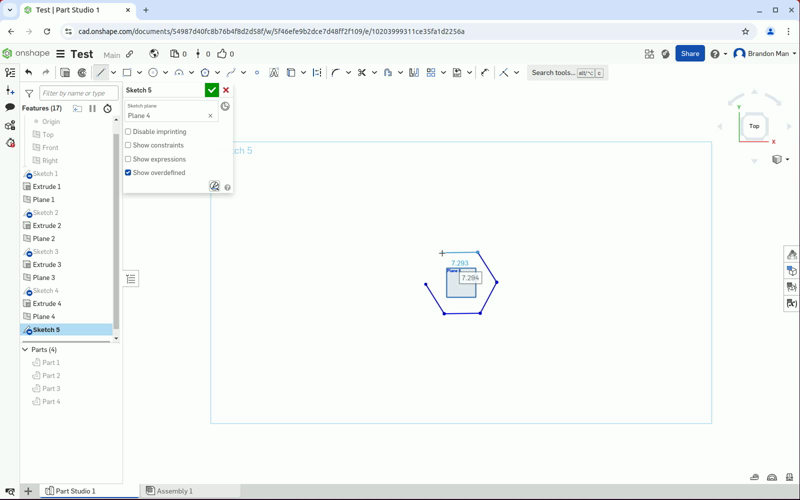
click(442, 252)
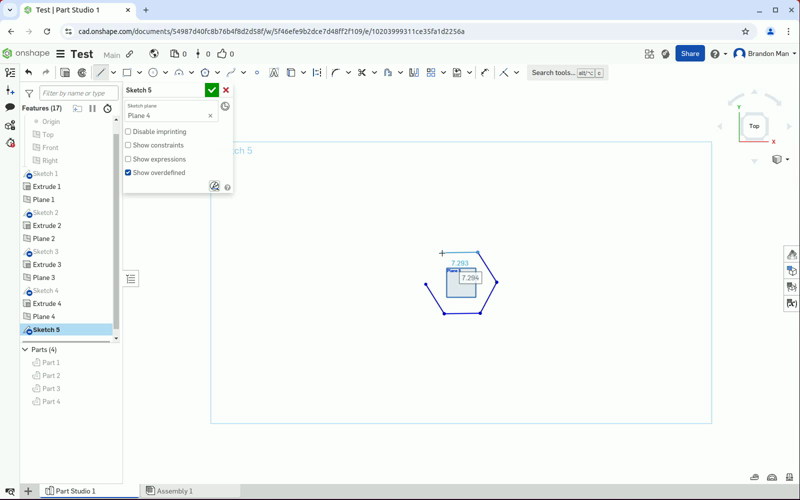
key_up(shift)
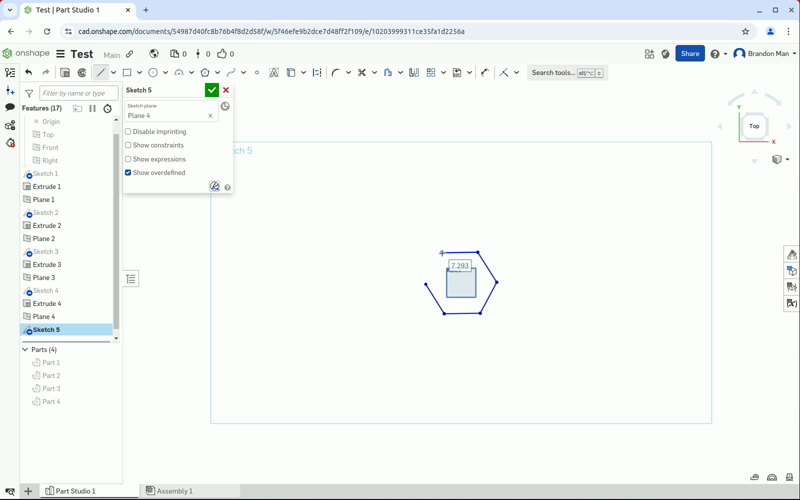
mouse_move(472, 252)
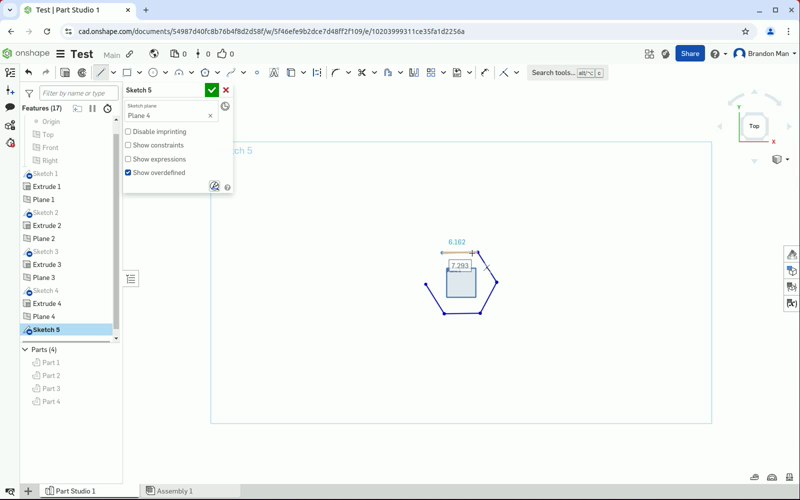
key_down(shift)
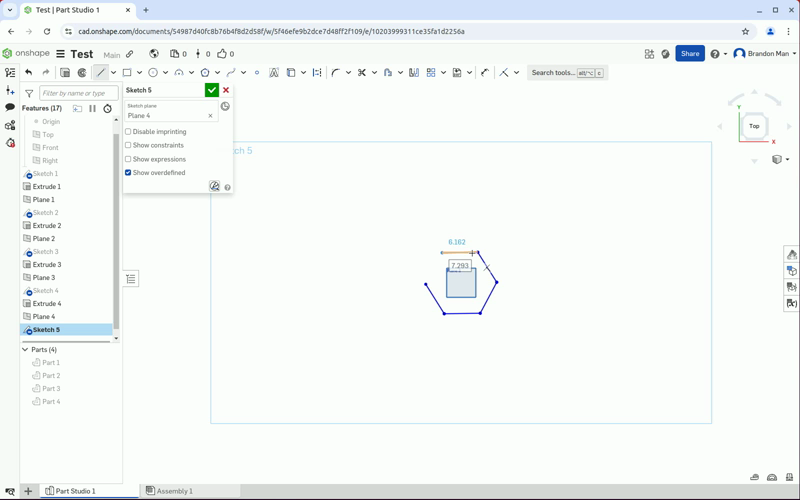
mouse_move(425, 284)
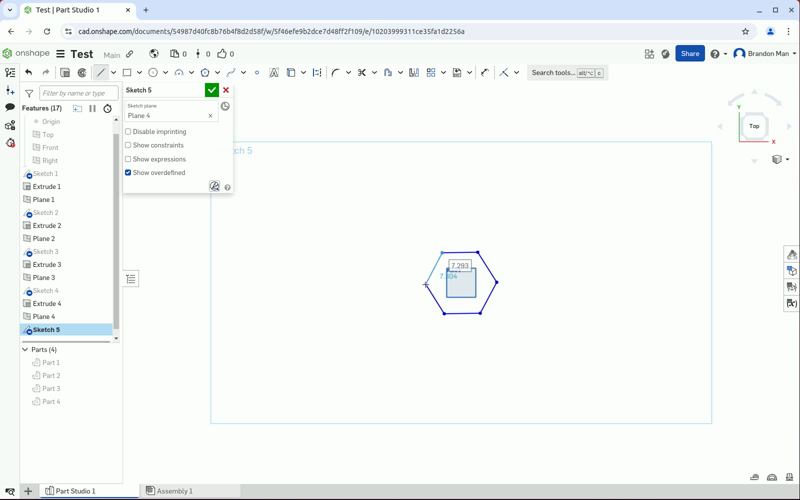
key_up(shift)
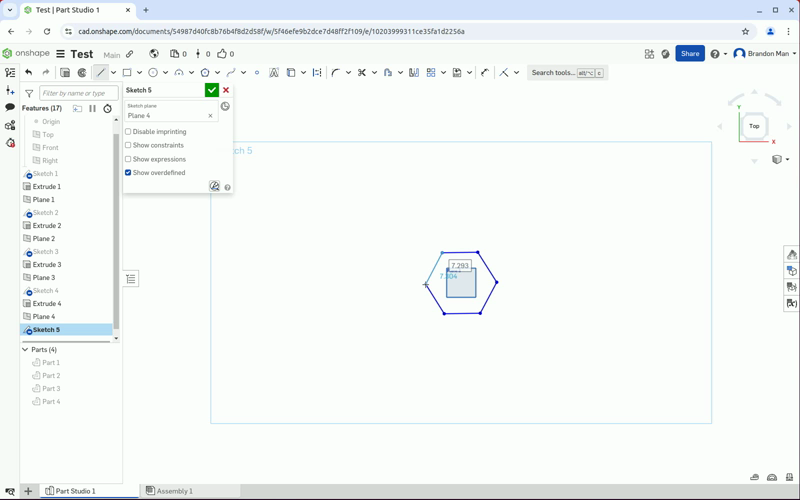
click(425, 284)
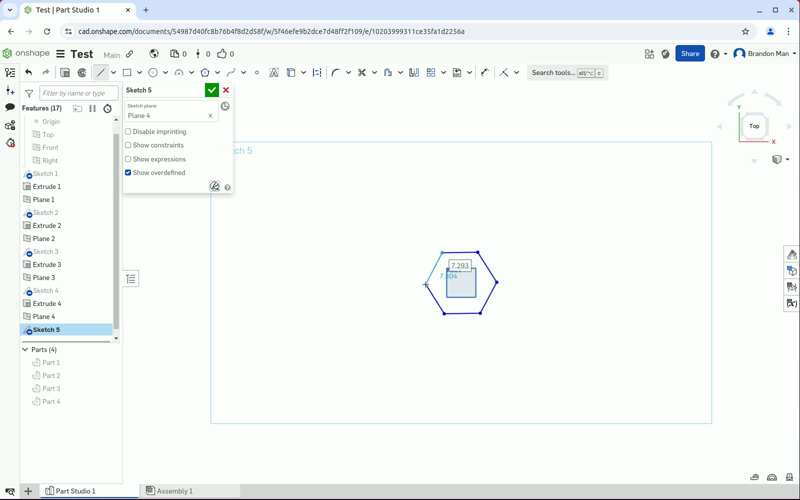
key(esc)
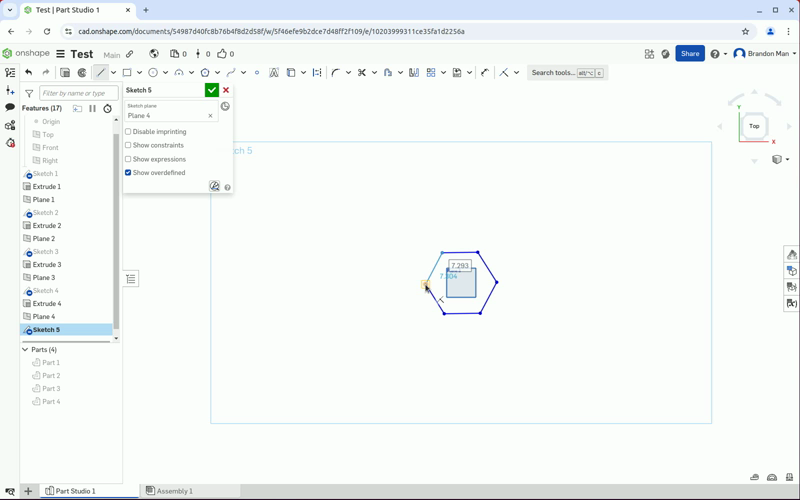
mouse_move(441, 303)
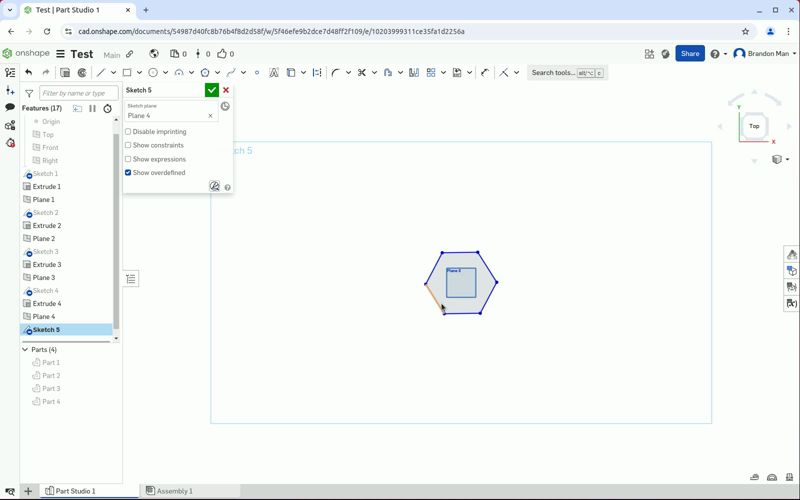
click(441, 303)
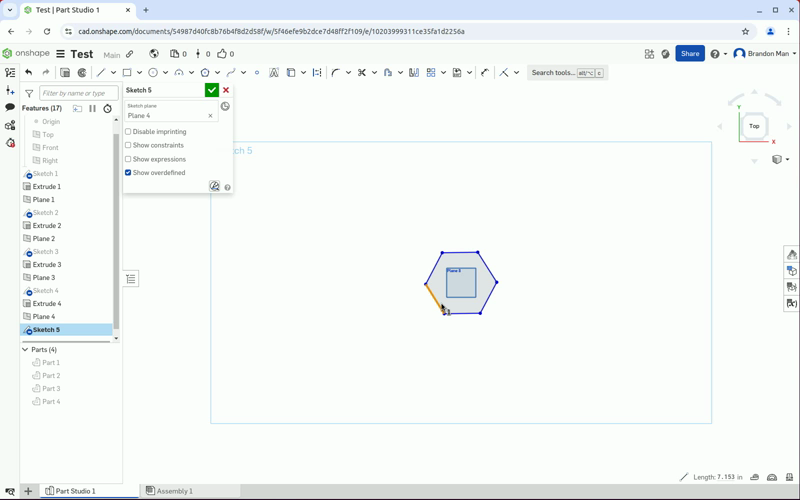
mouse_move(73, 352)
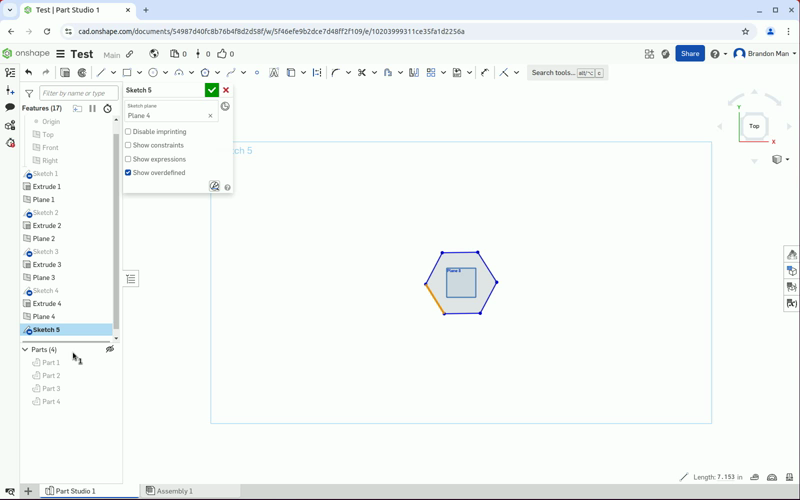
key(shift+y)
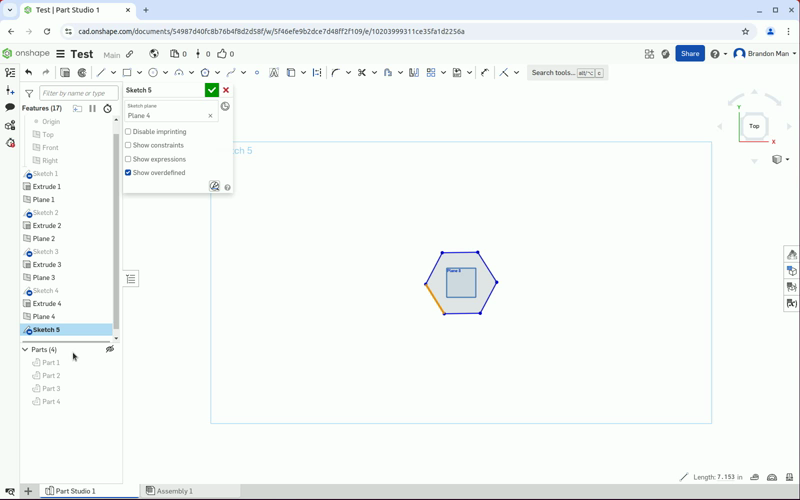
key(shift+e)
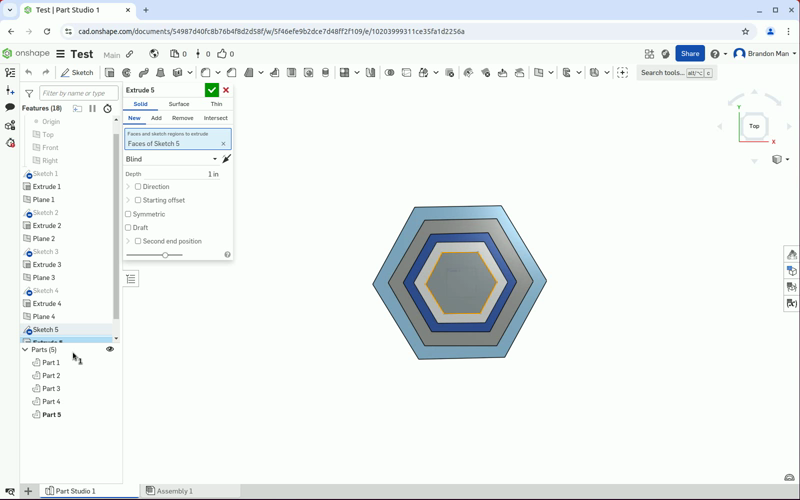
mouse_move(143, 106)
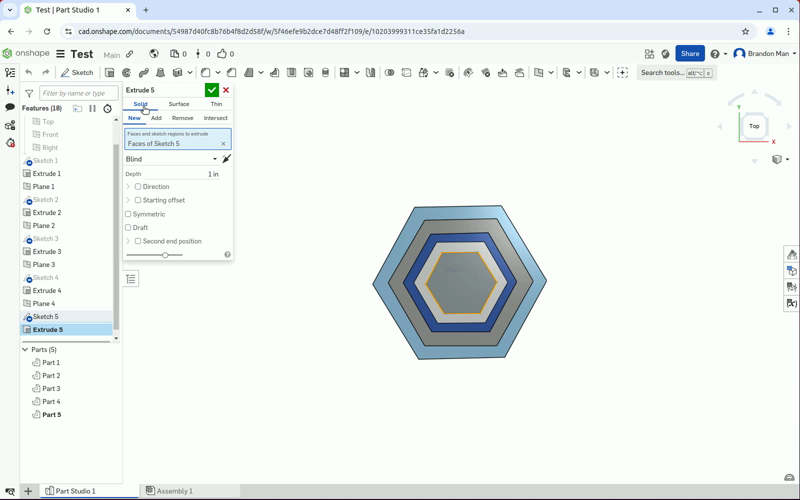
click(143, 106)
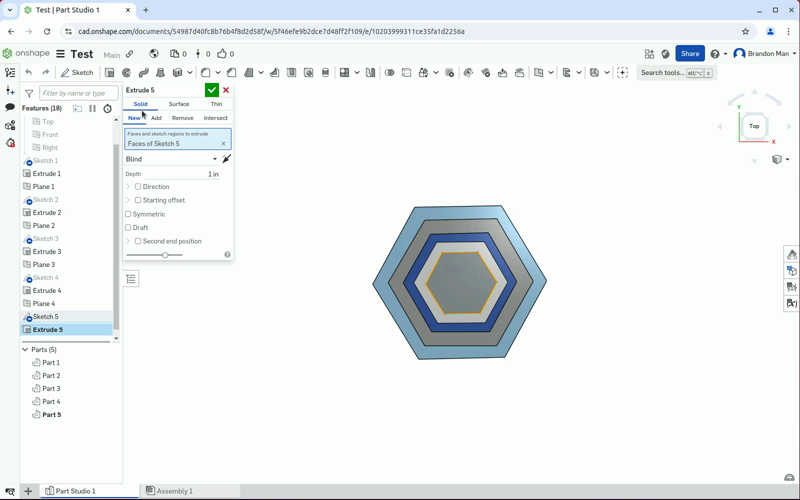
mouse_move(137, 120)
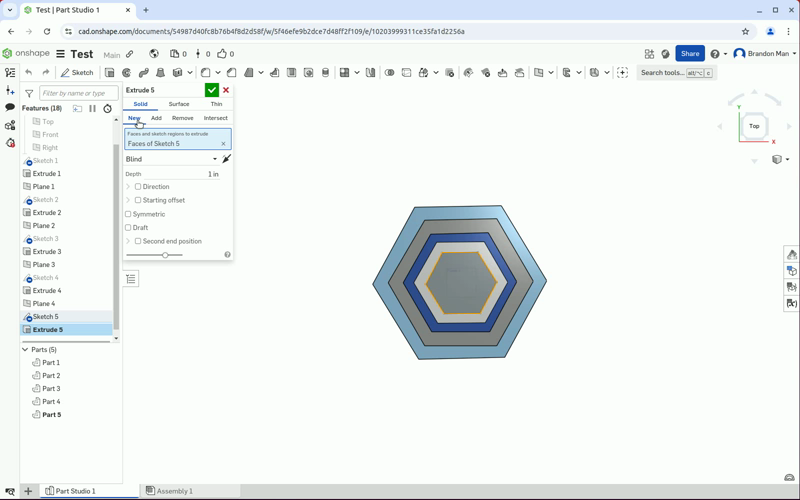
click(137, 120)
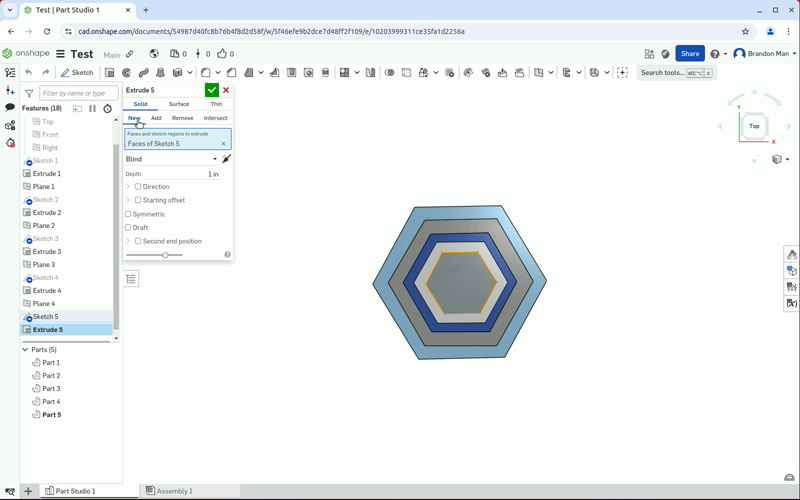
key(tab, 4)
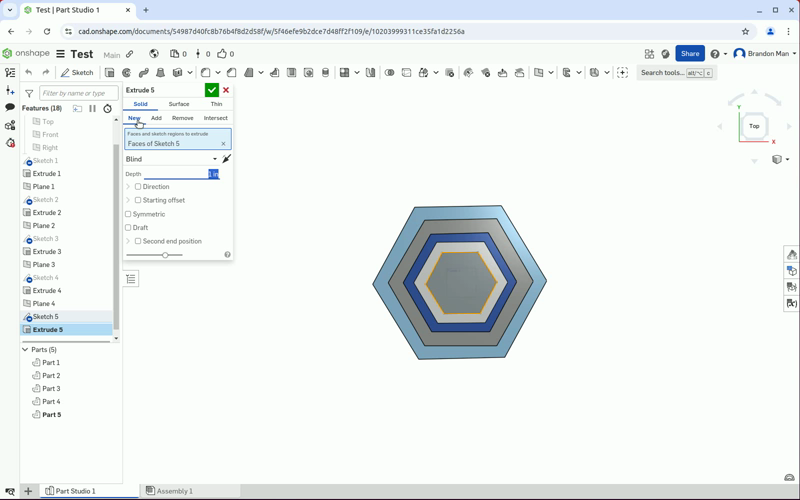
text(0.722)
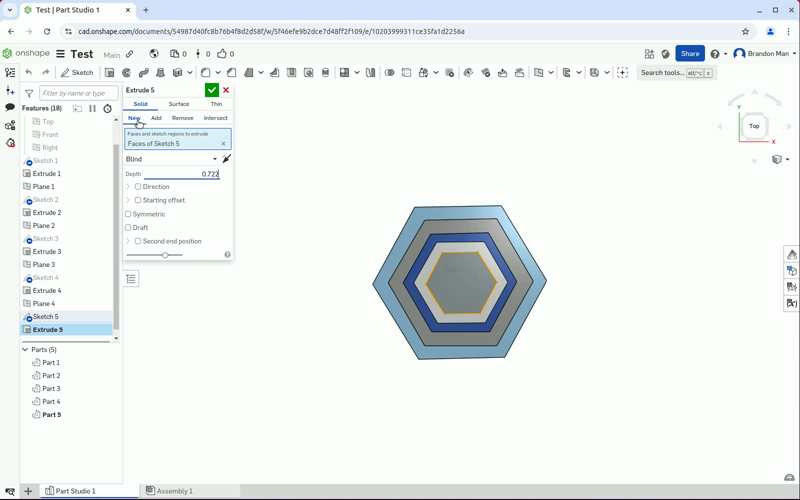
key(enter)
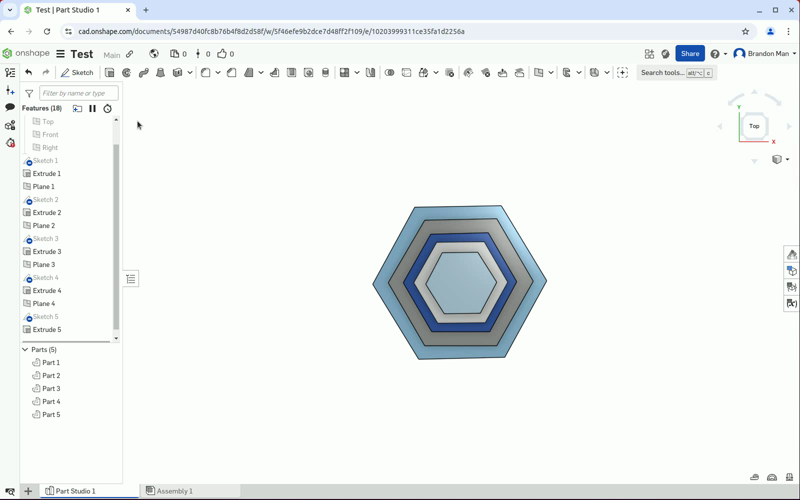
key(shift+h)
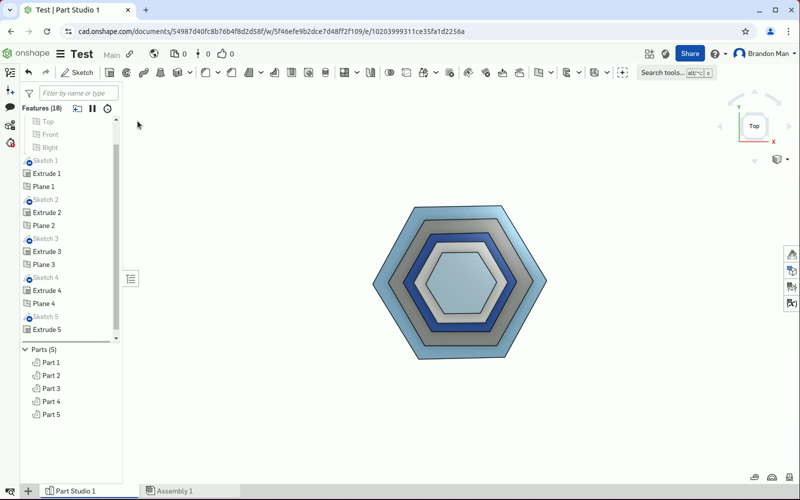
key(shift+h)
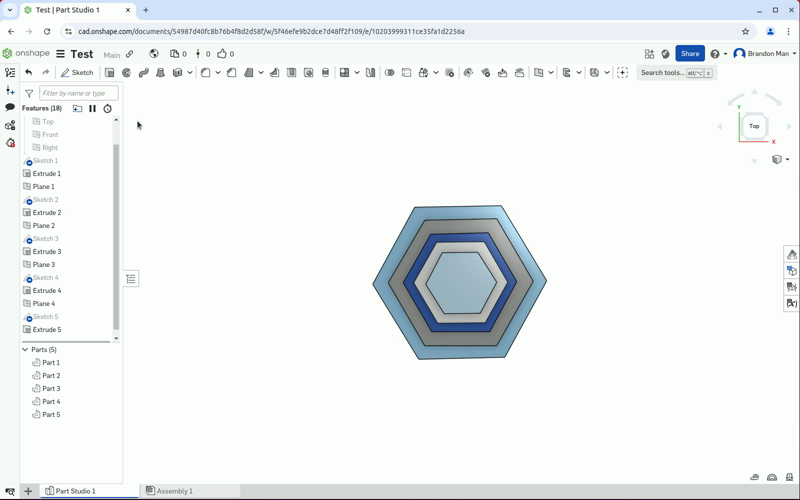
mouse_move(69, 163)
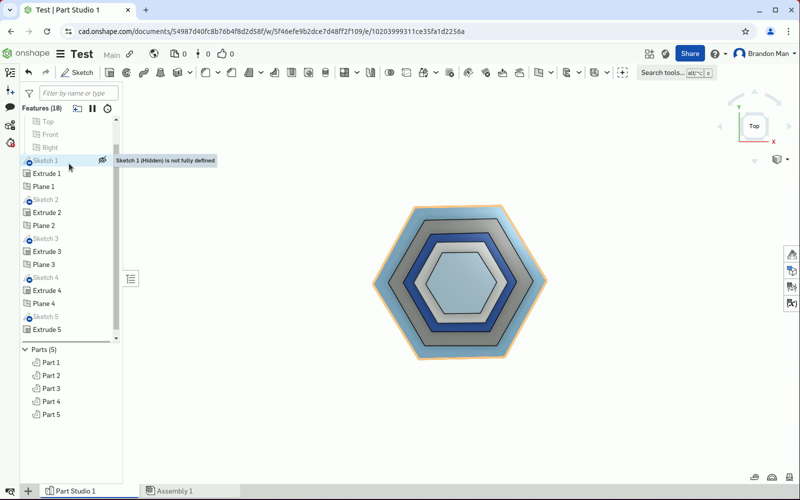
click(69, 163)
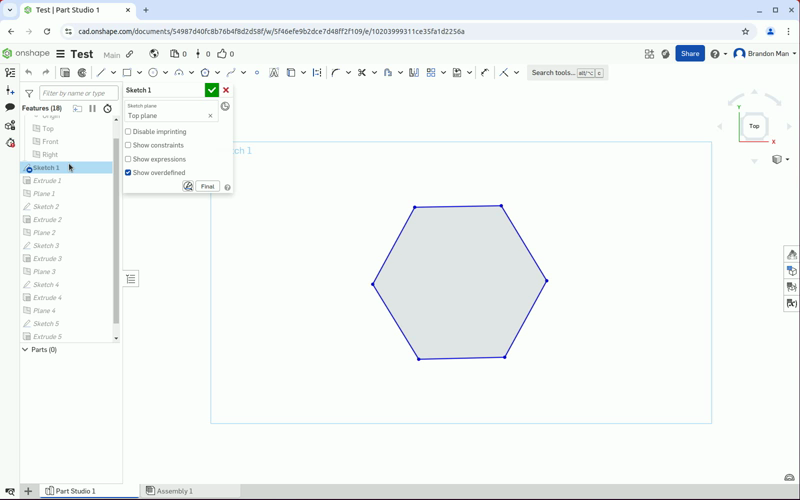
mouse_move(229, 92)
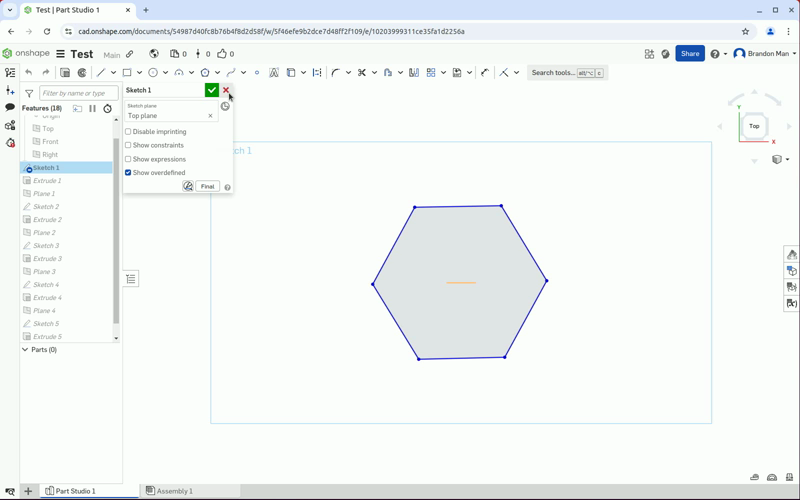
click(229, 92)
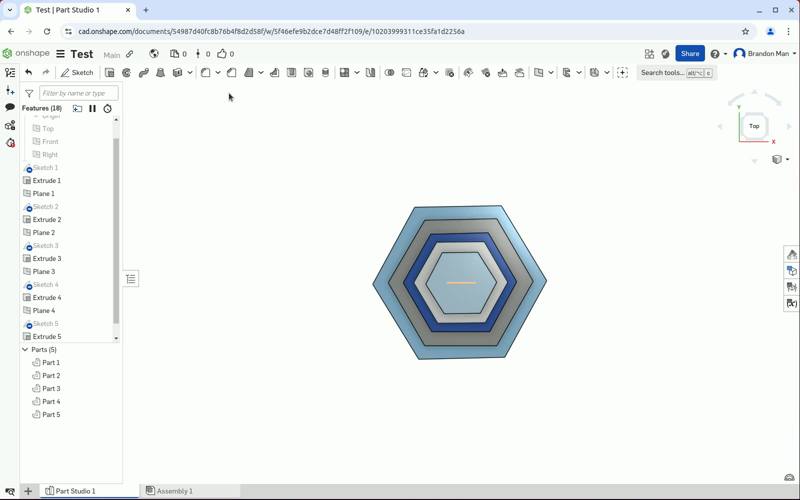
mouse_move(541, 75)
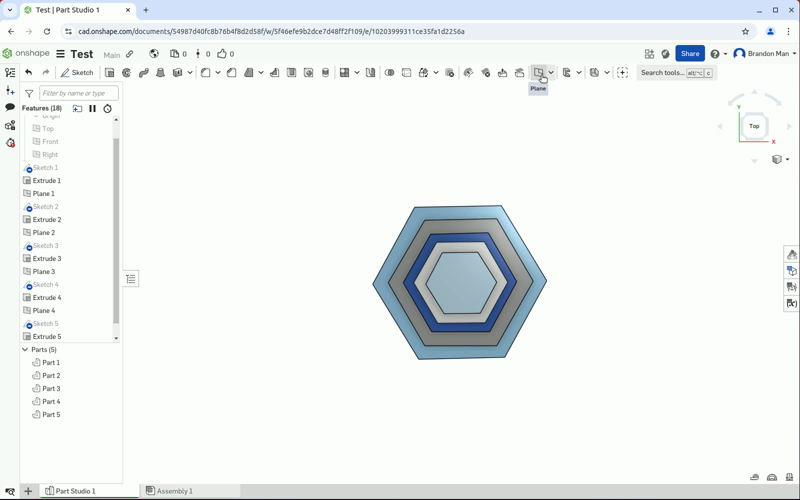
click(541, 75)
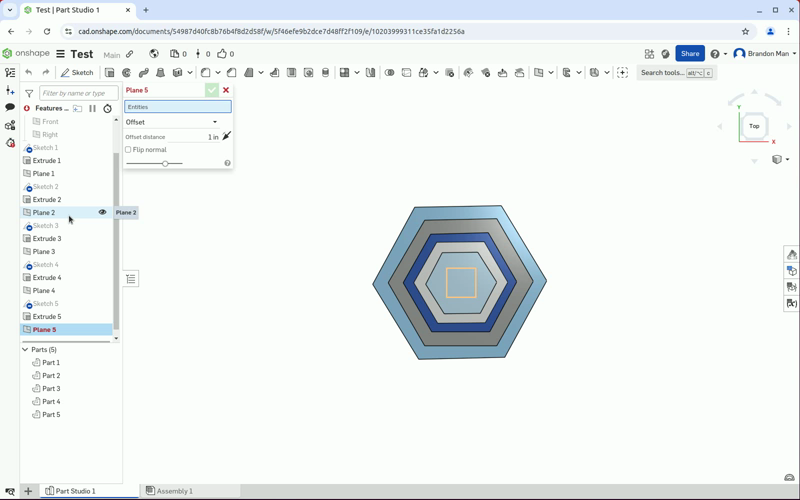
scroll(3)
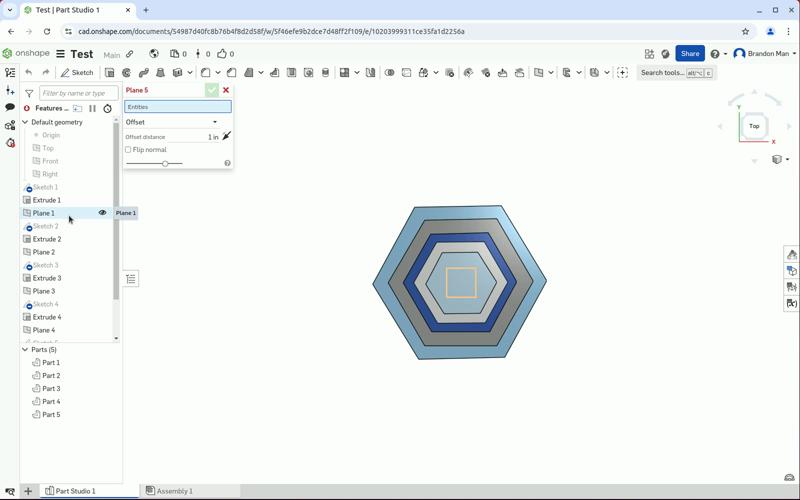
mouse_move(69, 150)
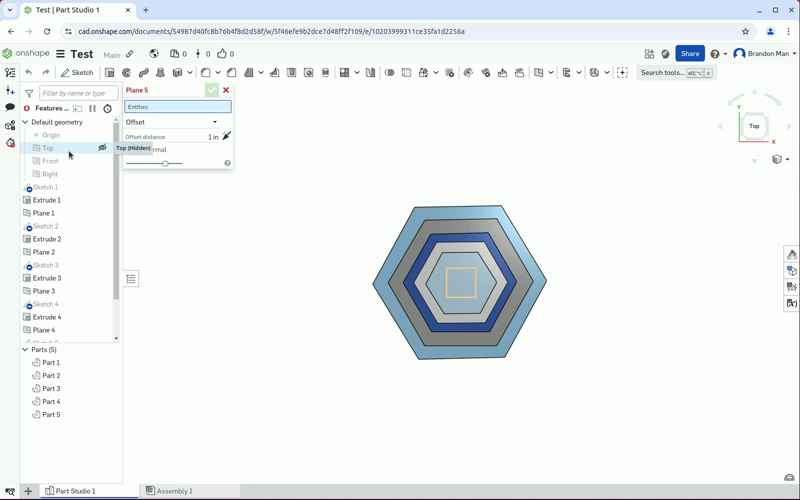
click(69, 150)
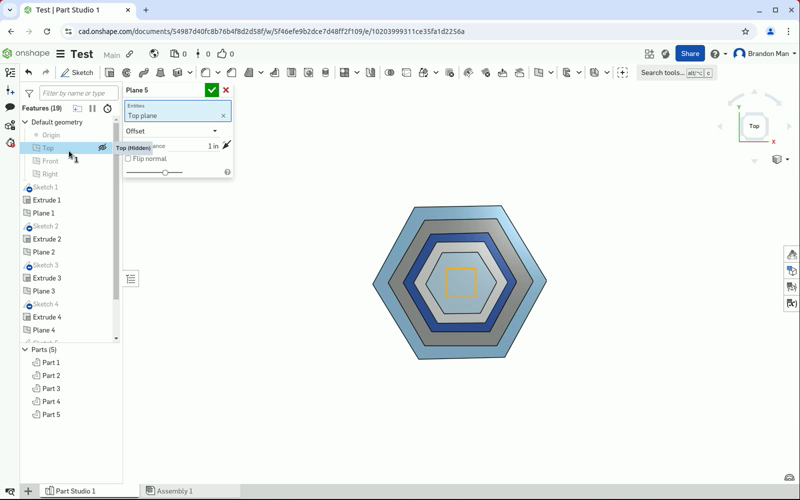
key(tab, 2)
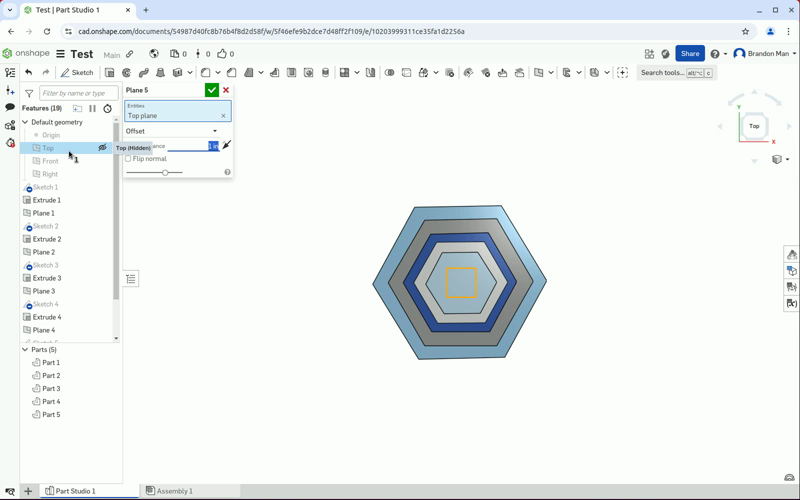
text(6.255)
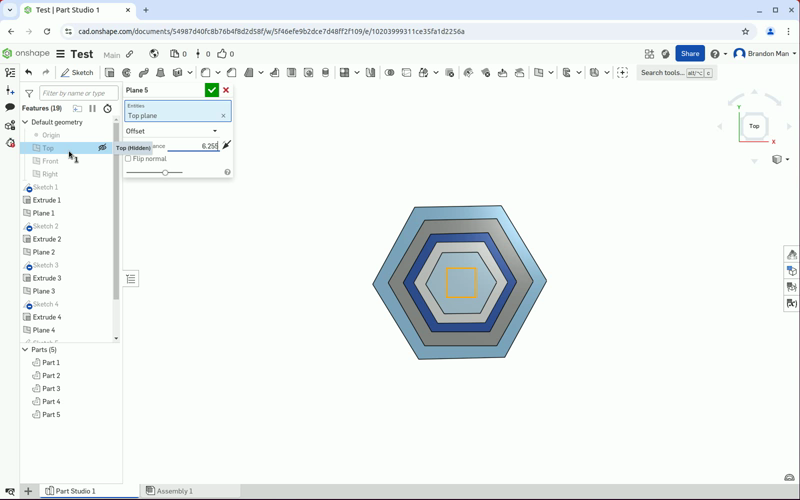
key(enter, 2)
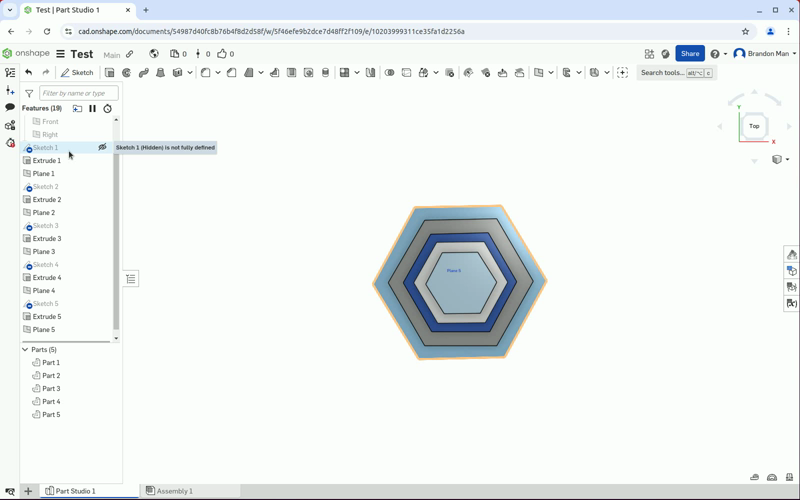
key(shift+s)
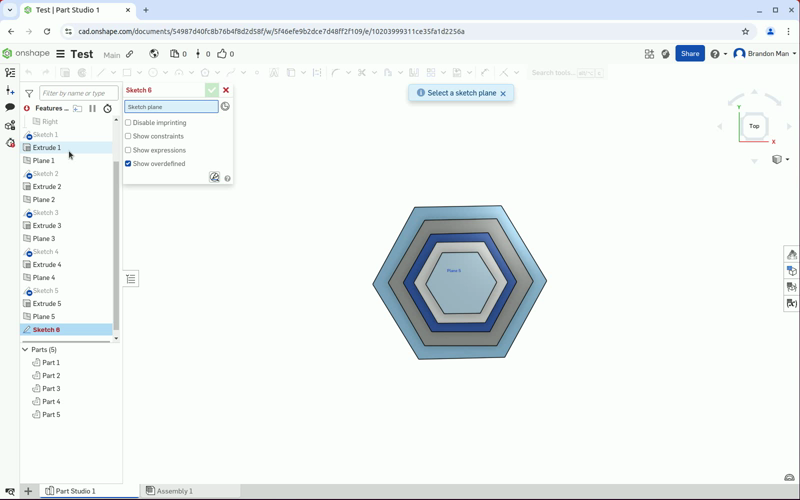
mouse_move(69, 319)
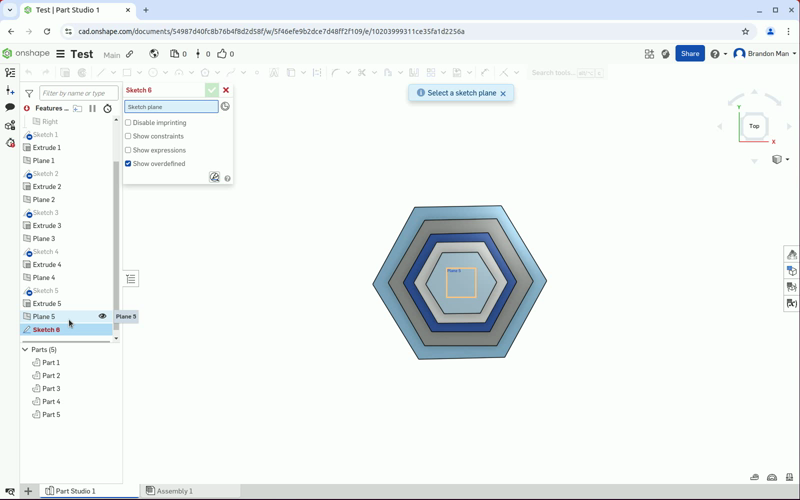
click(69, 319)
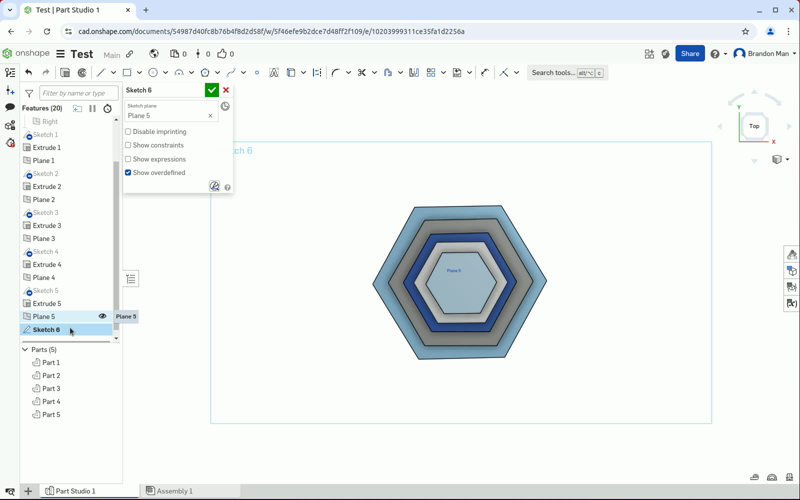
mouse_move(73, 352)
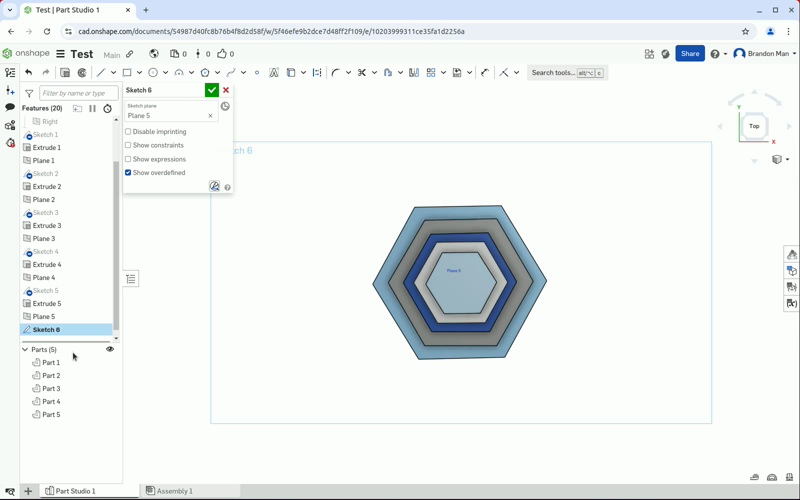
key(y)
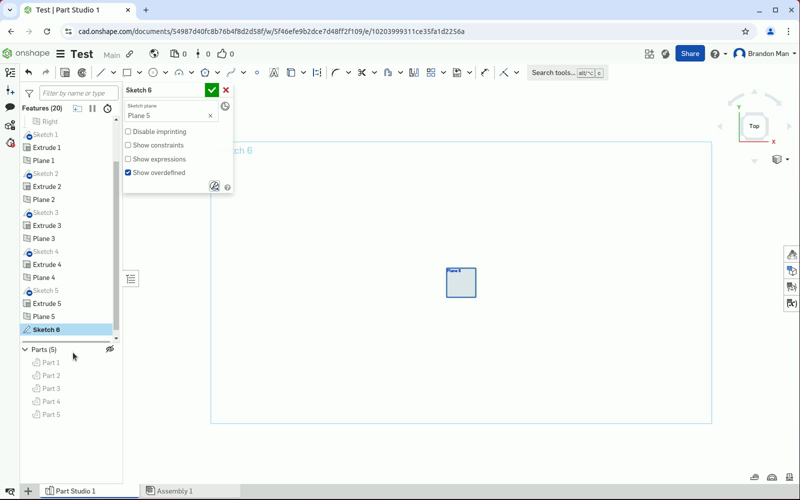
key(l)
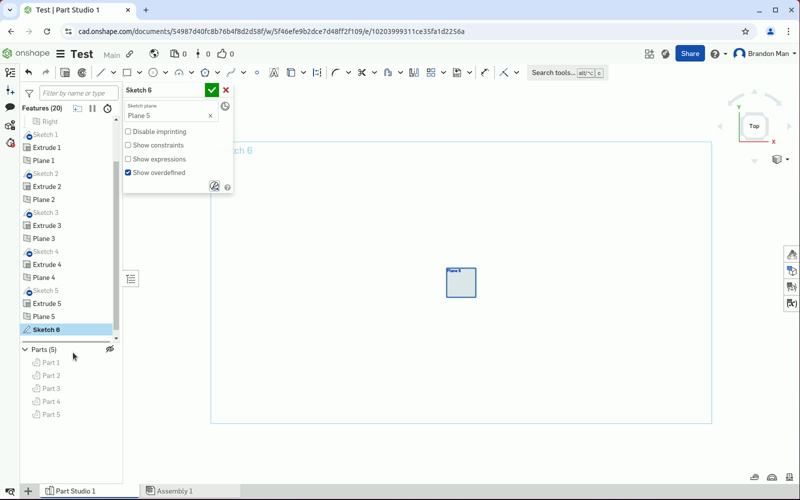
key_down(shift)
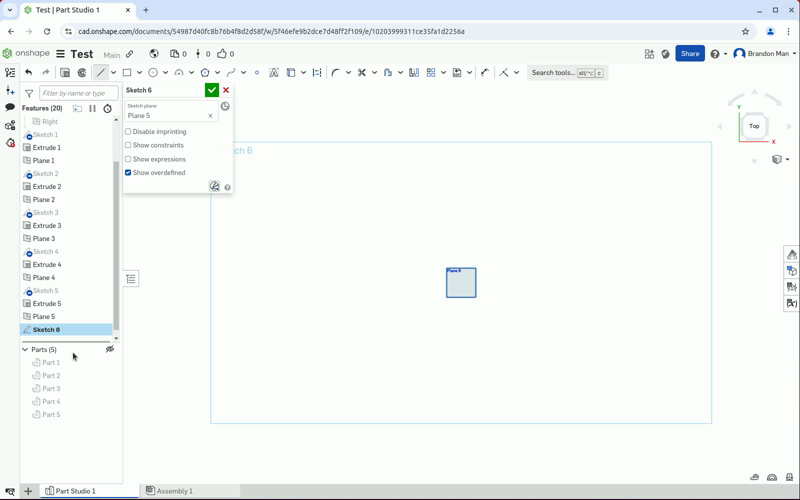
mouse_move(436, 282)
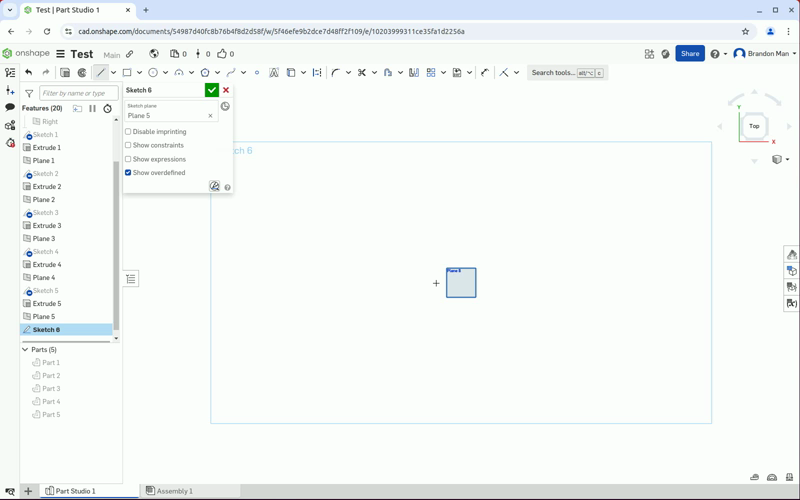
click(436, 282)
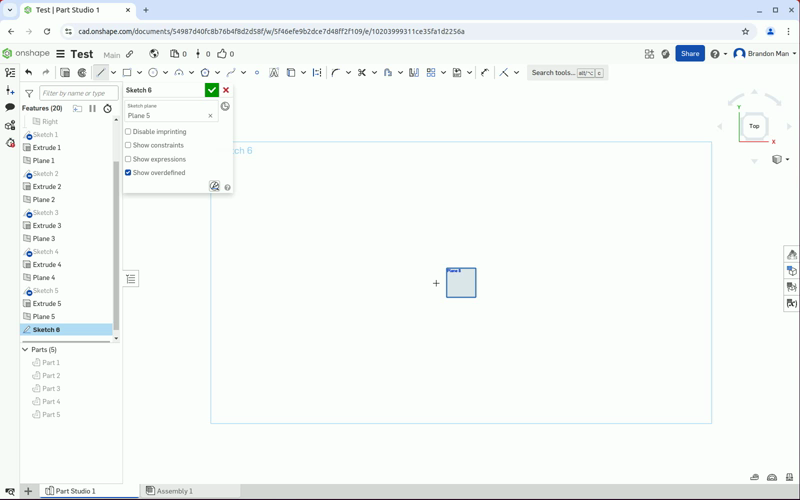
key_up(shift)
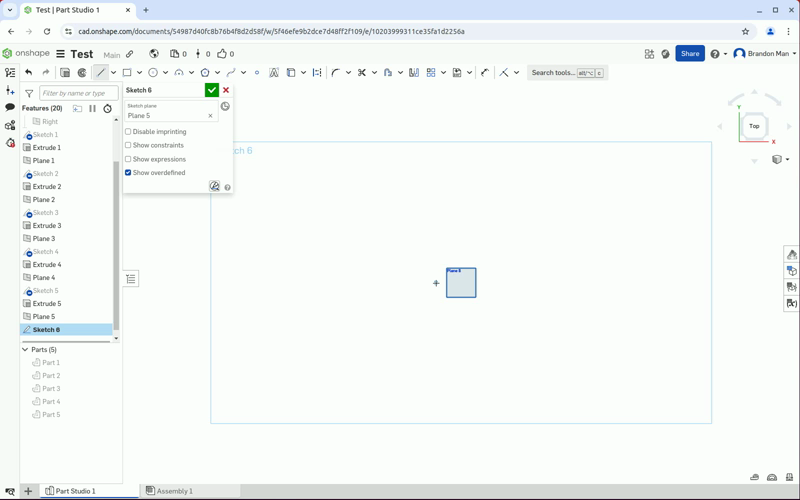
key_down(shift)
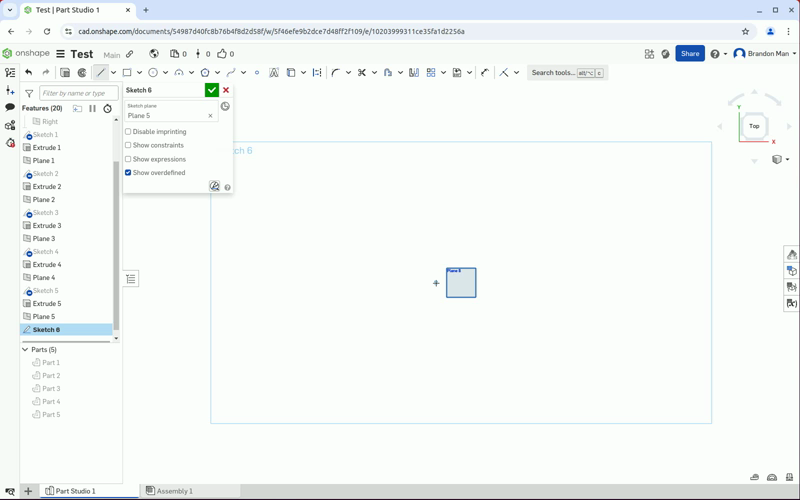
mouse_move(466, 282)
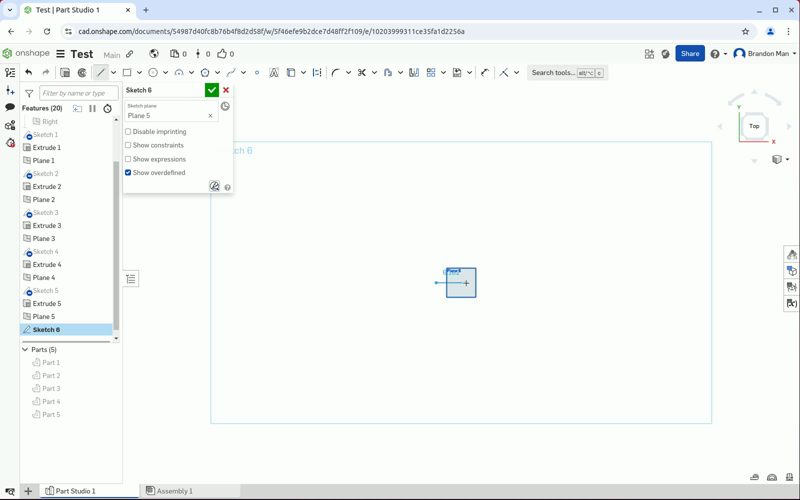
mouse_move(448, 304)
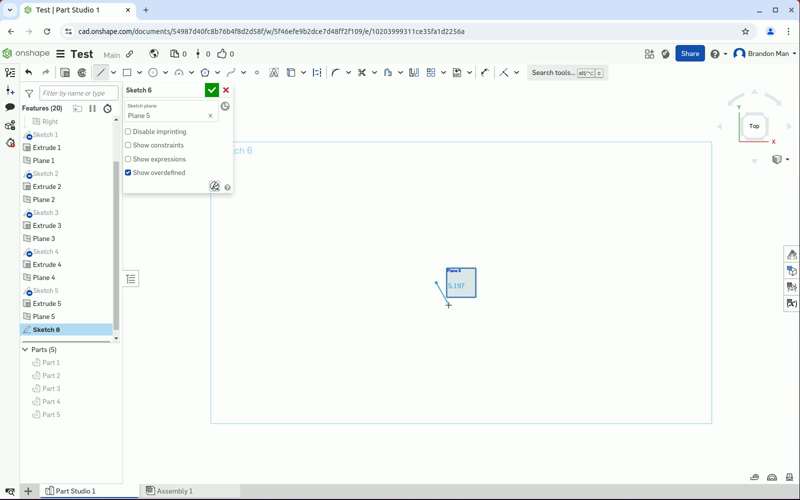
click(448, 304)
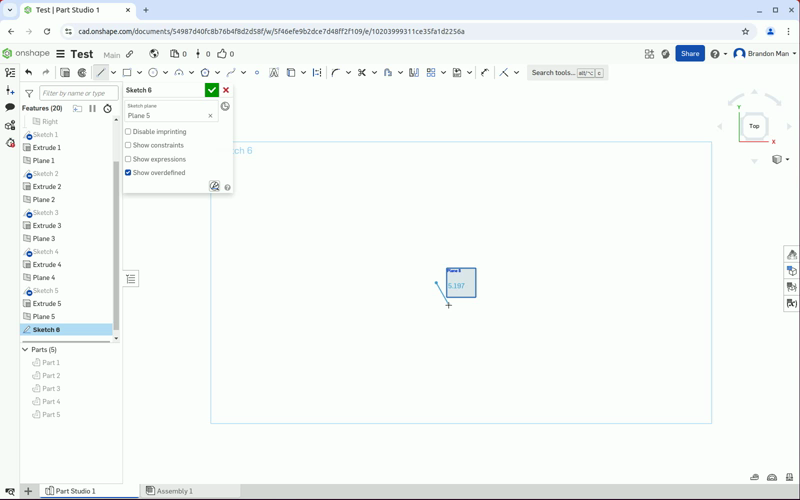
key_up(shift)
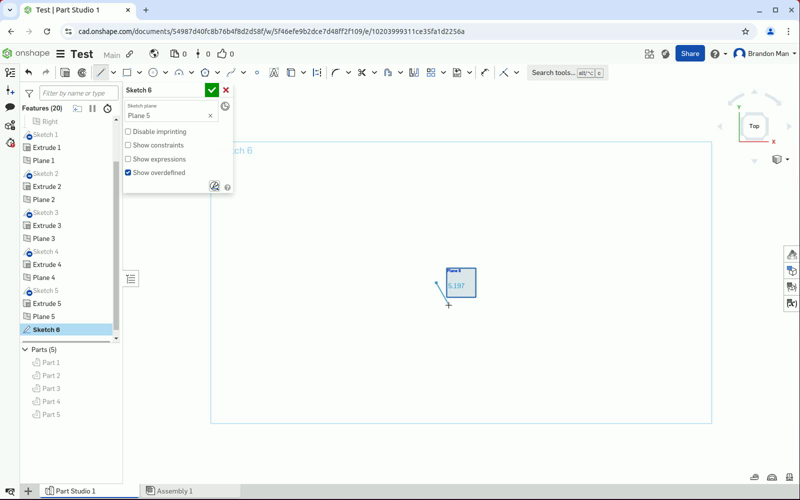
key_down(shift)
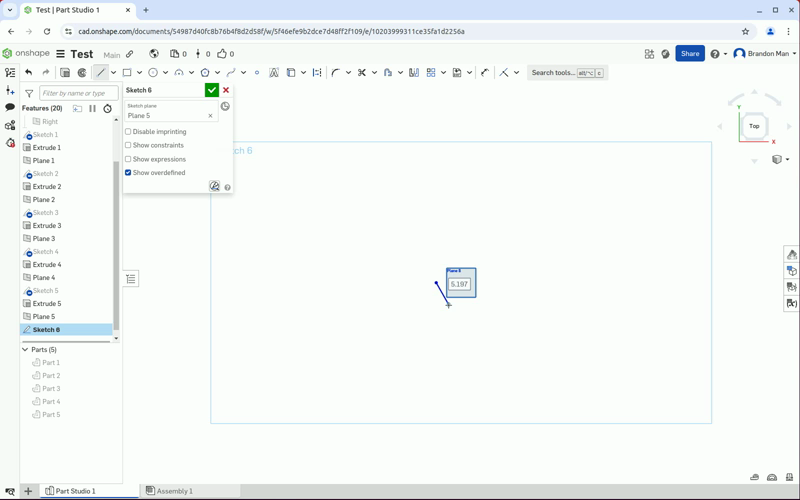
mouse_move(478, 304)
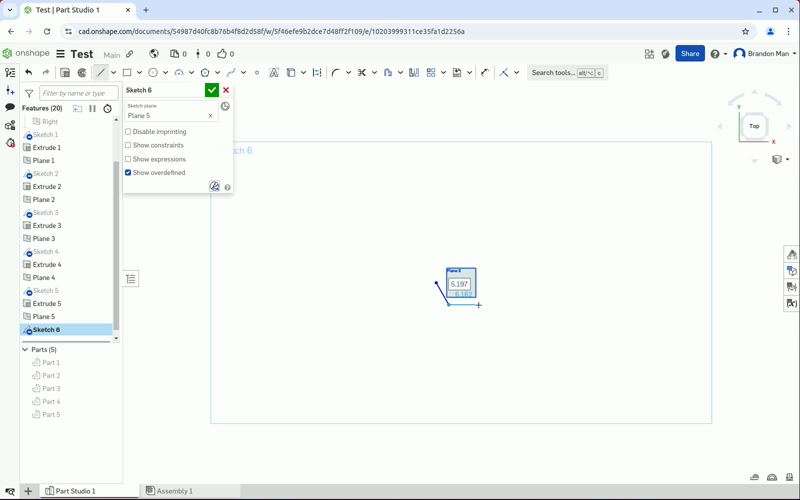
mouse_move(473, 304)
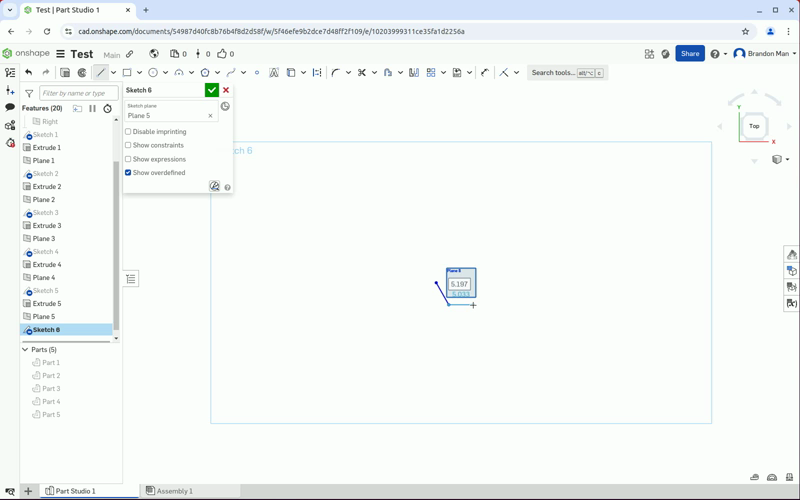
click(473, 304)
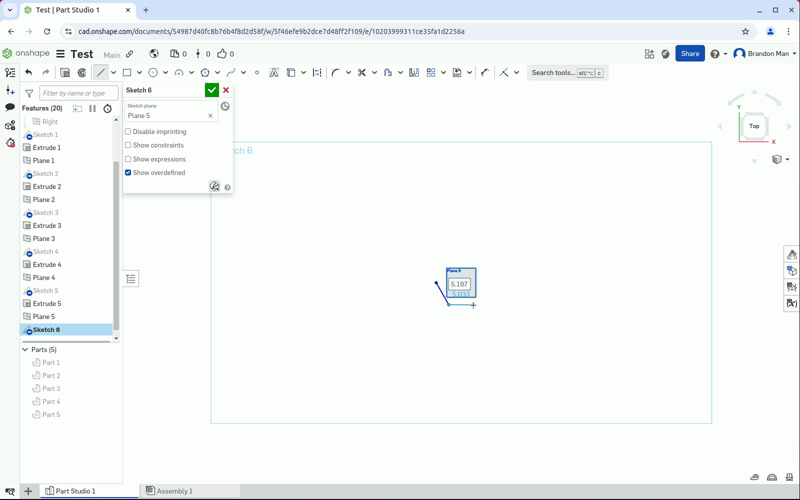
key_up(shift)
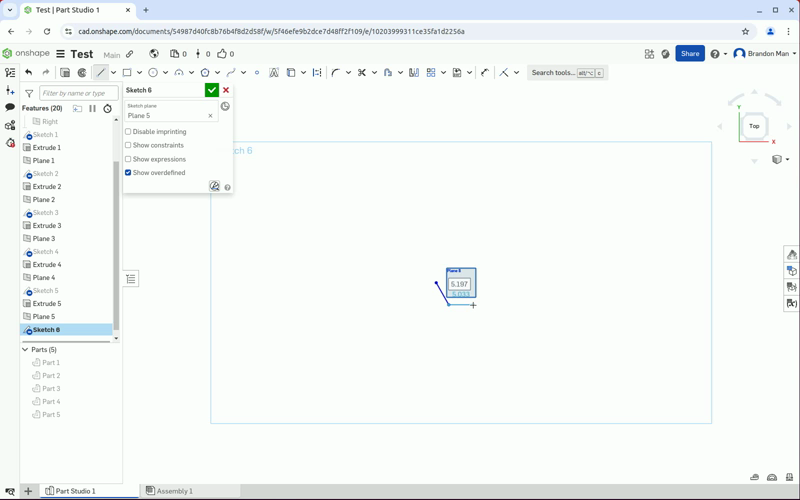
key_down(shift)
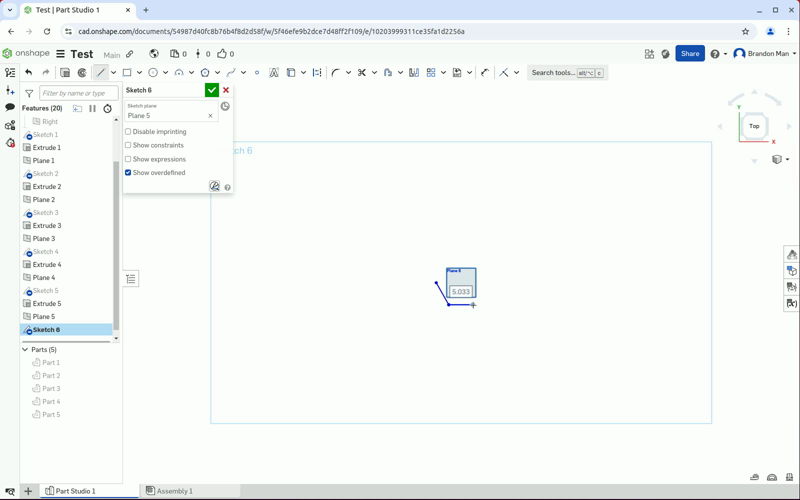
mouse_move(503, 304)
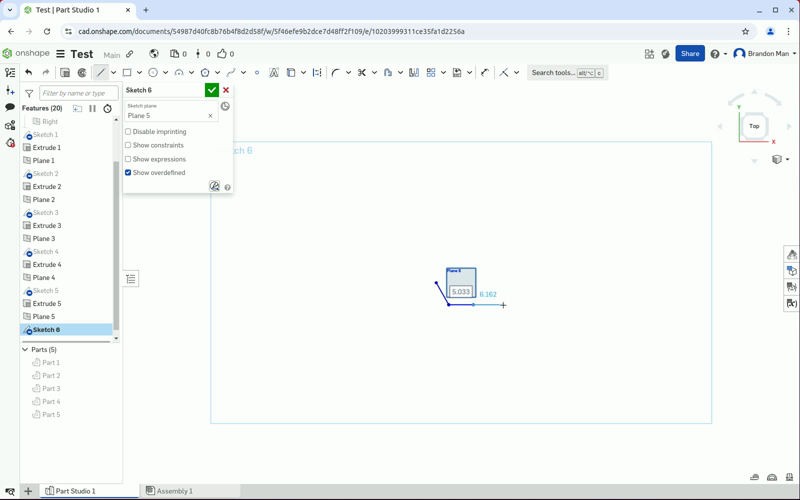
mouse_move(486, 282)
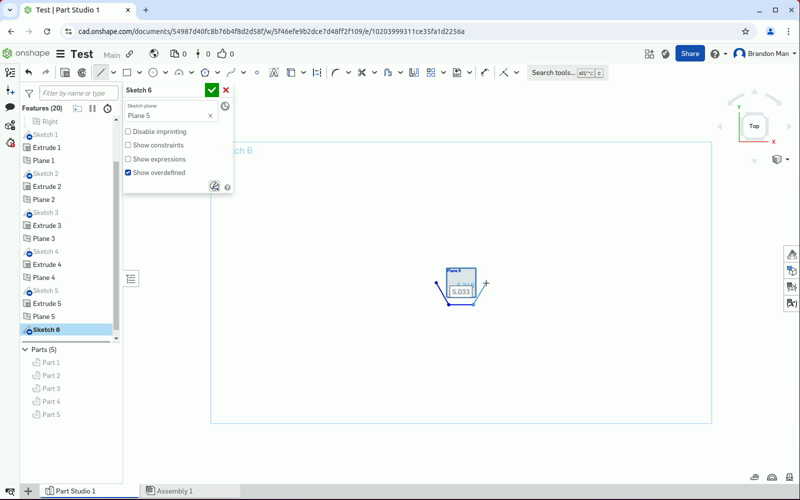
click(486, 282)
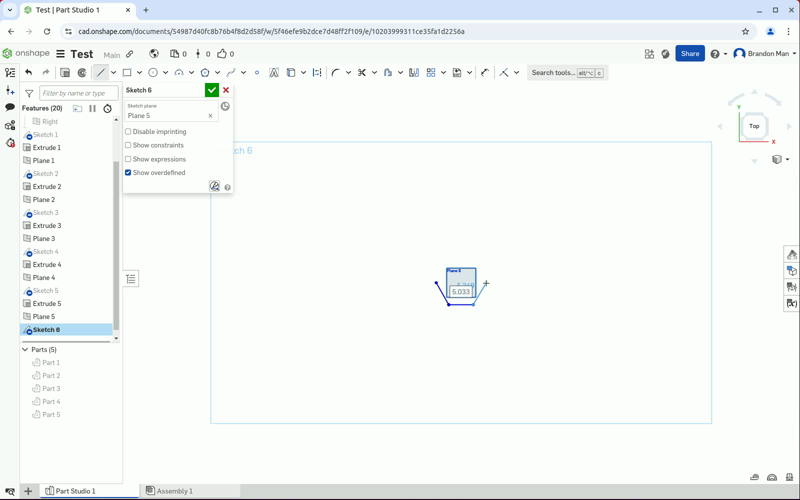
key_up(shift)
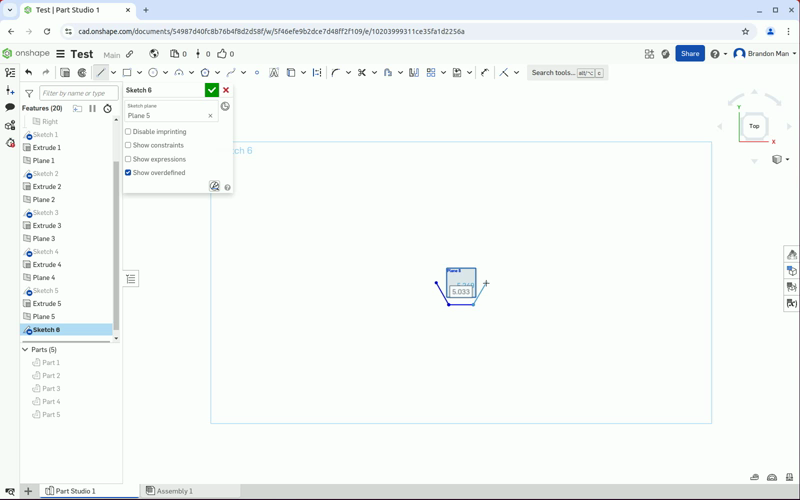
key_down(shift)
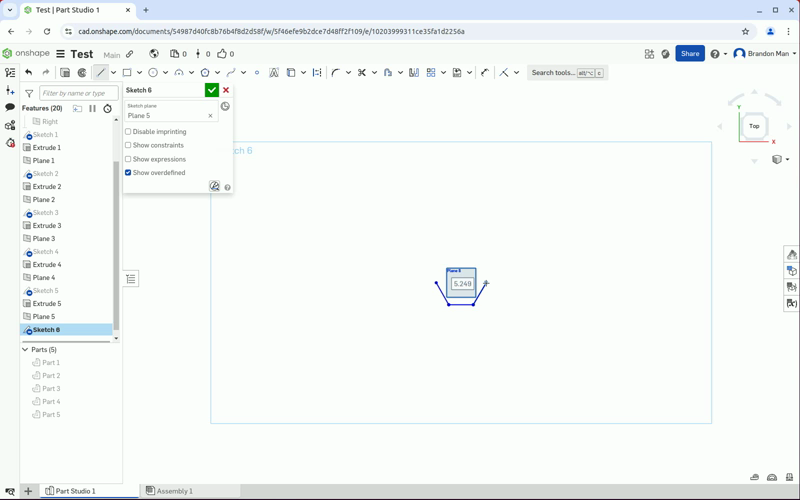
mouse_move(516, 282)
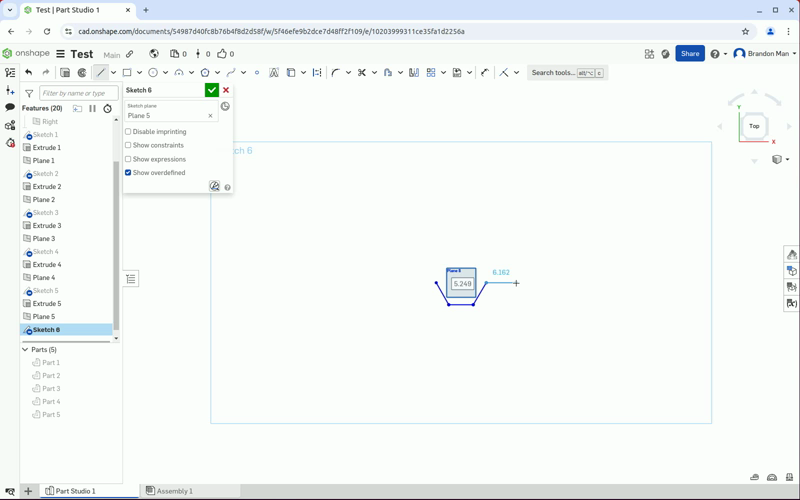
mouse_move(473, 261)
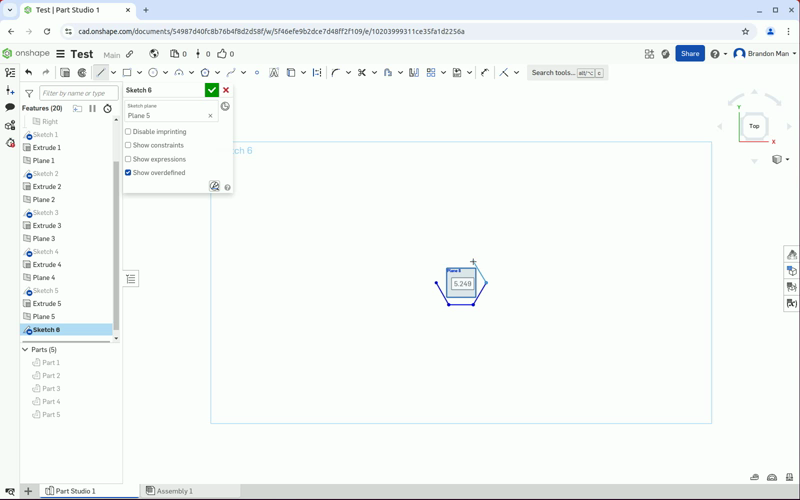
click(473, 261)
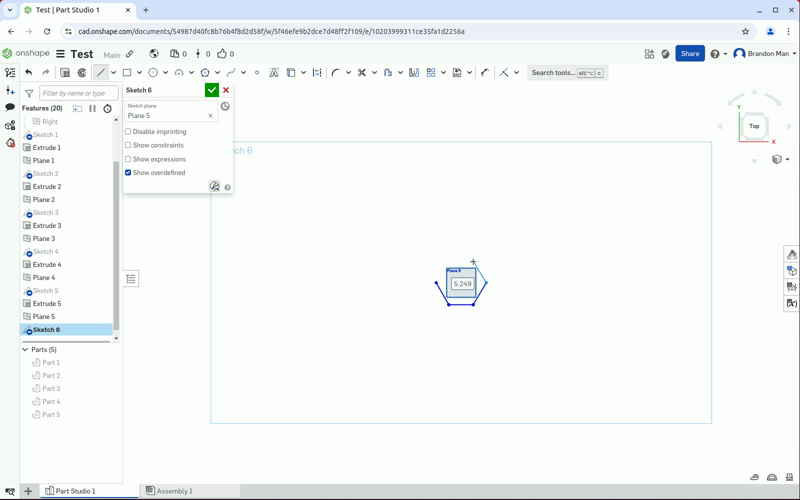
key_up(shift)
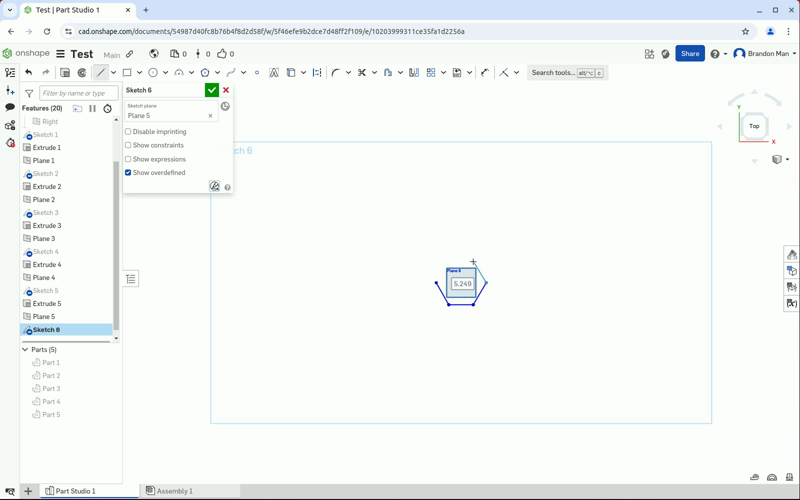
key_down(shift)
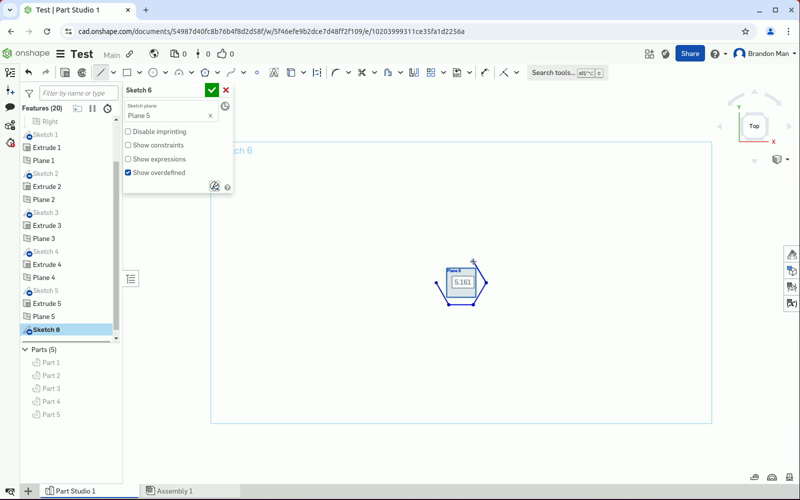
mouse_move(503, 261)
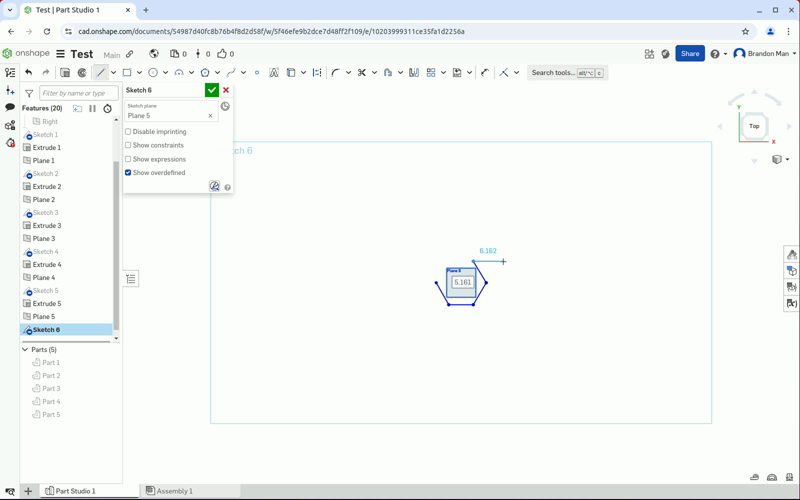
mouse_move(448, 261)
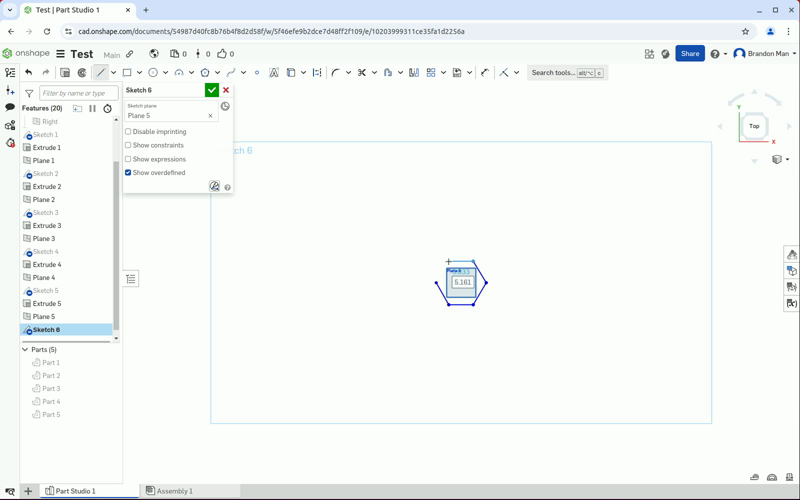
click(448, 261)
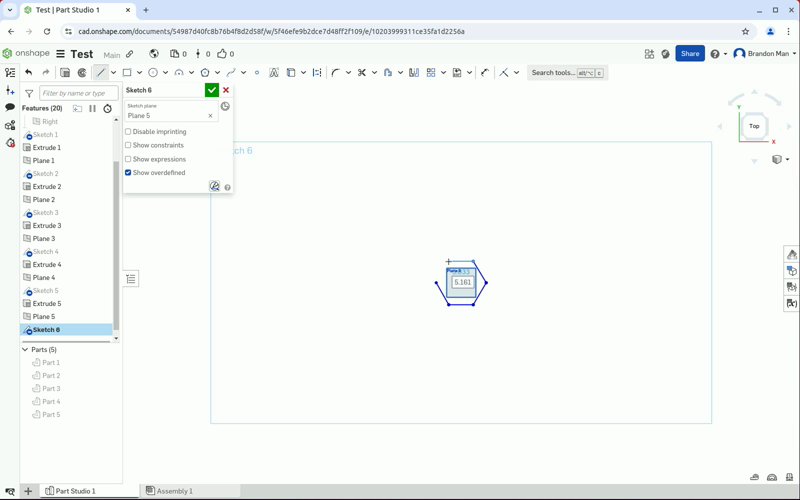
key_up(shift)
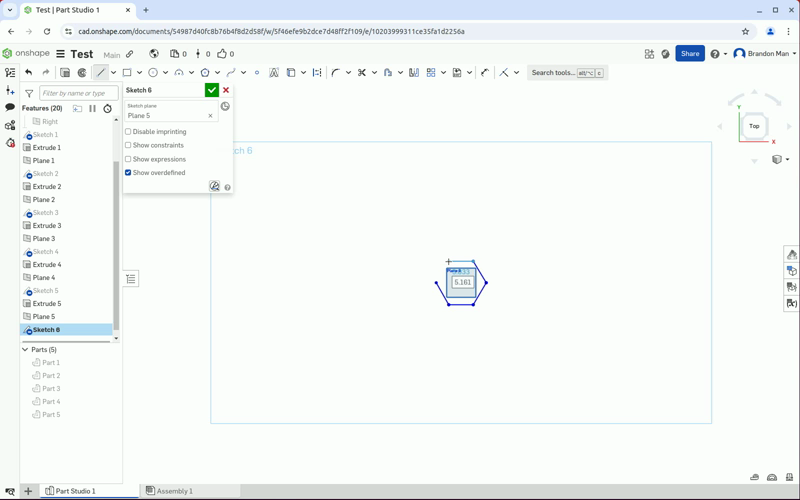
mouse_move(478, 261)
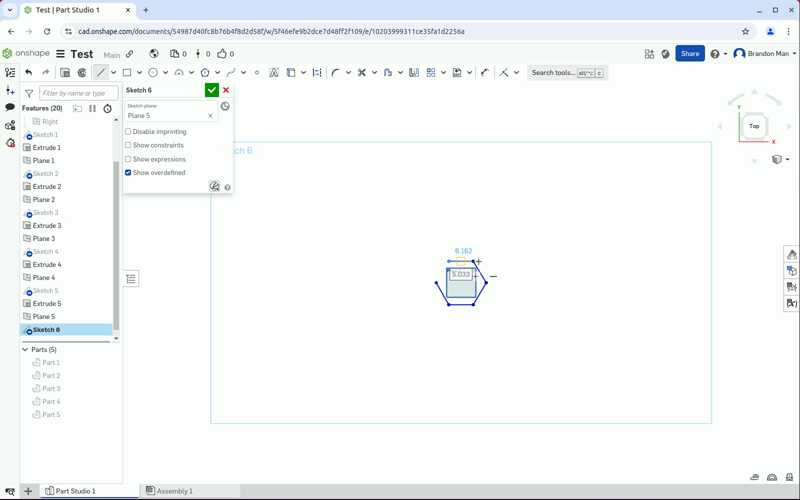
key_down(shift)
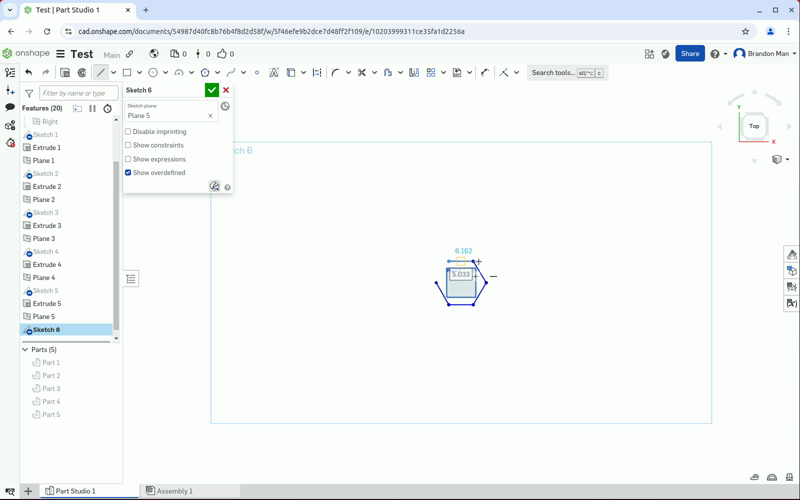
mouse_move(436, 282)
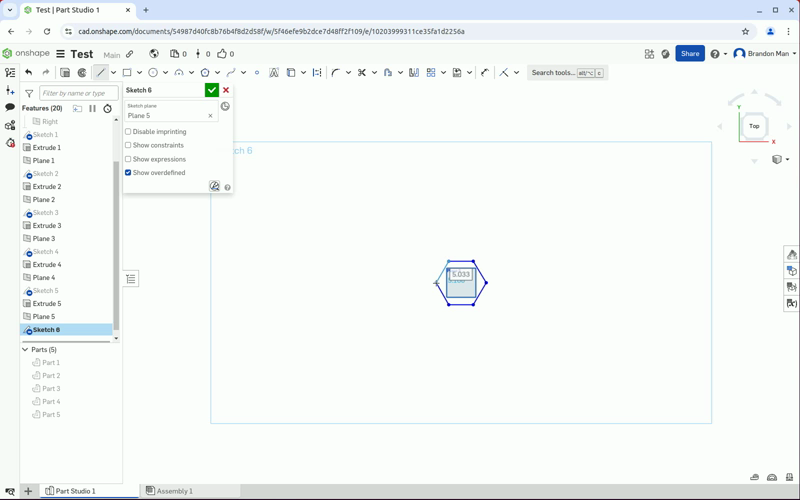
key_up(shift)
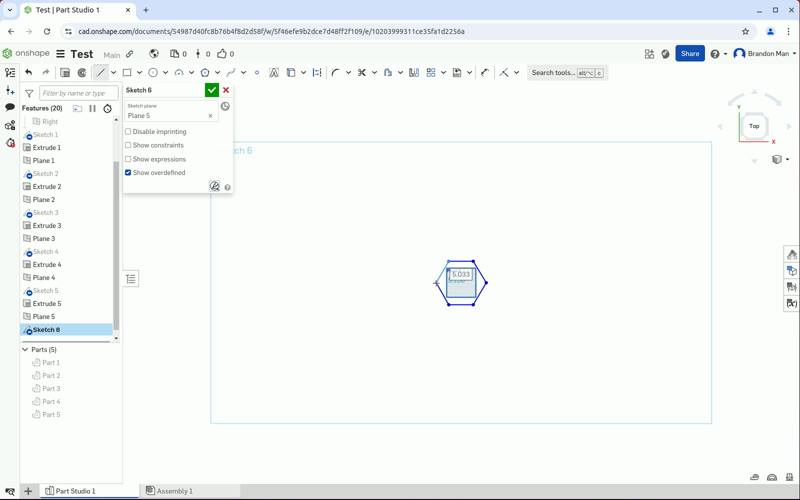
click(436, 282)
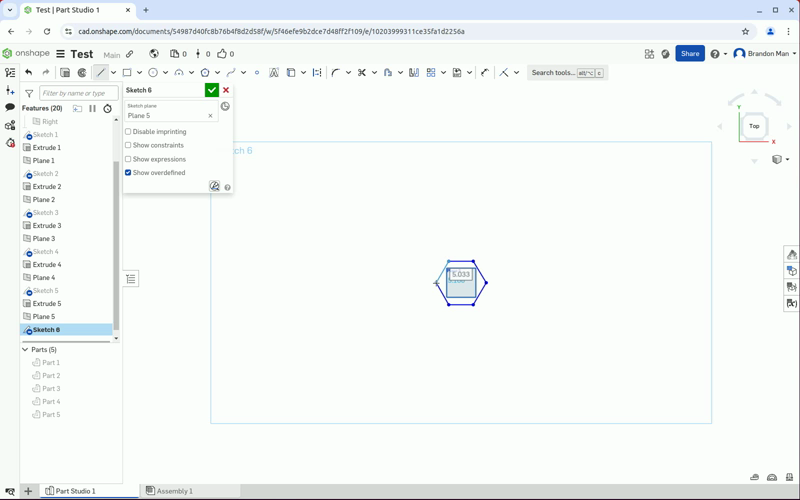
key(esc)
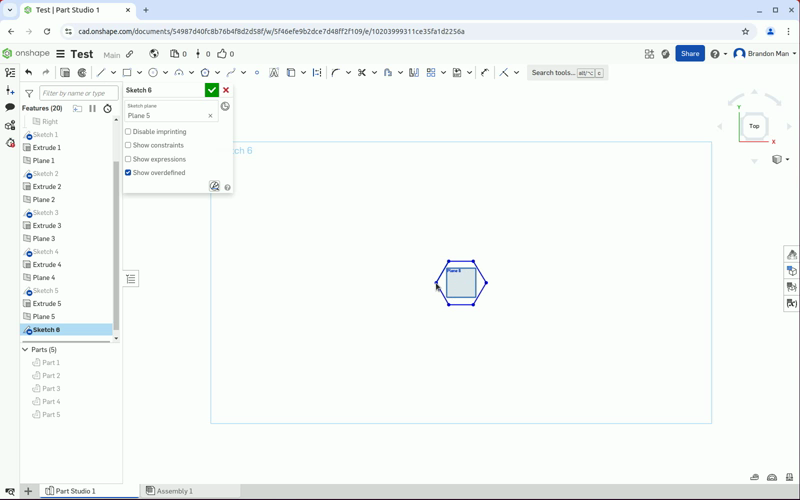
mouse_move(453, 299)
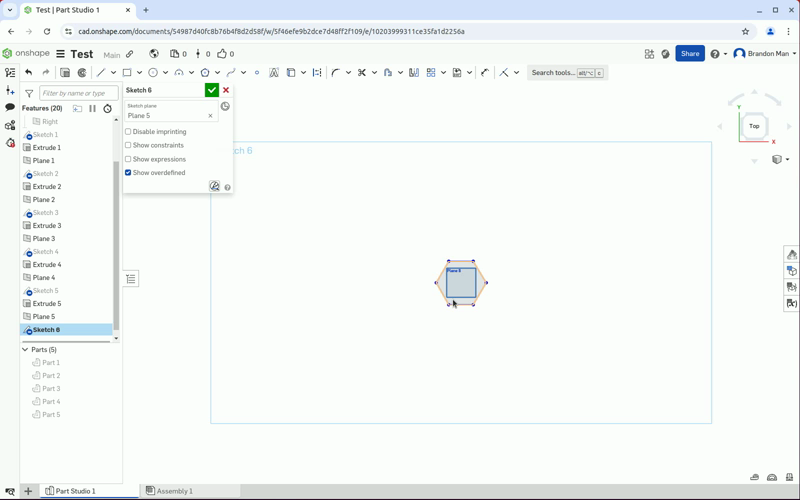
scroll(6)
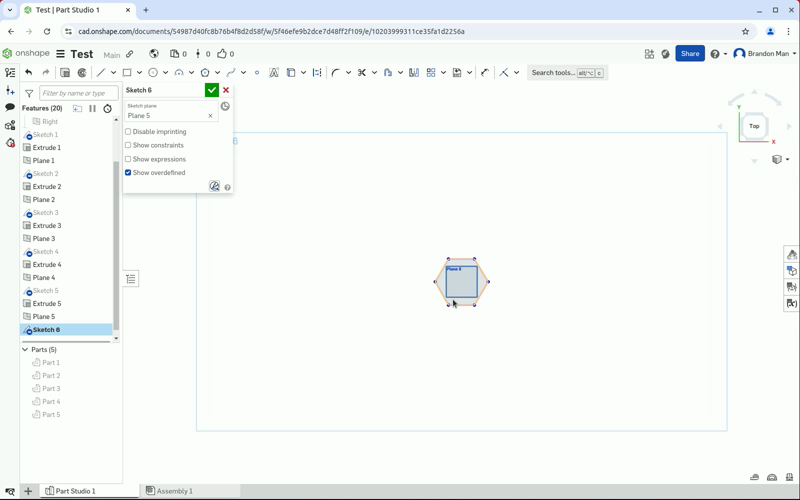
scroll(6)
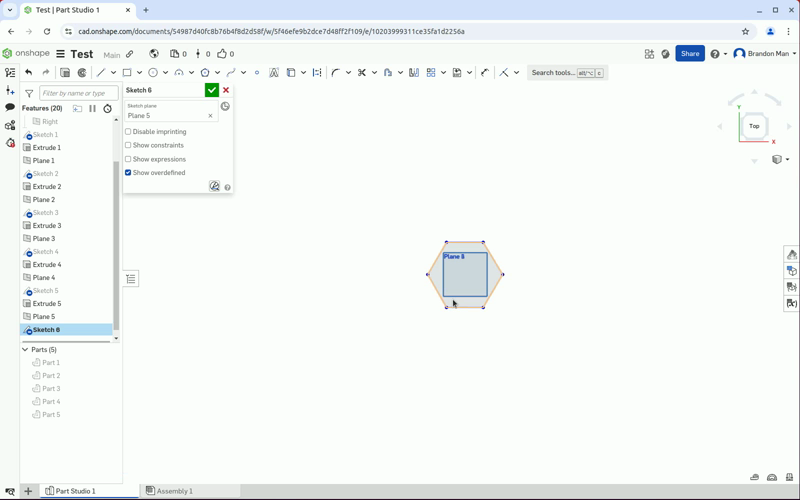
scroll(6)
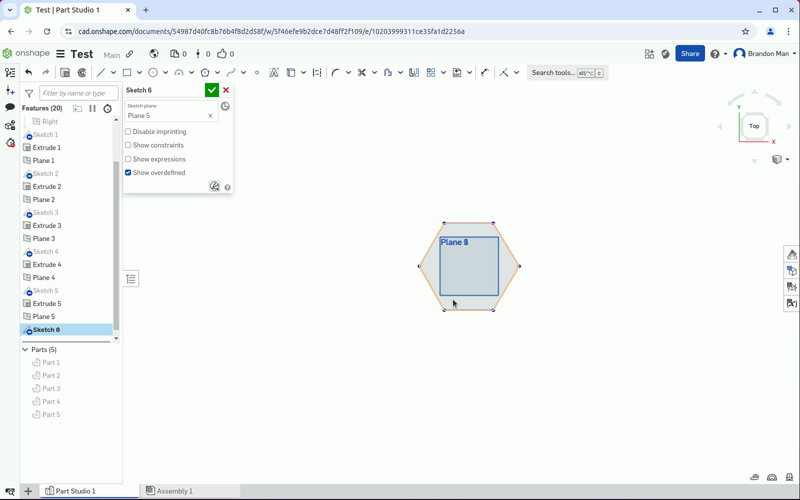
scroll(6)
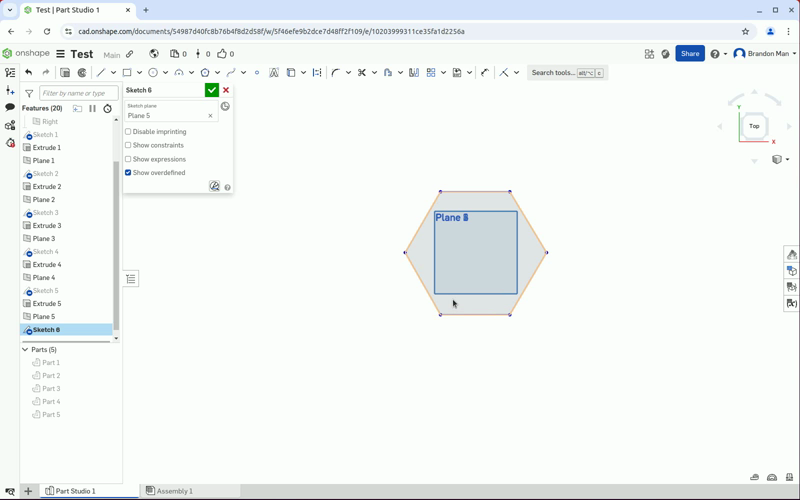
scroll(6)
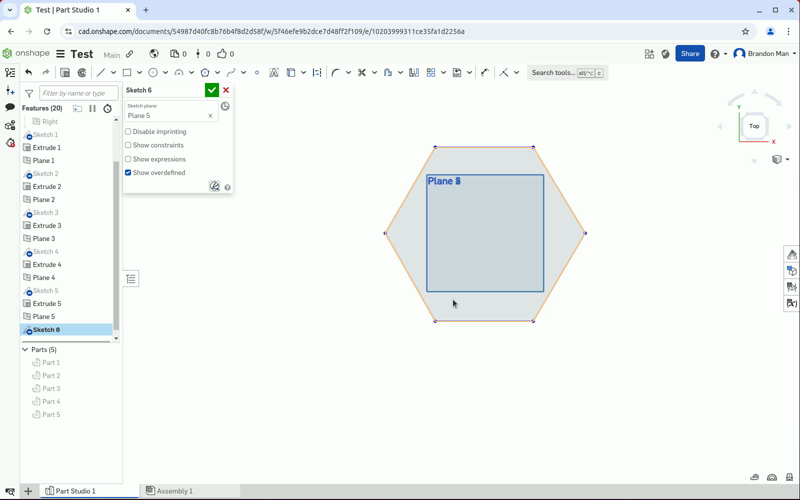
scroll(6)
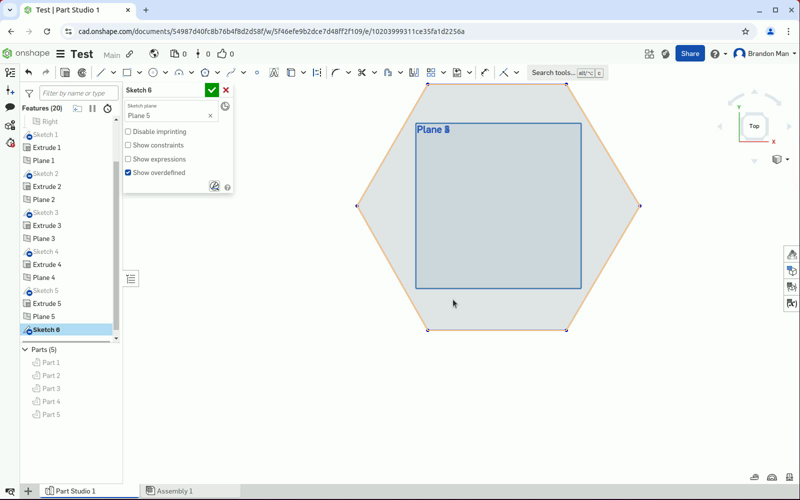
scroll(6)
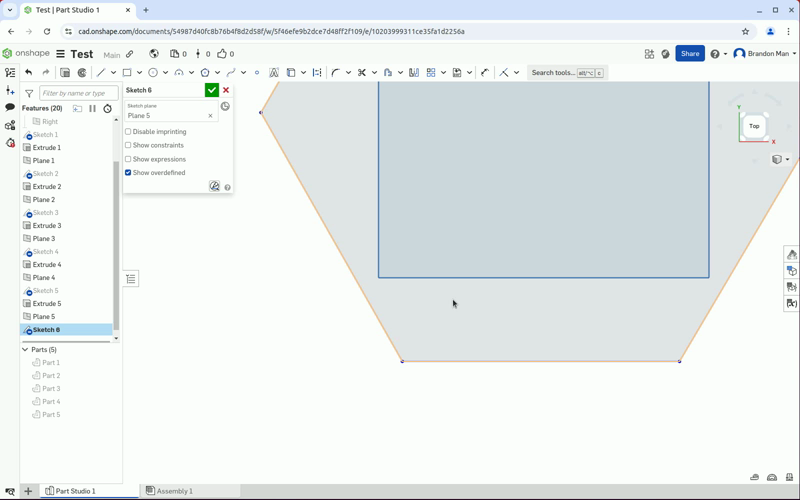
click(453, 299)
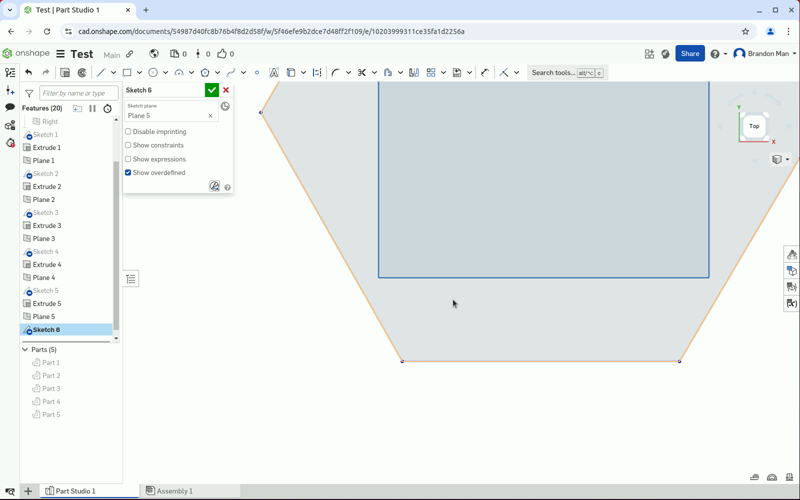
scroll(-6)
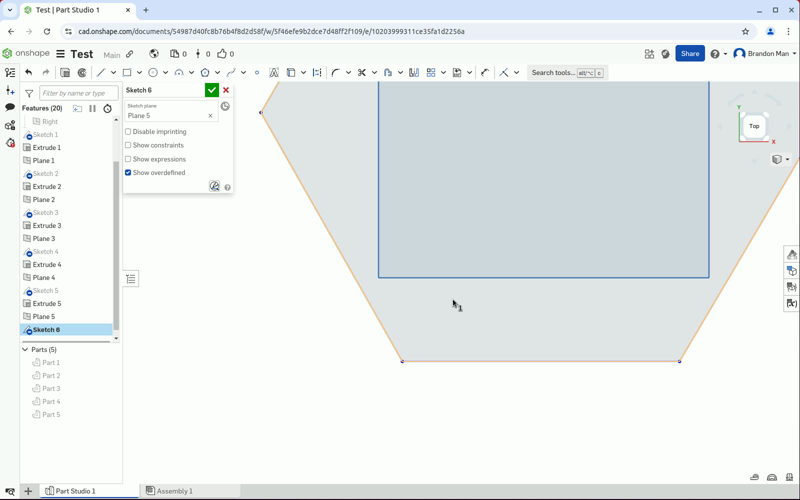
scroll(-6)
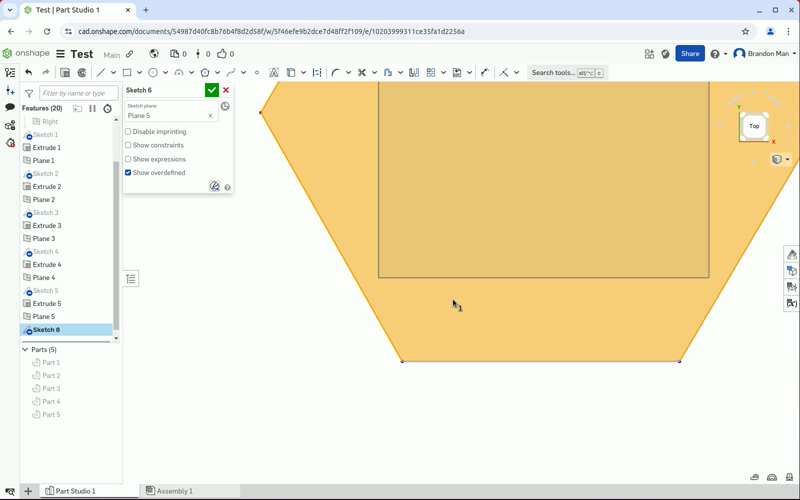
scroll(-6)
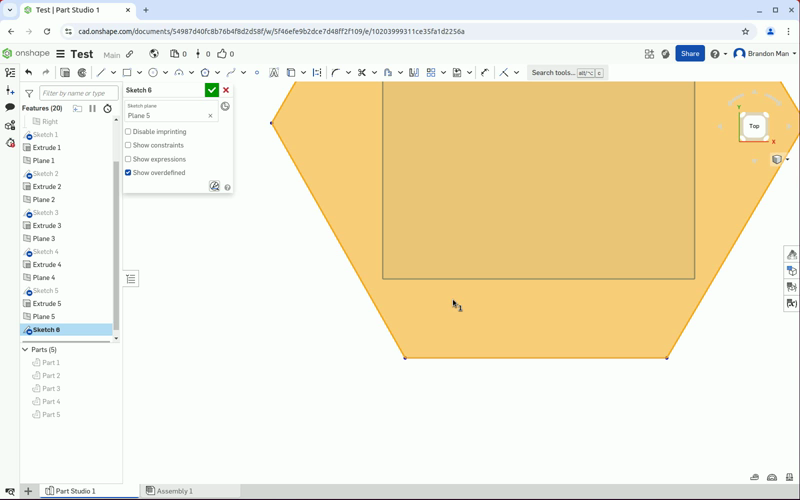
scroll(-6)
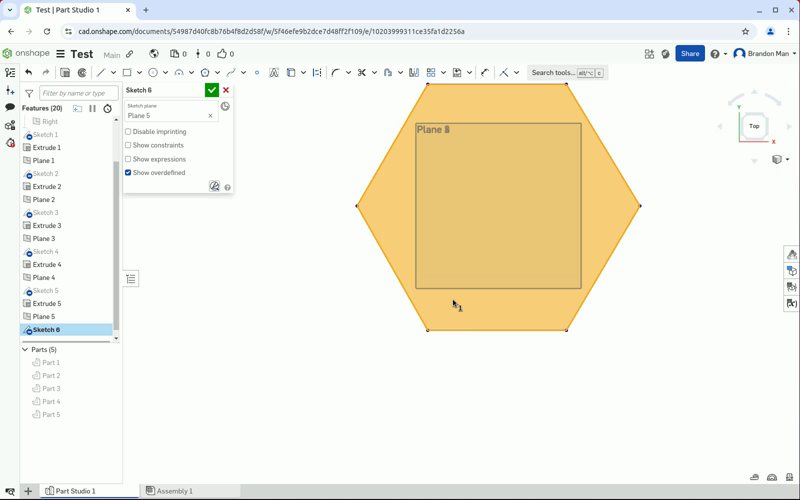
scroll(-6)
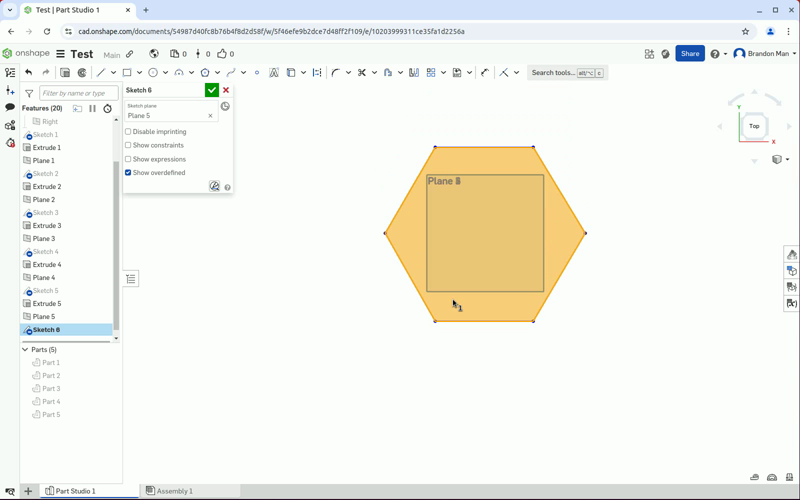
scroll(-6)
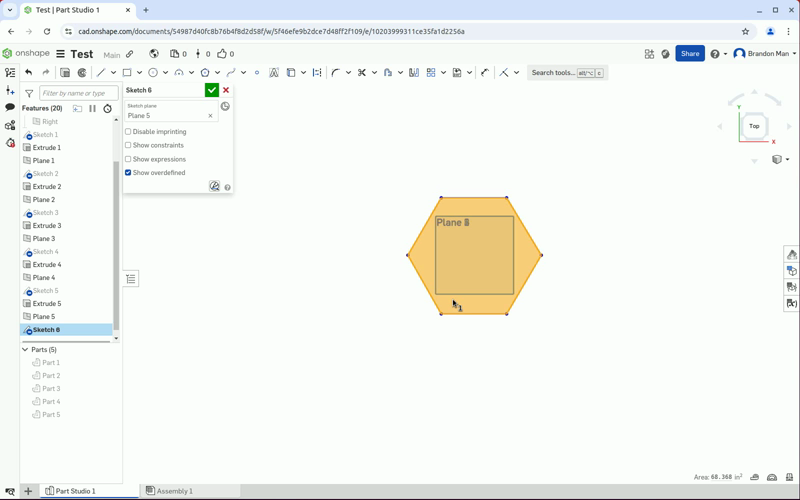
scroll(-6)
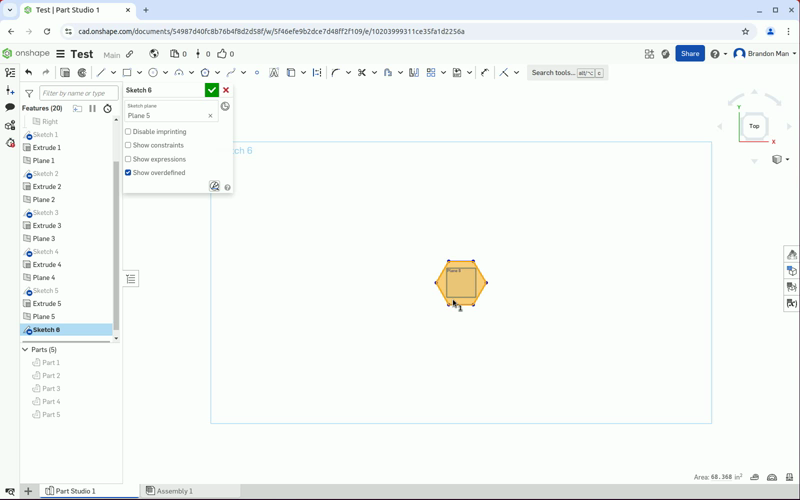
mouse_move(73, 352)
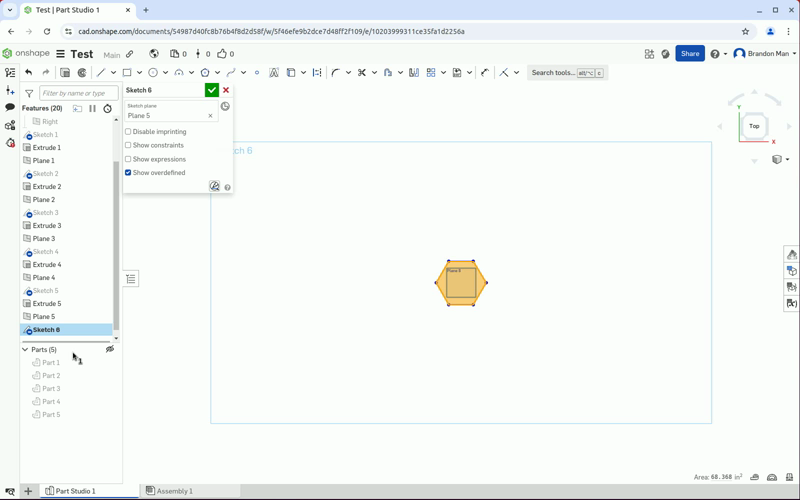
key(shift+y)
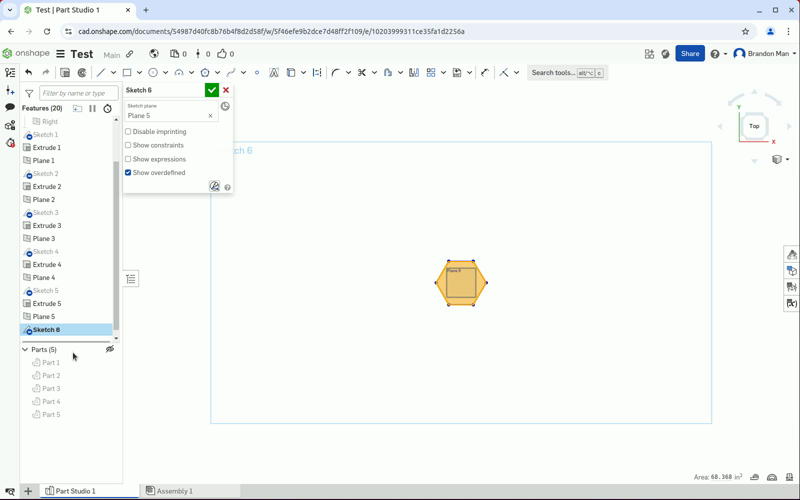
key(shift+e)
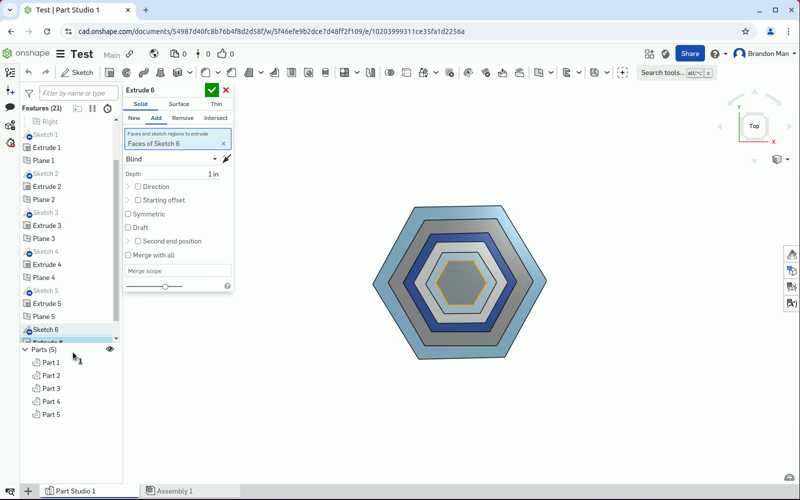
mouse_move(143, 106)
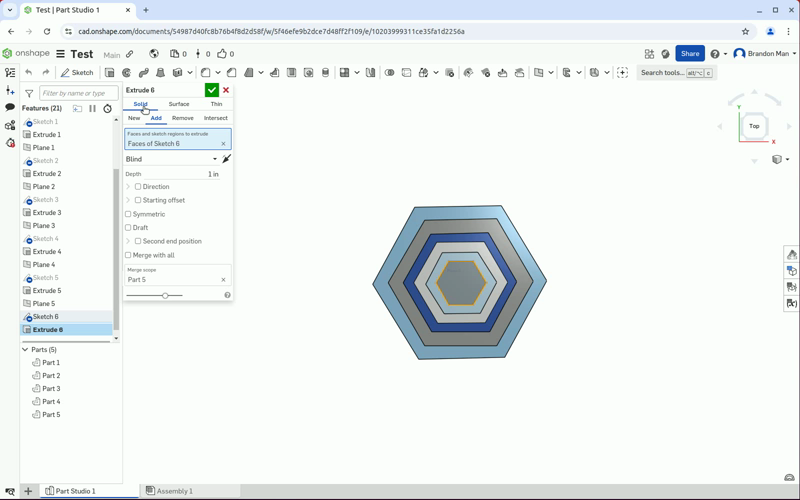
click(143, 106)
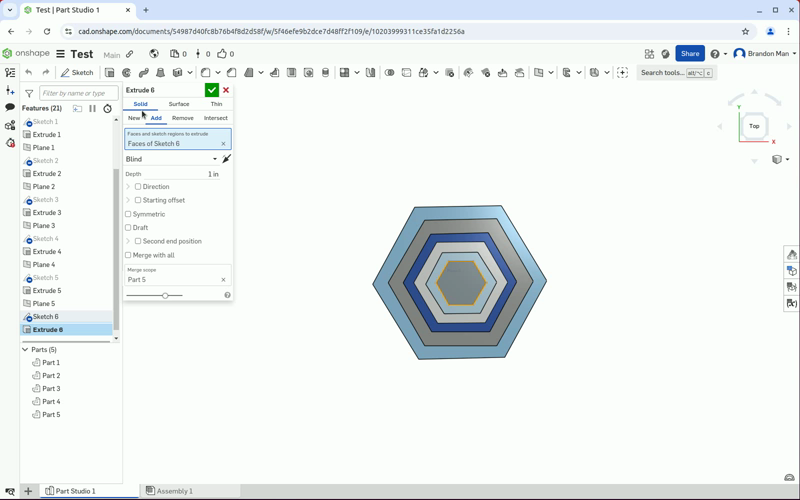
mouse_move(137, 120)
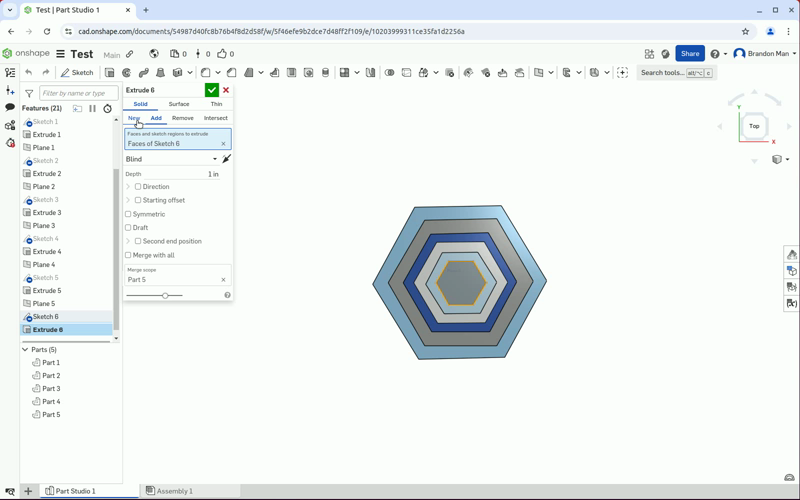
click(137, 120)
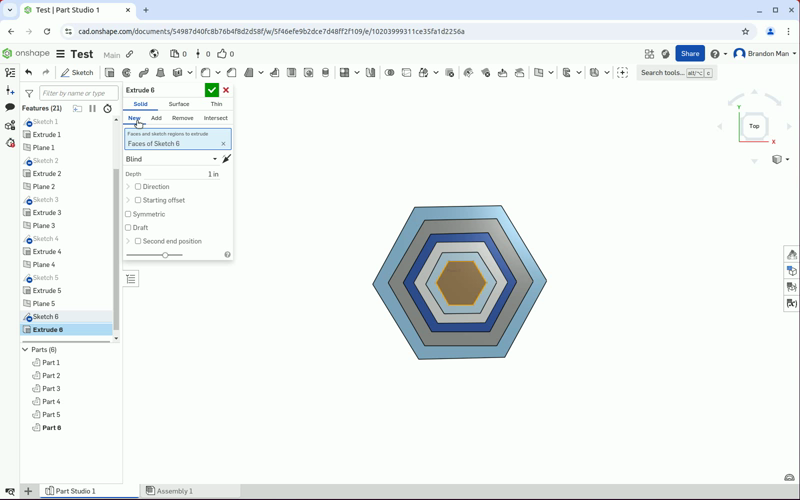
key(tab, 4)
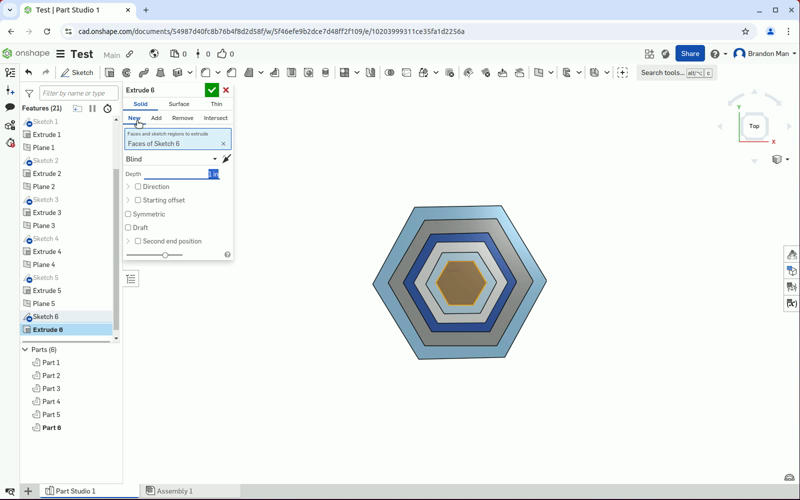
text(0.722)
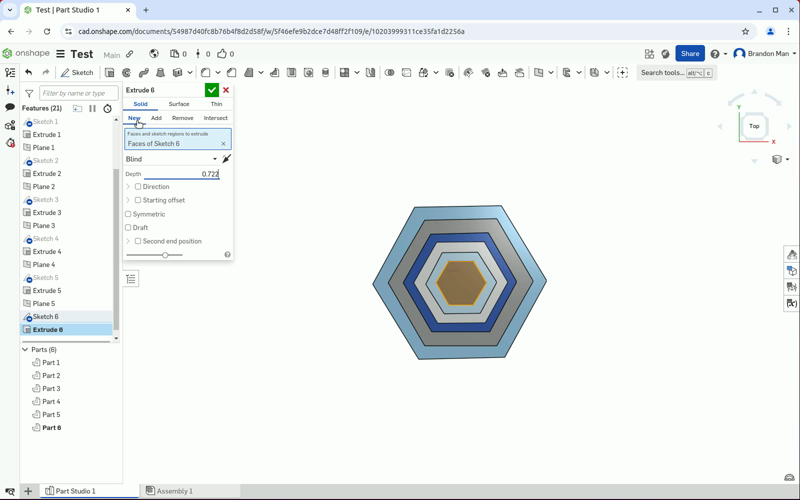
key(enter)
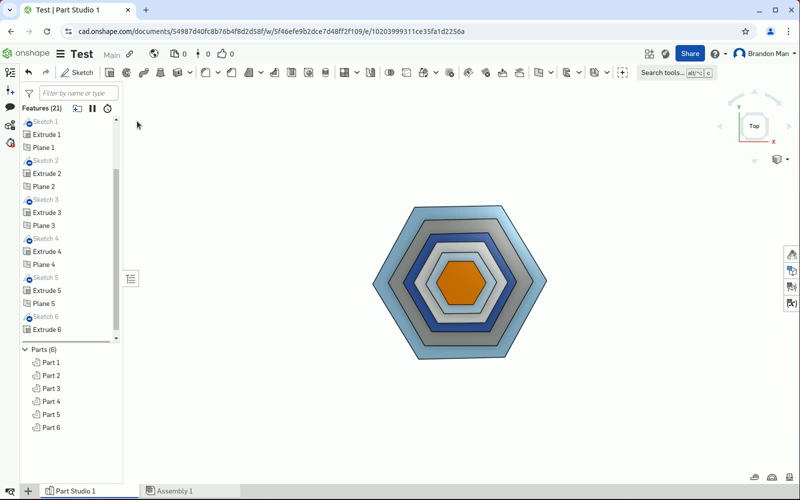
key(shift+h)
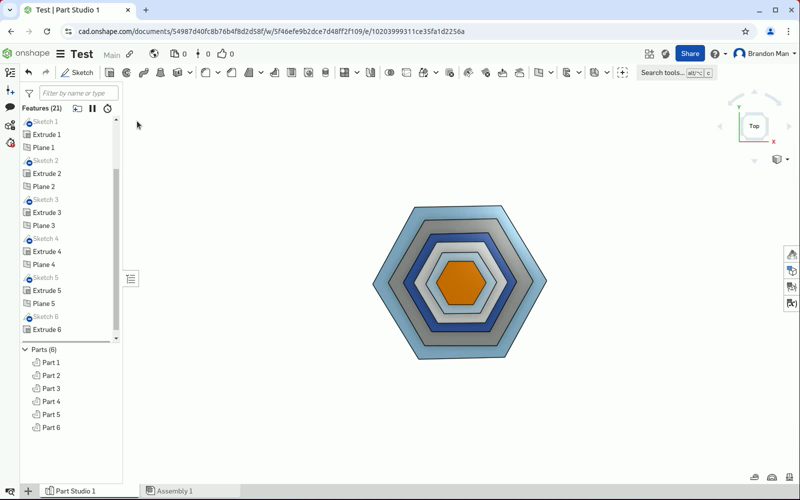
key(shift+h)
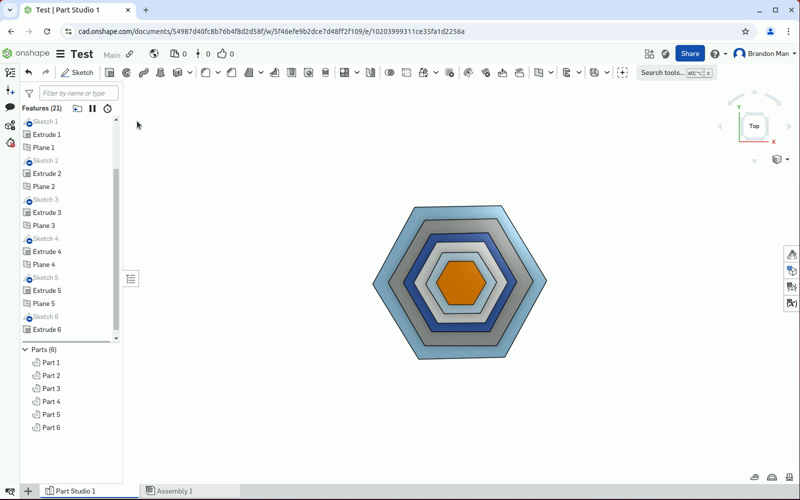
mouse_move(69, 124)
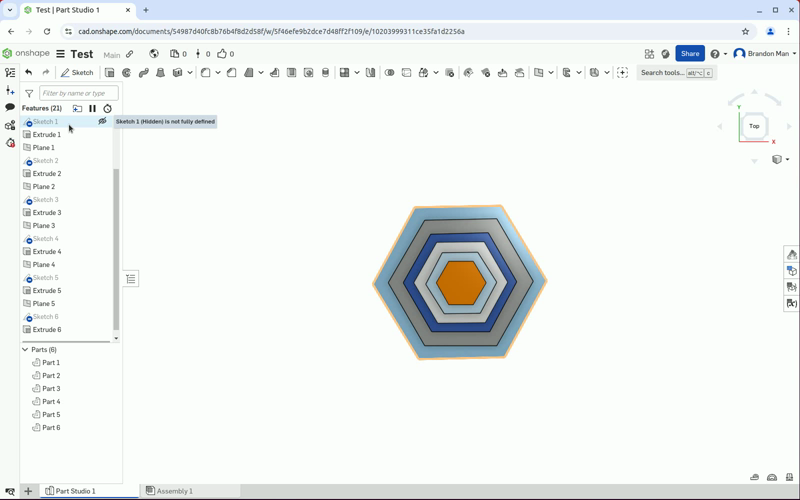
click(69, 124)
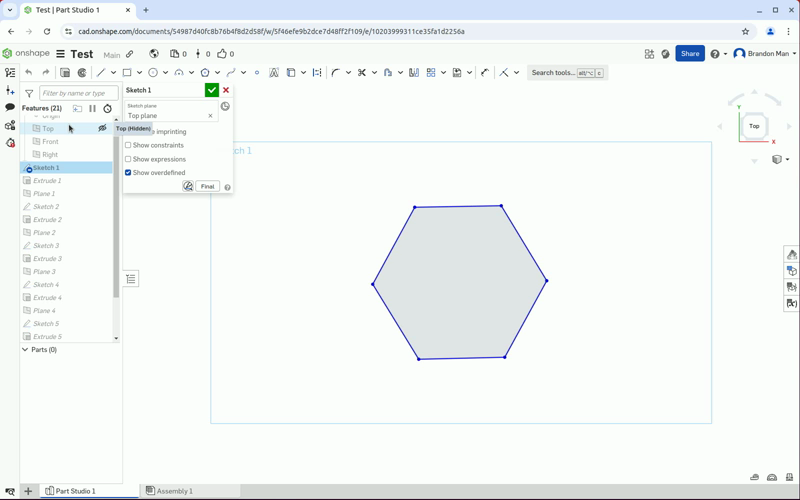
mouse_move(229, 92)
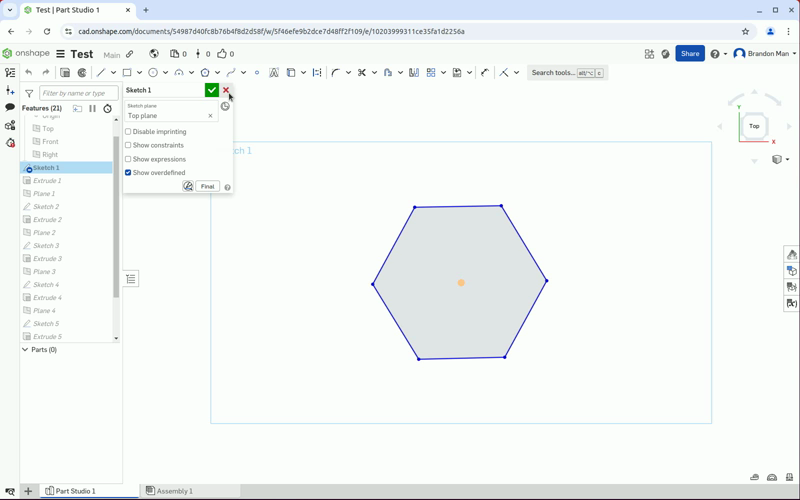
click(229, 92)
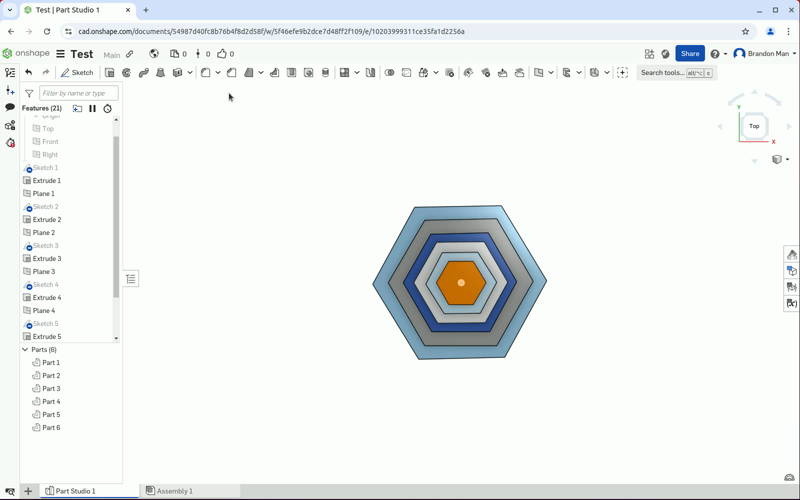
mouse_move(541, 75)
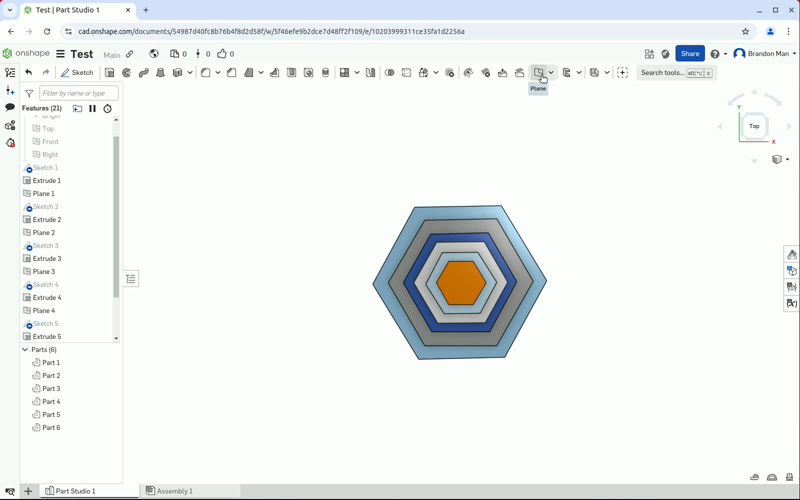
click(541, 75)
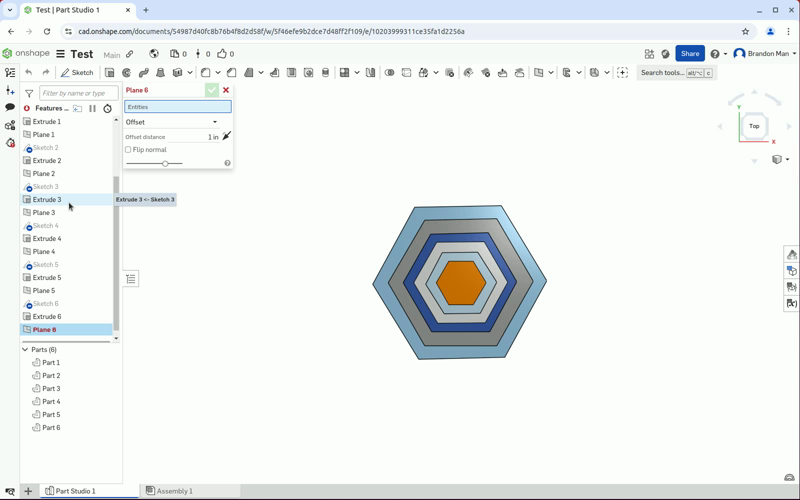
scroll(3)
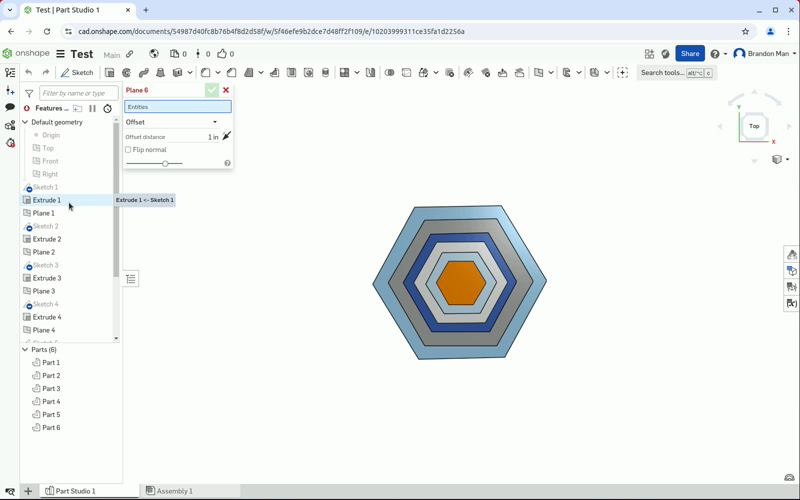
mouse_move(69, 150)
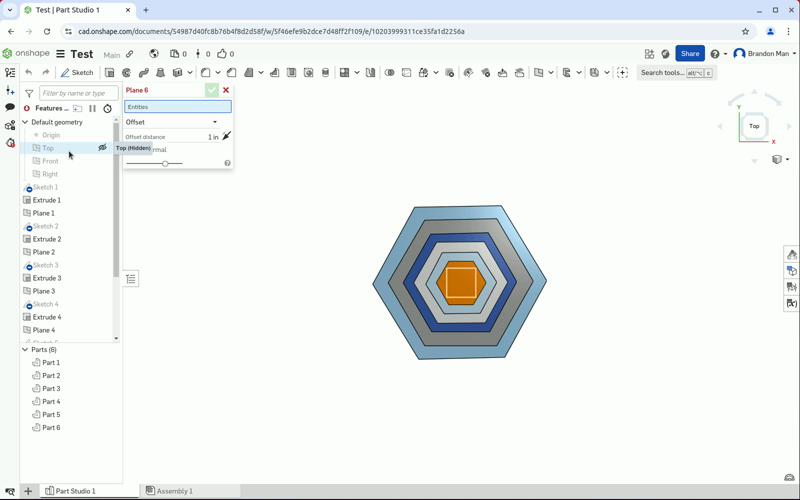
click(69, 150)
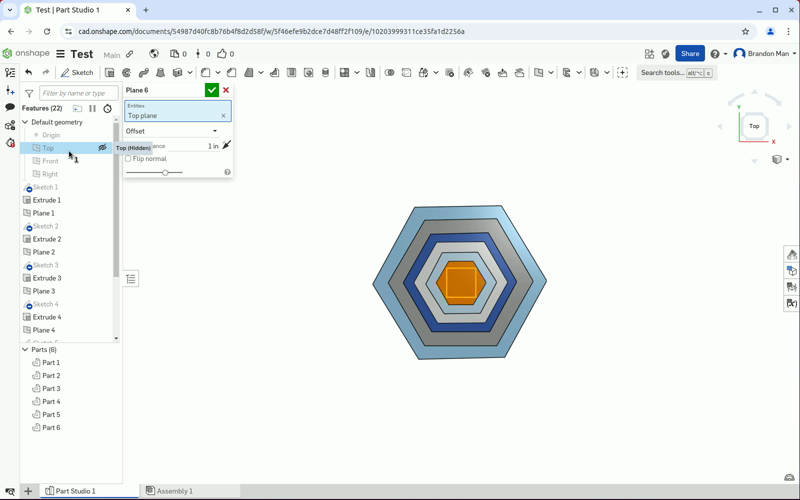
key(tab, 2)
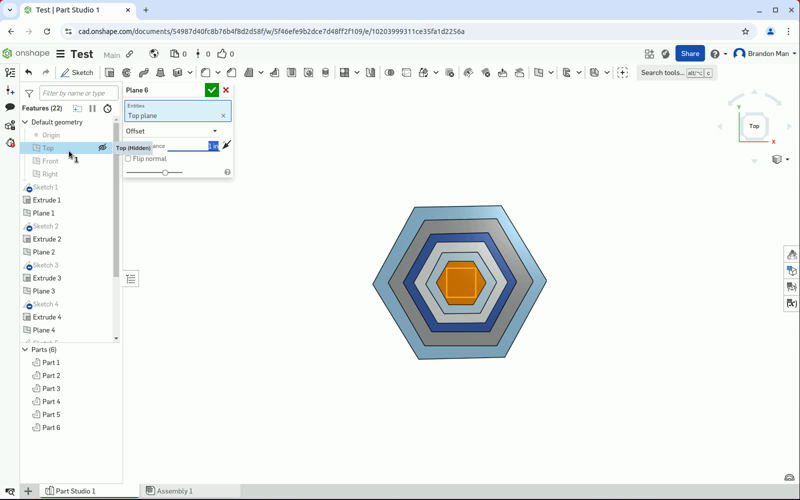
text(7.21)
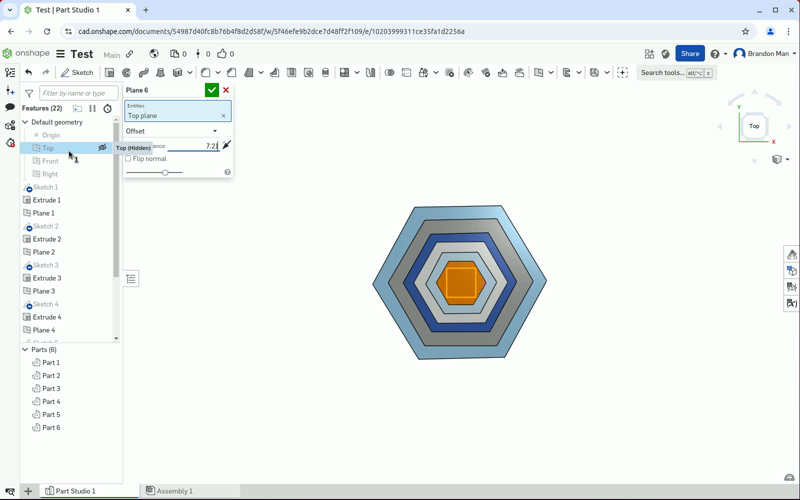
key(enter, 2)
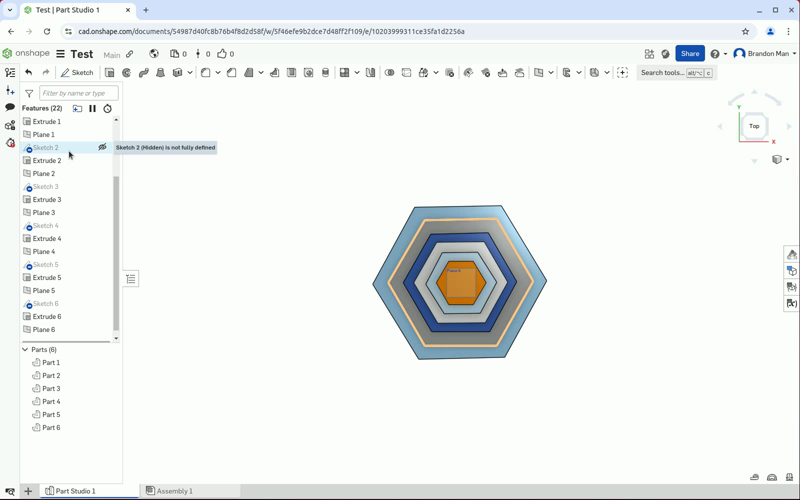
key(shift+s)
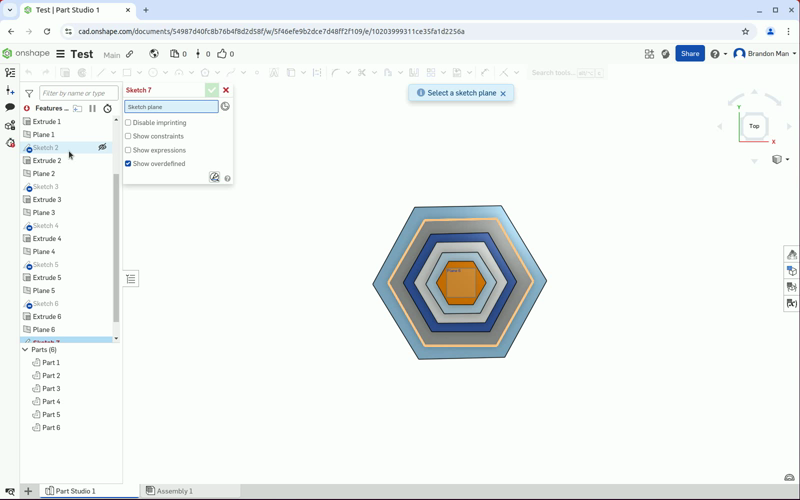
mouse_move(69, 319)
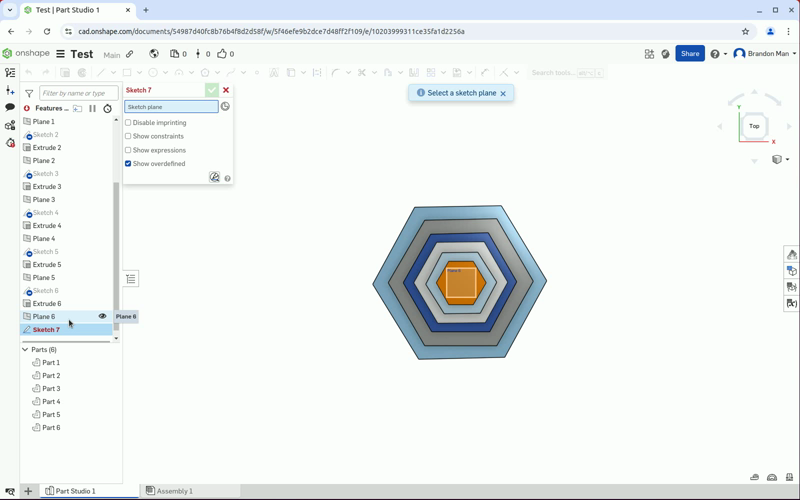
click(69, 319)
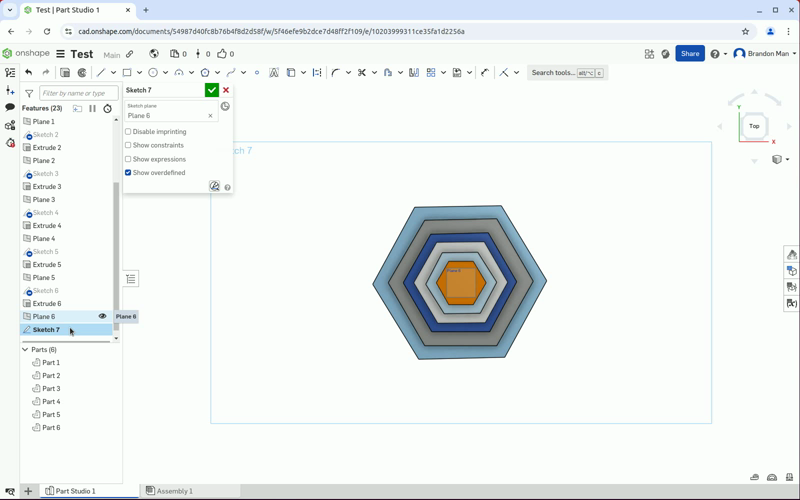
mouse_move(73, 352)
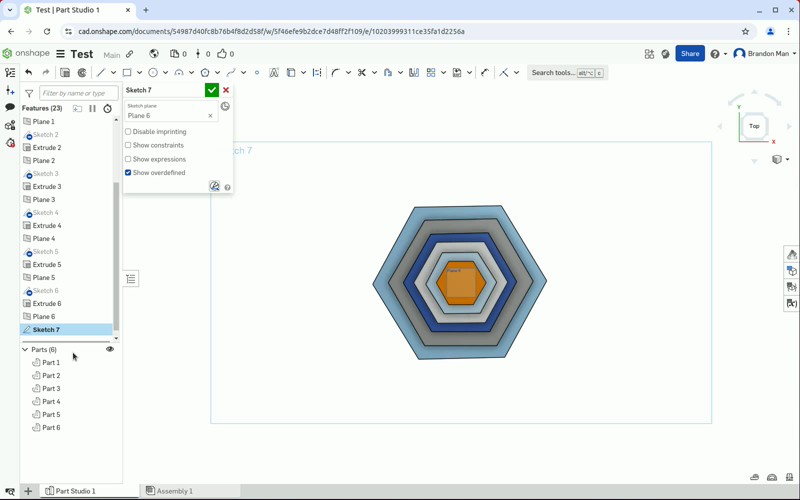
key(y)
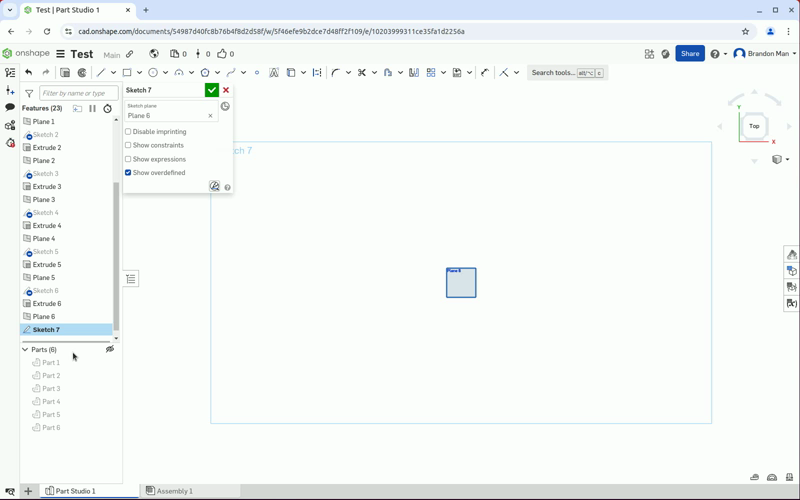
key(l)
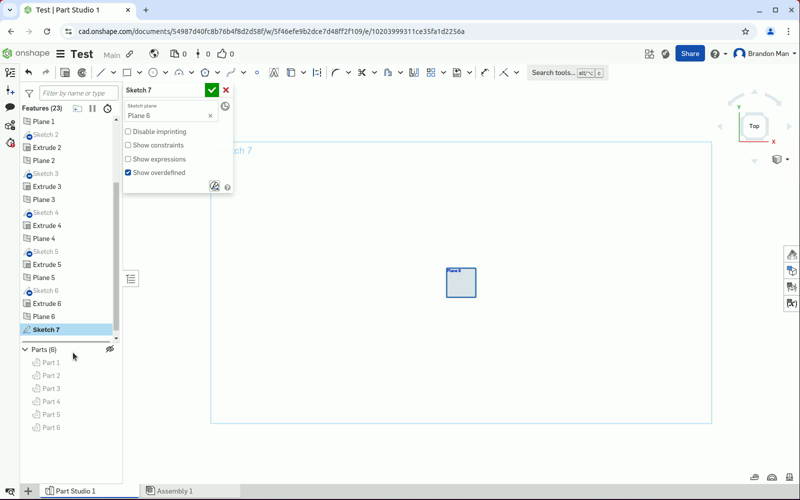
key_down(shift)
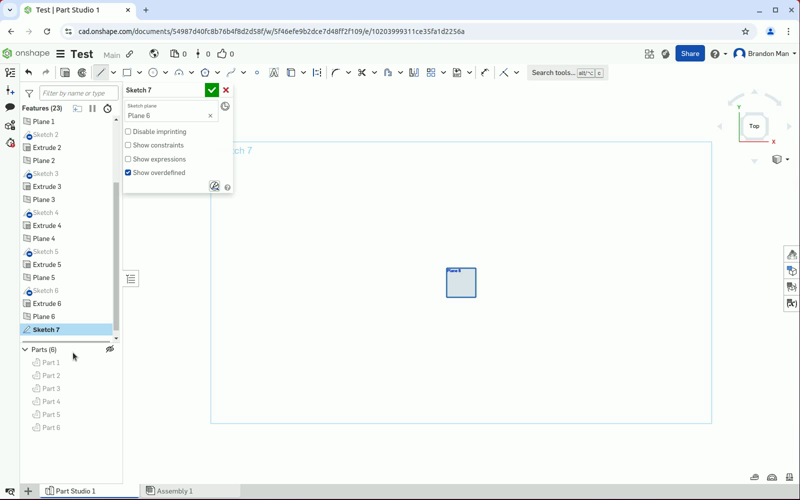
mouse_move(443, 282)
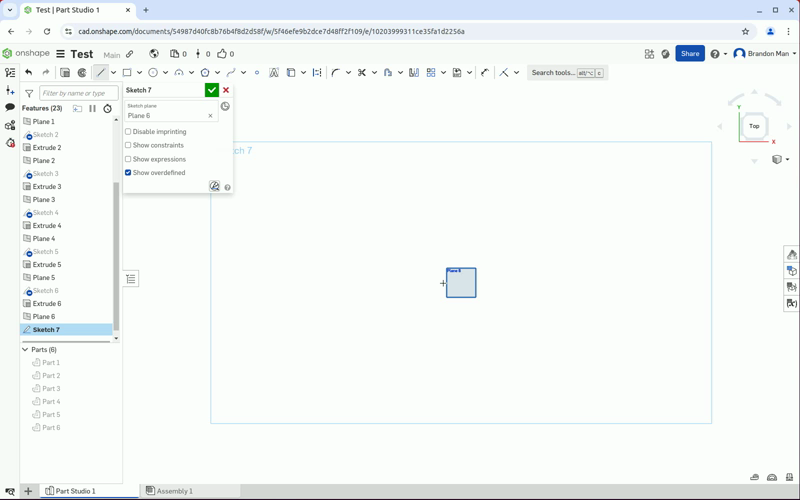
click(443, 282)
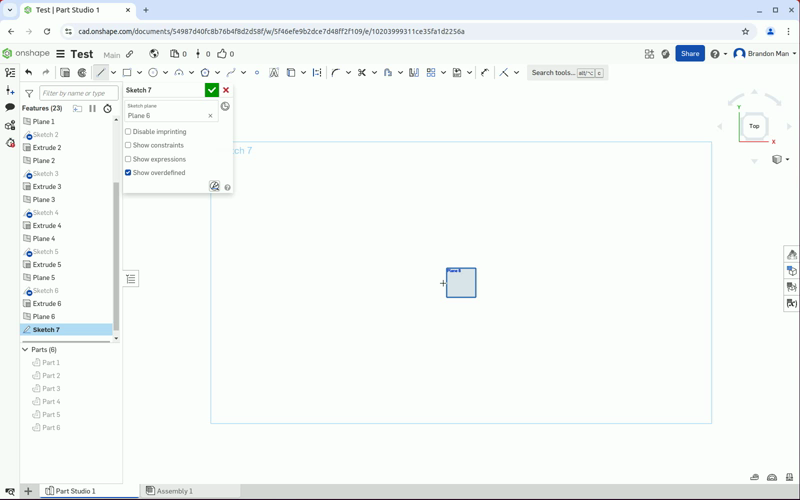
key_up(shift)
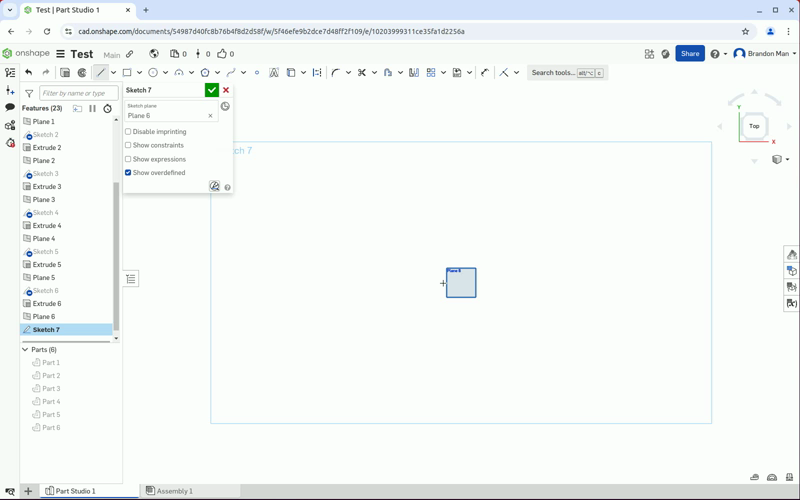
key_down(shift)
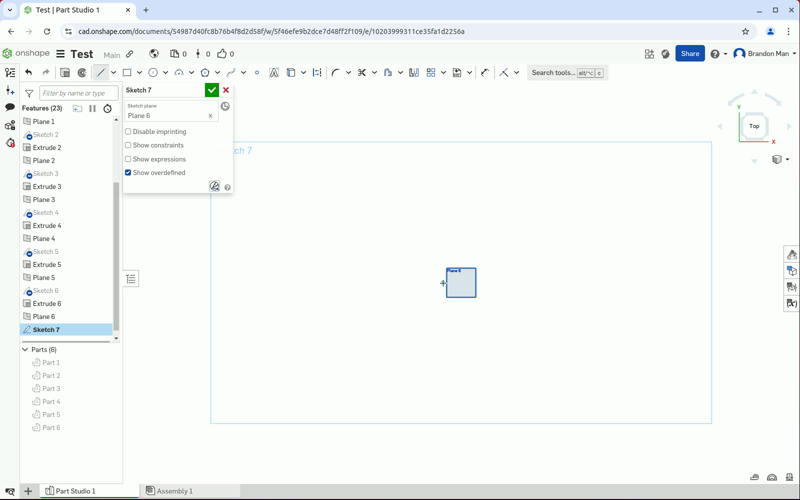
mouse_move(473, 282)
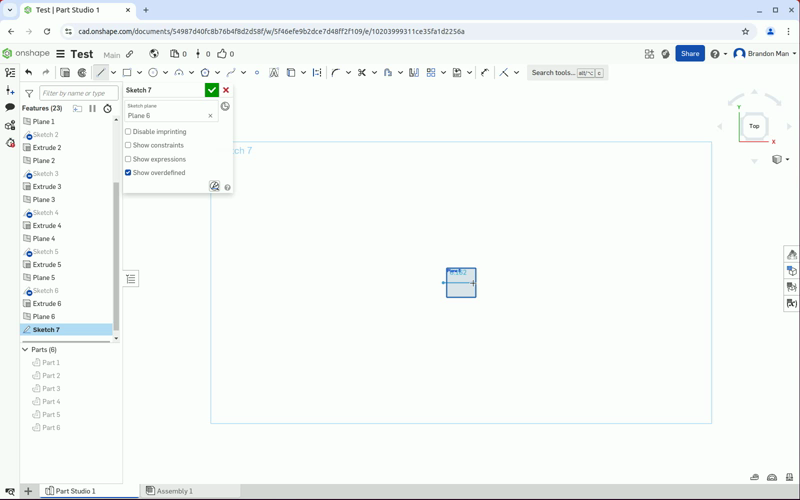
mouse_move(452, 297)
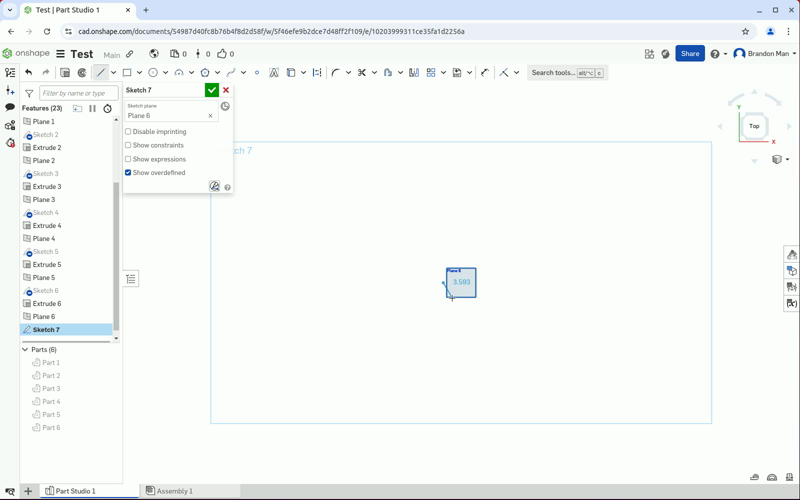
click(452, 297)
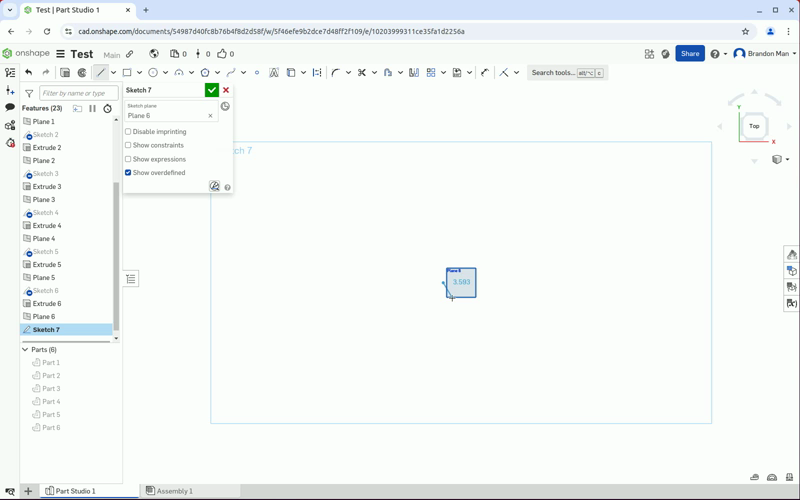
key_up(shift)
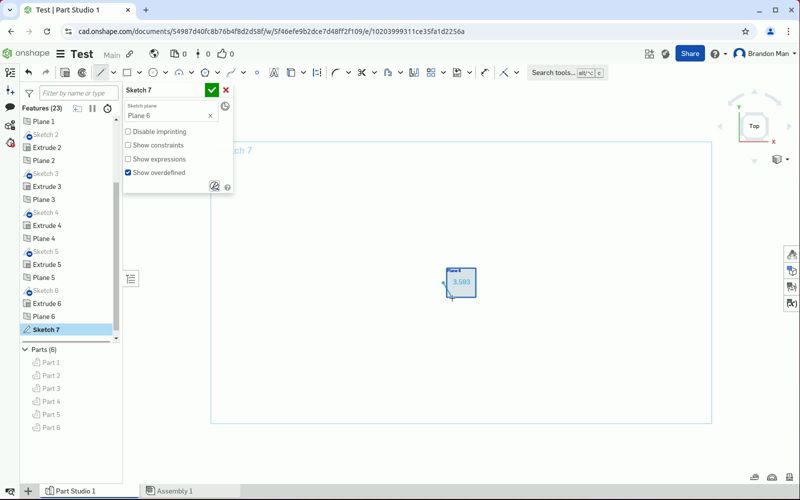
key_down(shift)
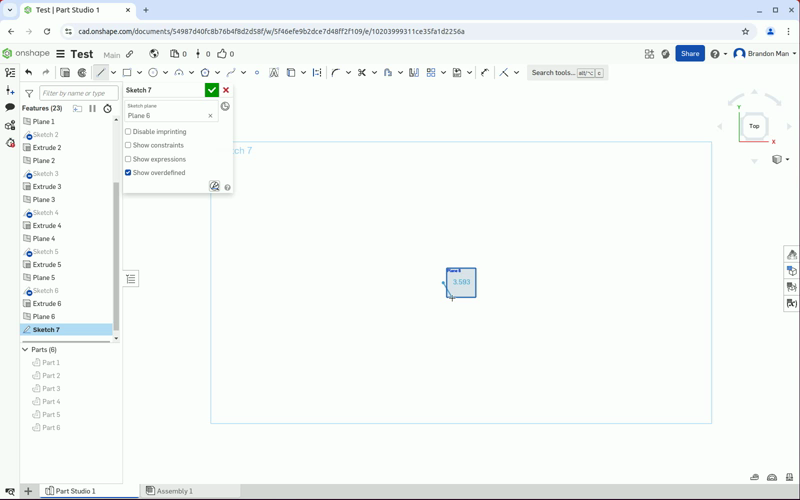
mouse_move(482, 297)
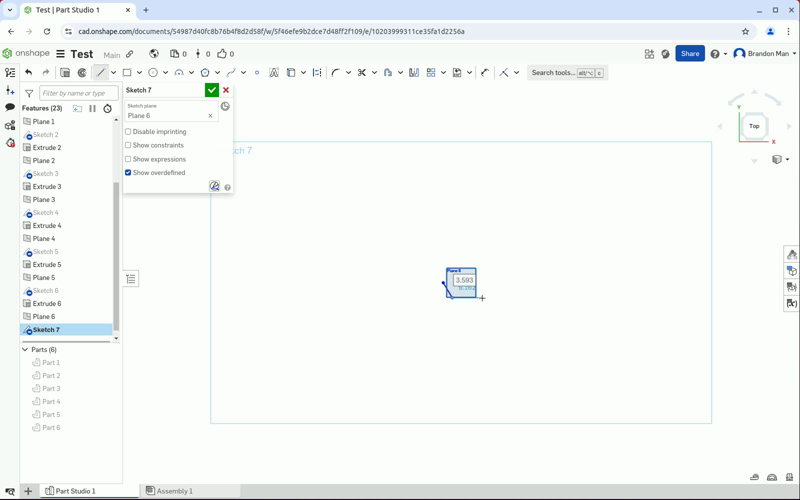
mouse_move(469, 297)
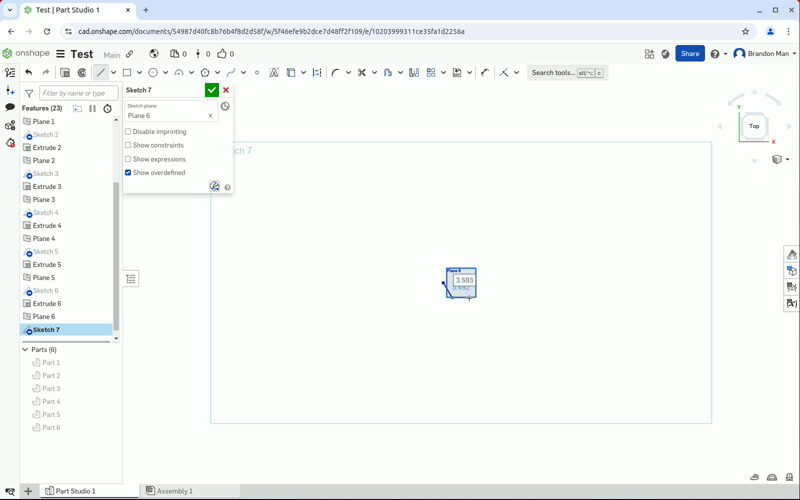
click(469, 297)
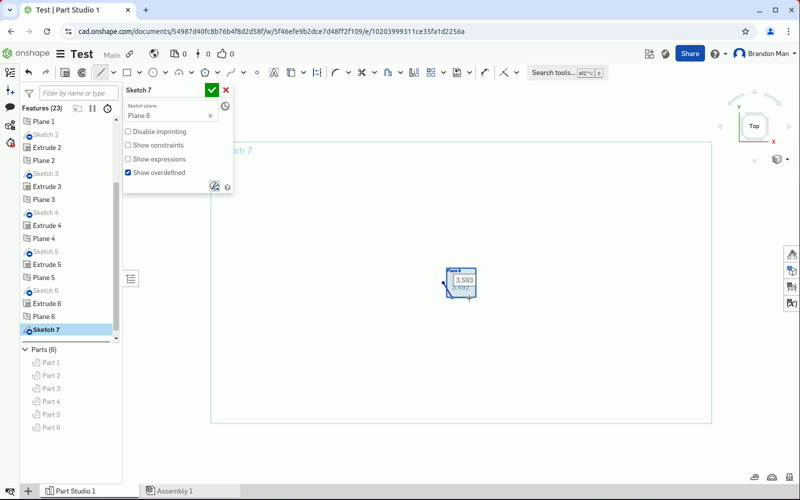
key_up(shift)
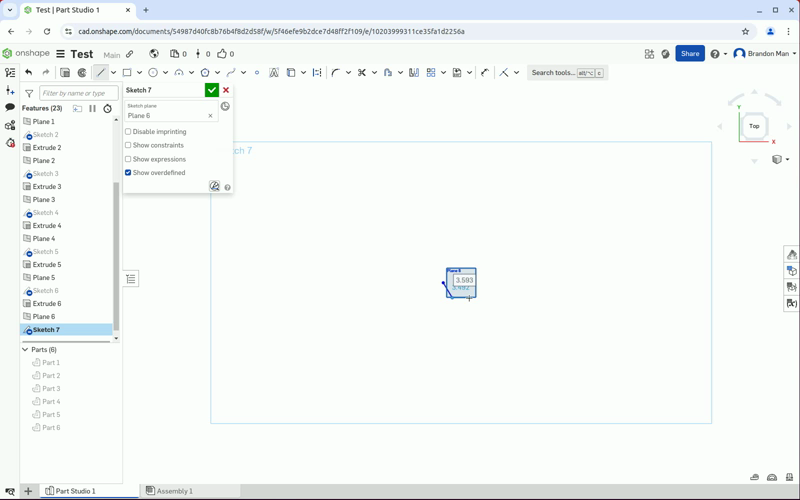
key_down(shift)
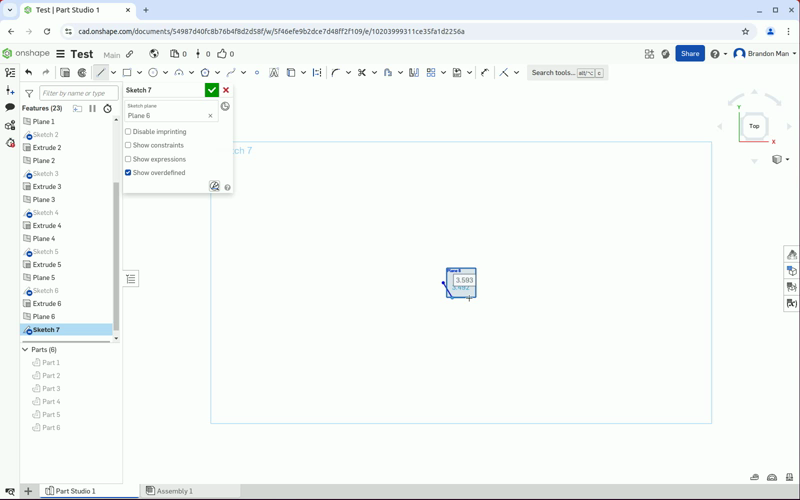
mouse_move(499, 297)
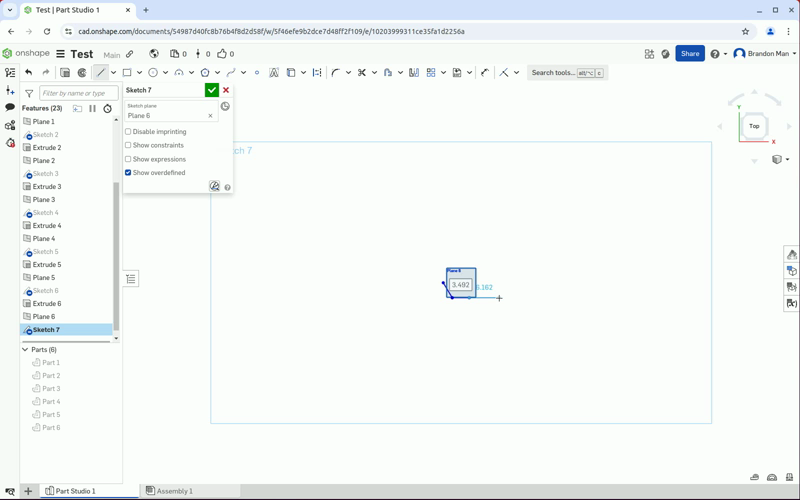
mouse_move(477, 282)
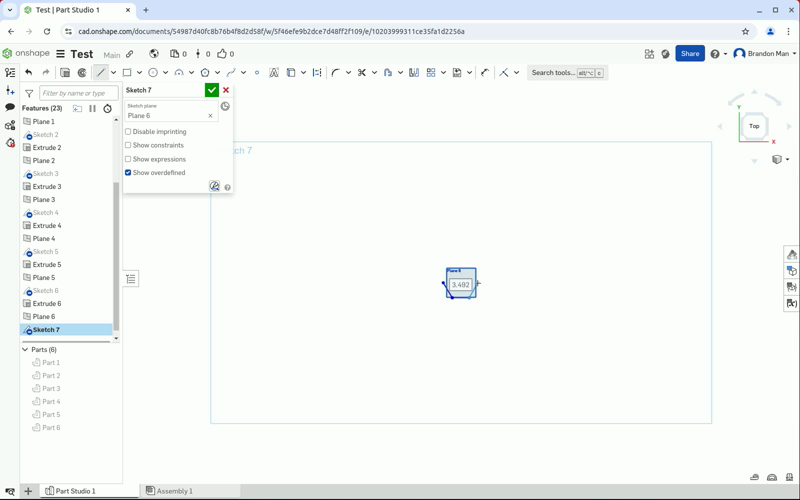
click(477, 282)
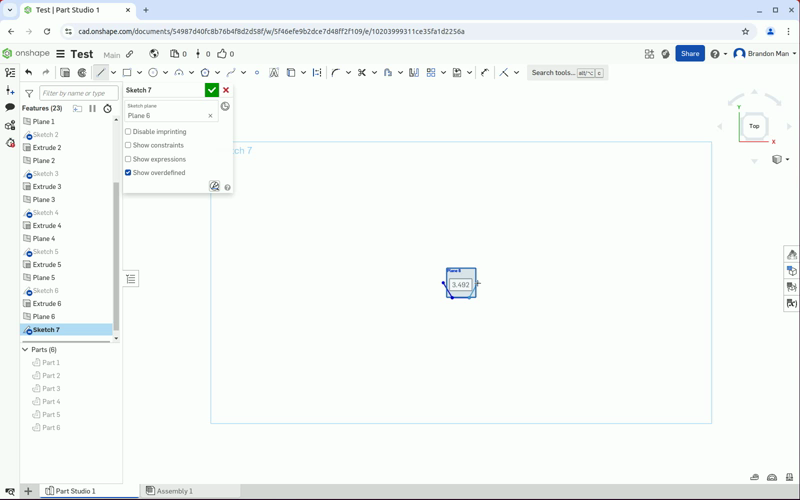
key_up(shift)
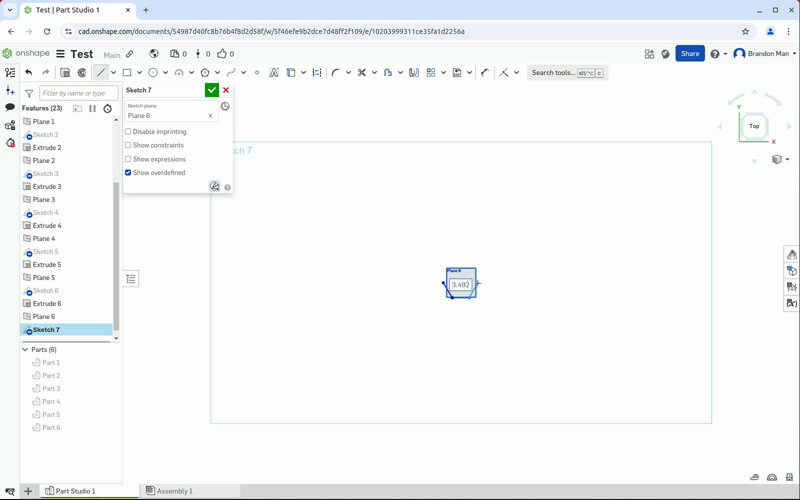
key_down(shift)
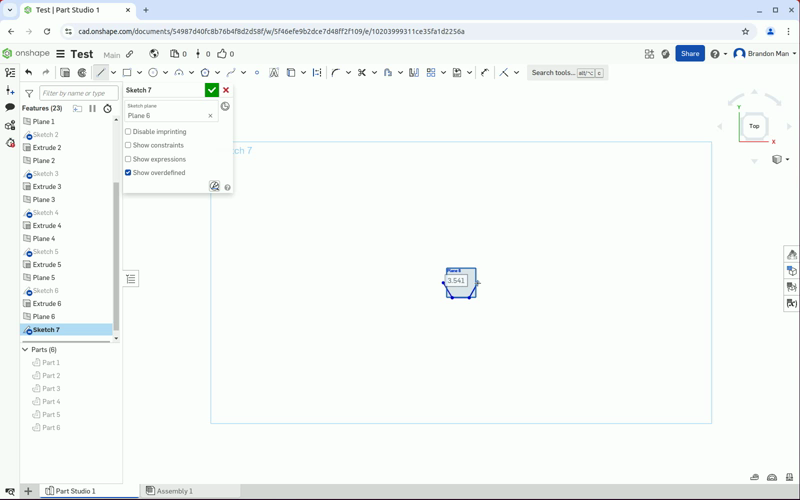
mouse_move(507, 282)
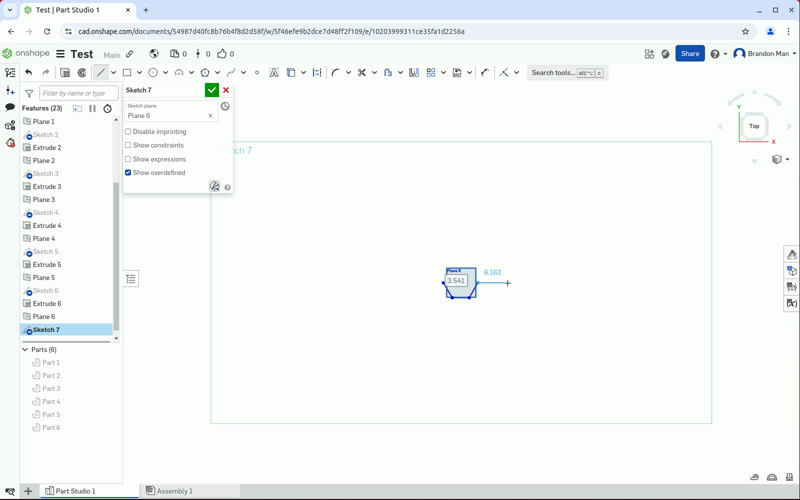
mouse_move(469, 267)
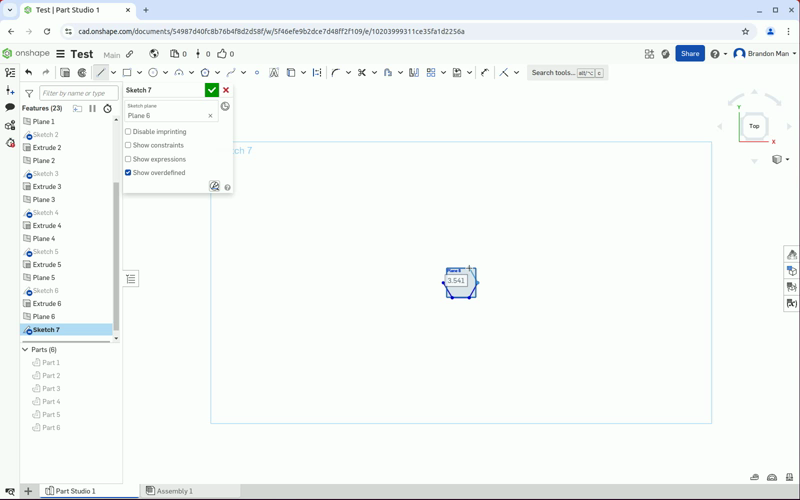
click(469, 267)
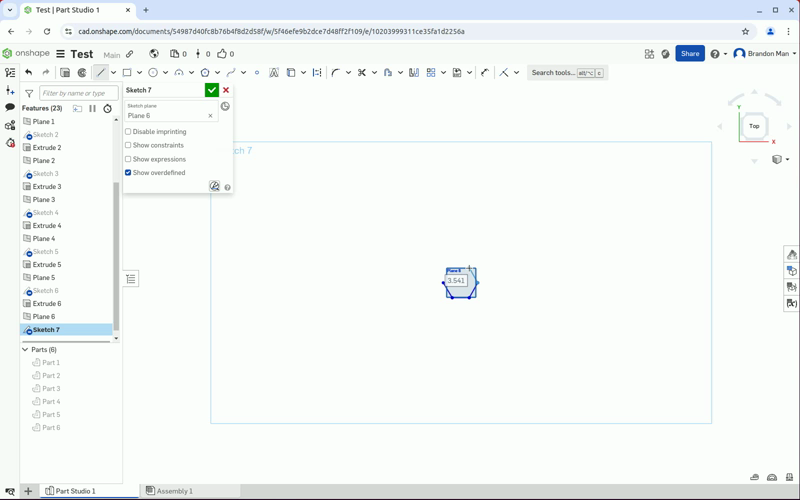
key_up(shift)
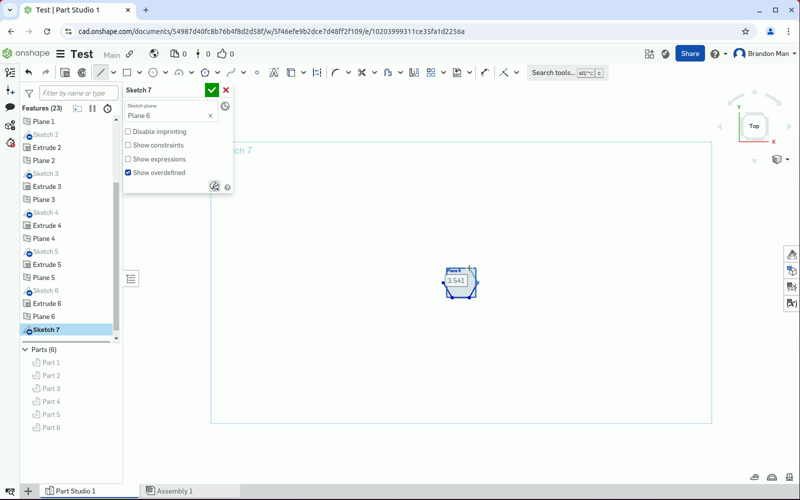
key_down(shift)
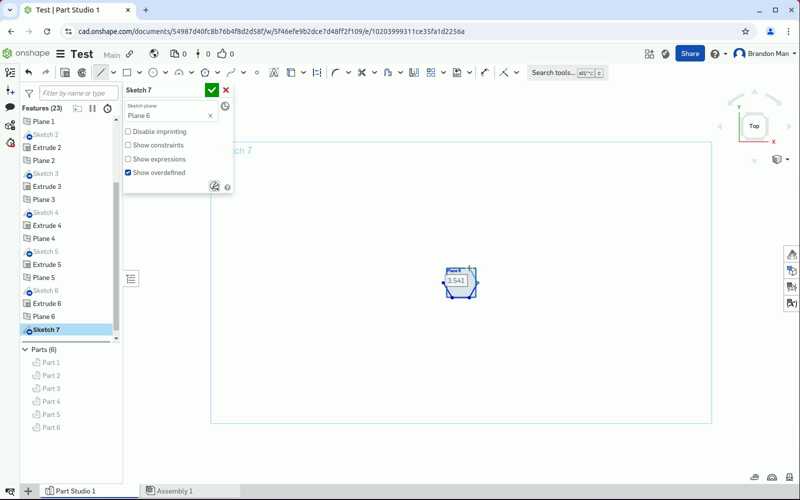
mouse_move(499, 267)
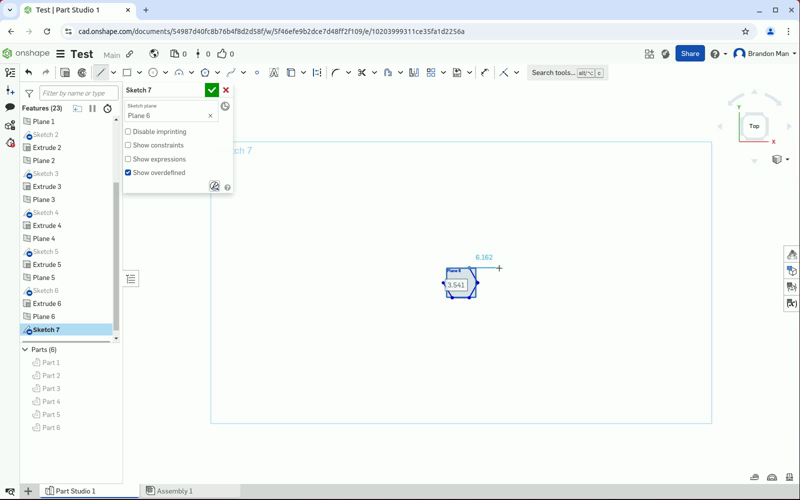
mouse_move(452, 267)
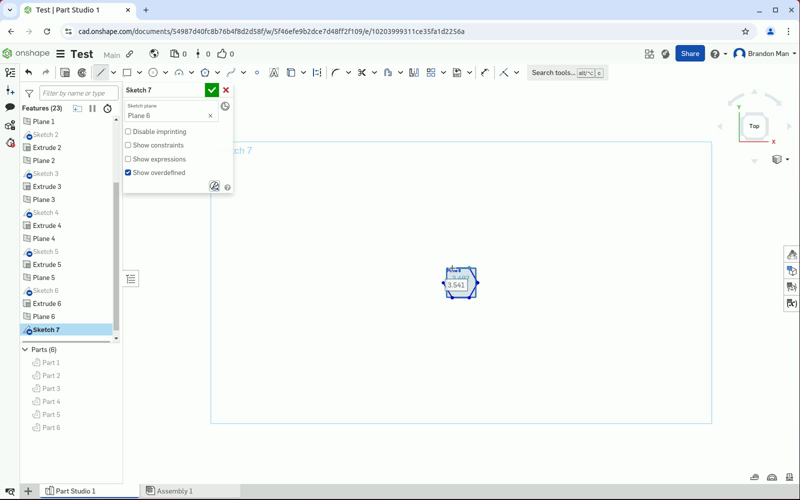
click(452, 267)
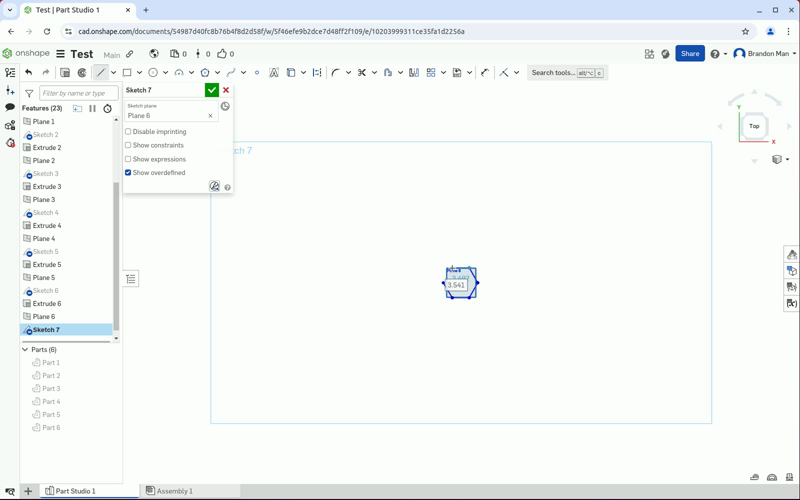
key_up(shift)
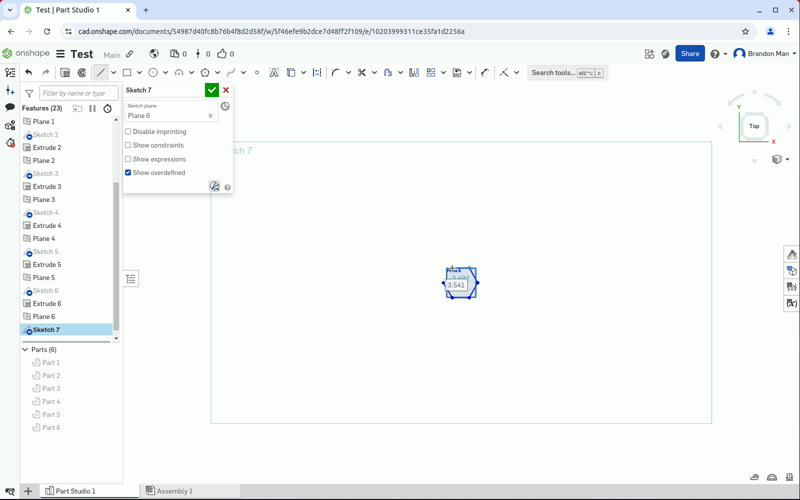
mouse_move(482, 267)
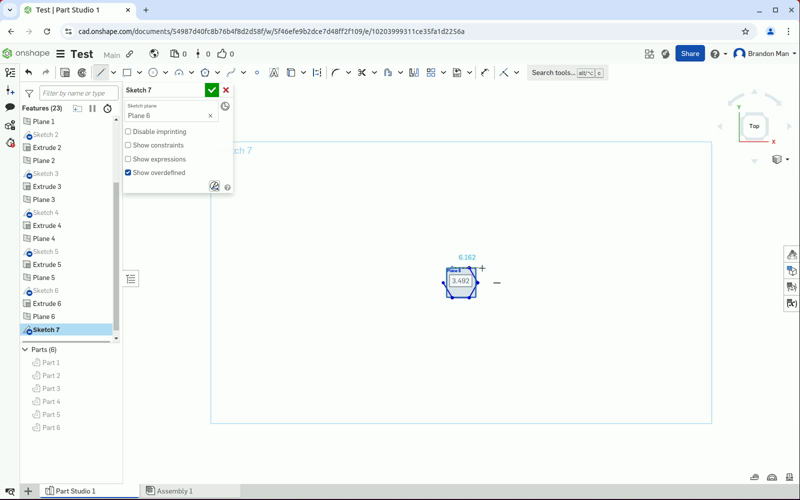
key_down(shift)
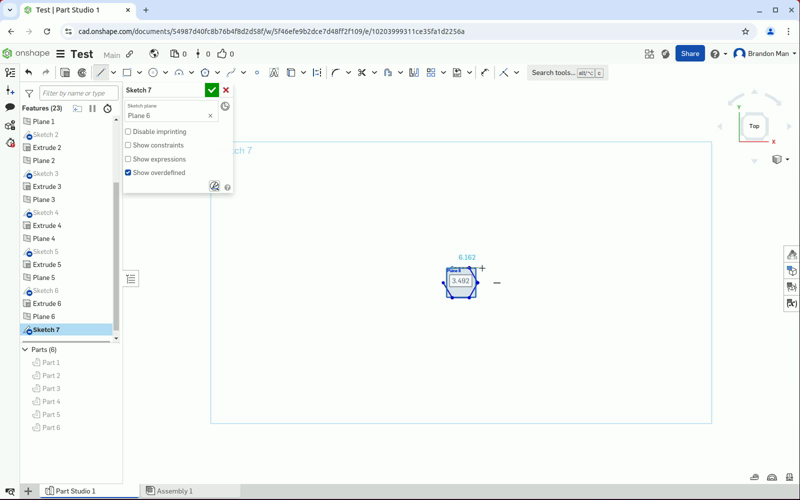
mouse_move(443, 282)
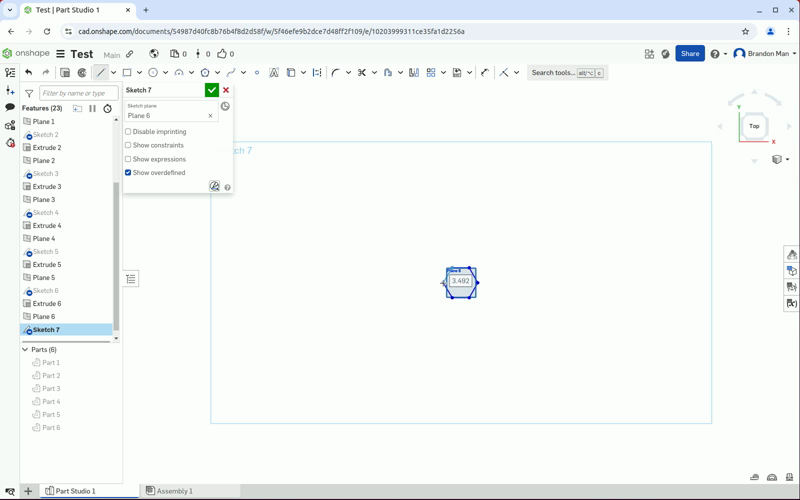
key_up(shift)
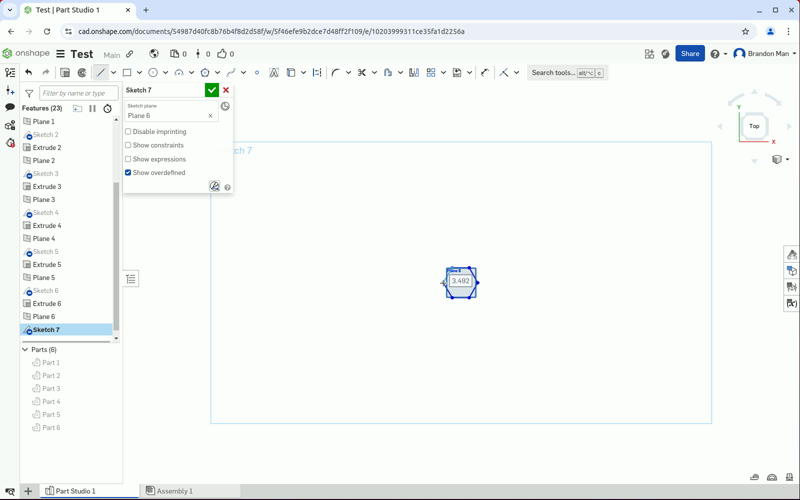
click(443, 282)
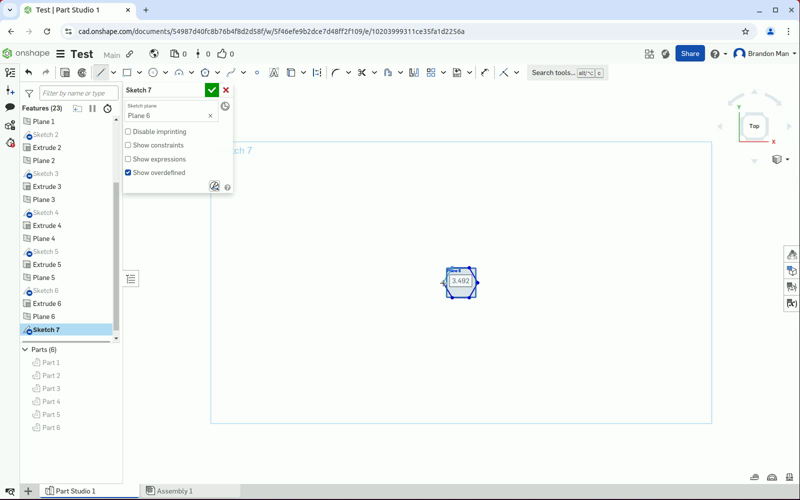
key(esc)
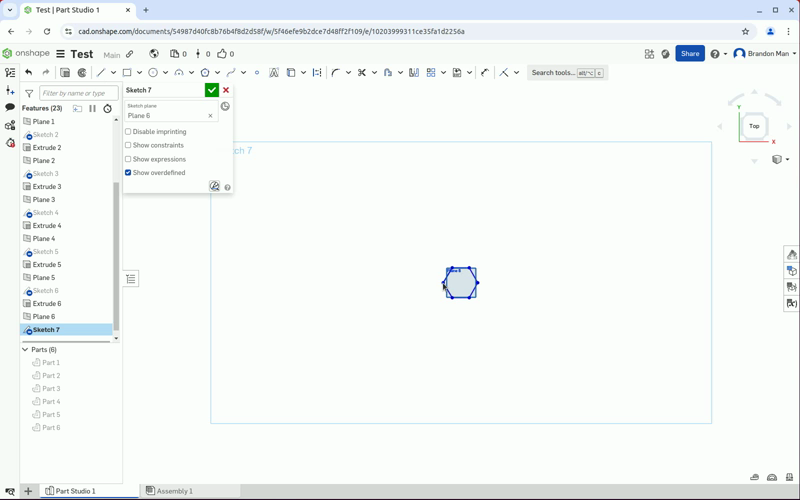
mouse_move(469, 279)
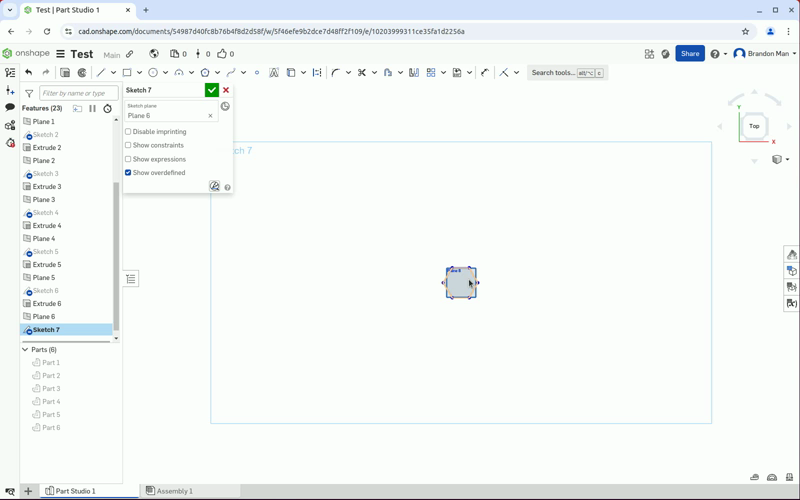
scroll(6)
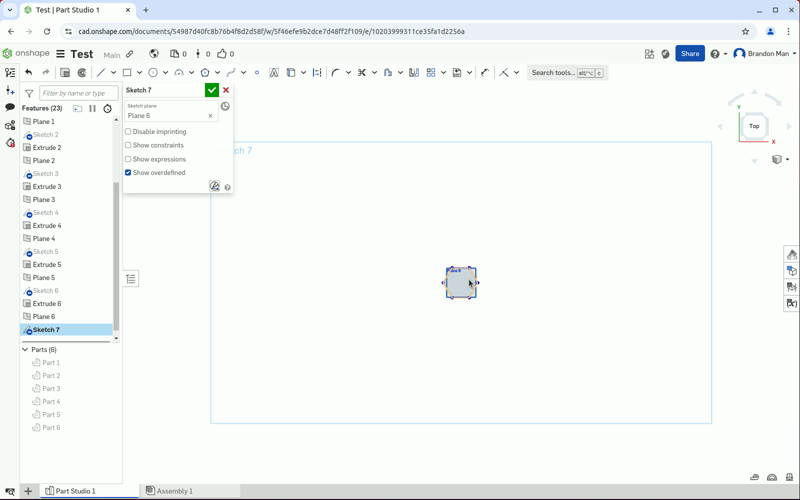
scroll(6)
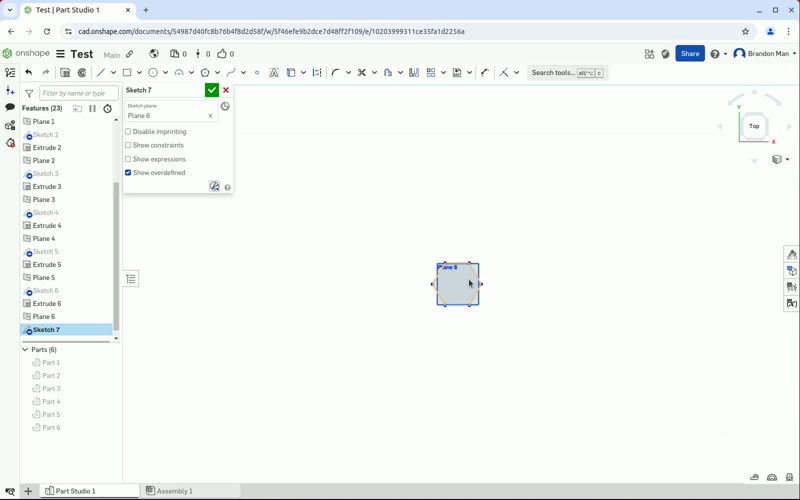
scroll(6)
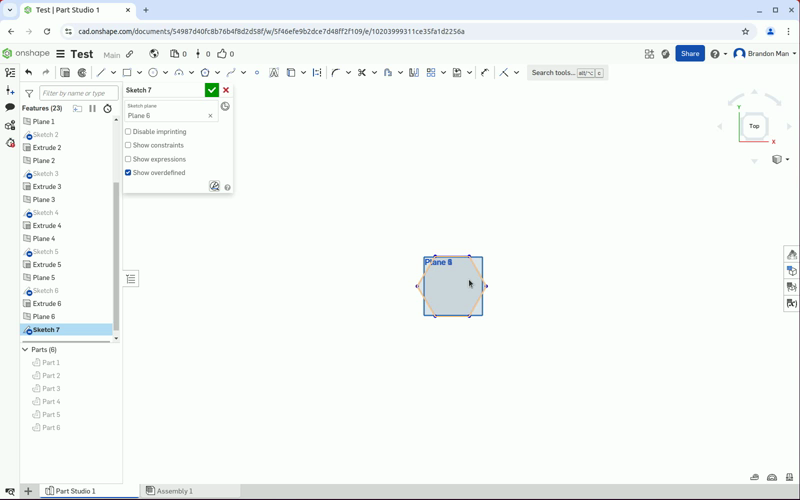
scroll(6)
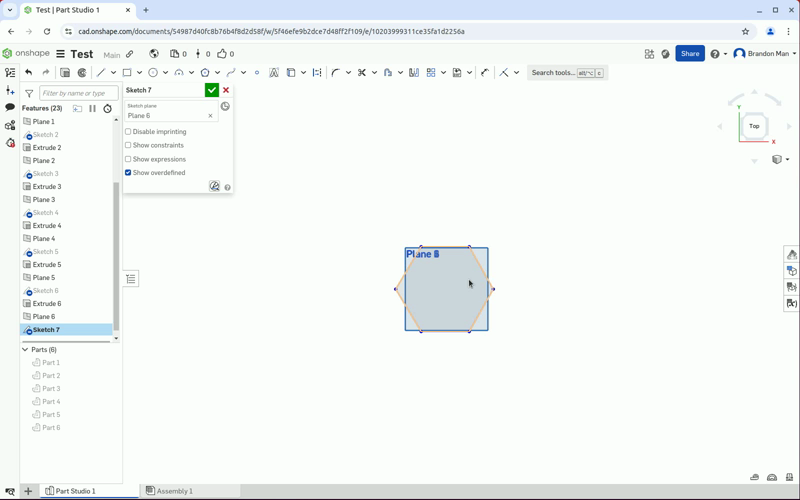
scroll(6)
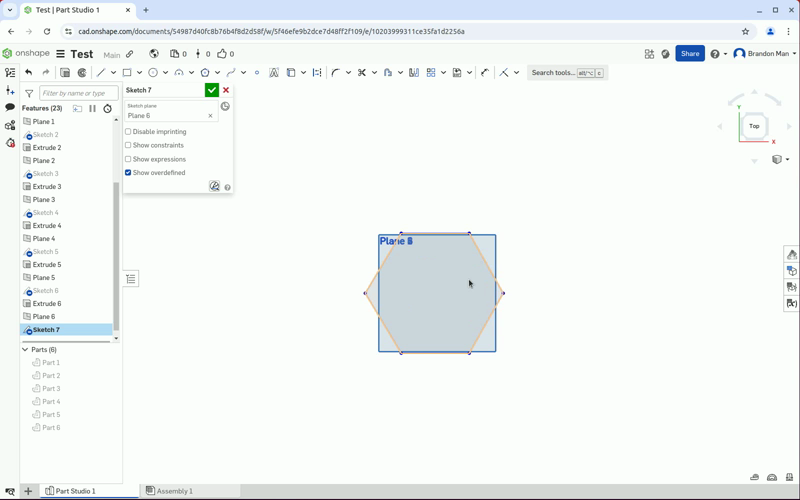
scroll(6)
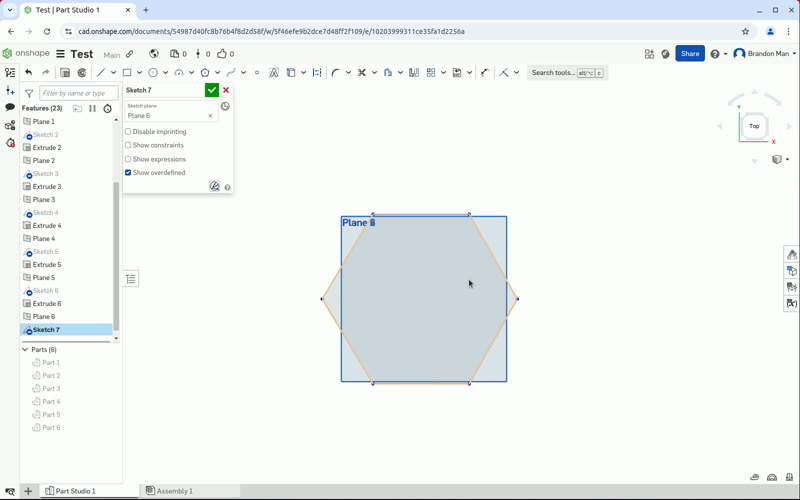
scroll(6)
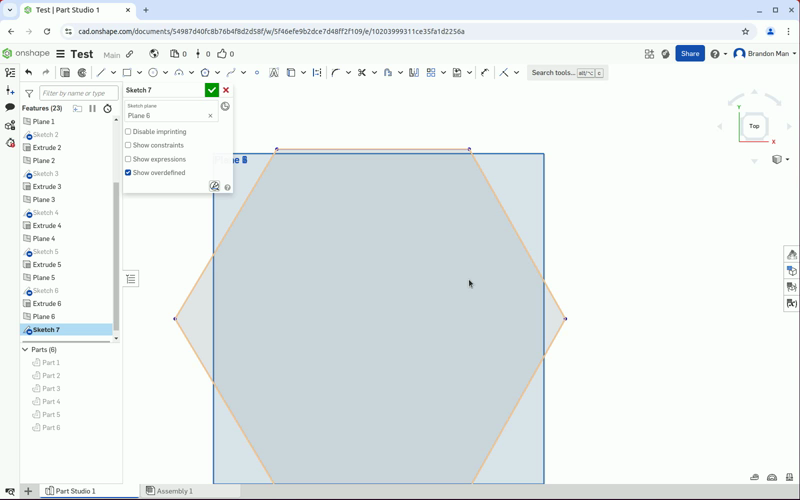
click(469, 279)
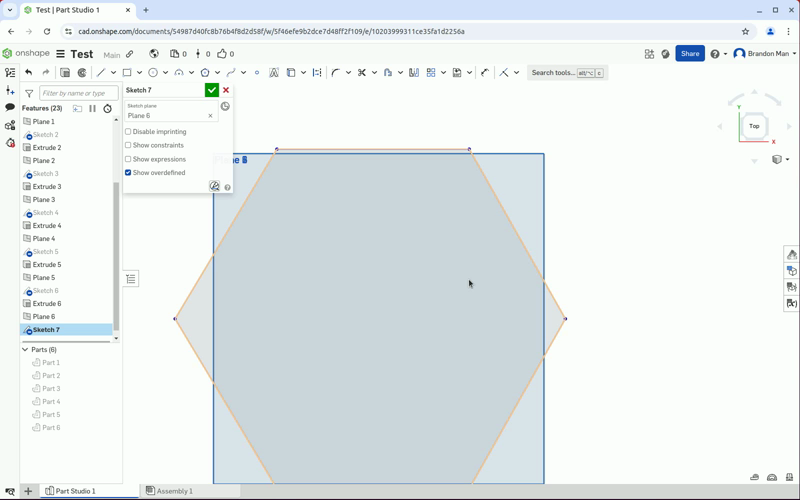
scroll(-6)
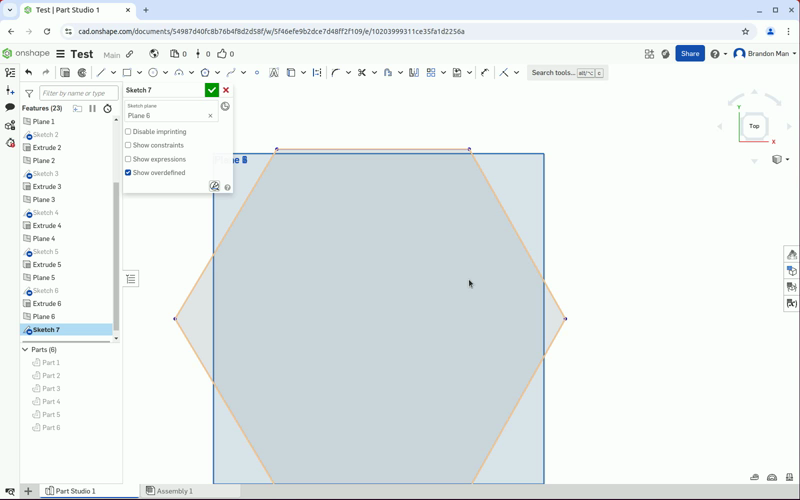
scroll(-6)
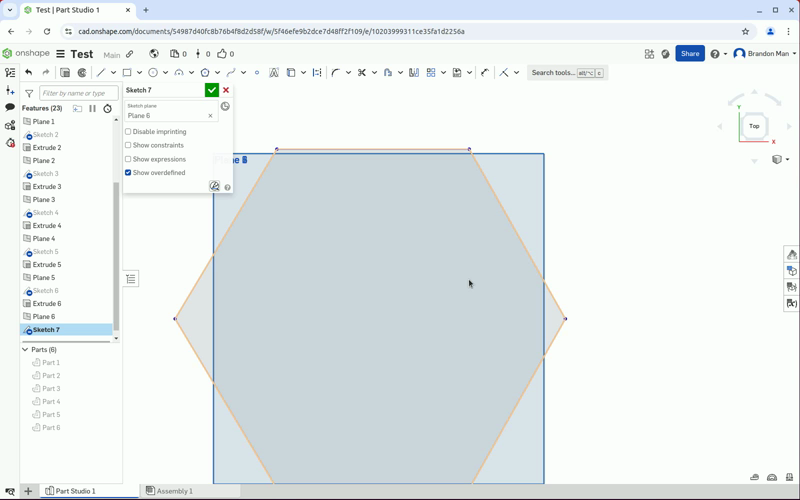
scroll(-6)
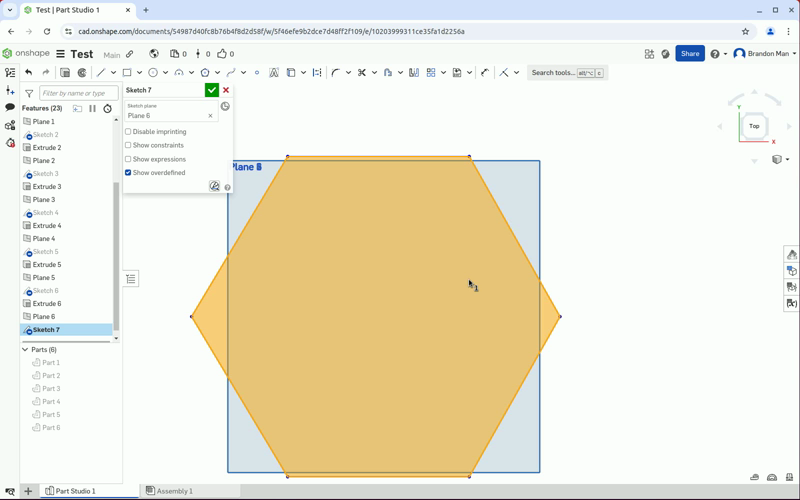
scroll(-6)
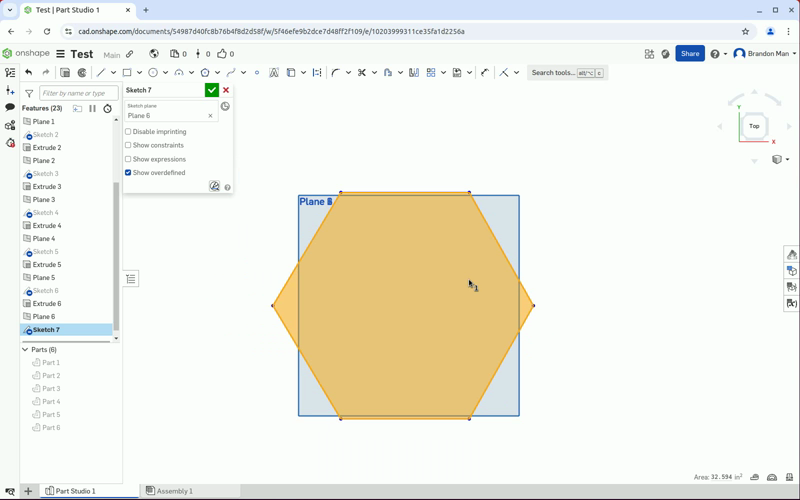
scroll(-6)
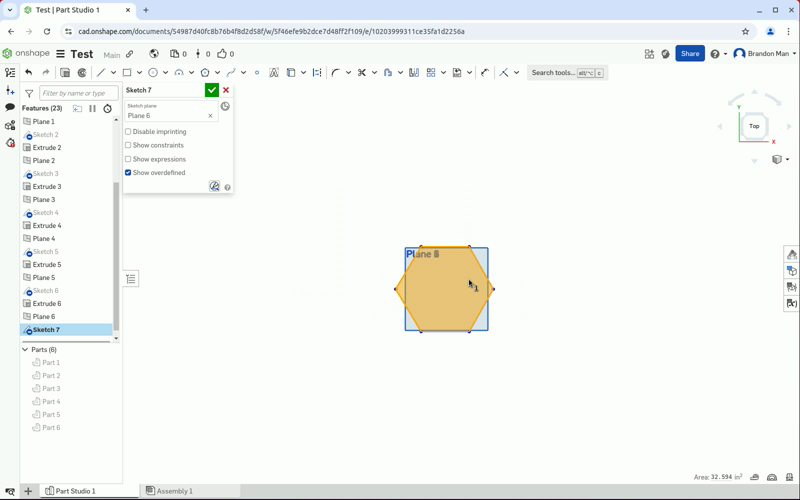
scroll(-6)
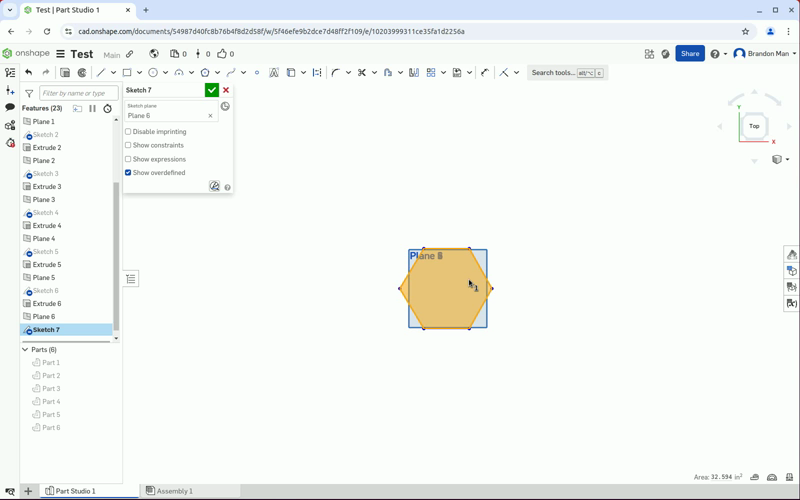
scroll(-6)
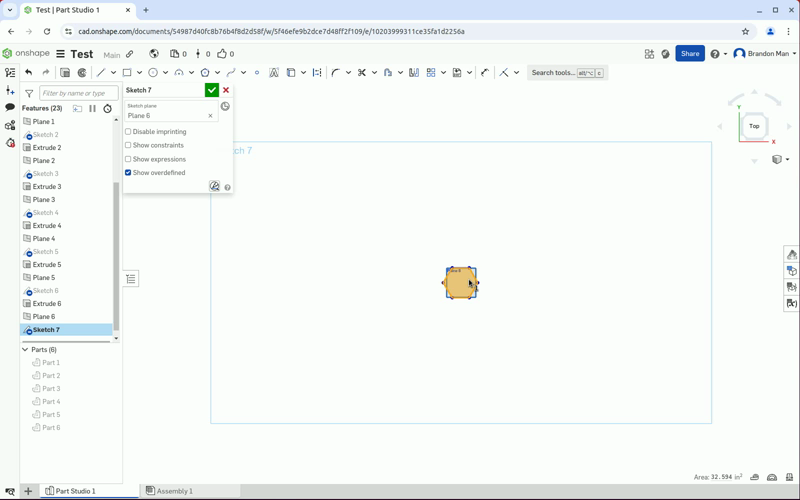
mouse_move(73, 352)
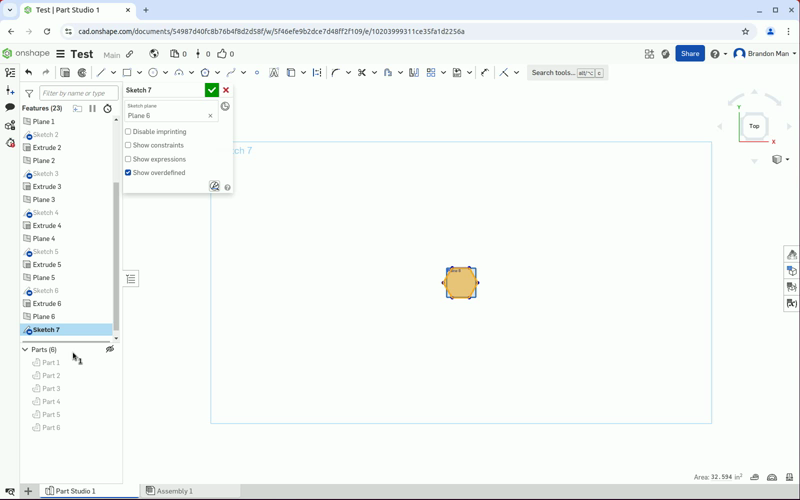
key(shift+y)
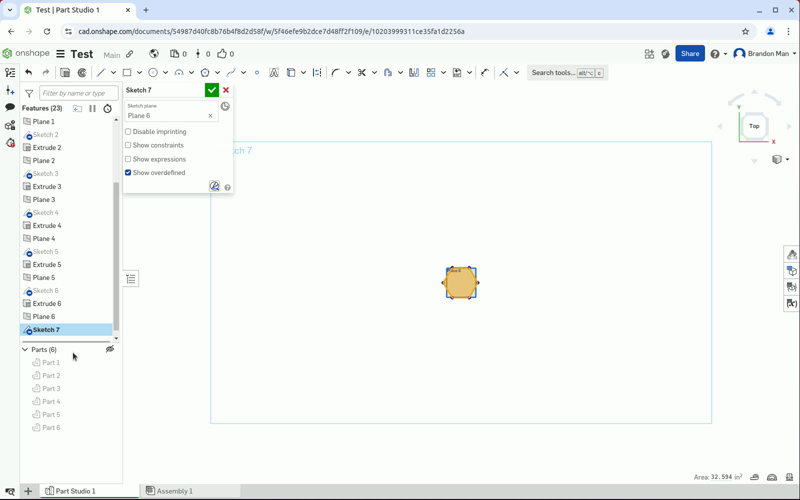
key(shift+e)
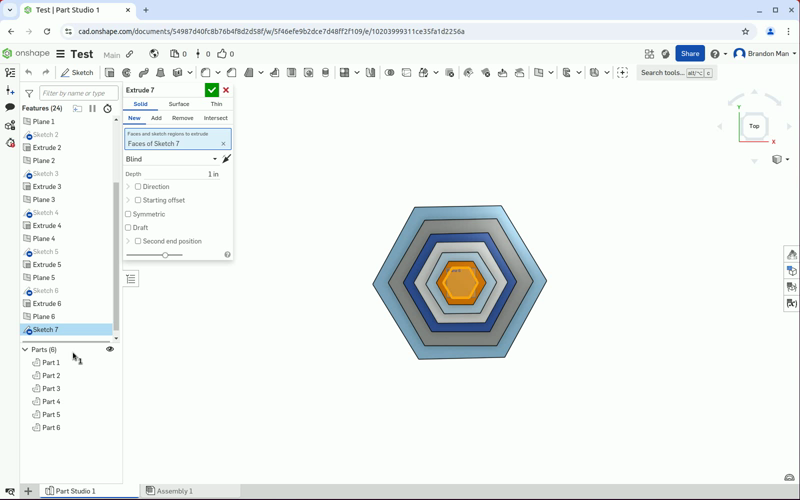
mouse_move(143, 106)
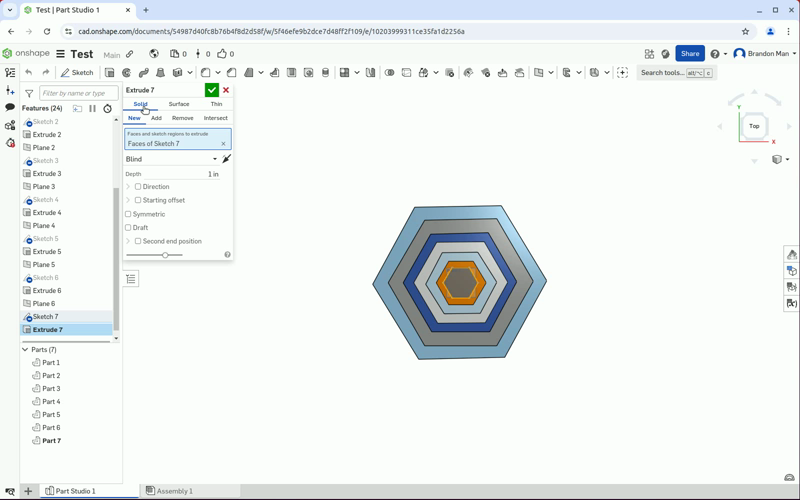
click(143, 106)
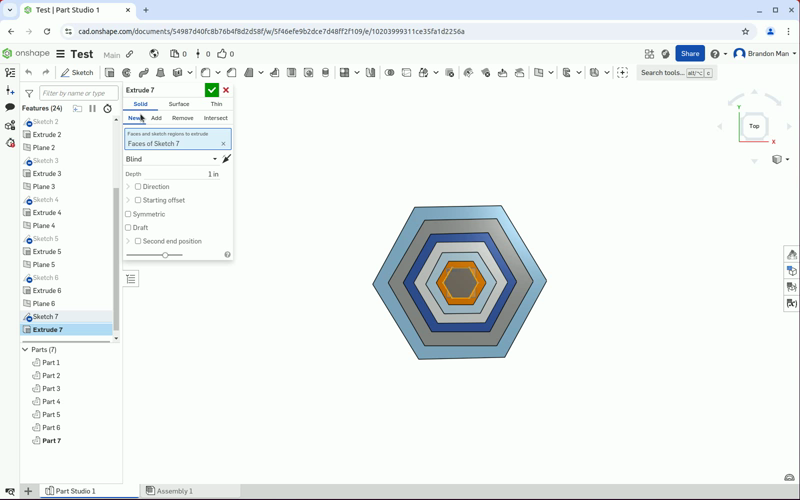
mouse_move(137, 120)
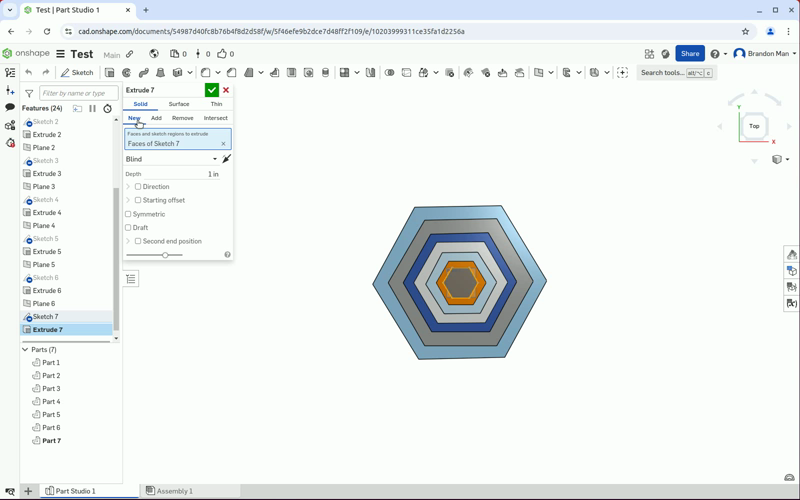
click(137, 120)
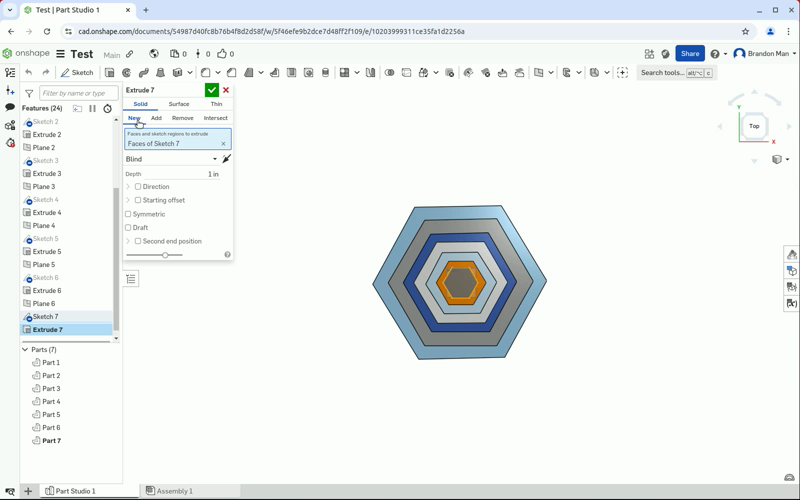
key(tab, 4)
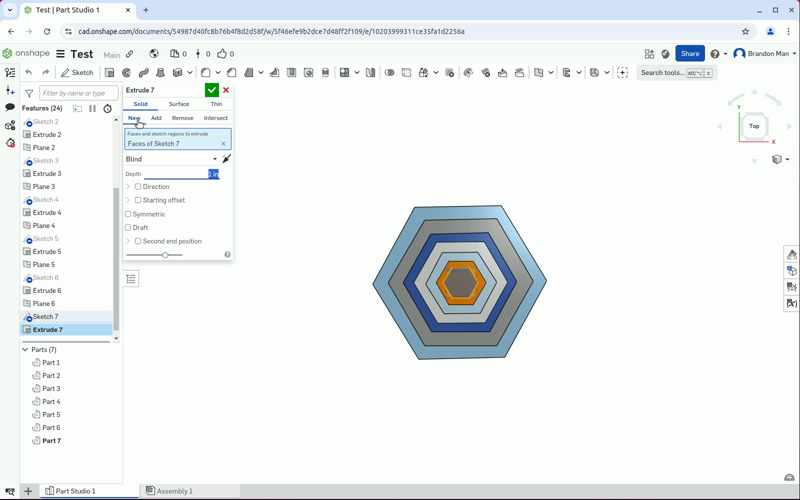
text(0.963)
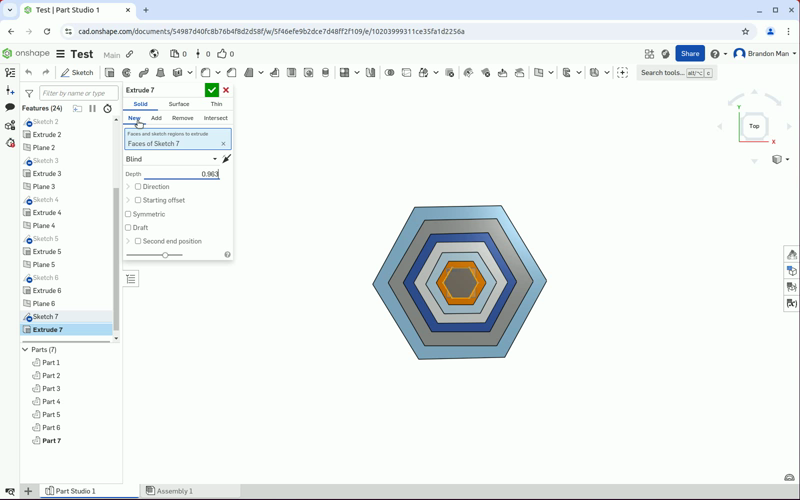
key(enter)
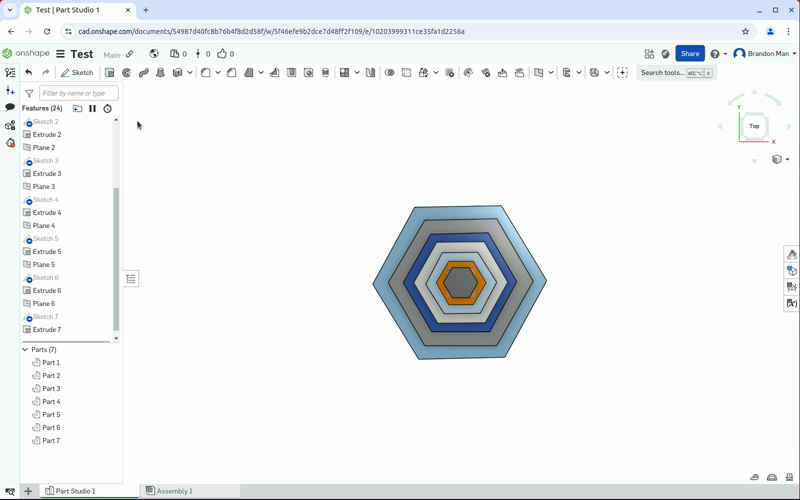
key(shift+h)
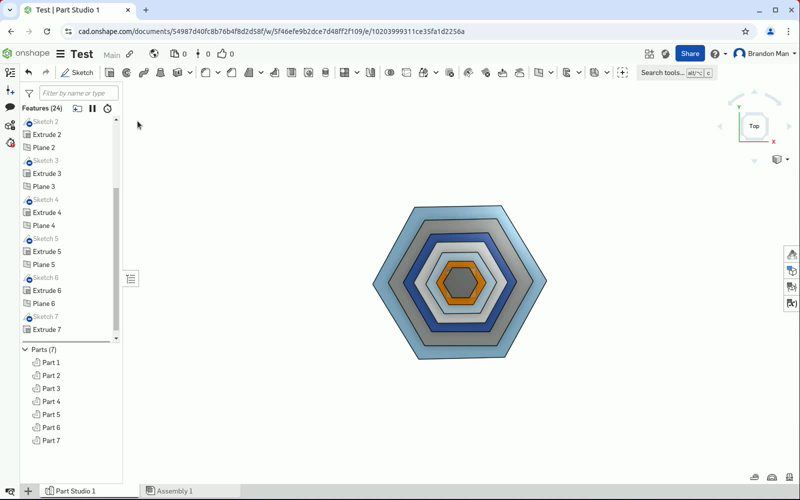
key(shift+h)
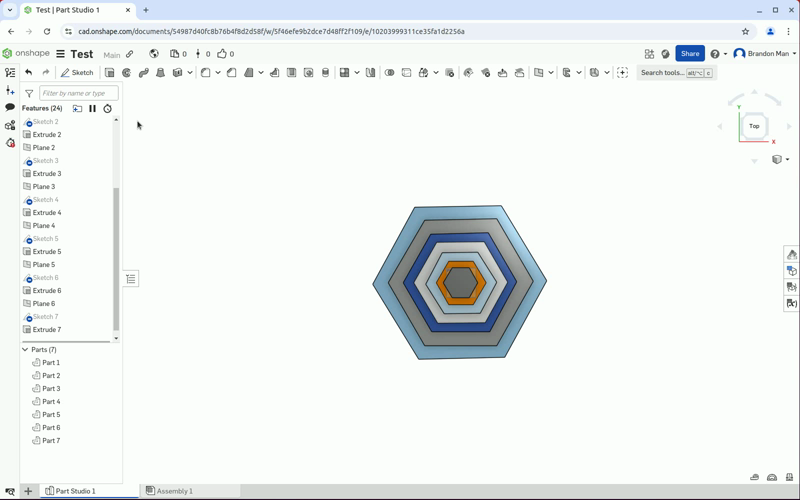
key(shift+7)
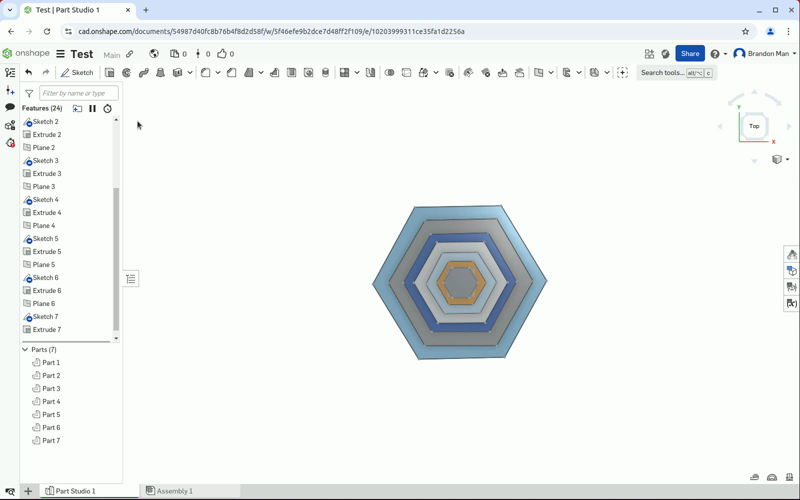
key(up, 3)
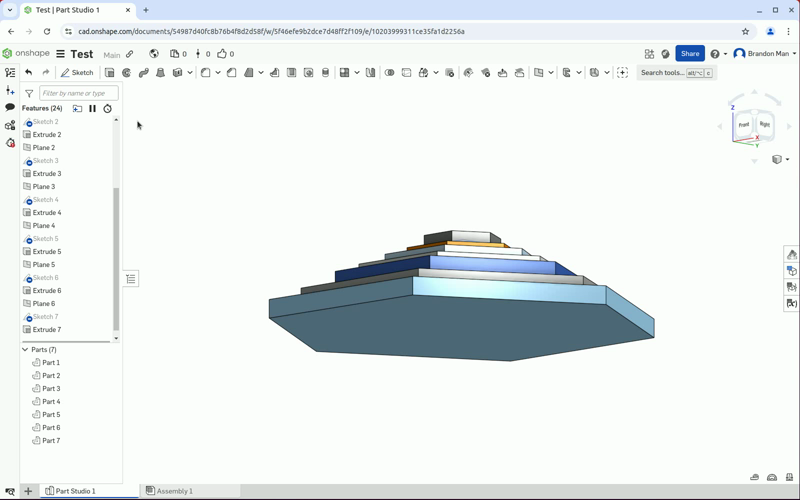
key(left, 3)
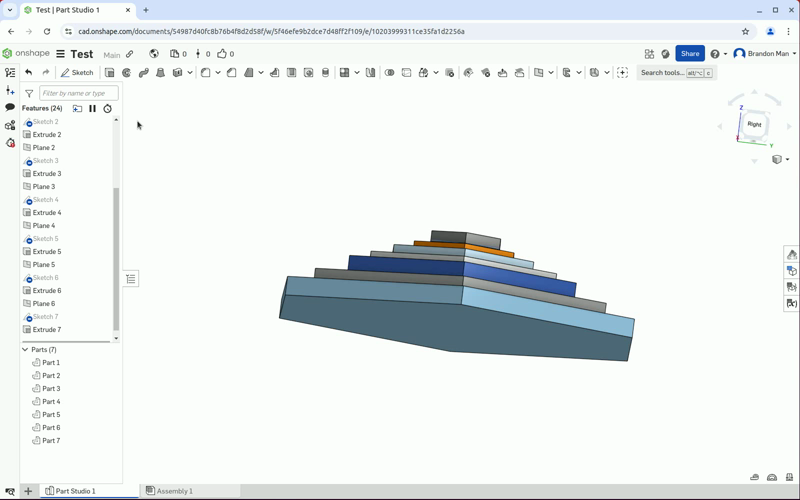
key(right, 3)
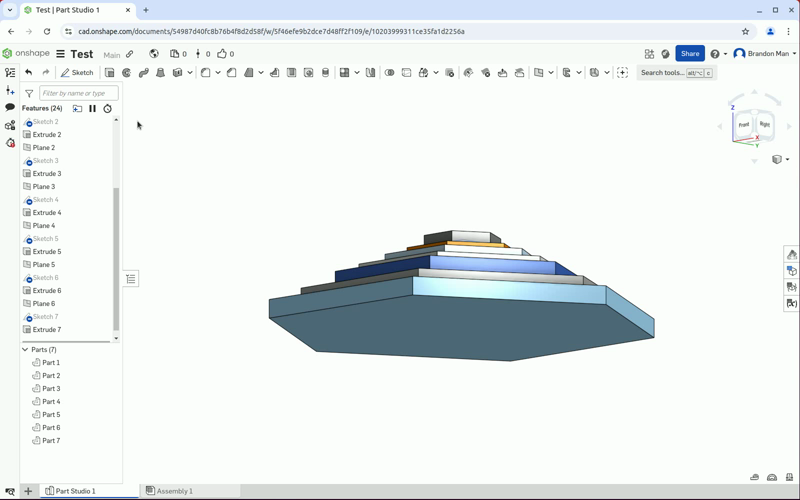
key(down, 3)
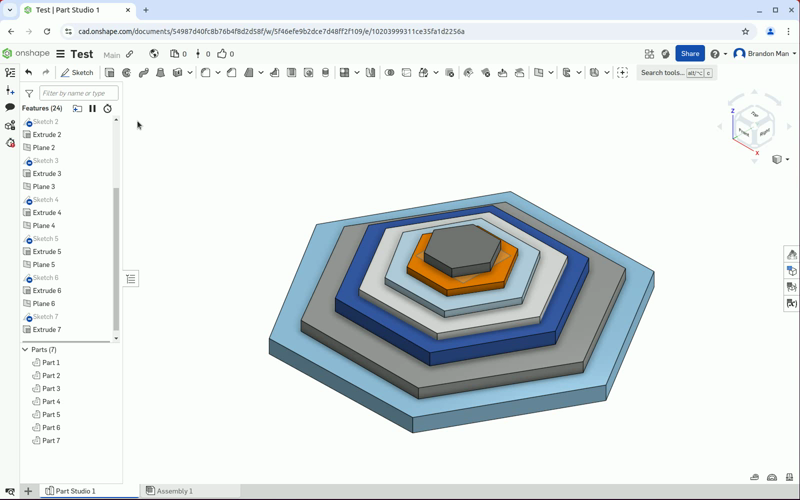
mouse_move(69, 85)
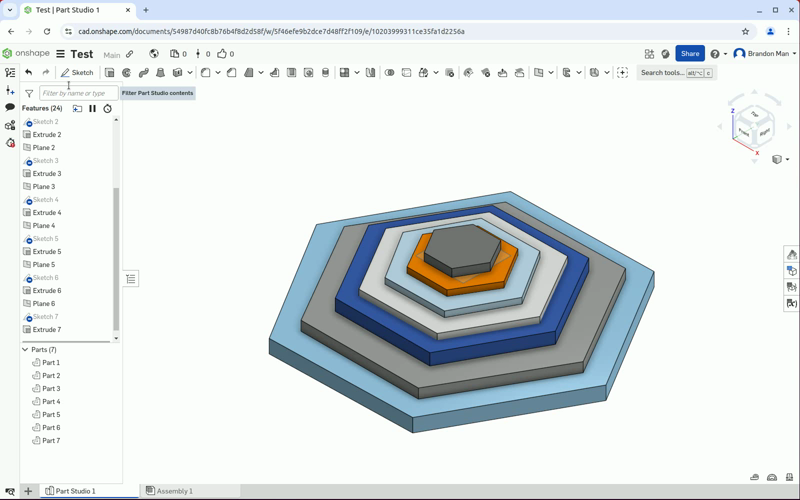
click(69, 85)